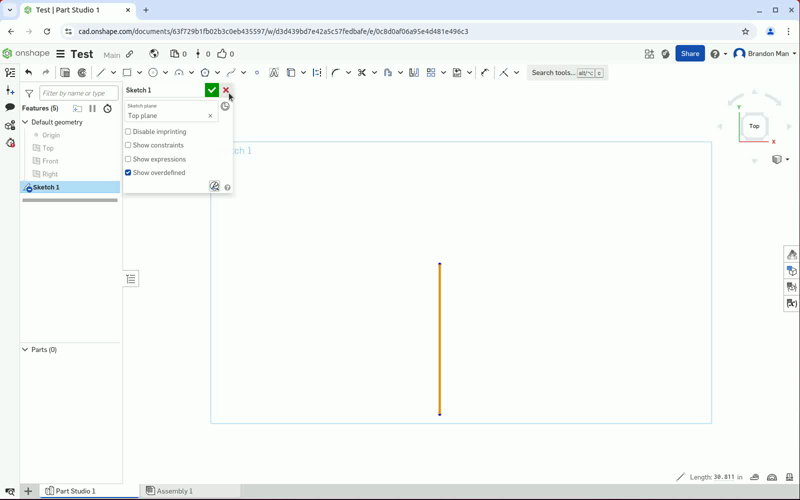
key(shift+h)
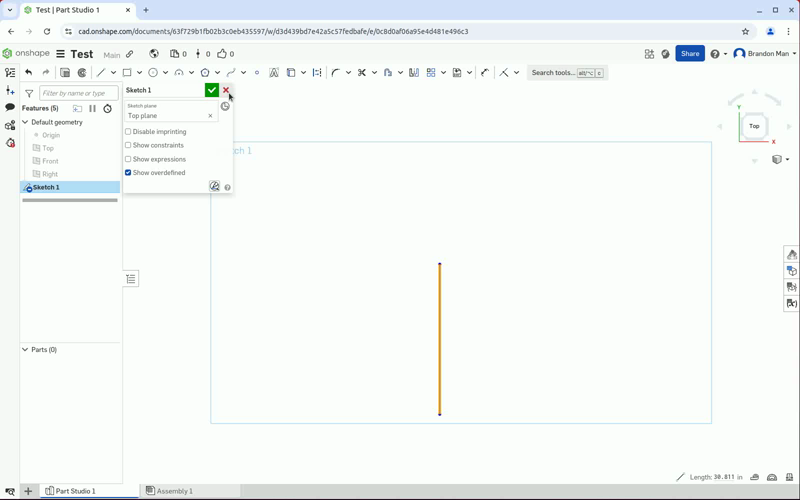
key(shift+s)
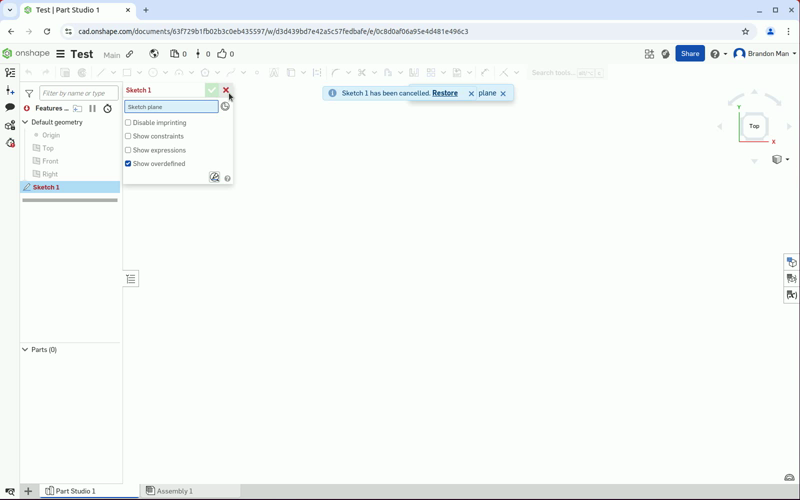
mouse_move(73, 150)
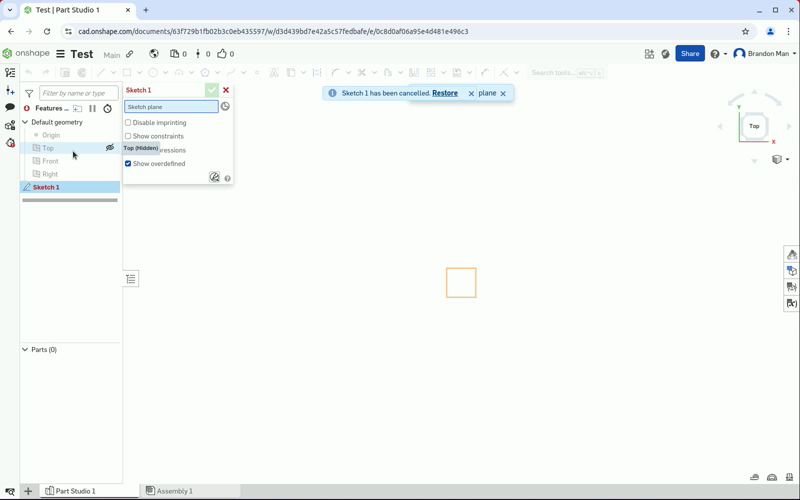
click(73, 150)
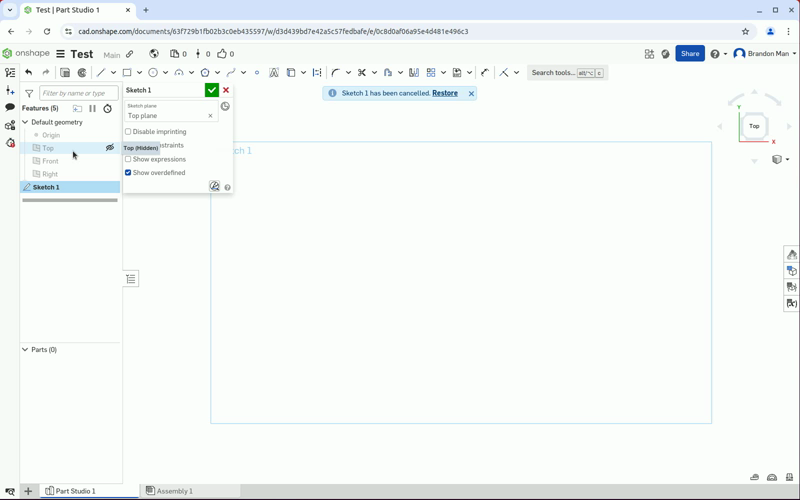
mouse_move(73, 352)
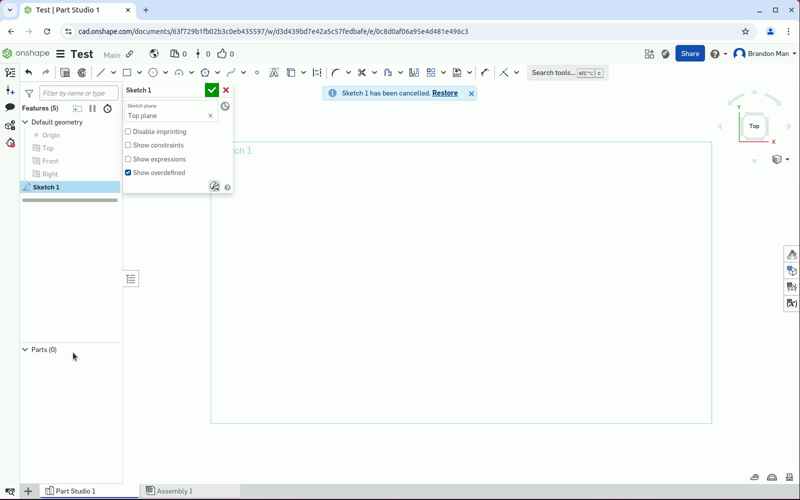
key(y)
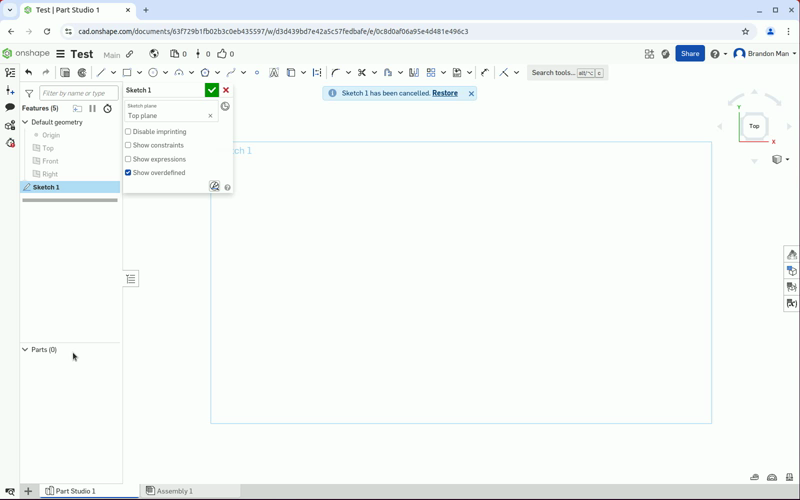
key(l)
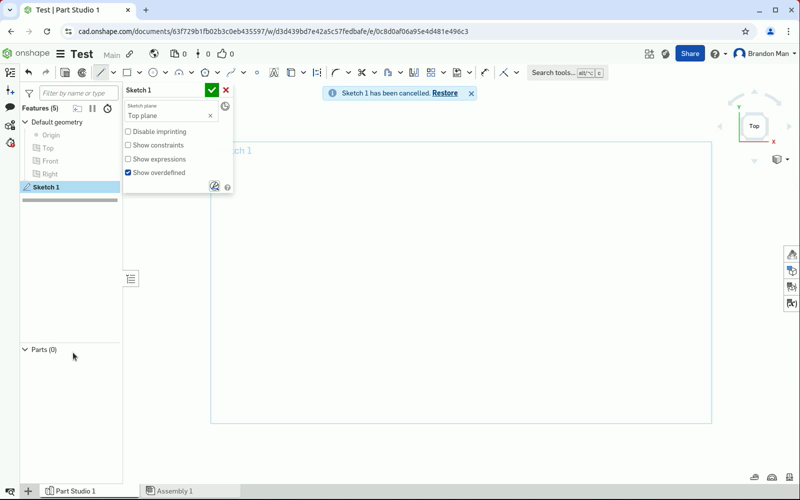
key_down(shift)
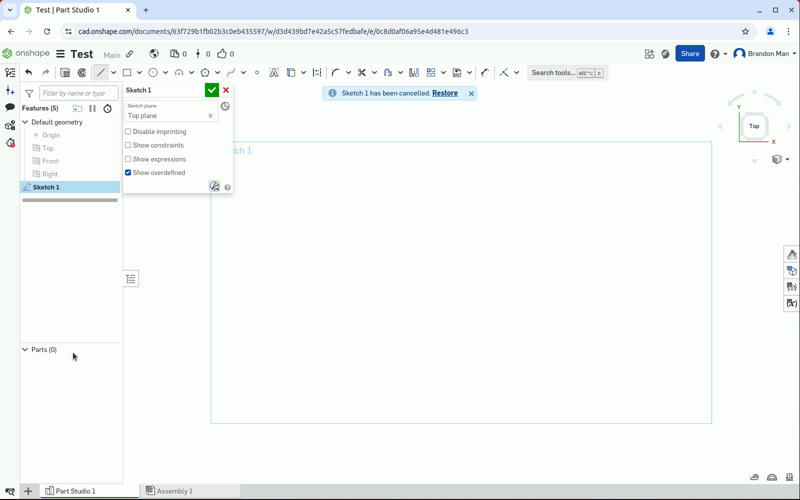
mouse_move(349, 297)
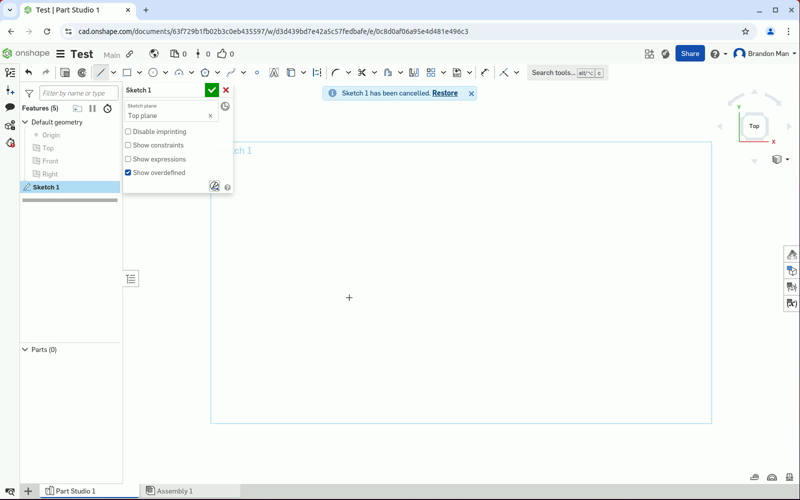
click(349, 297)
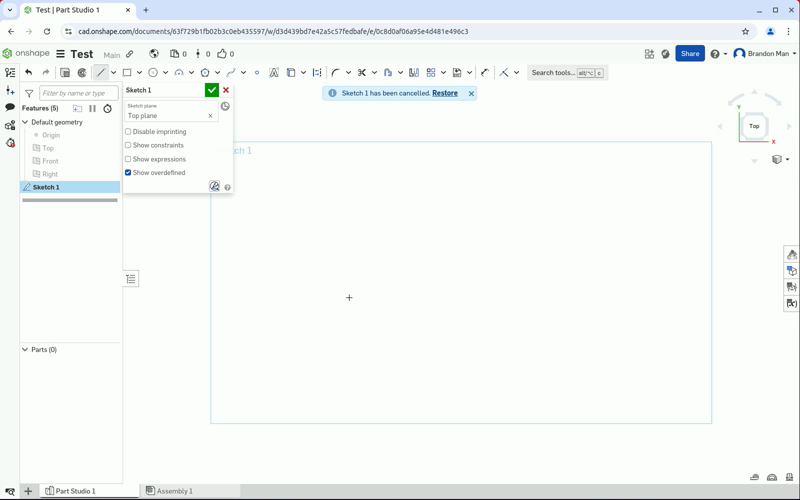
key_up(shift)
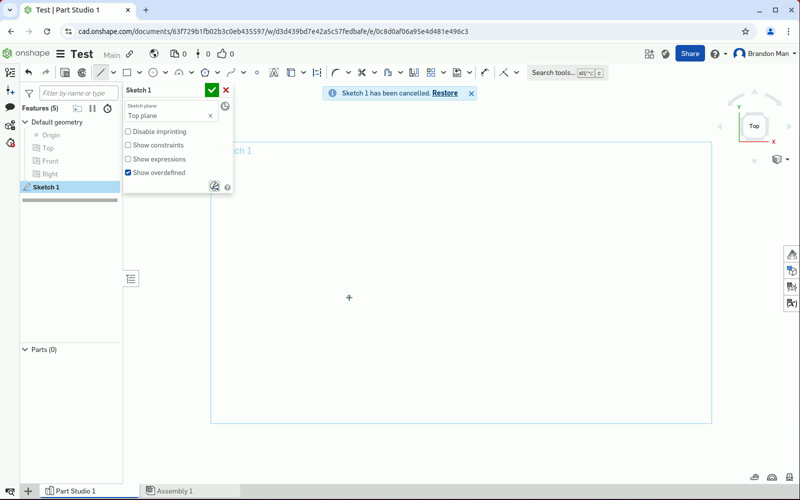
key_down(shift)
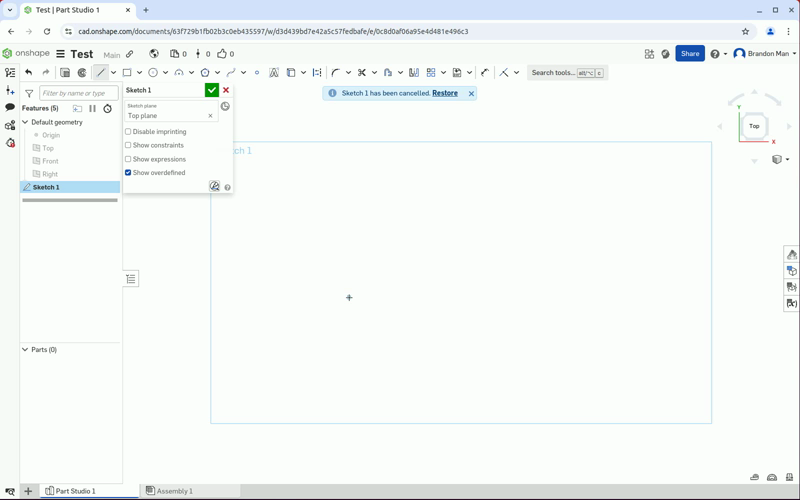
mouse_move(379, 297)
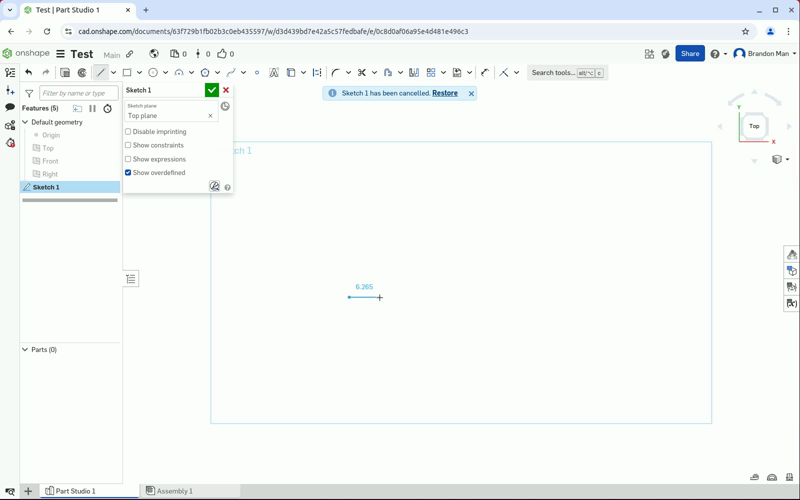
mouse_move(361, 297)
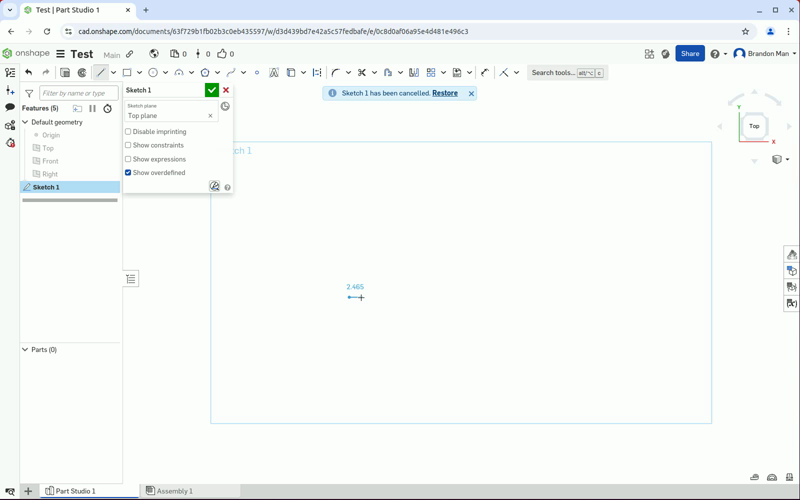
click(361, 297)
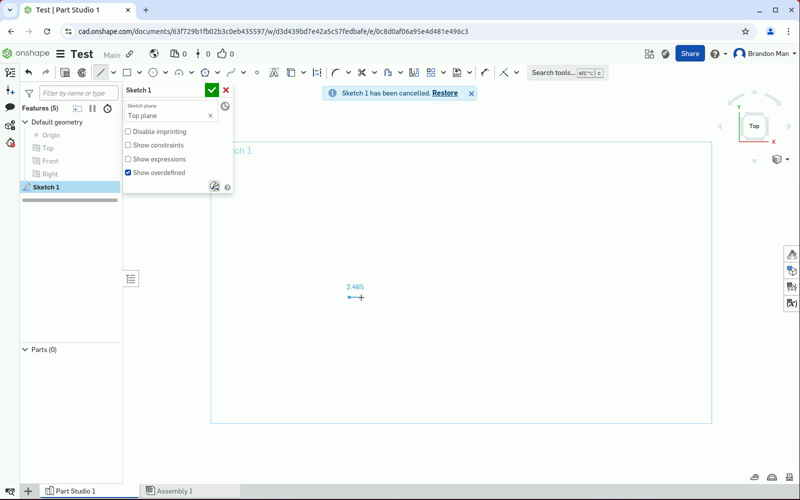
key_up(shift)
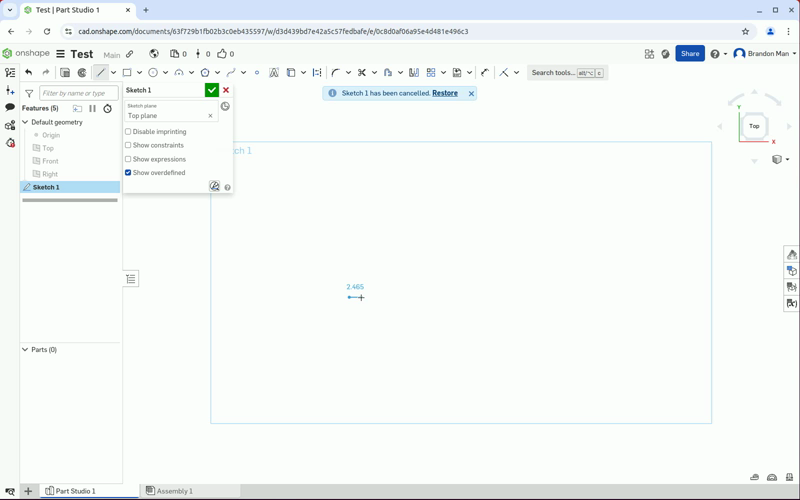
key(esc)
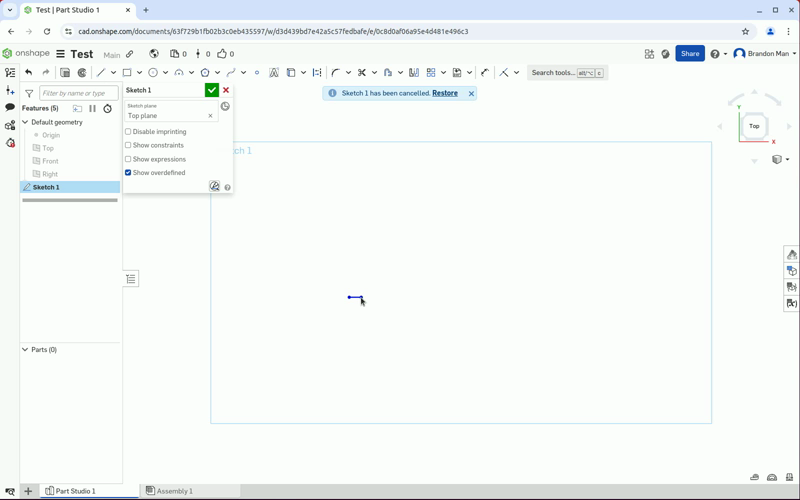
key(a)
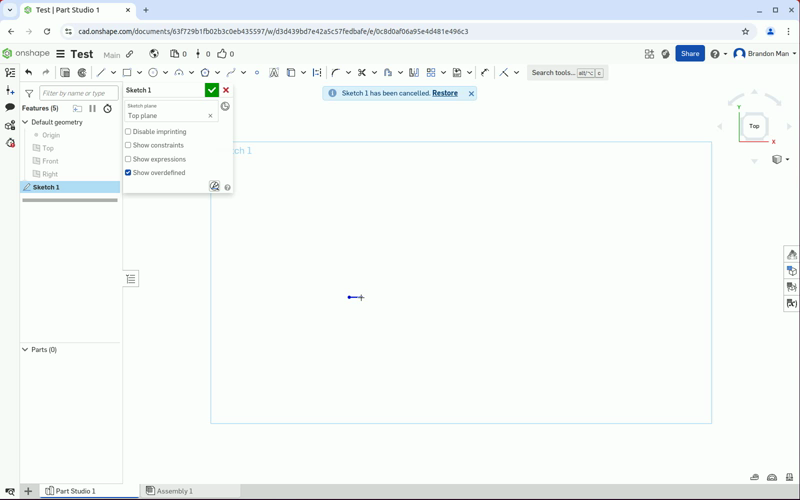
mouse_move(361, 297)
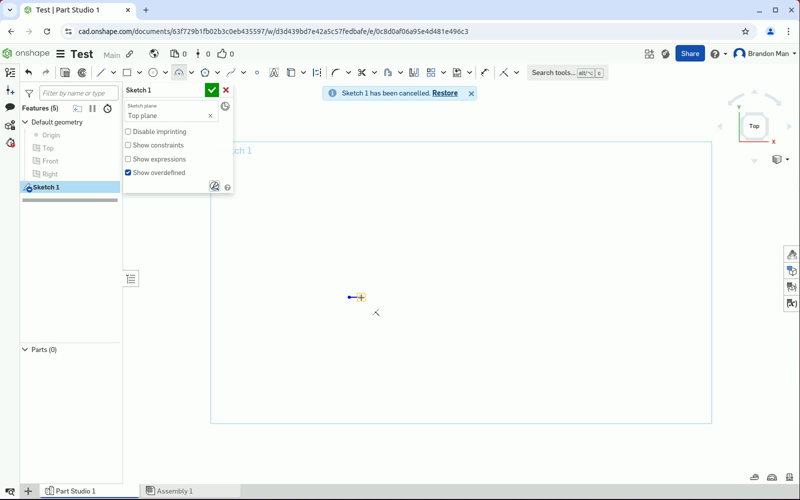
click(361, 297)
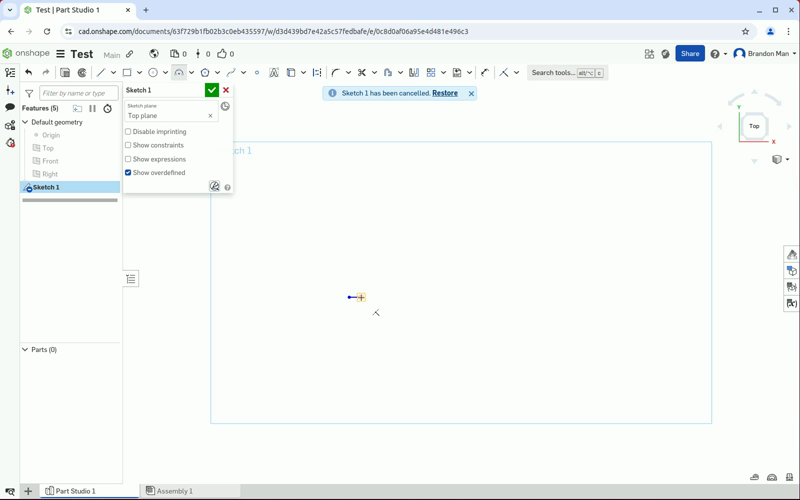
key_down(shift)
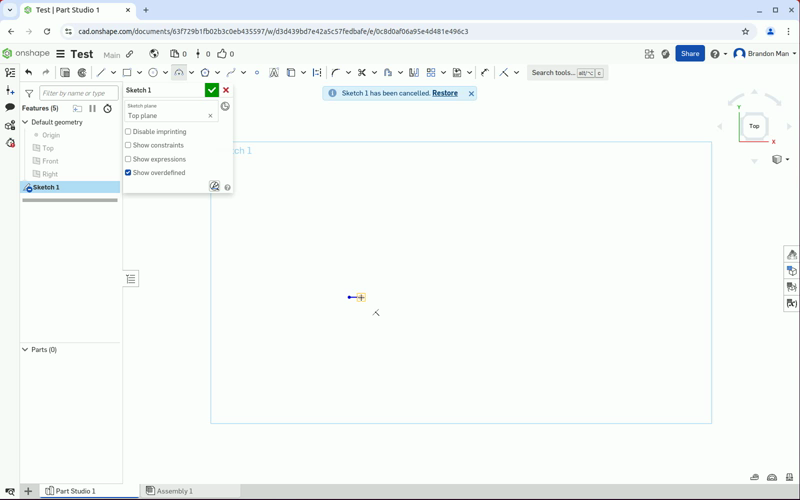
mouse_move(560, 297)
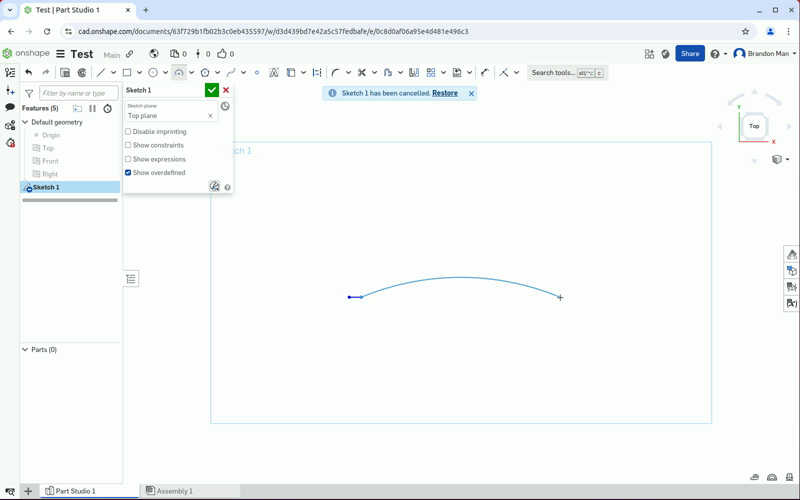
click(560, 297)
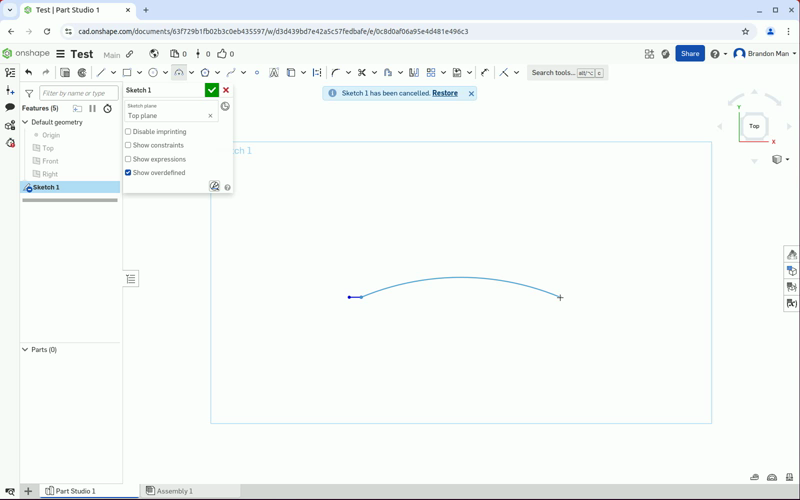
mouse_move(460, 174)
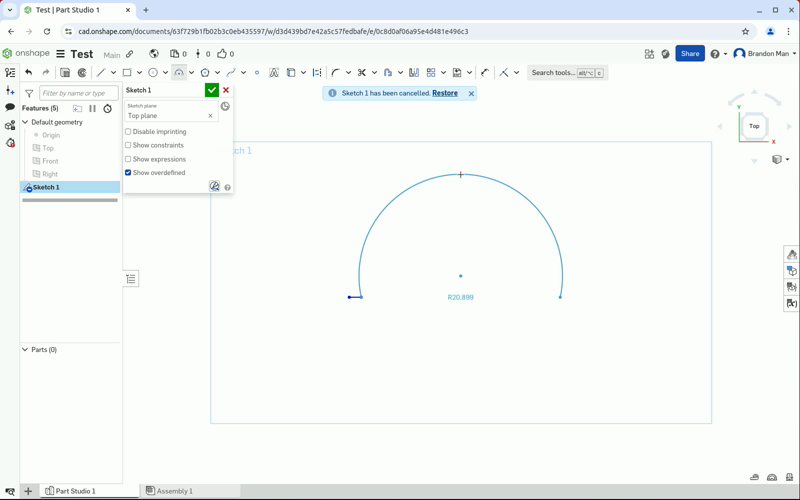
click(460, 174)
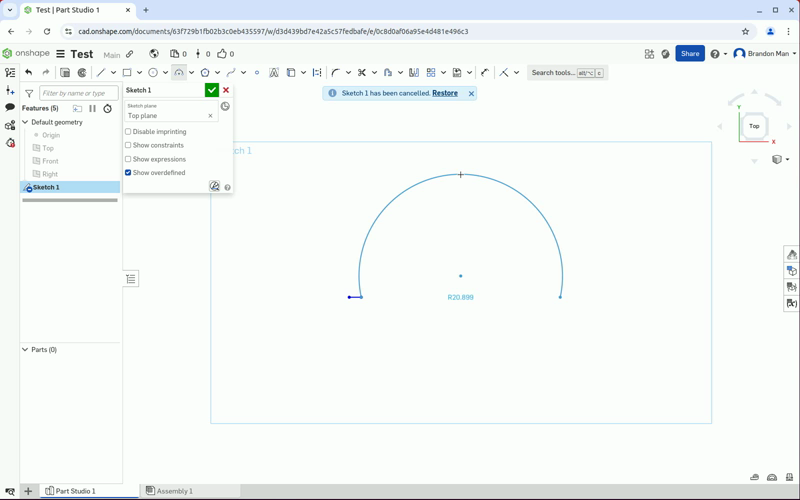
key_up(shift)
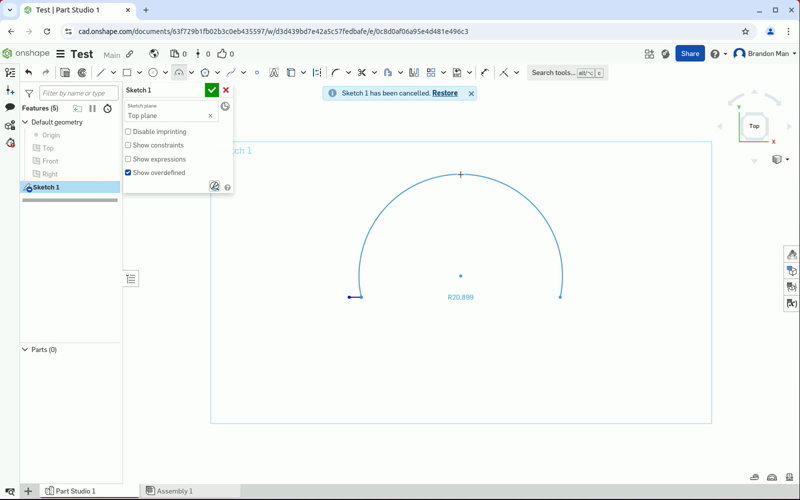
key(esc)
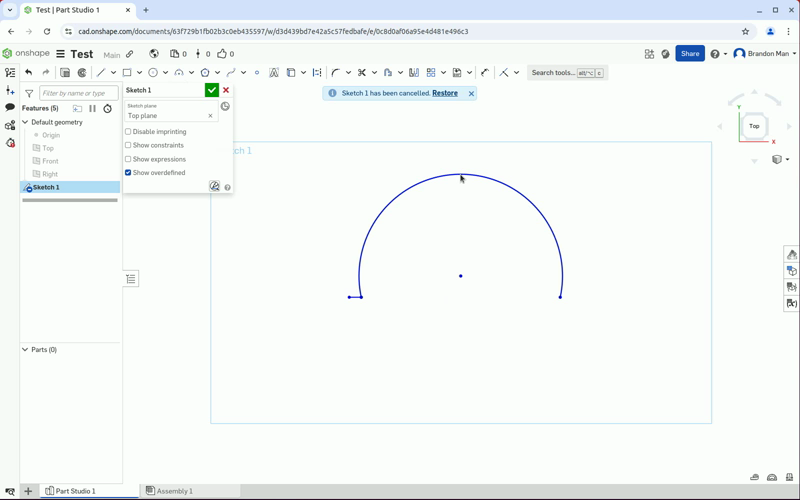
key(l)
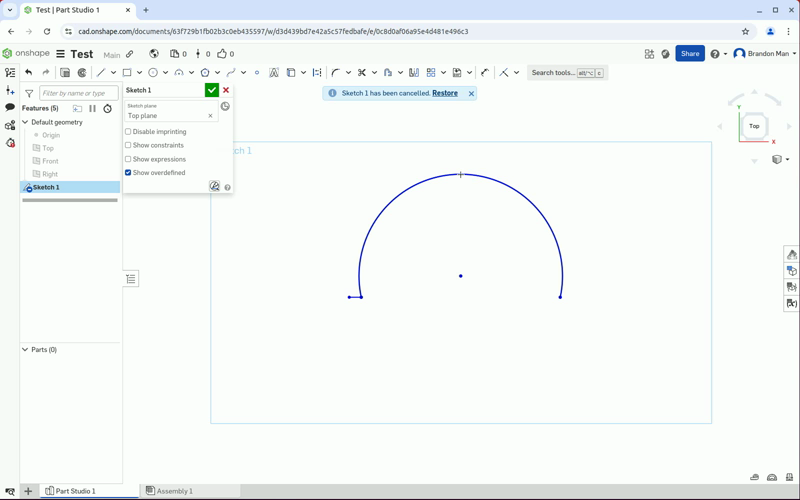
mouse_move(560, 297)
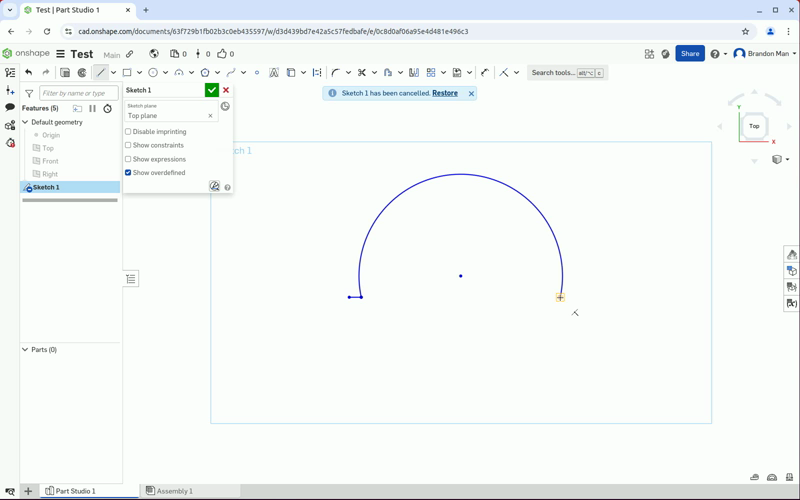
click(560, 297)
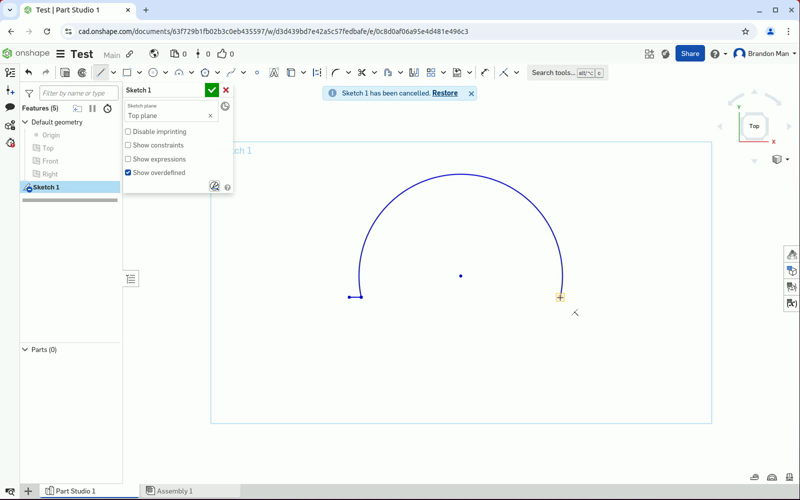
key_down(shift)
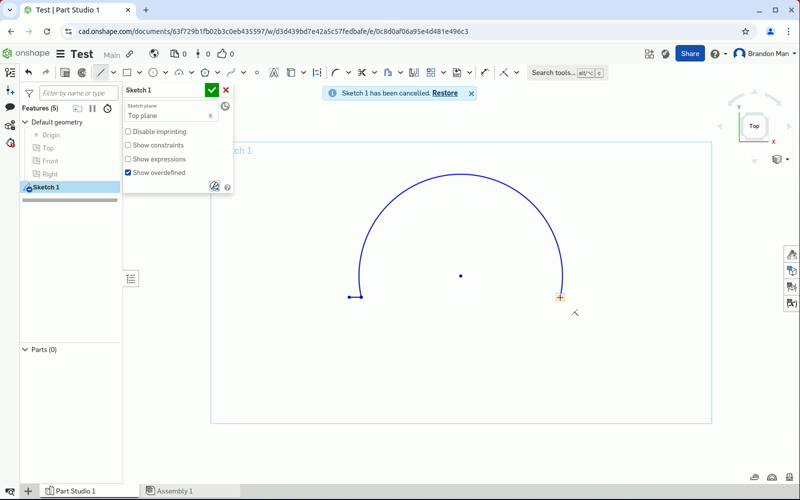
mouse_move(589, 297)
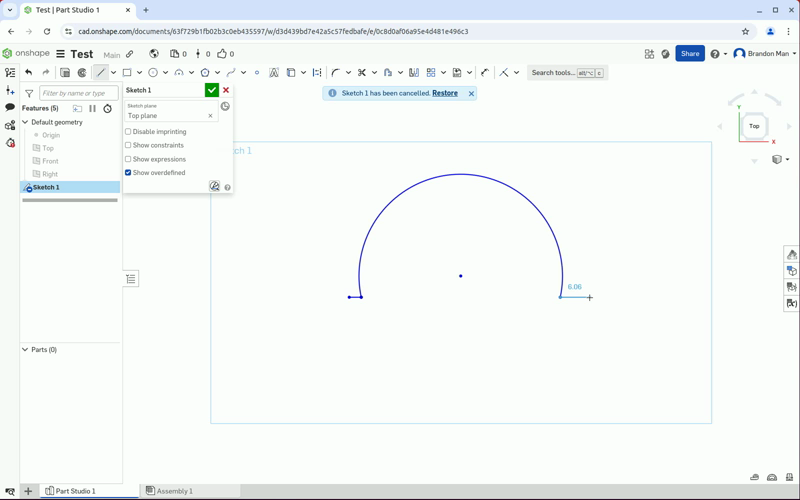
mouse_move(572, 297)
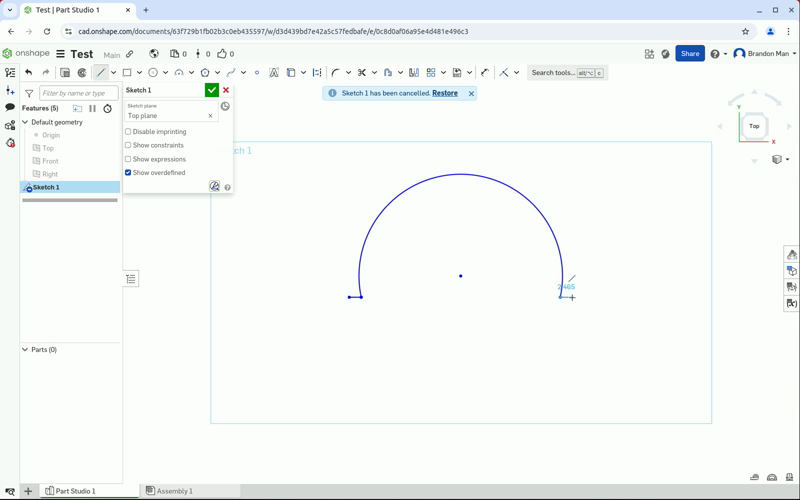
click(572, 297)
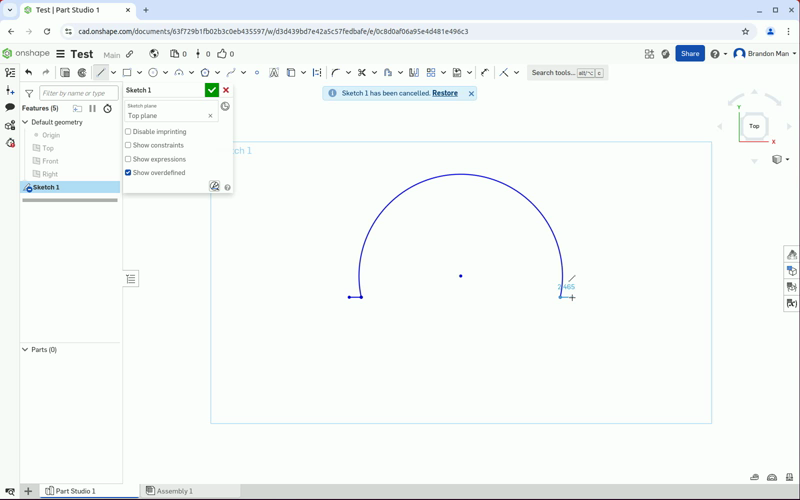
key_up(shift)
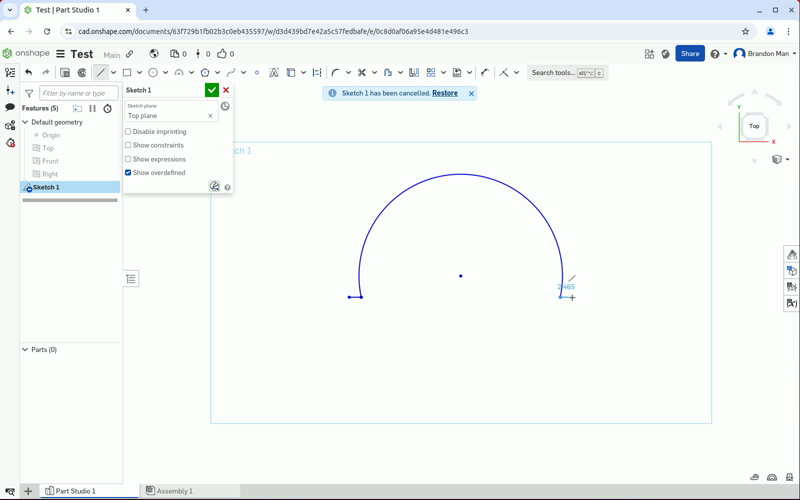
key(esc)
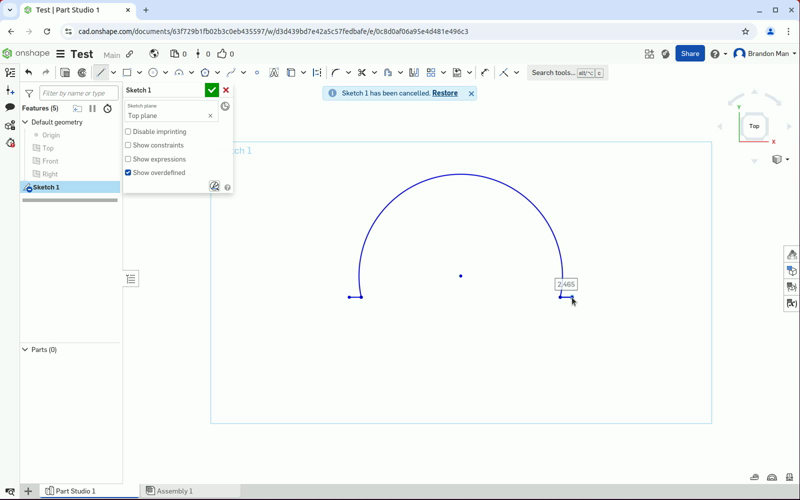
key(a)
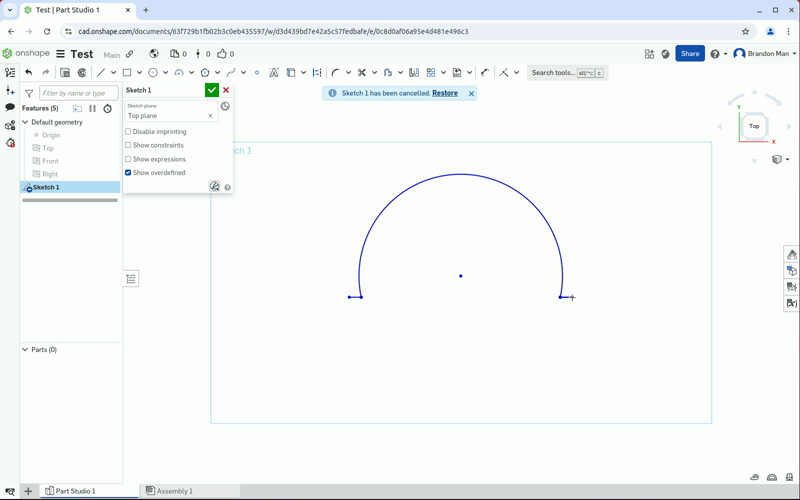
mouse_move(572, 297)
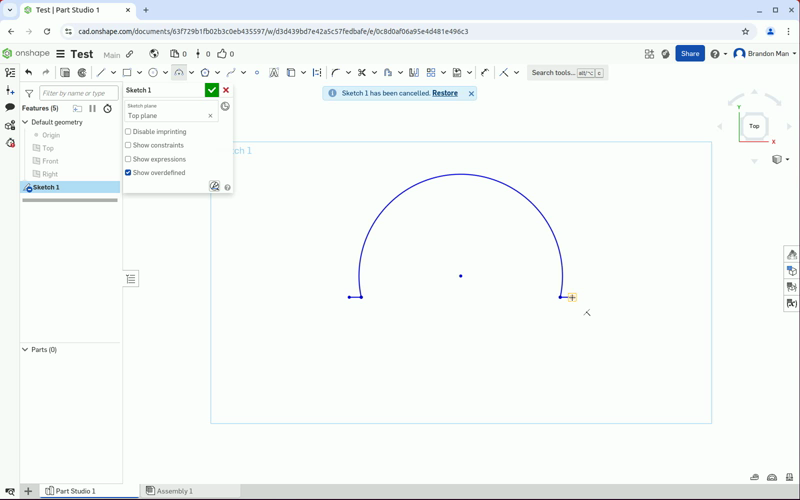
click(572, 297)
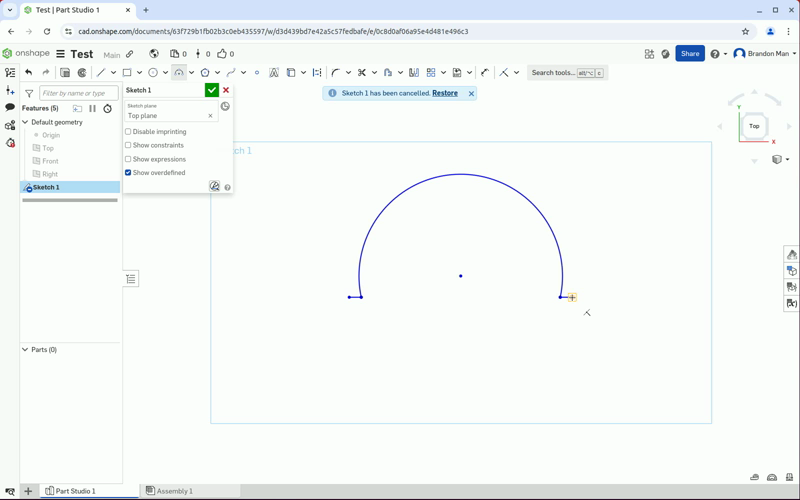
mouse_move(349, 297)
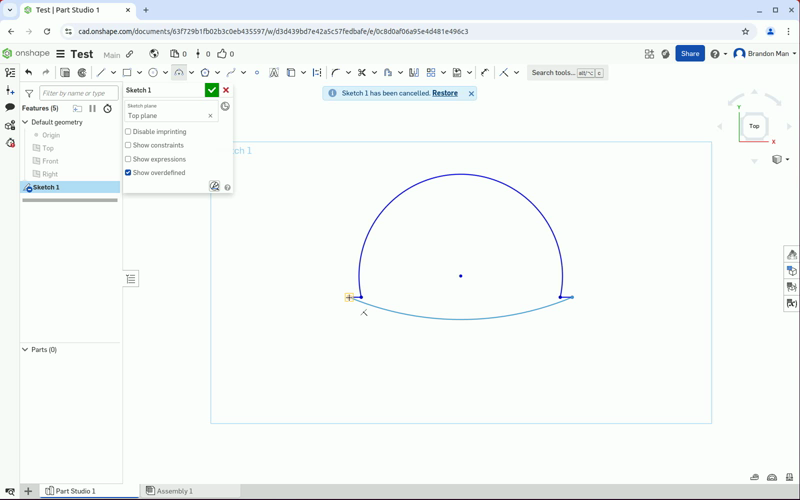
click(349, 297)
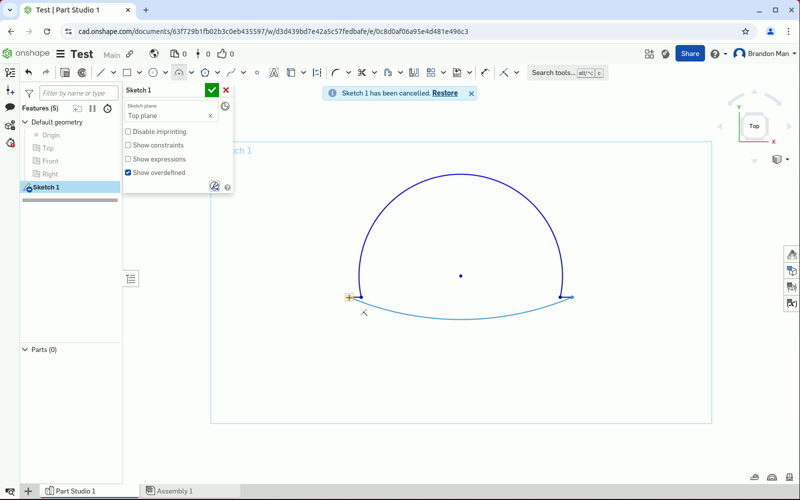
key_down(shift)
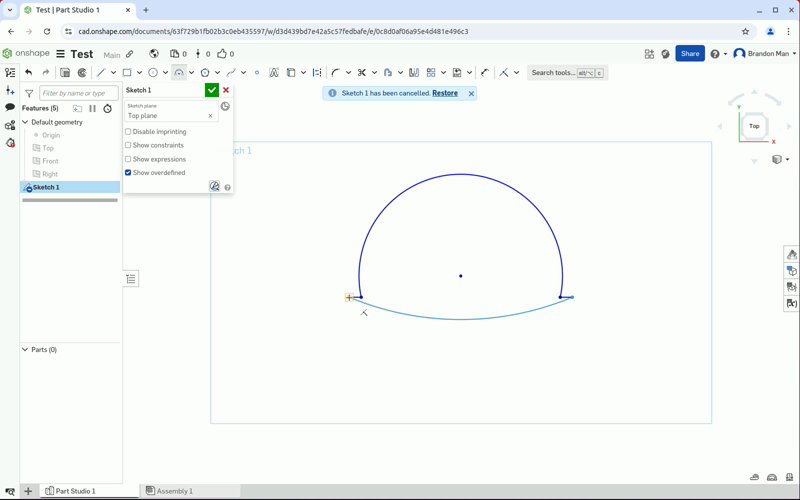
mouse_move(460, 170)
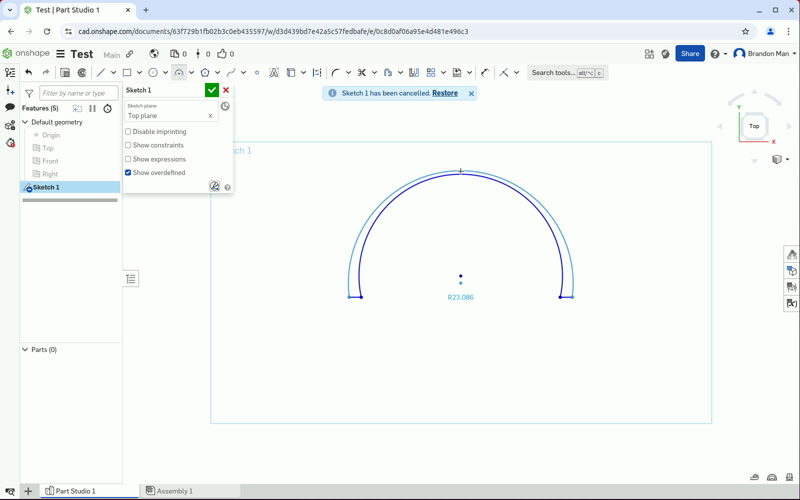
scroll(6)
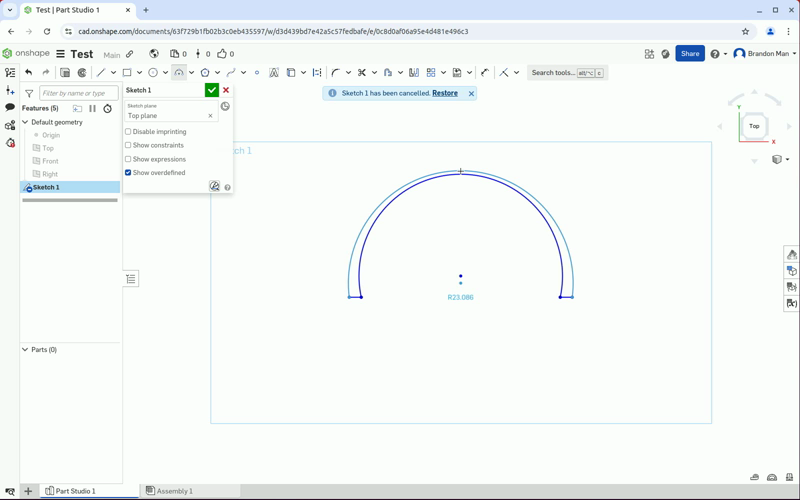
scroll(6)
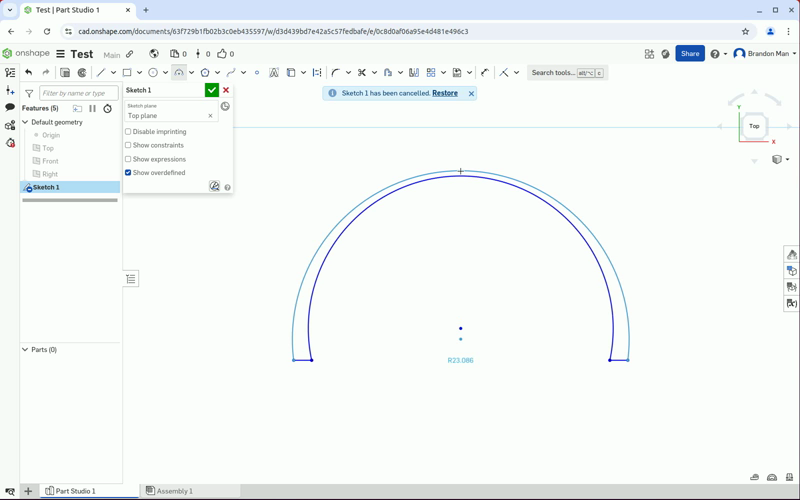
scroll(6)
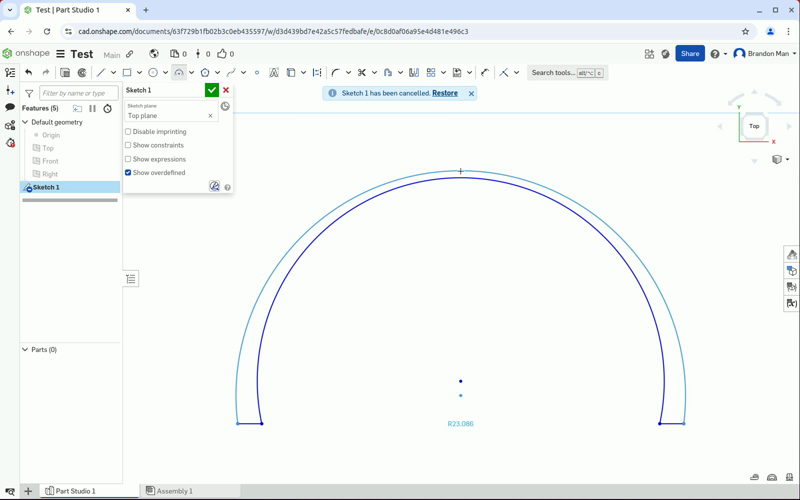
scroll(6)
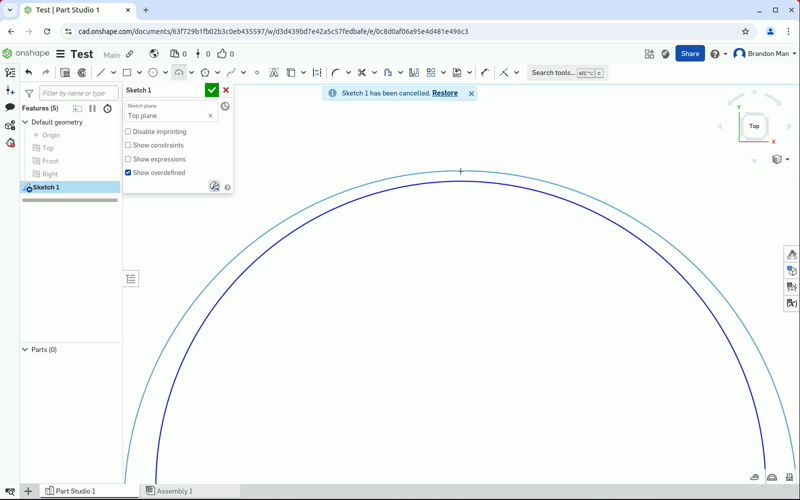
scroll(6)
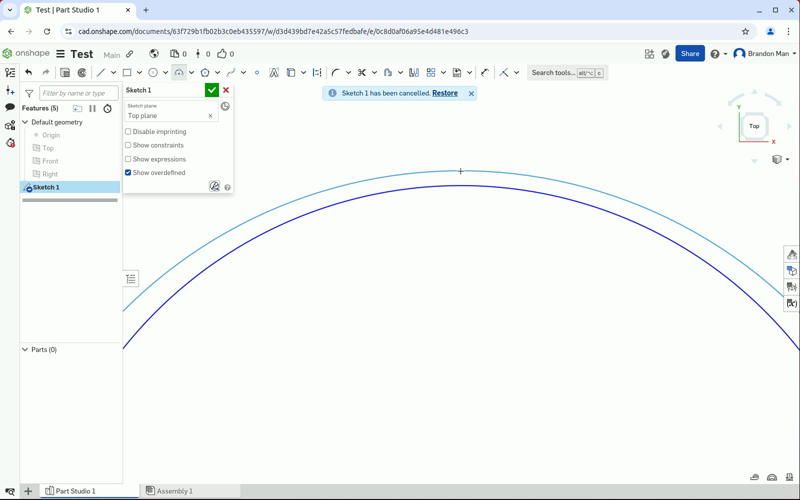
scroll(6)
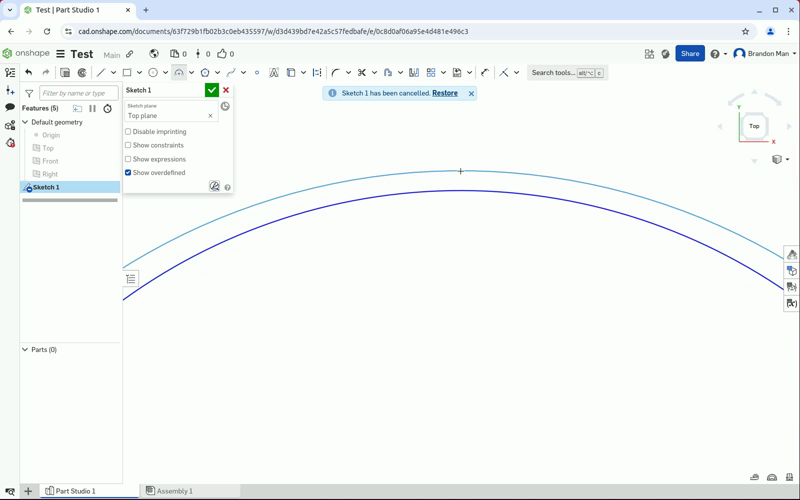
scroll(6)
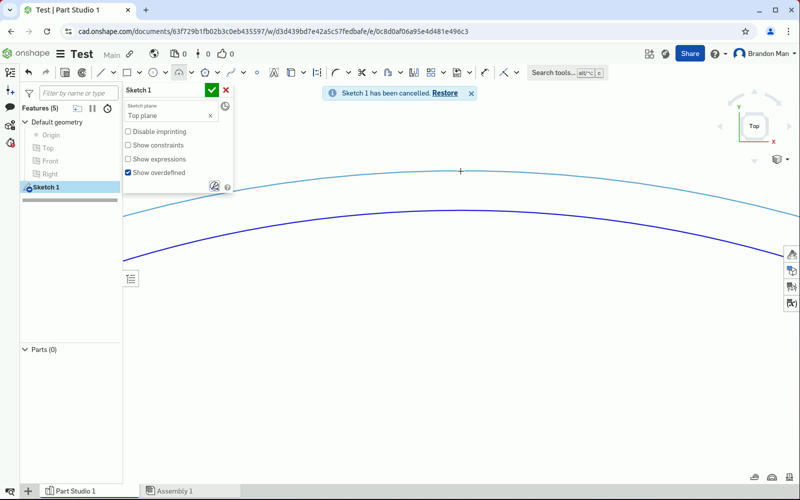
click(460, 170)
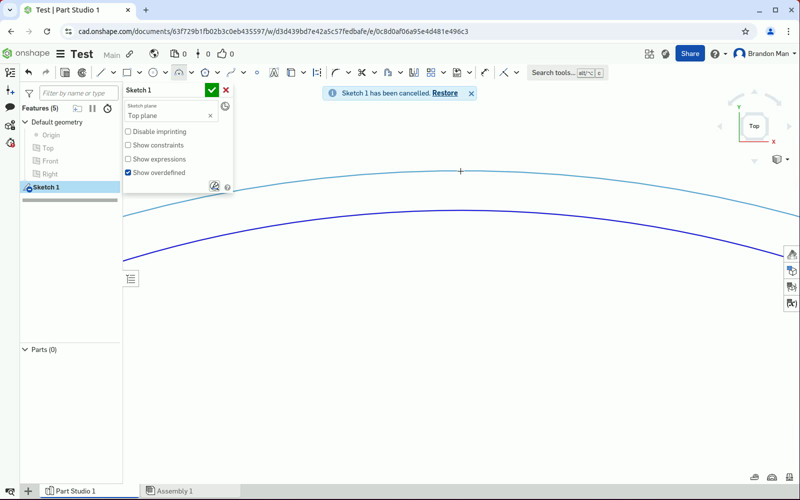
scroll(-6)
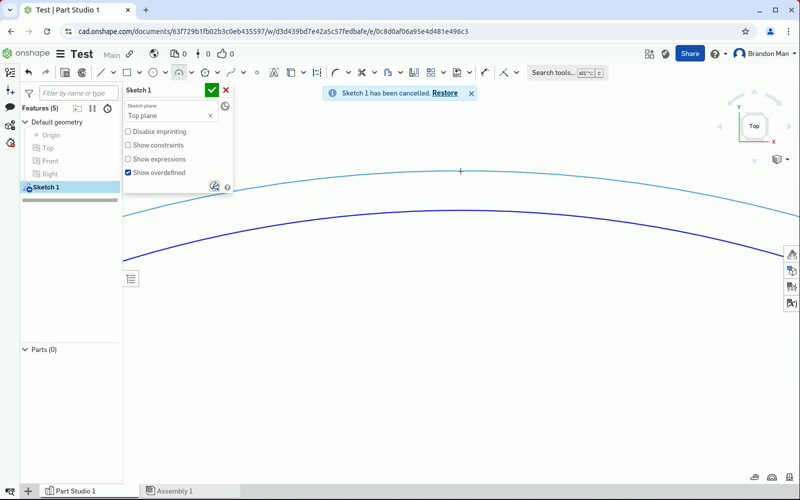
scroll(-6)
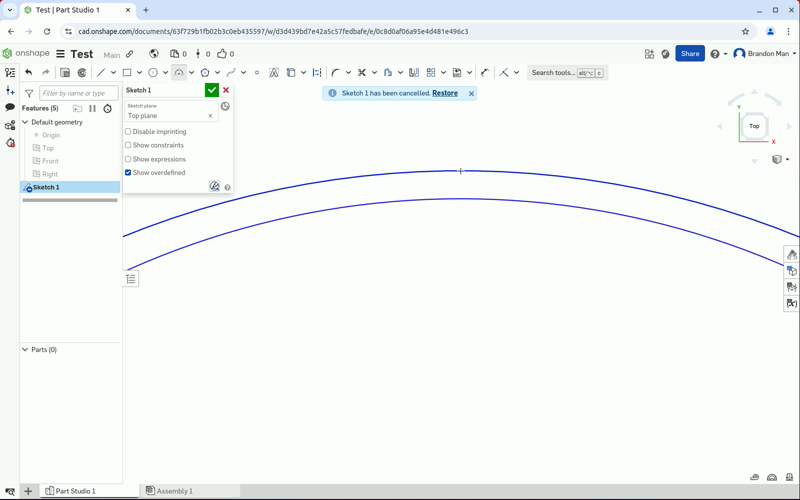
scroll(-6)
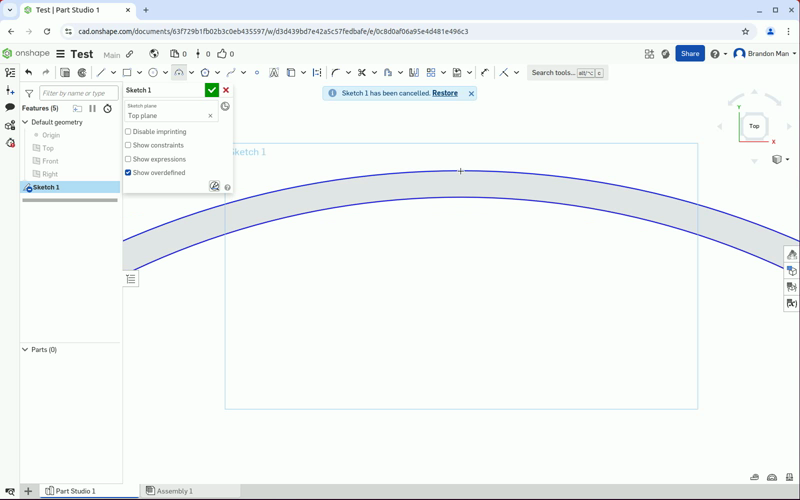
scroll(-6)
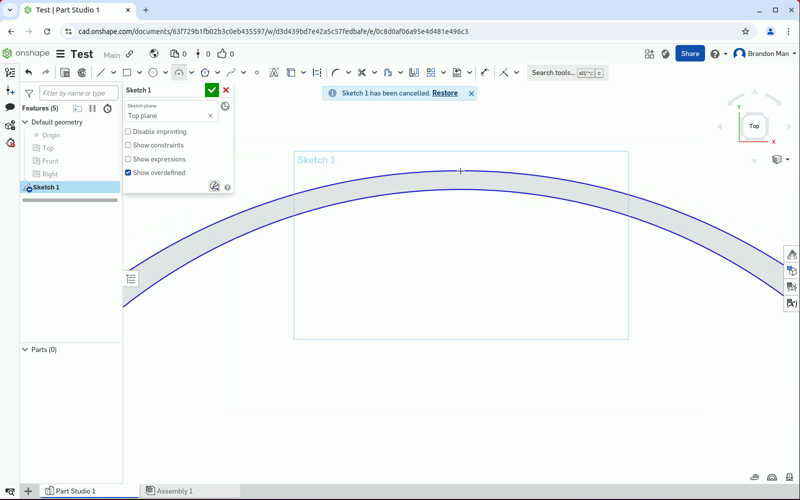
scroll(-6)
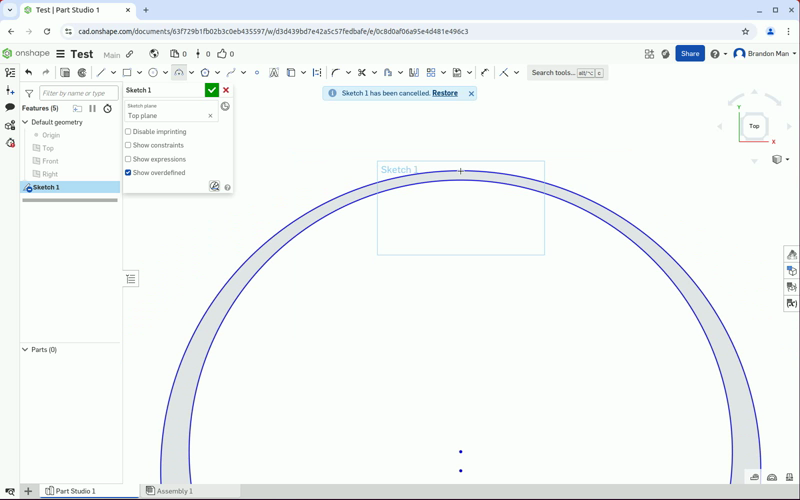
scroll(-6)
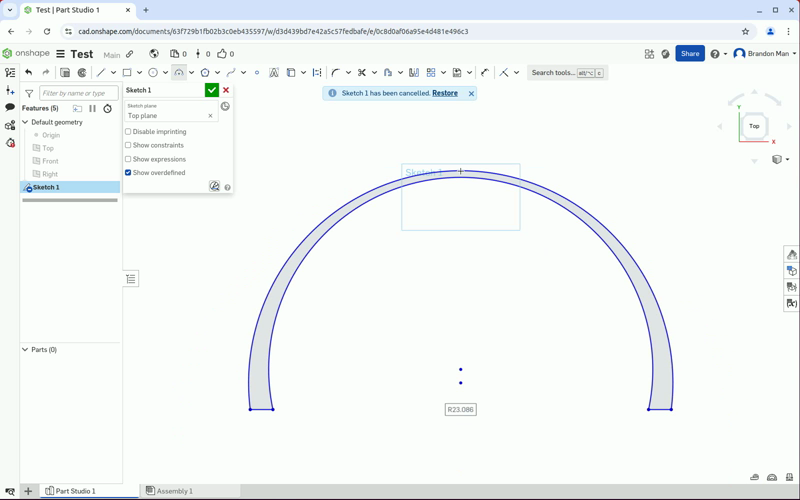
scroll(-6)
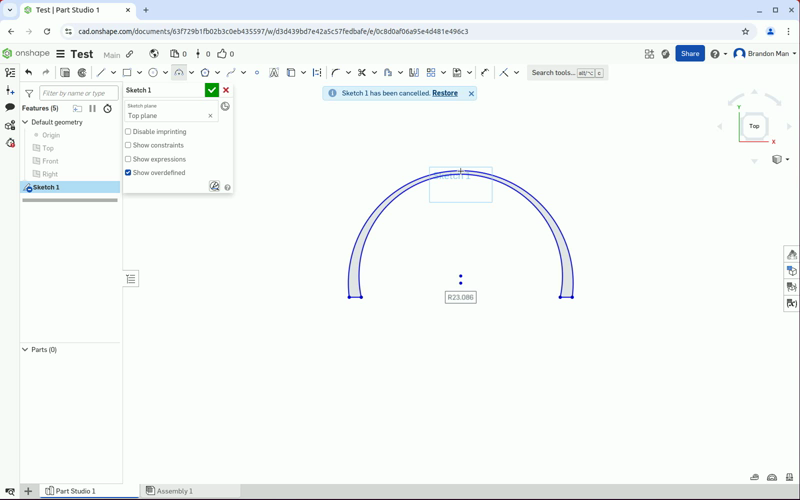
key_up(shift)
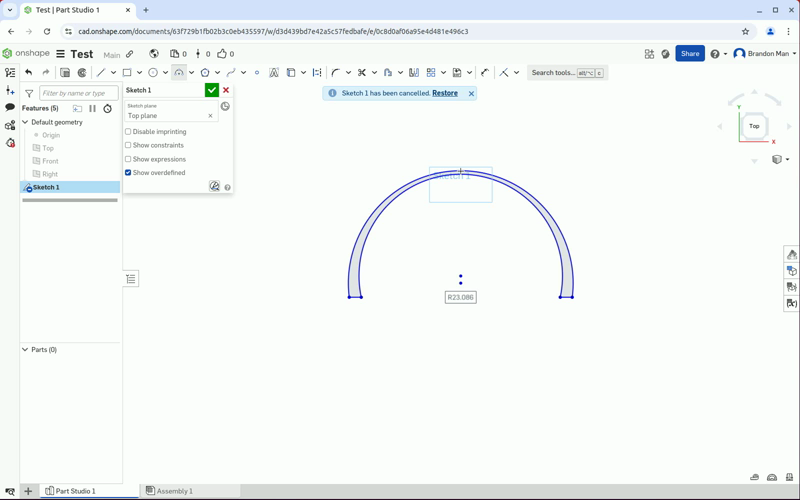
key(esc)
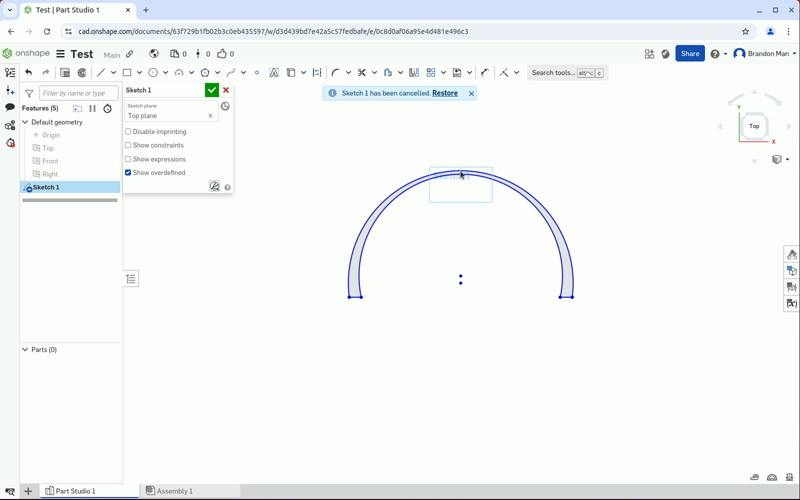
mouse_move(555, 232)
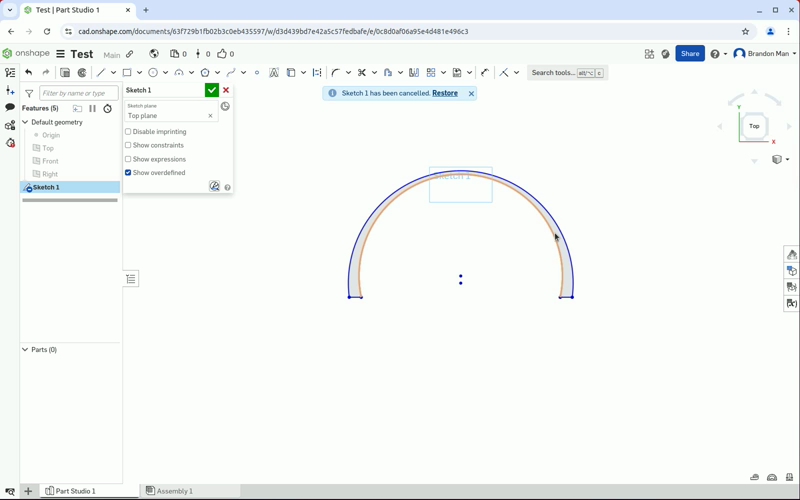
click(555, 232)
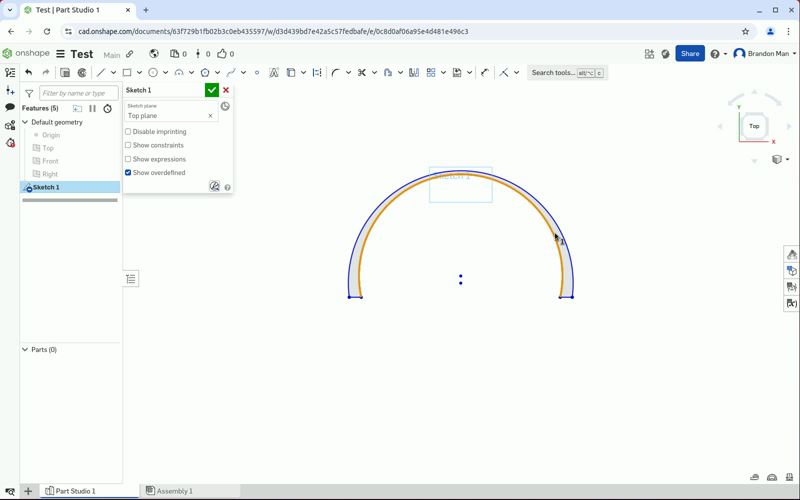
mouse_move(73, 352)
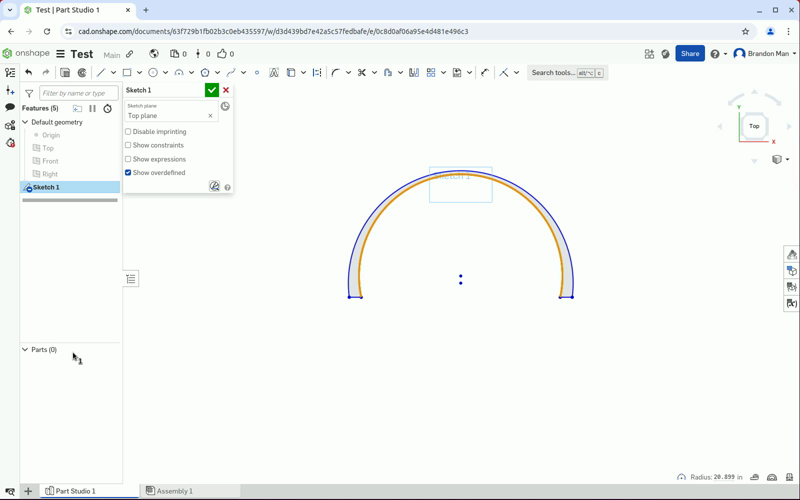
key(shift+y)
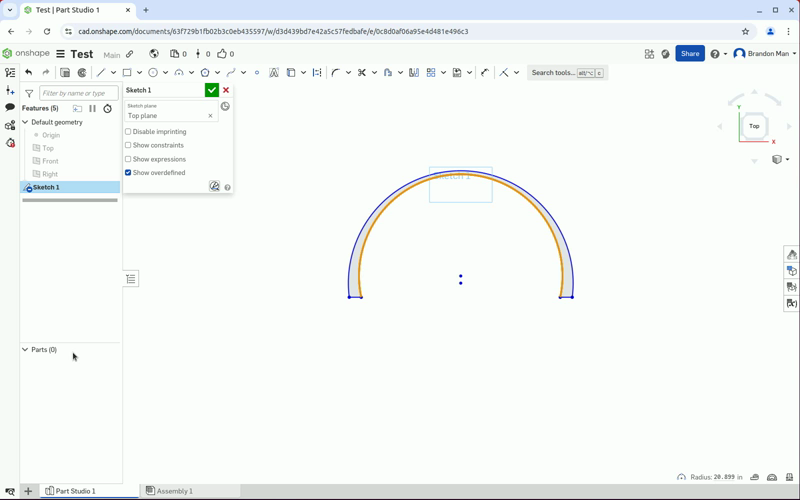
key(shift+e)
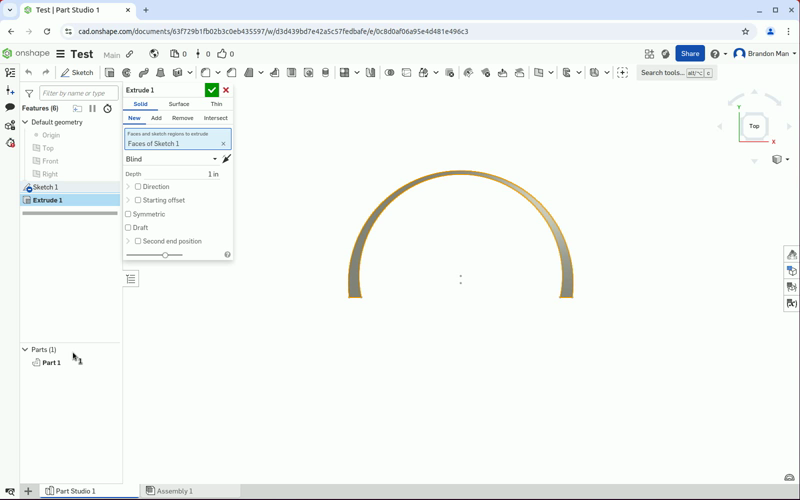
mouse_move(143, 106)
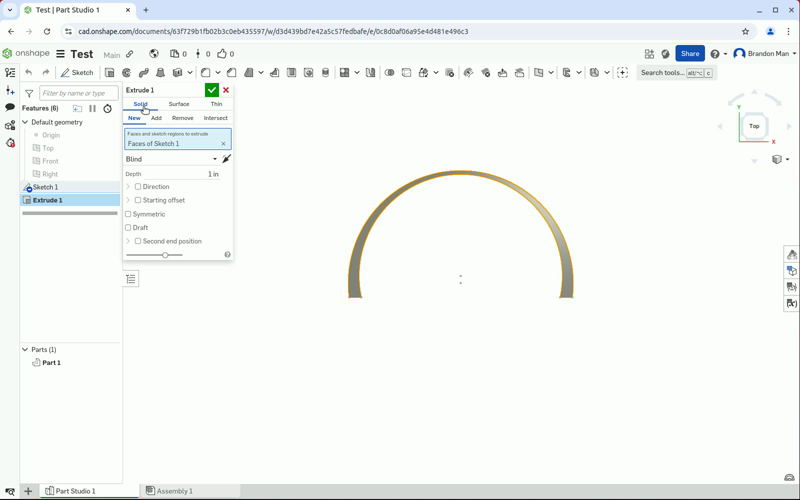
click(143, 106)
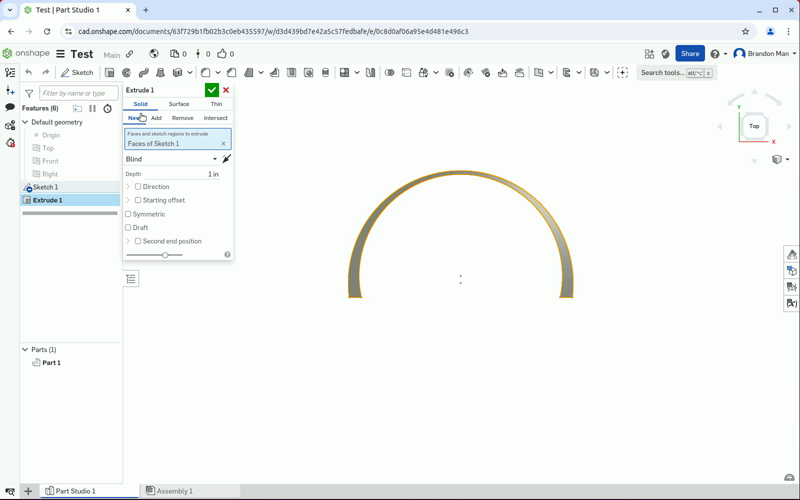
mouse_move(137, 120)
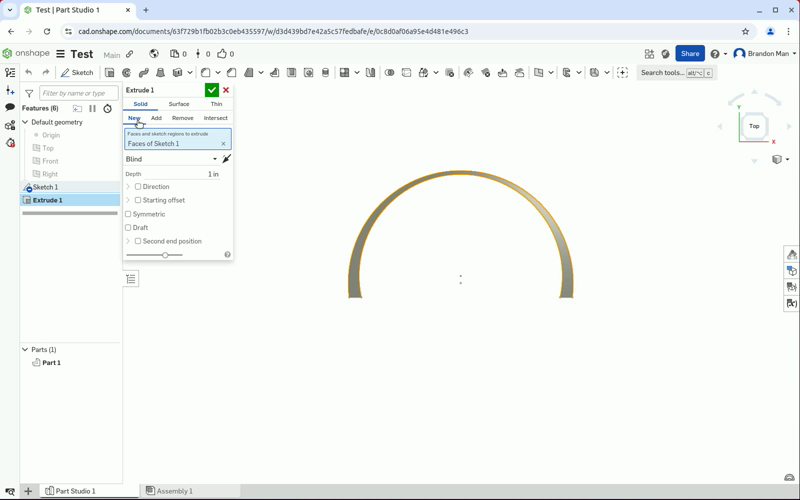
click(137, 120)
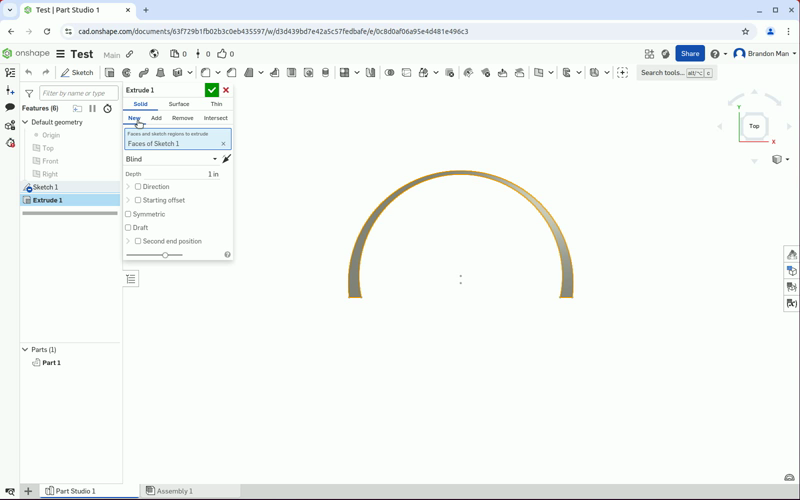
key(tab, 4)
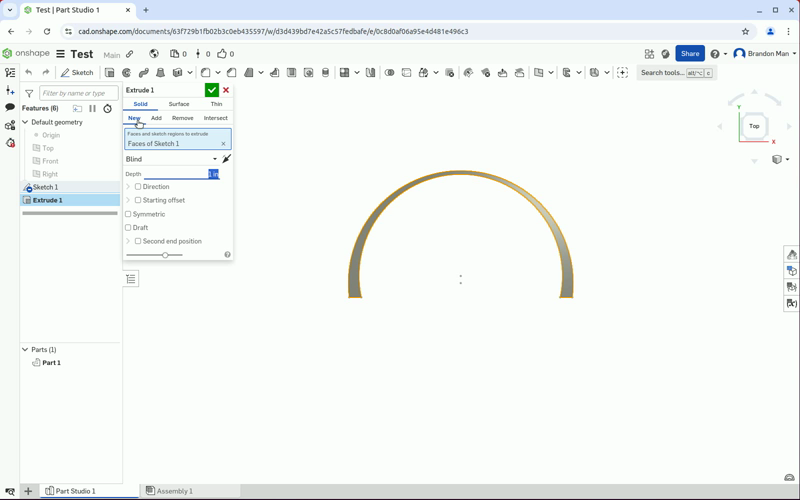
text(4.574)
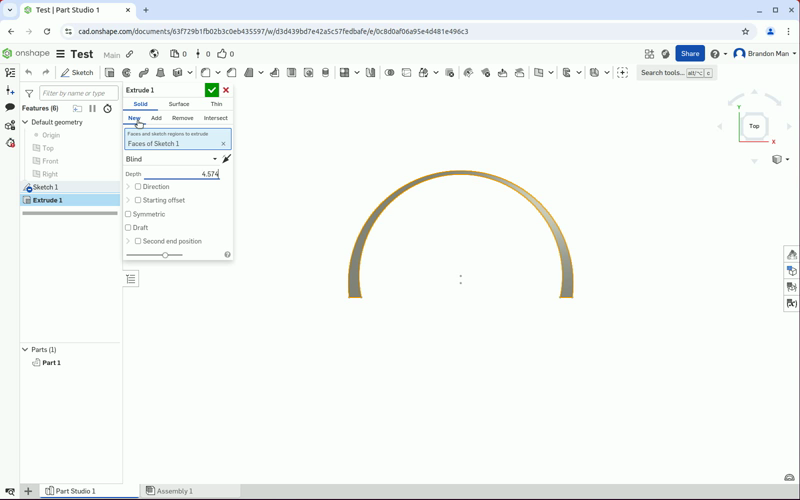
key(enter)
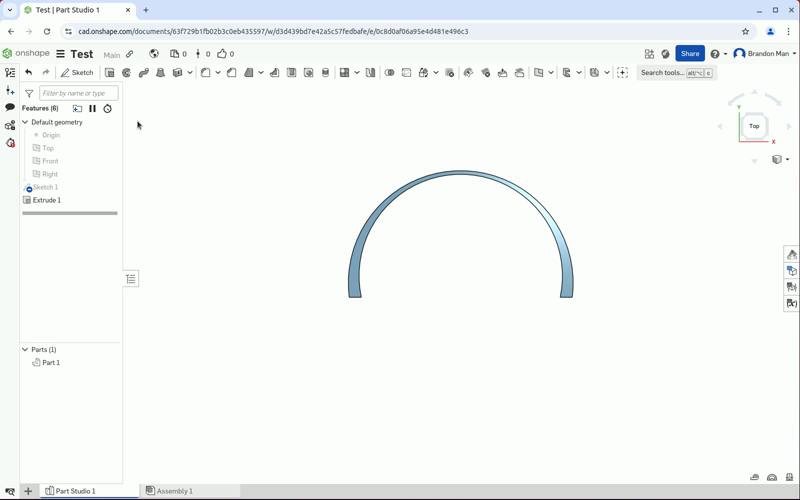
key(shift+h)
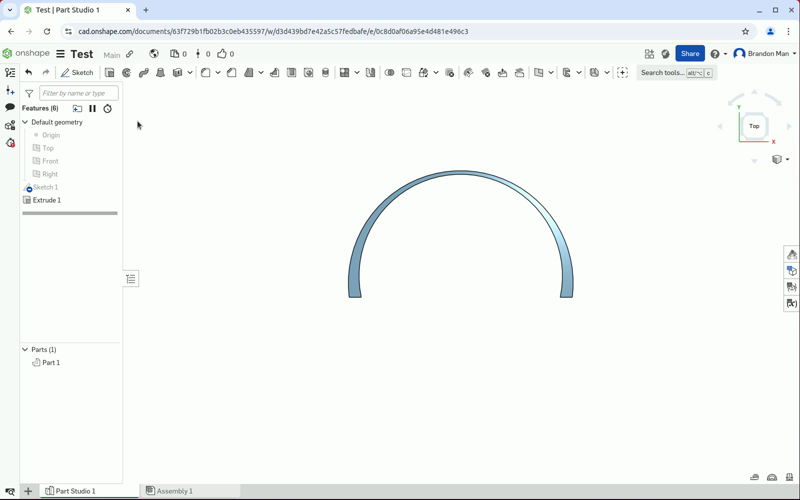
key(shift+h)
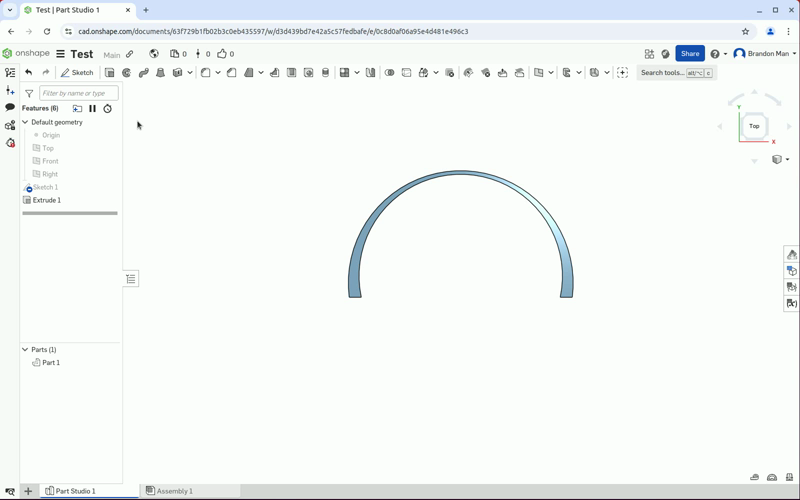
mouse_move(73, 189)
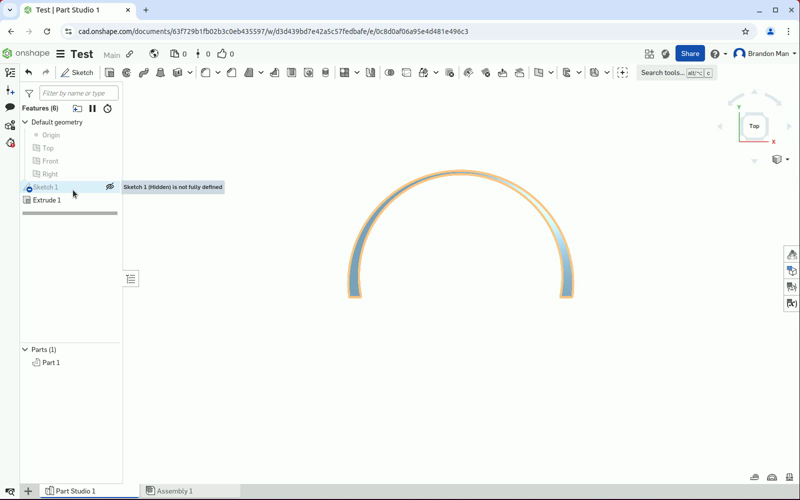
click(73, 189)
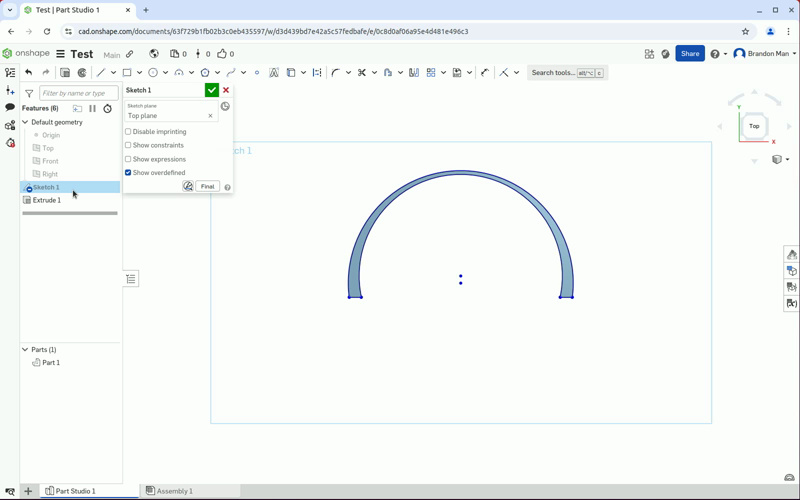
mouse_move(229, 92)
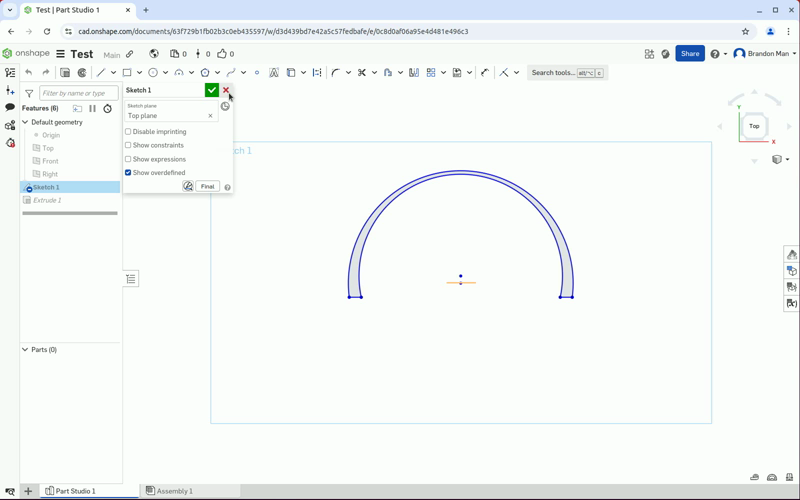
click(229, 92)
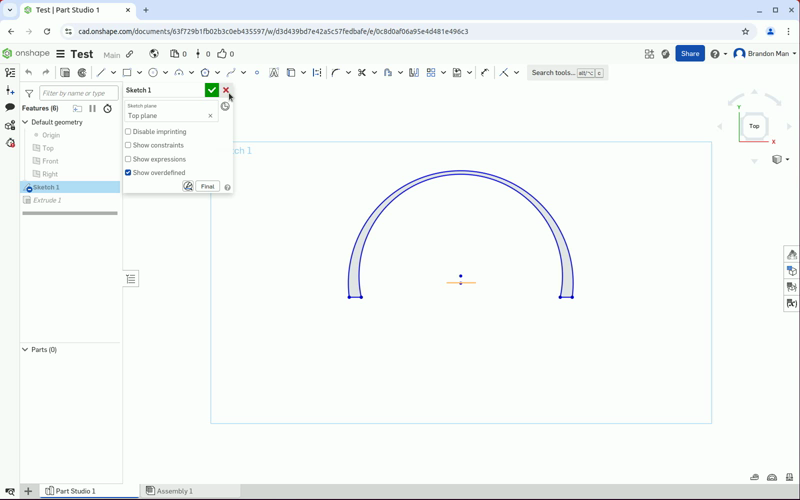
key(shift+s)
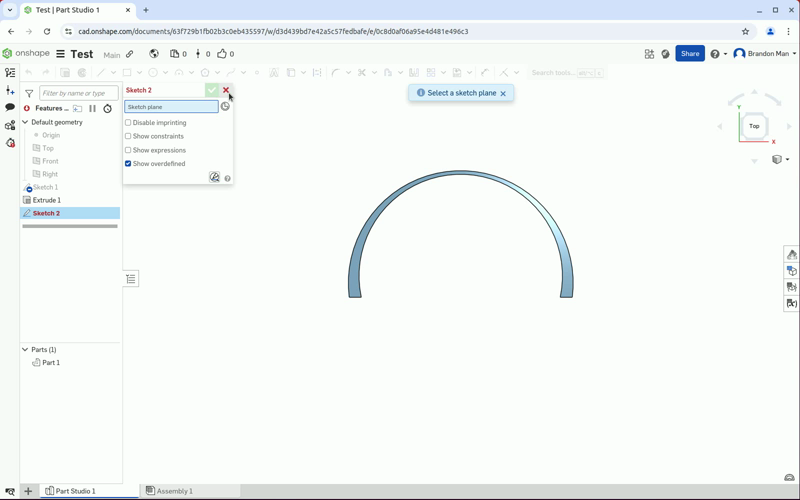
mouse_move(73, 150)
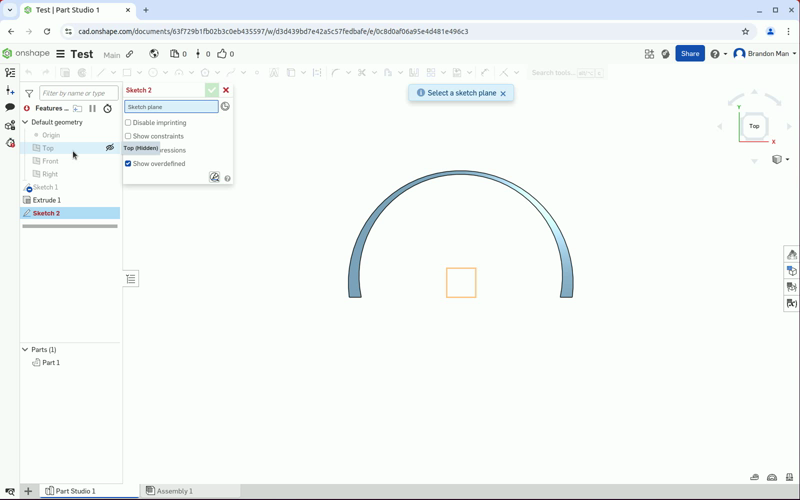
click(73, 150)
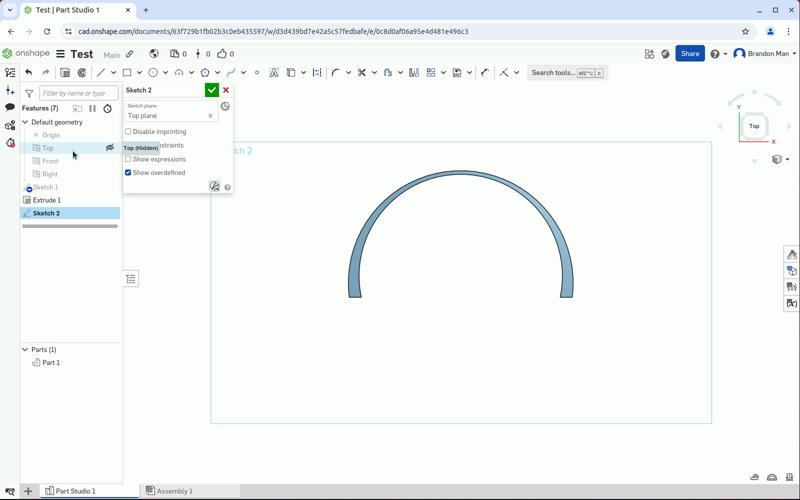
mouse_move(73, 352)
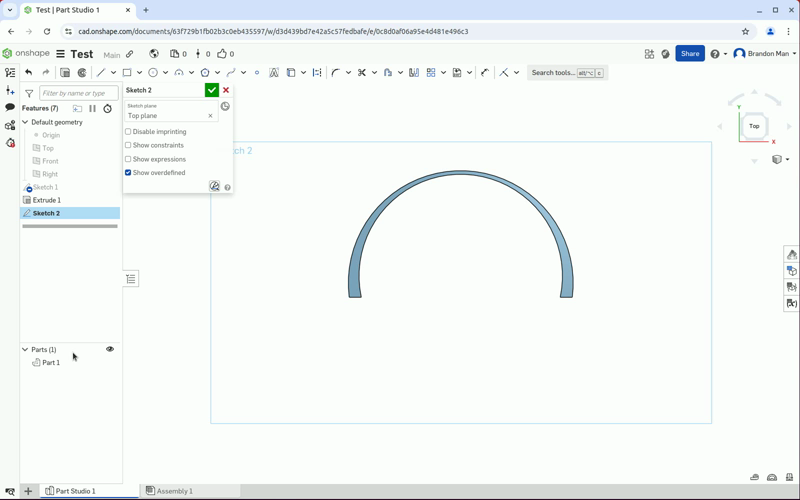
key(y)
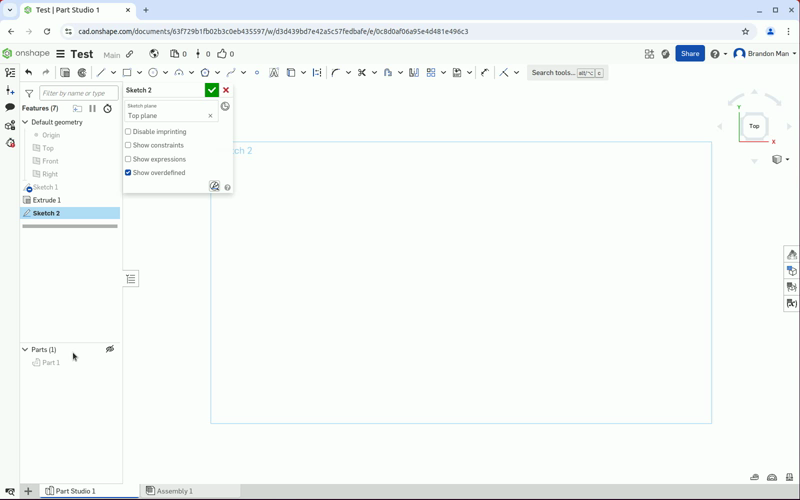
key(l)
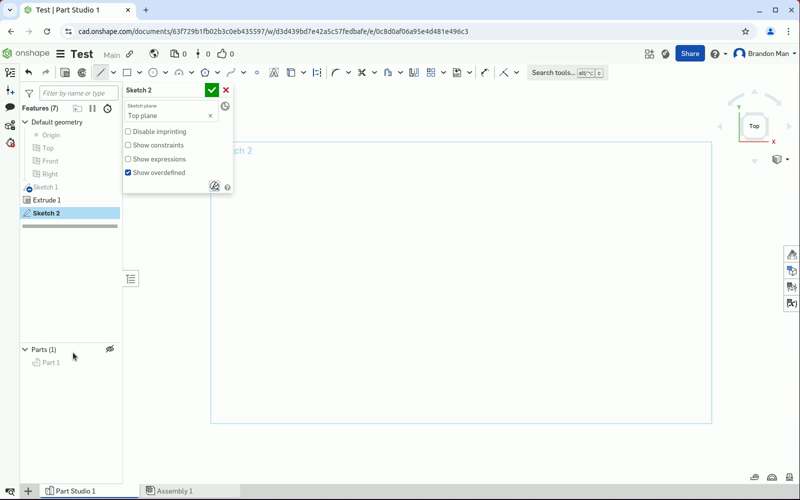
key_down(shift)
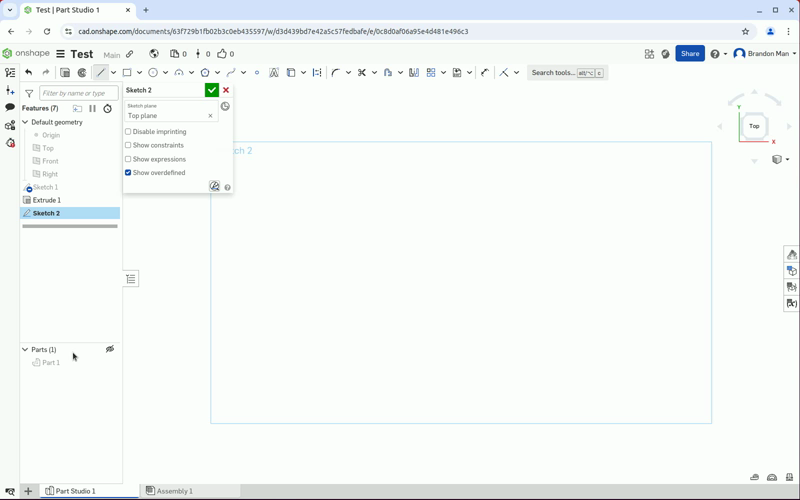
mouse_move(349, 297)
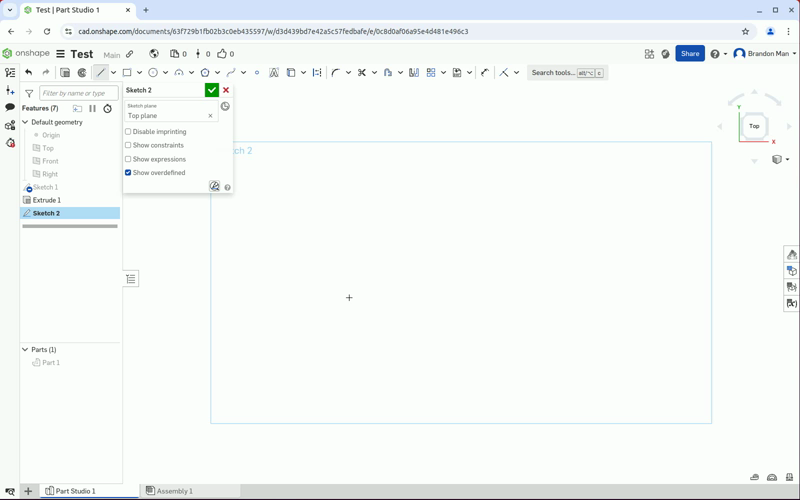
click(349, 297)
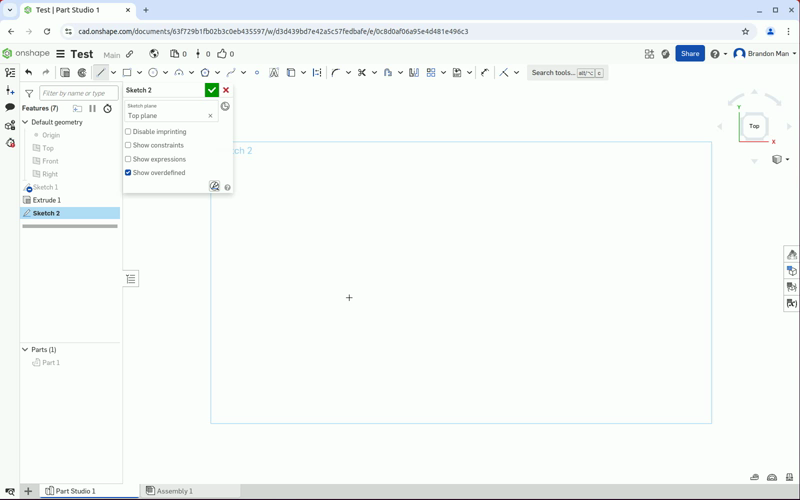
key_up(shift)
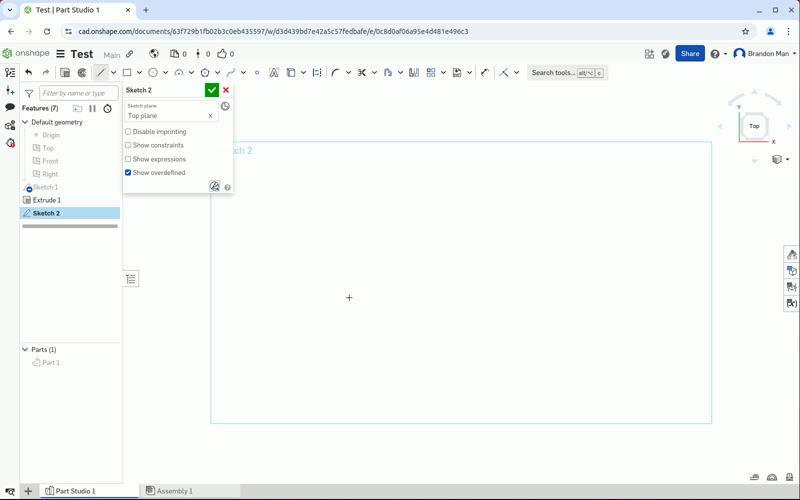
key_down(shift)
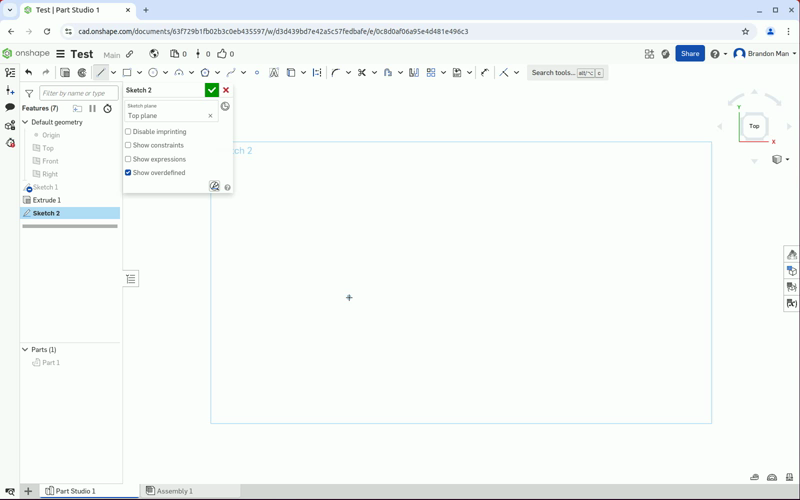
mouse_move(379, 297)
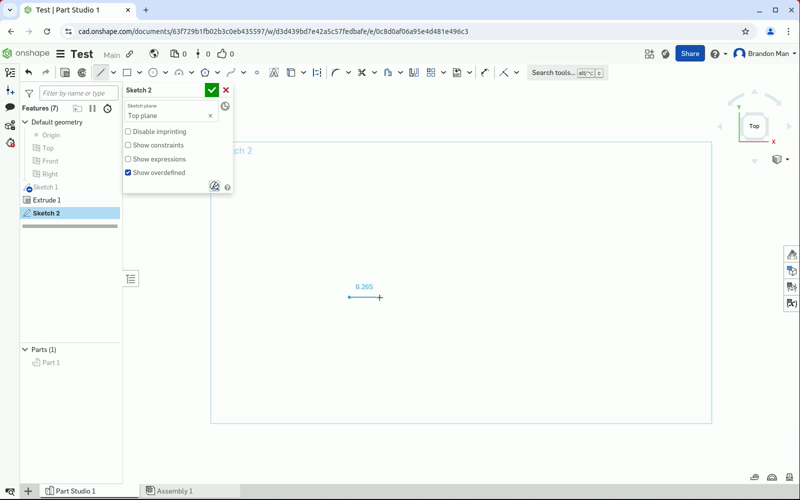
mouse_move(361, 297)
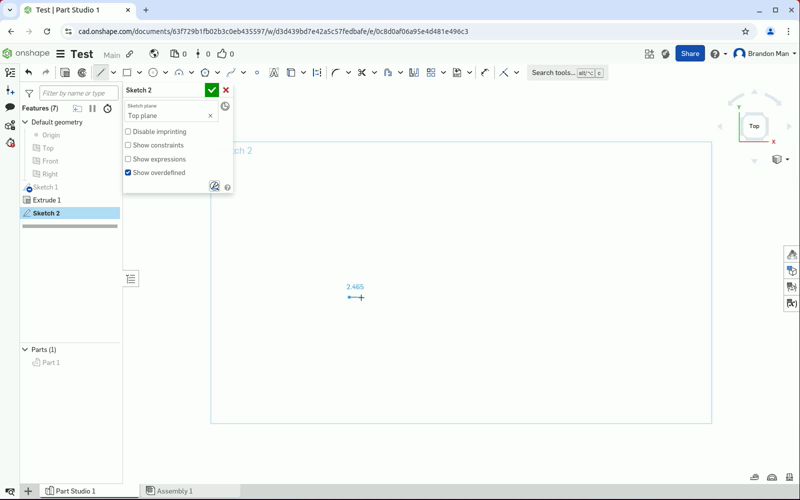
click(361, 297)
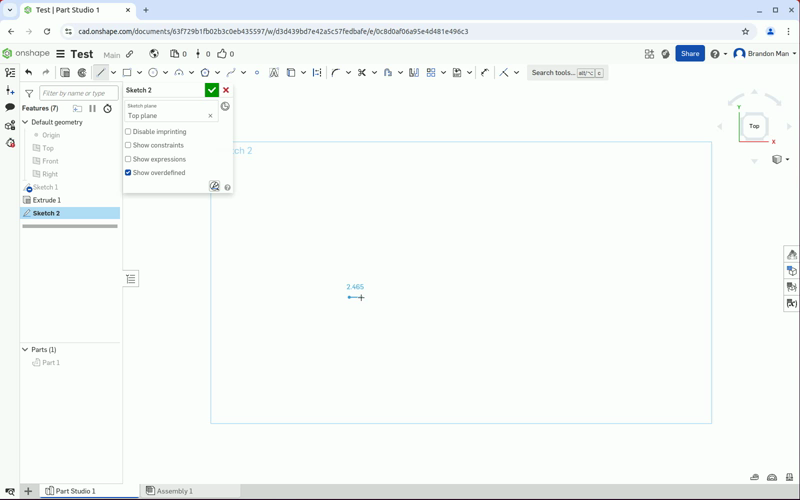
key_up(shift)
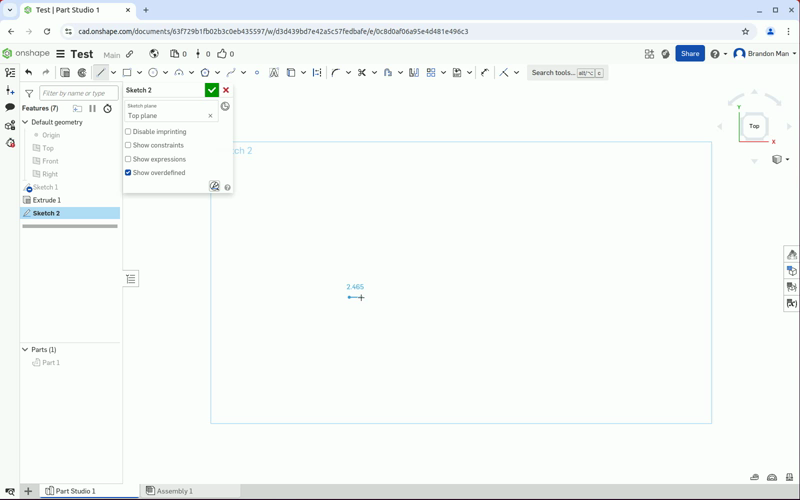
key(esc)
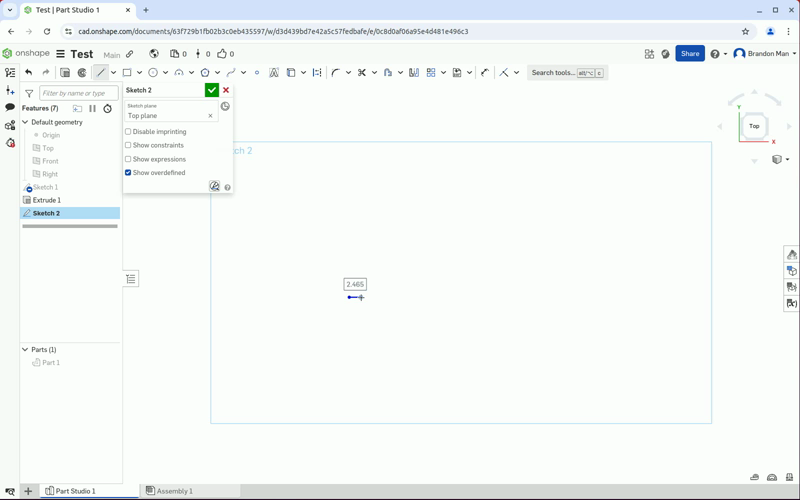
key(a)
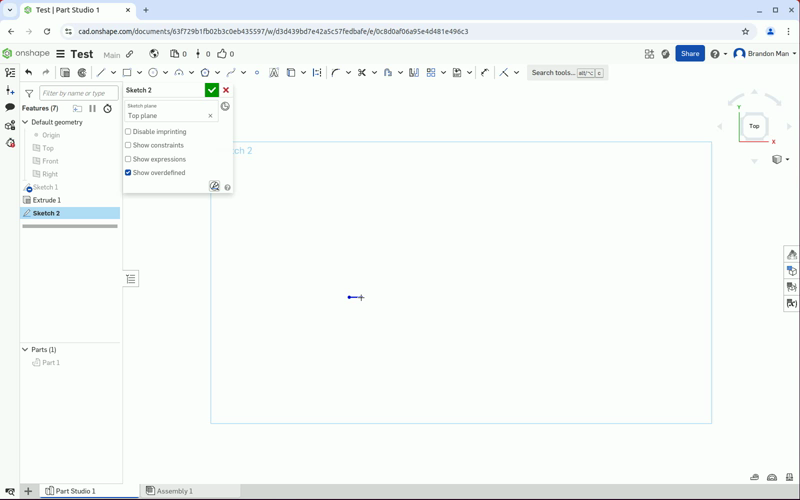
mouse_move(361, 297)
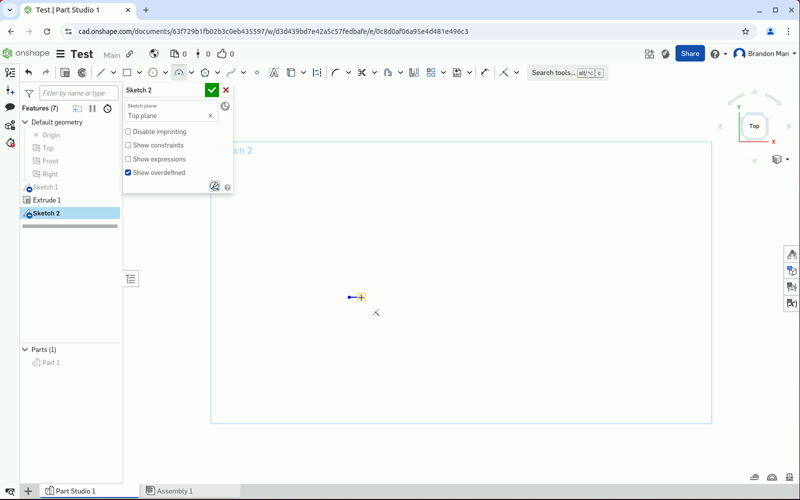
click(361, 297)
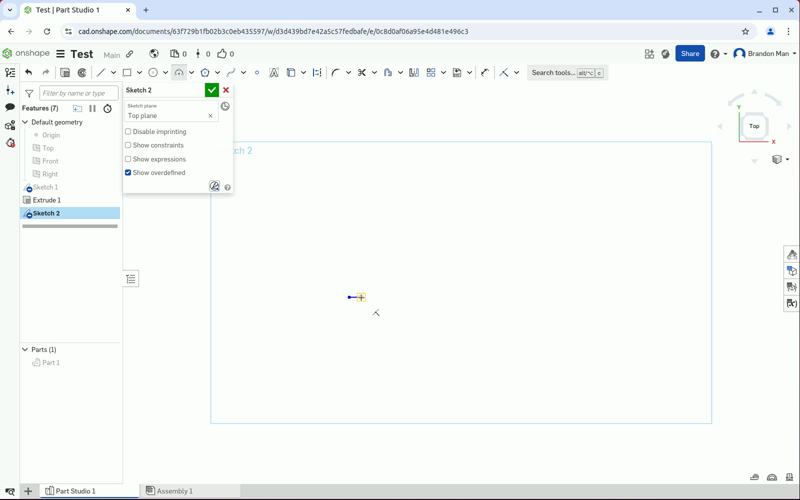
key_down(shift)
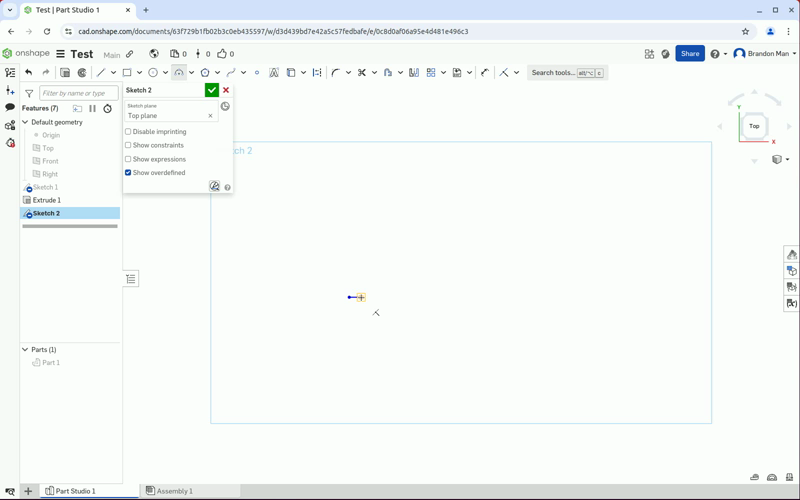
mouse_move(560, 297)
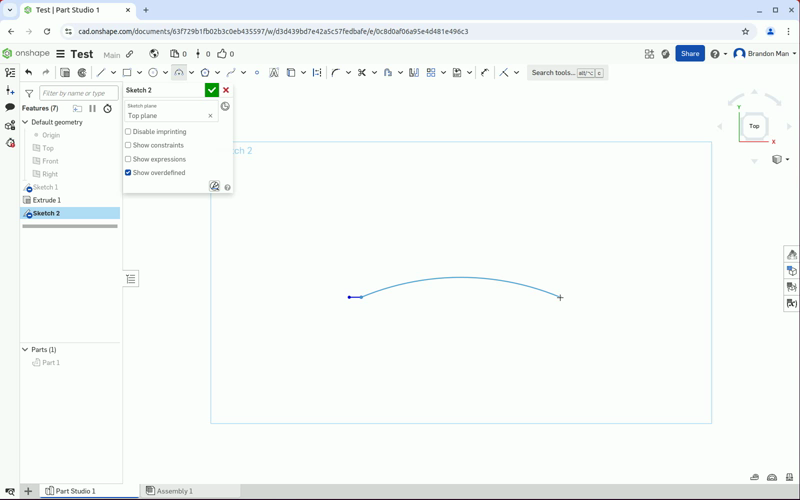
click(560, 297)
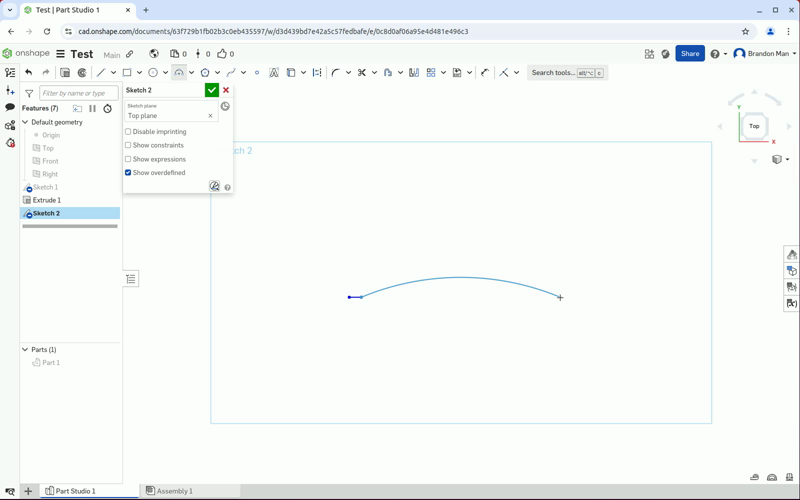
mouse_move(460, 174)
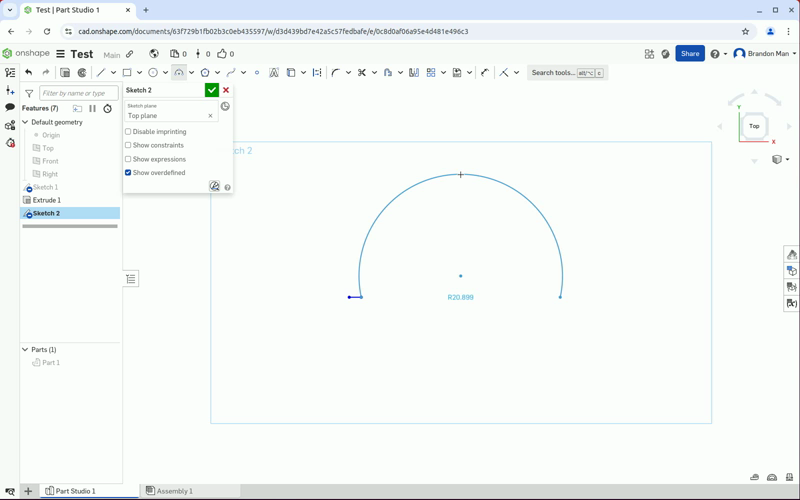
click(460, 174)
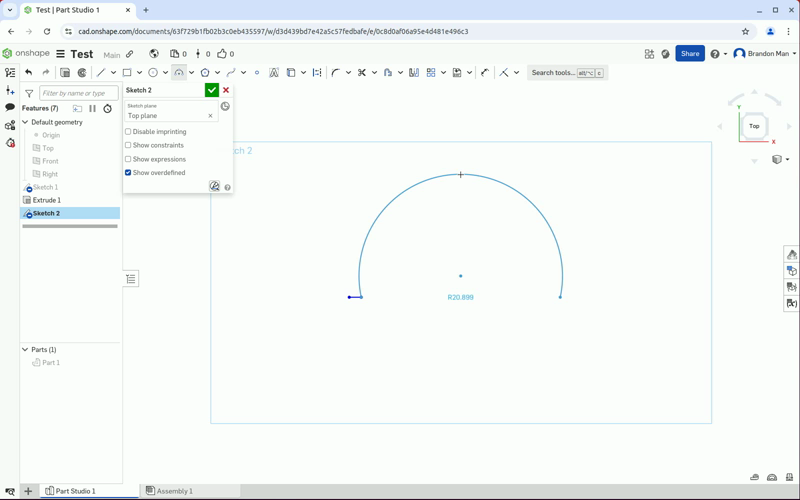
key_up(shift)
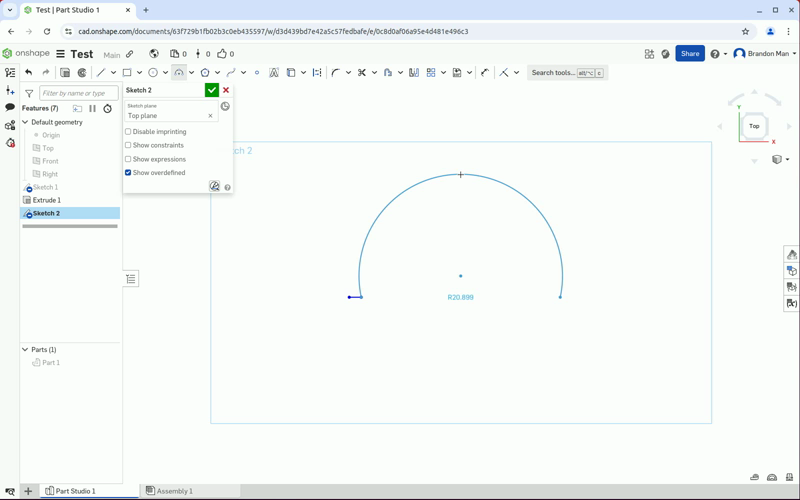
key(esc)
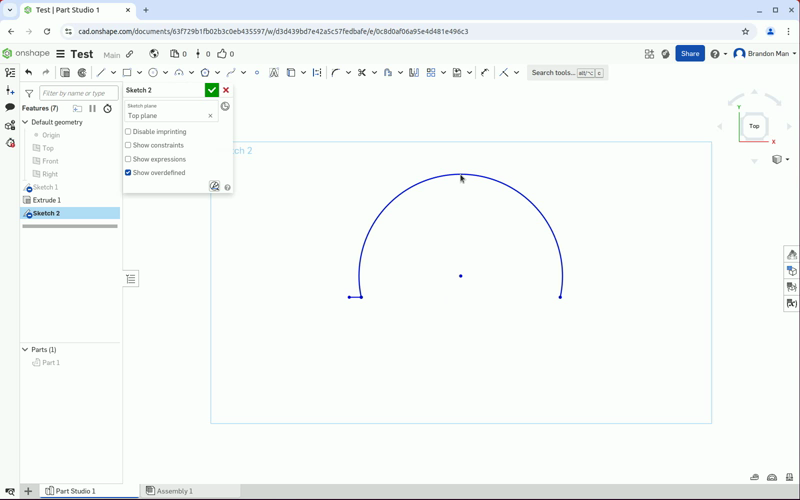
key(l)
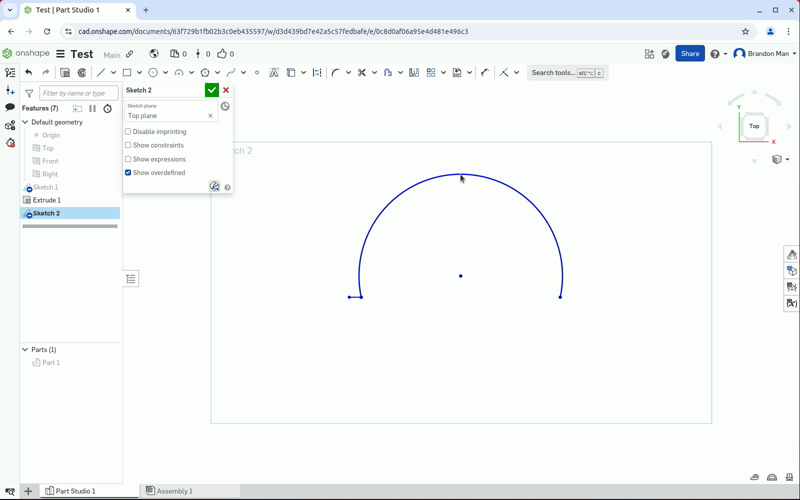
mouse_move(560, 297)
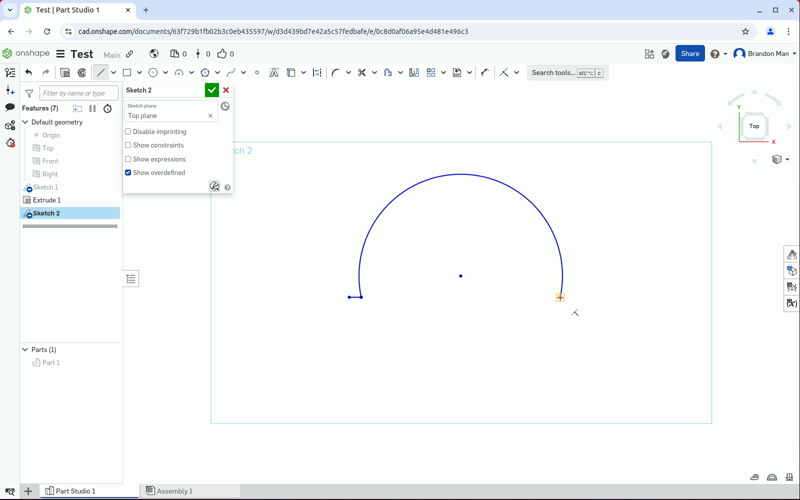
click(560, 297)
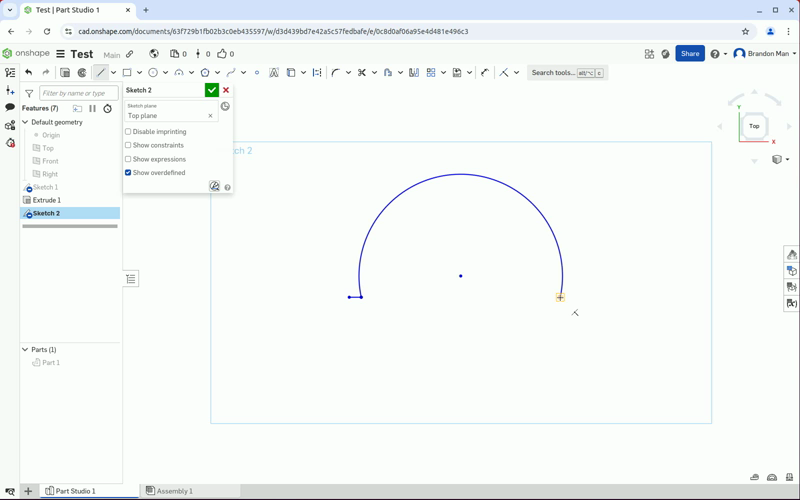
key_down(shift)
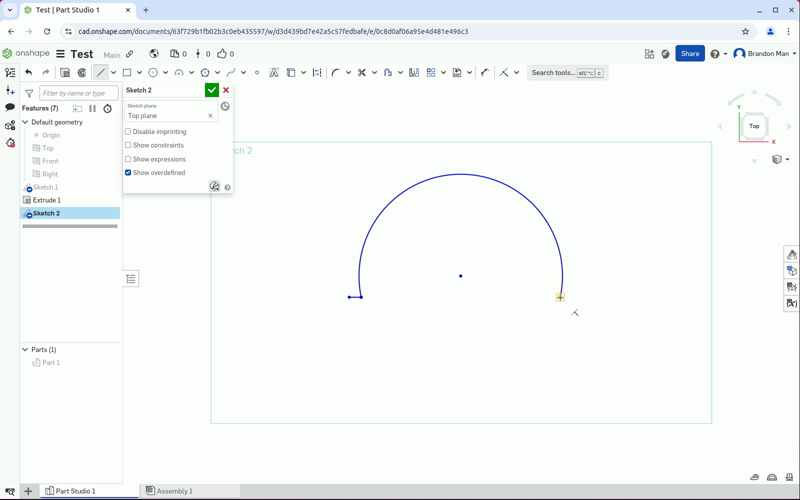
mouse_move(589, 297)
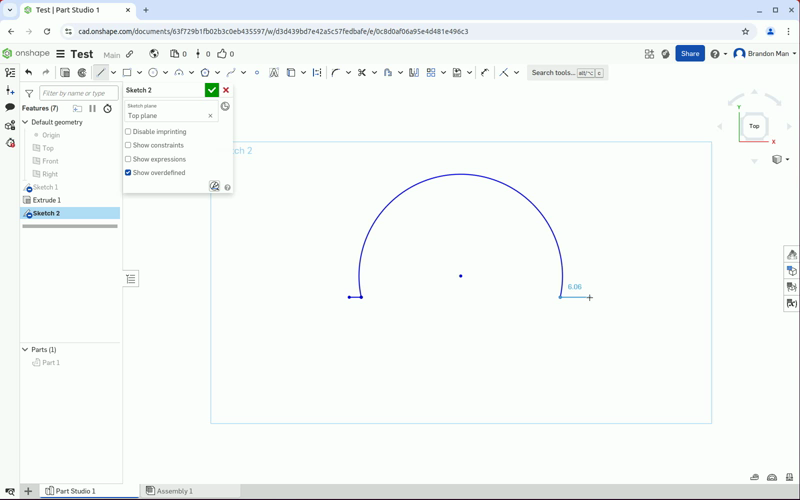
mouse_move(572, 297)
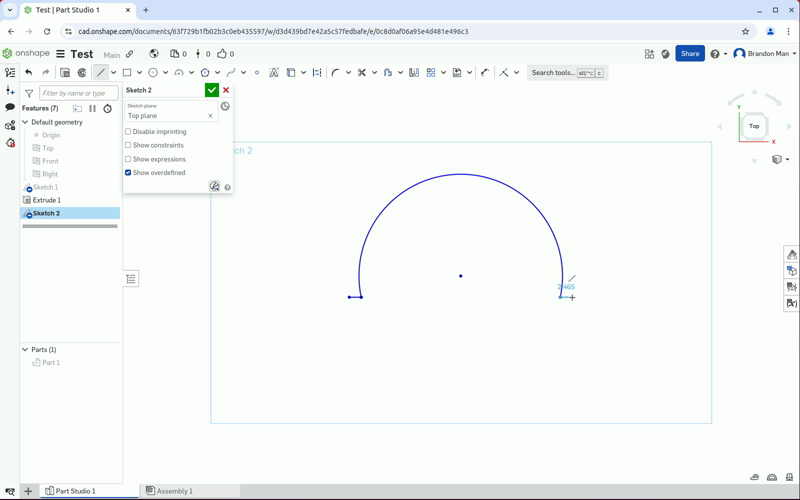
click(572, 297)
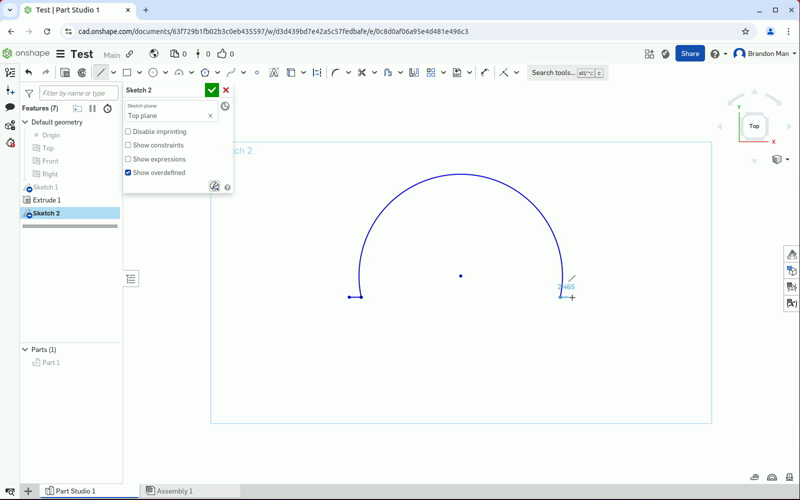
key_up(shift)
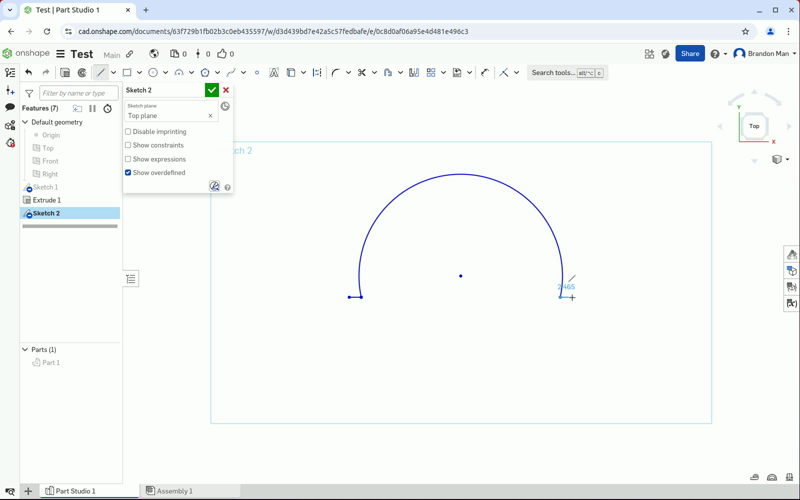
key(esc)
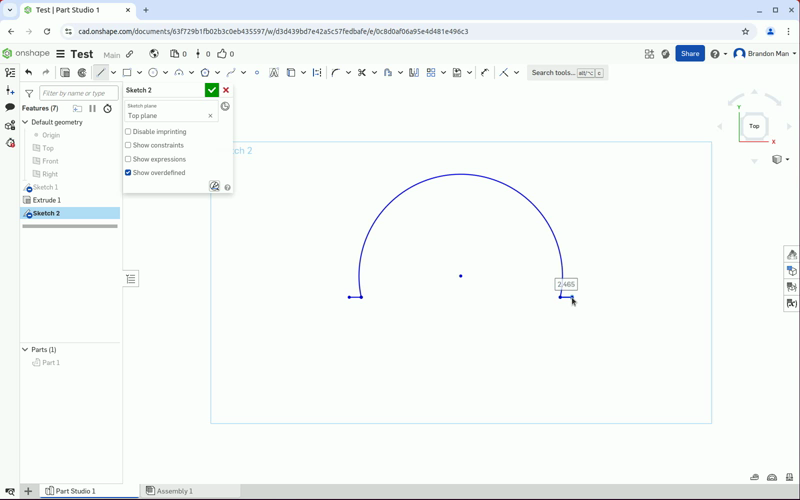
key(a)
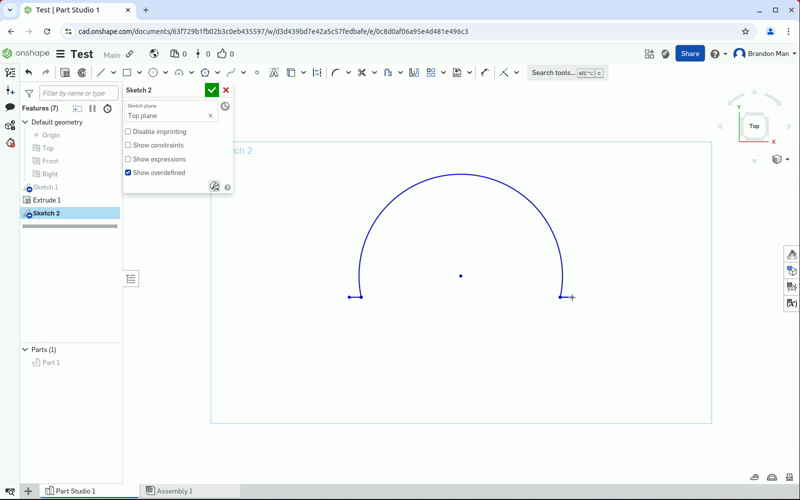
mouse_move(572, 297)
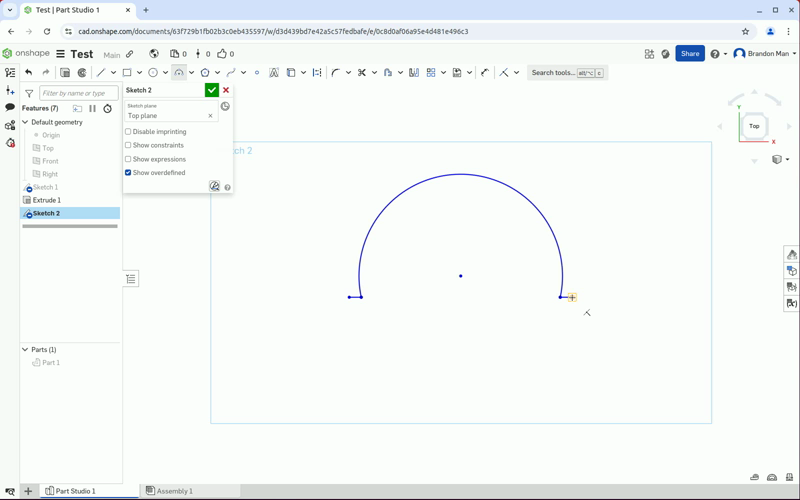
click(572, 297)
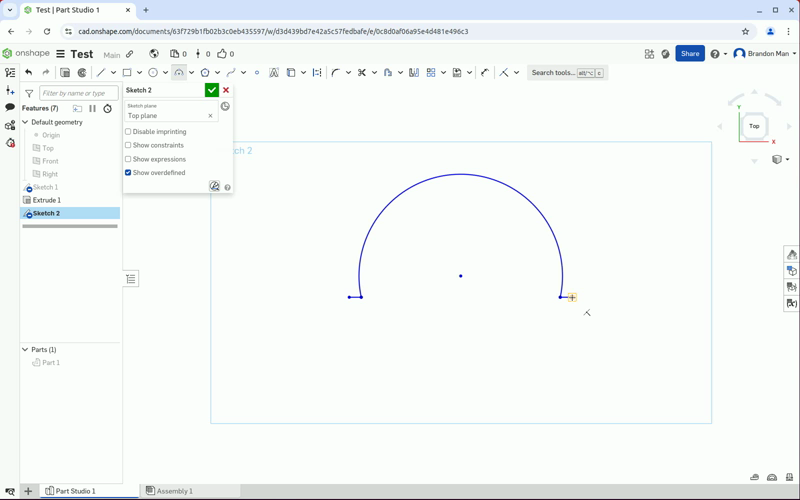
mouse_move(349, 297)
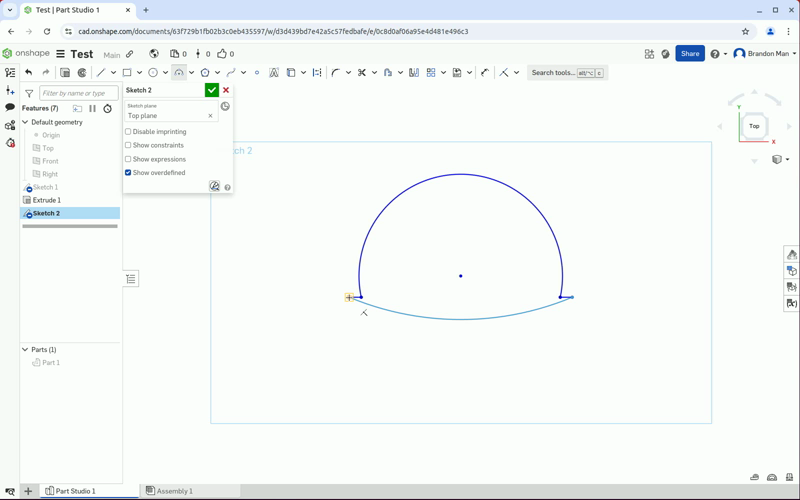
click(349, 297)
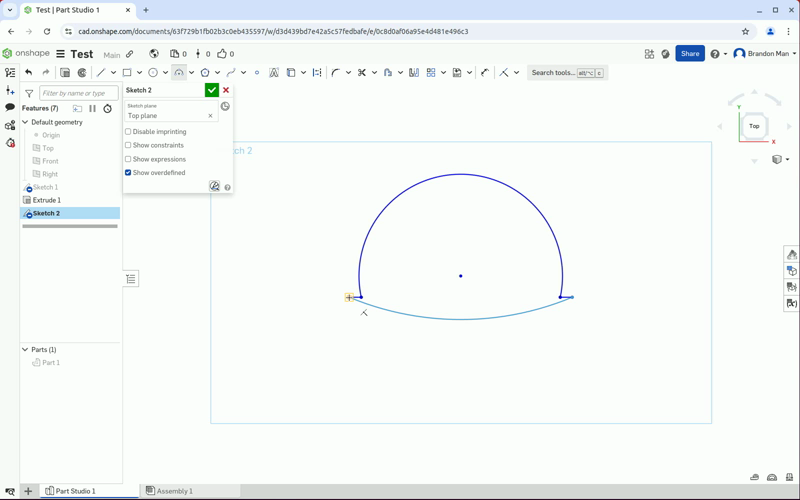
key_down(shift)
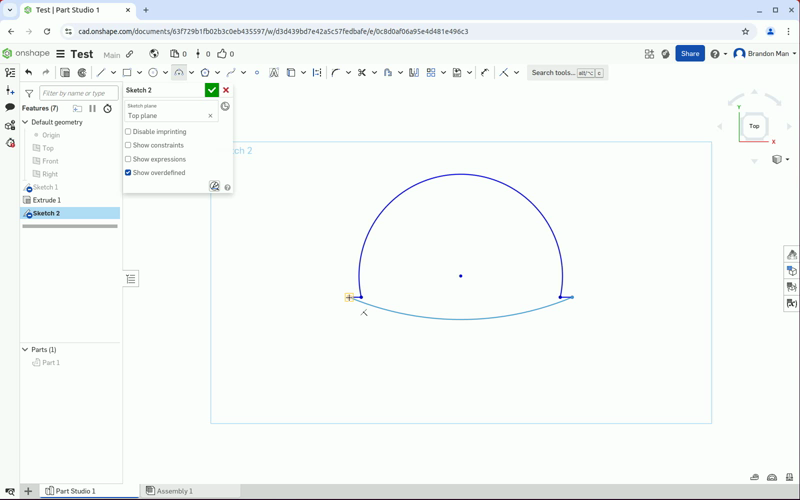
mouse_move(460, 170)
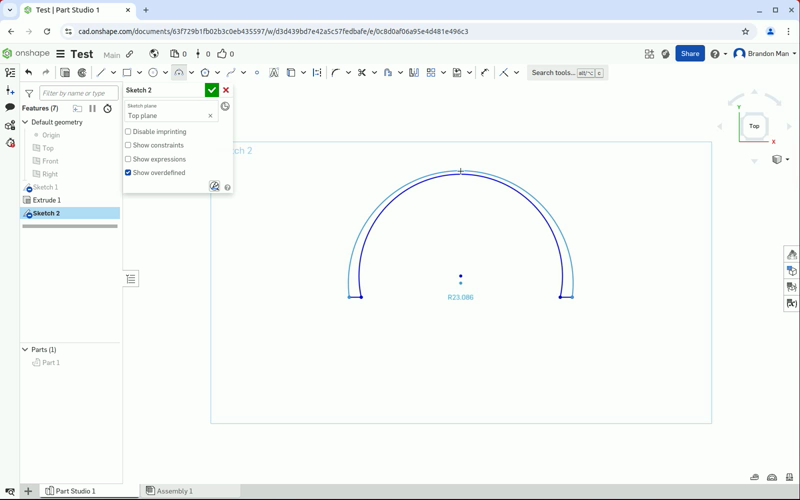
scroll(6)
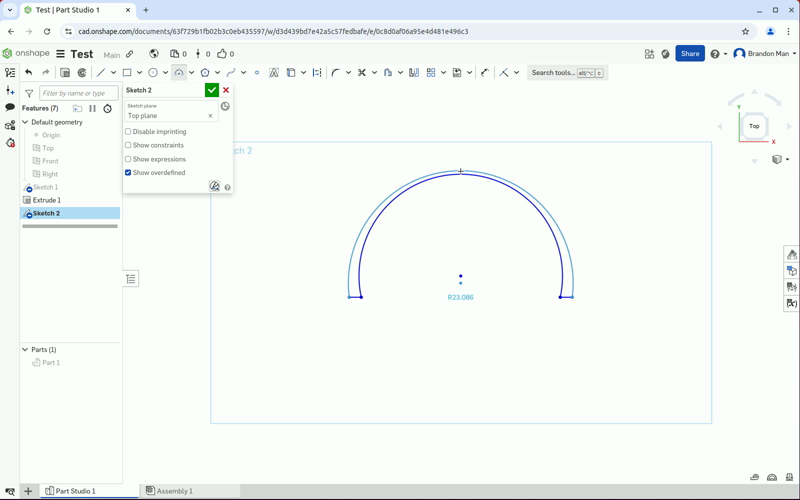
scroll(6)
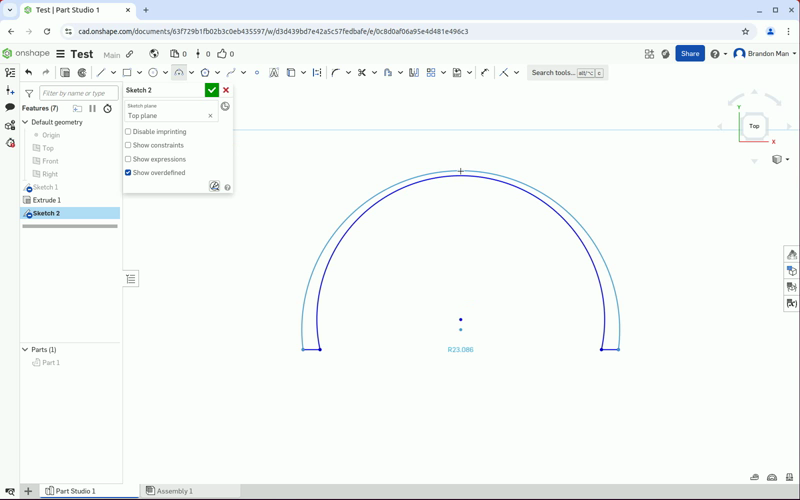
scroll(6)
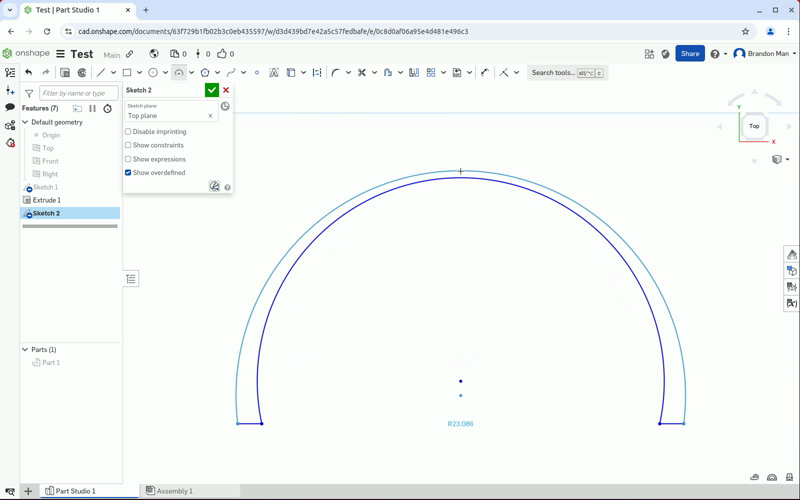
scroll(6)
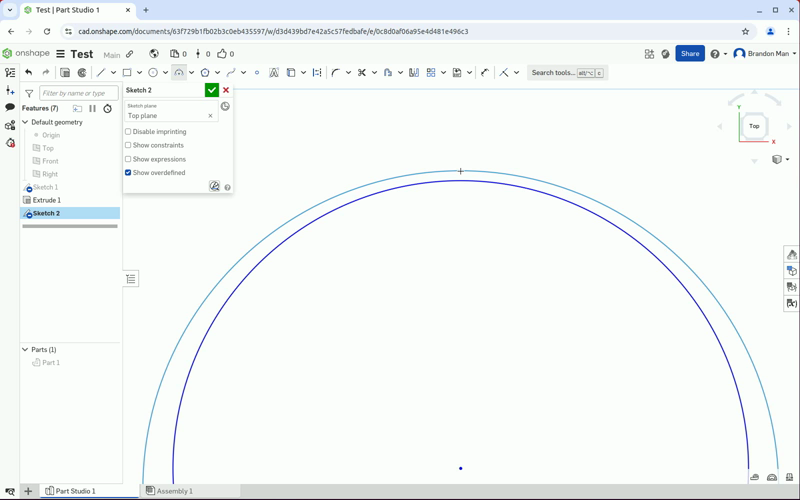
scroll(6)
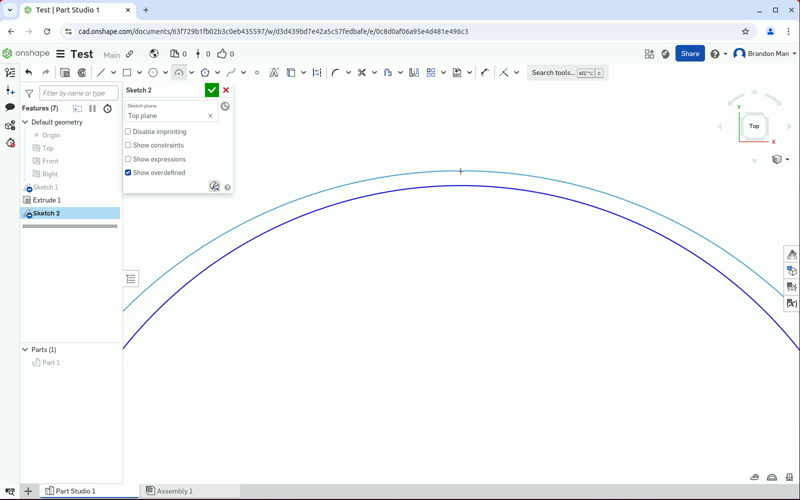
scroll(6)
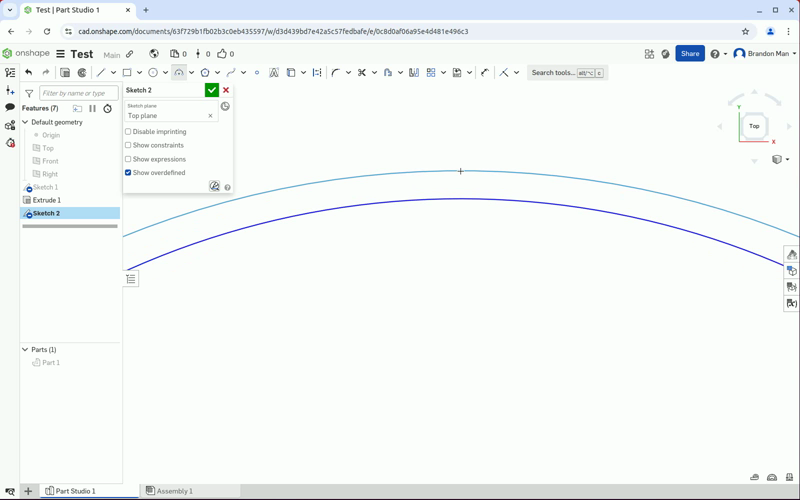
scroll(6)
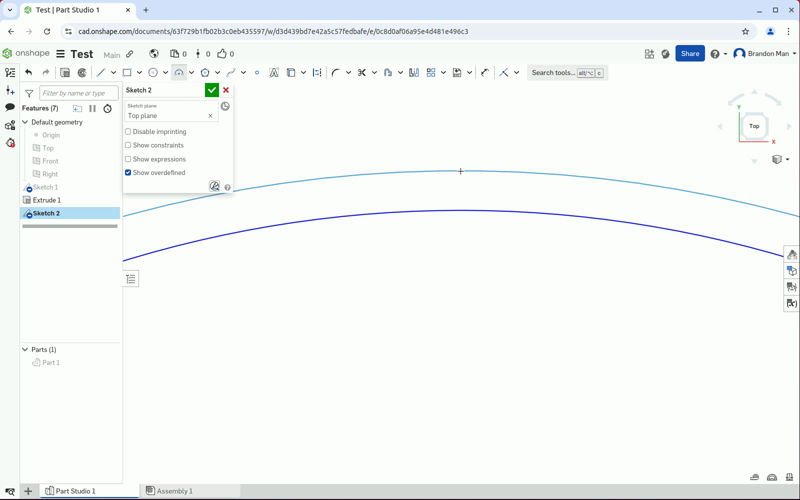
click(460, 170)
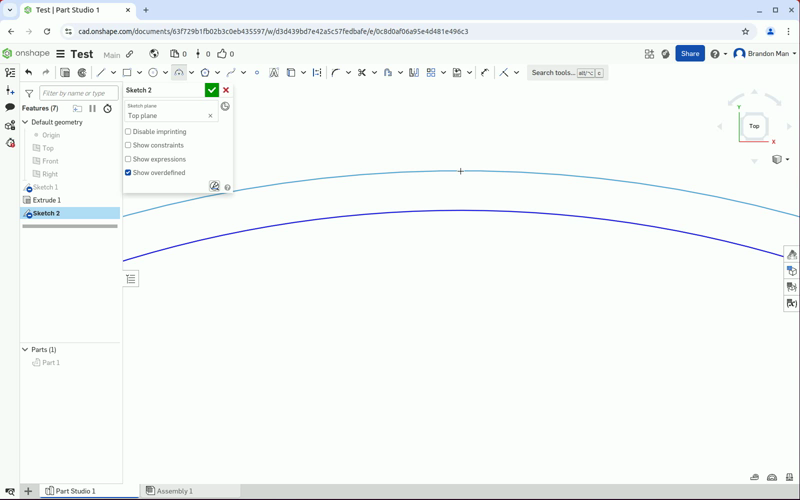
scroll(-6)
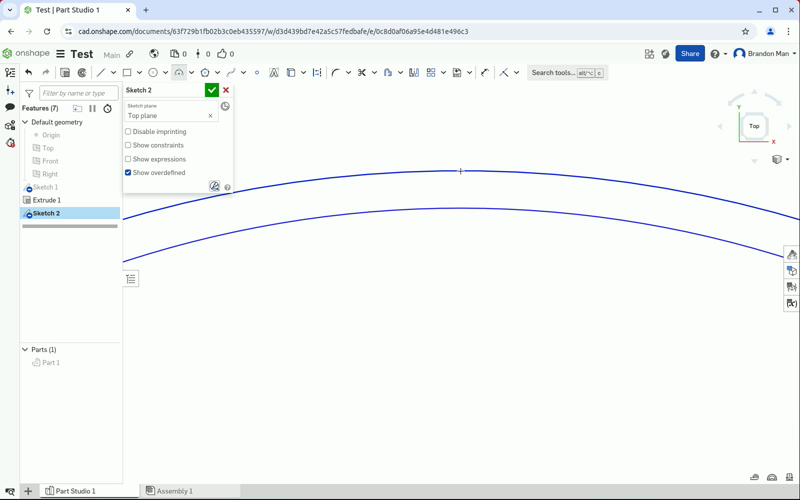
scroll(-6)
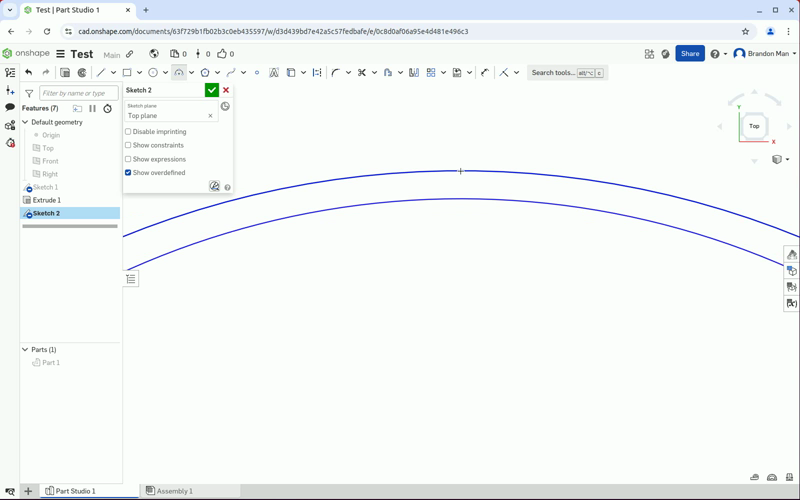
scroll(-6)
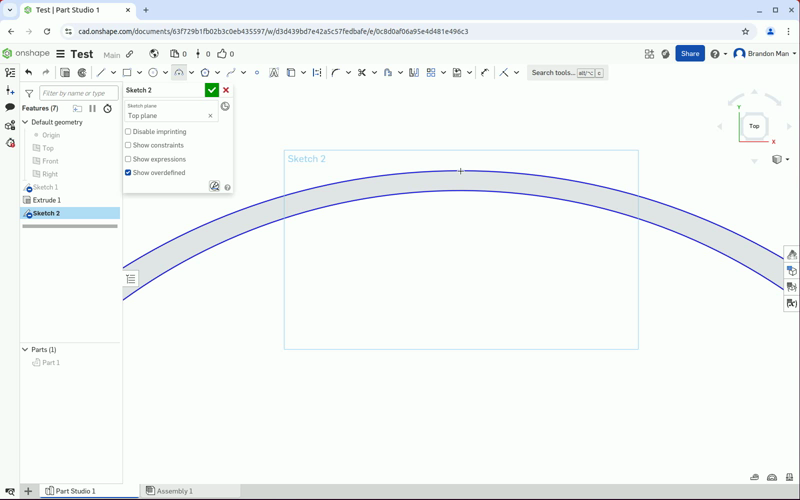
scroll(-6)
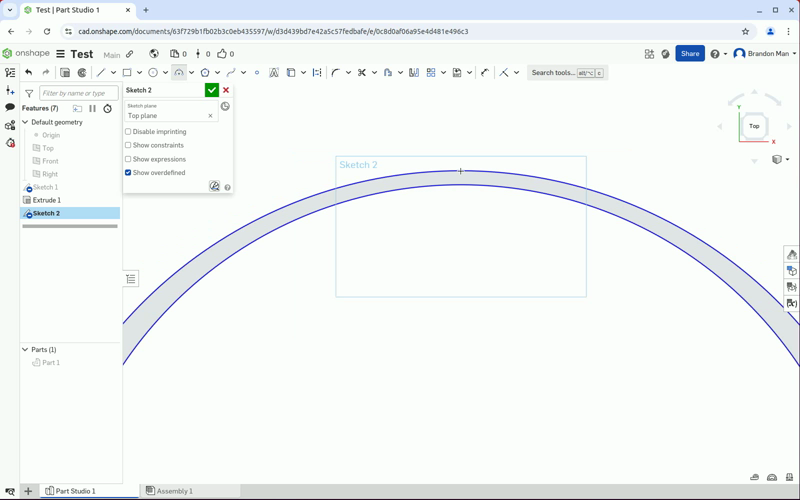
scroll(-6)
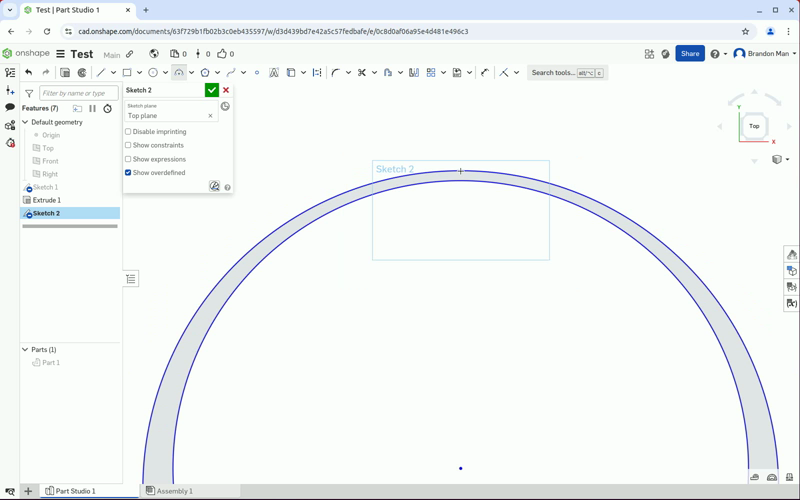
scroll(-6)
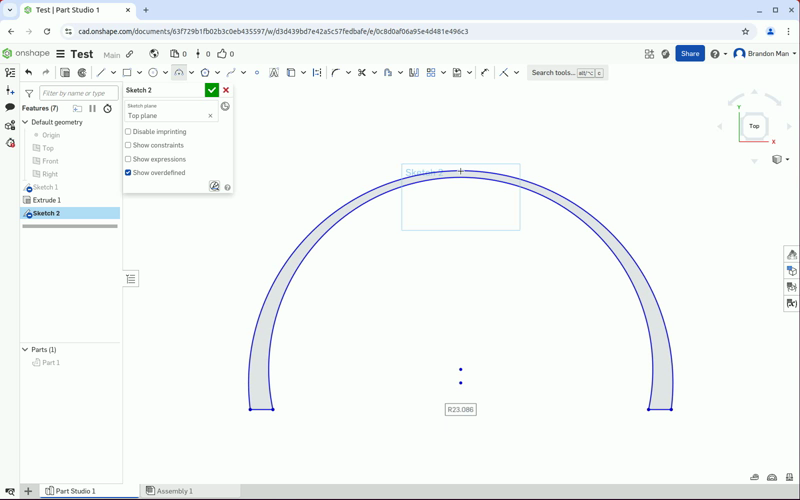
scroll(-6)
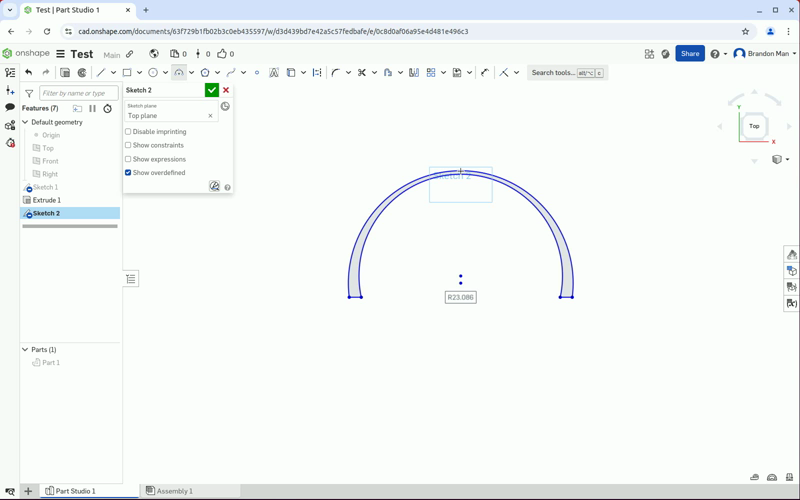
key_up(shift)
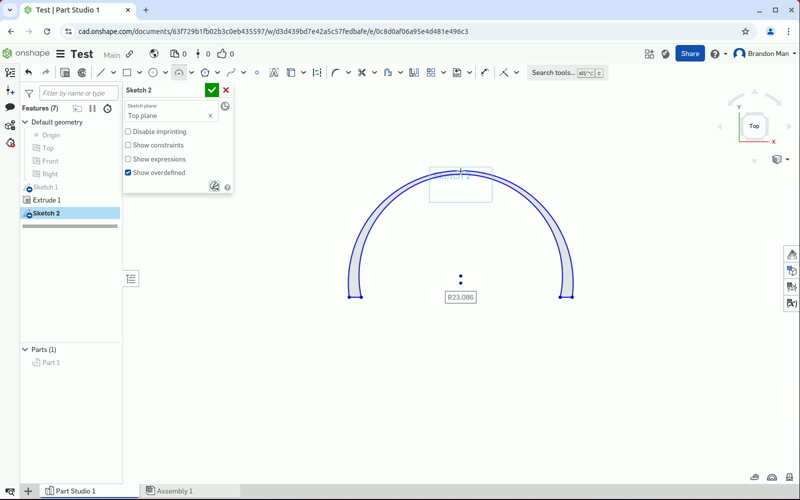
key(esc)
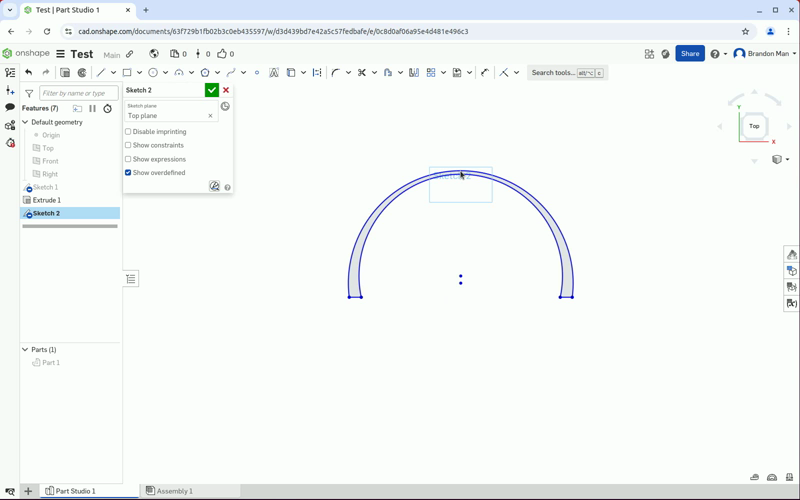
mouse_move(355, 254)
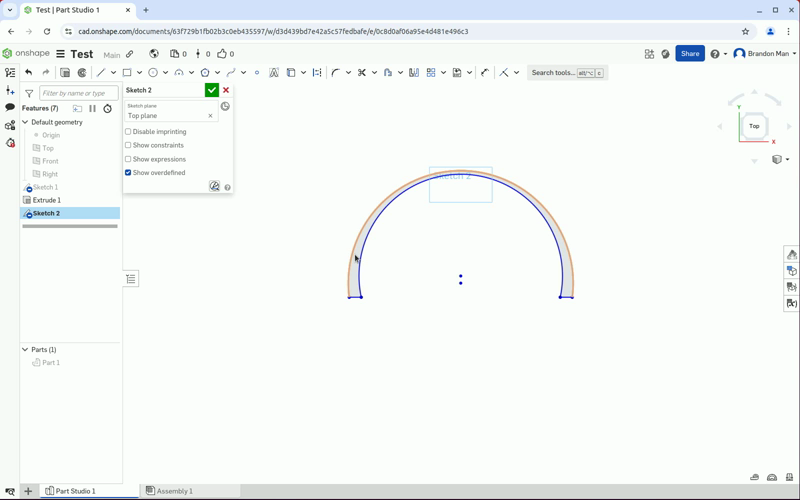
click(355, 254)
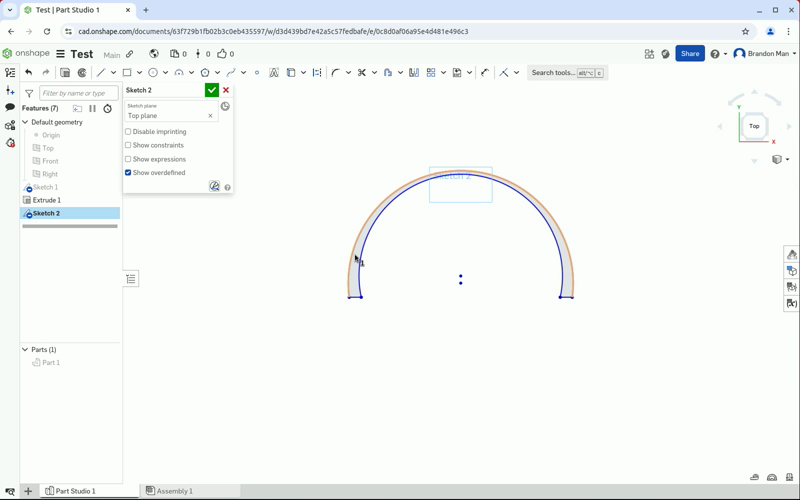
mouse_move(73, 352)
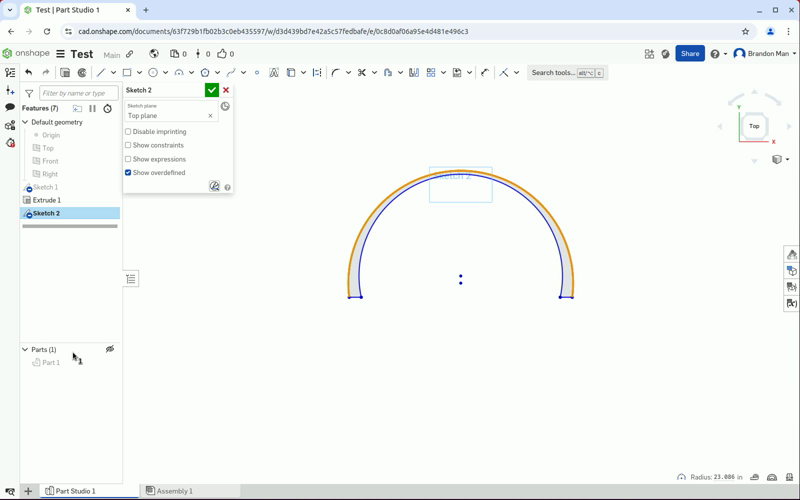
key(shift+y)
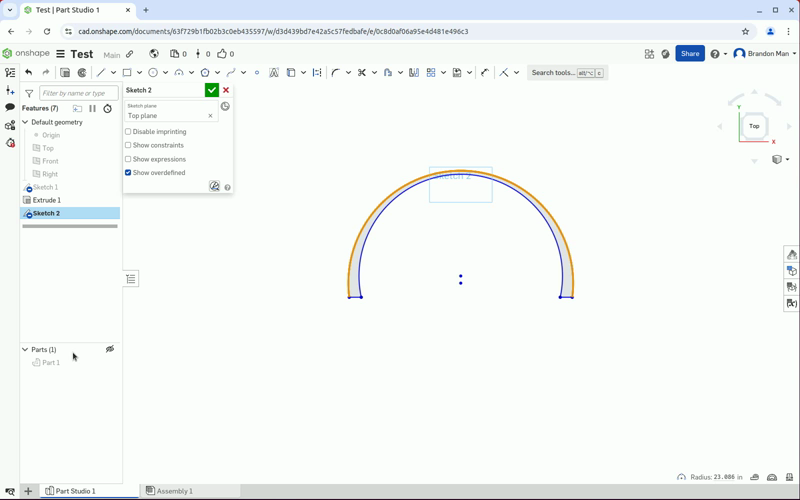
key(shift+e)
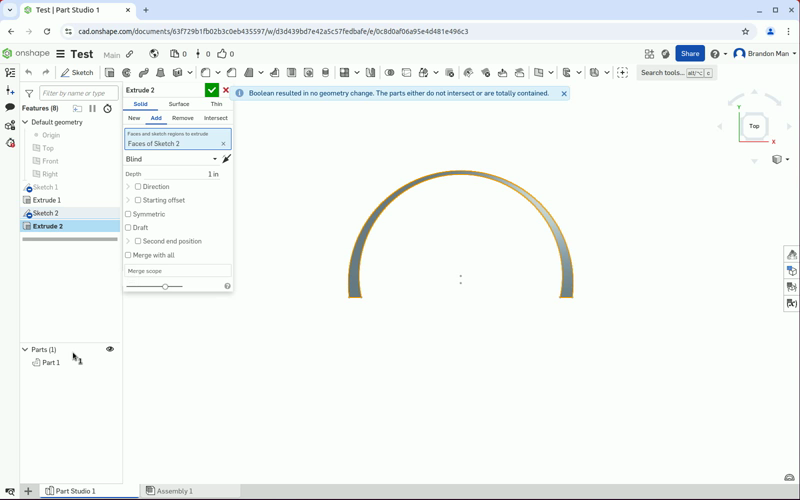
mouse_move(143, 106)
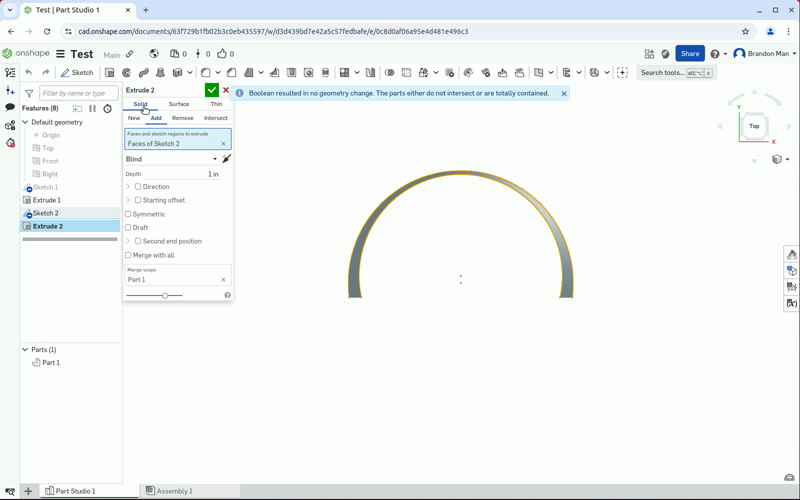
click(143, 106)
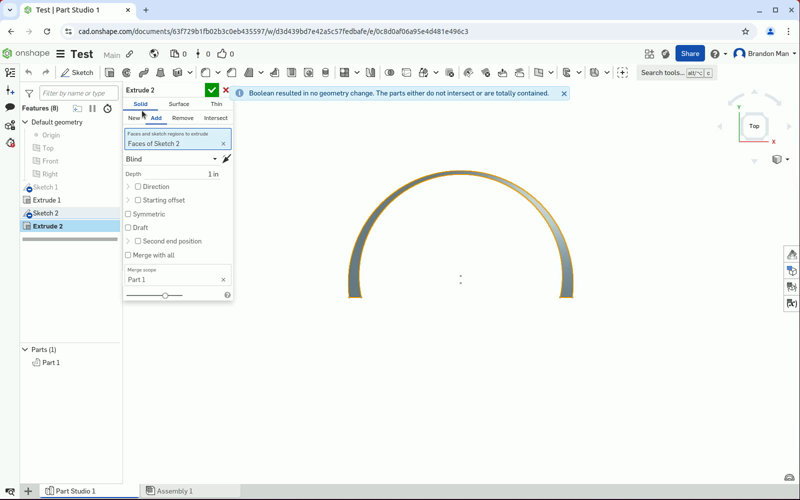
mouse_move(137, 120)
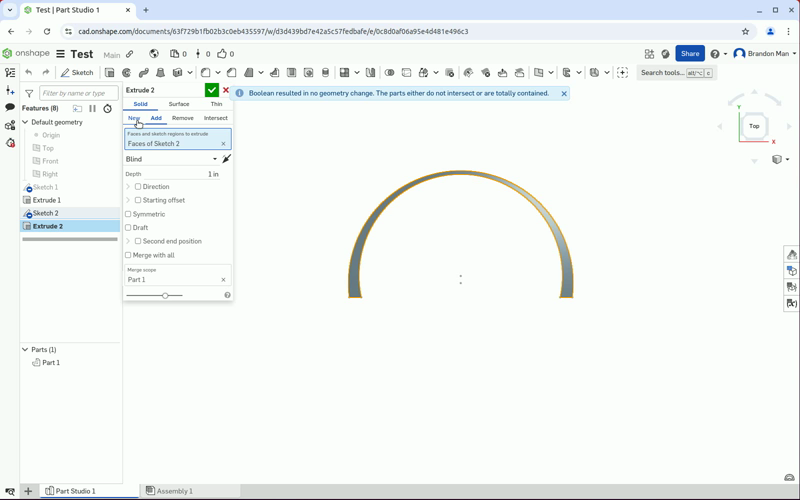
click(137, 120)
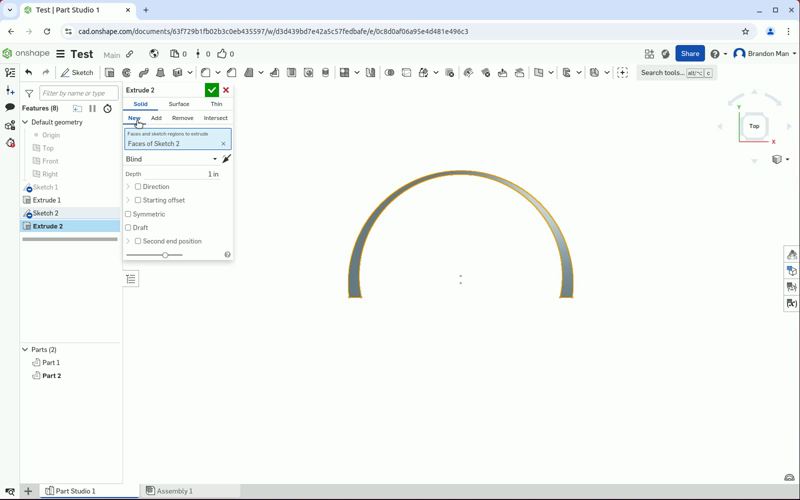
key(tab, 4)
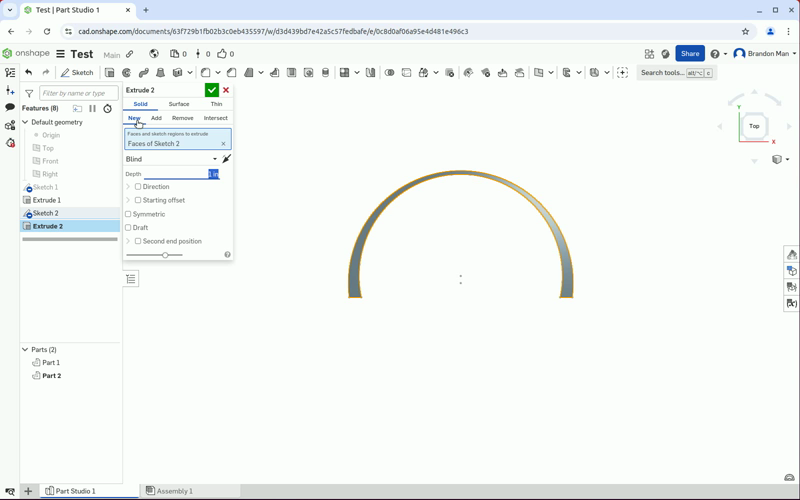
text(4.574)
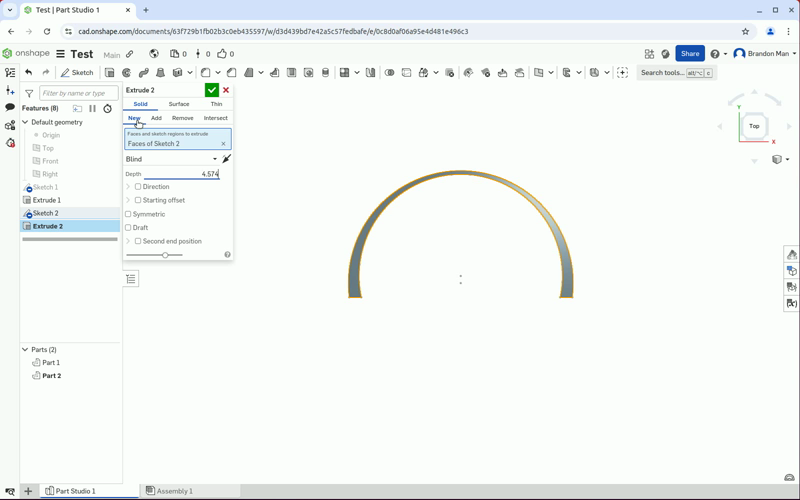
key(enter)
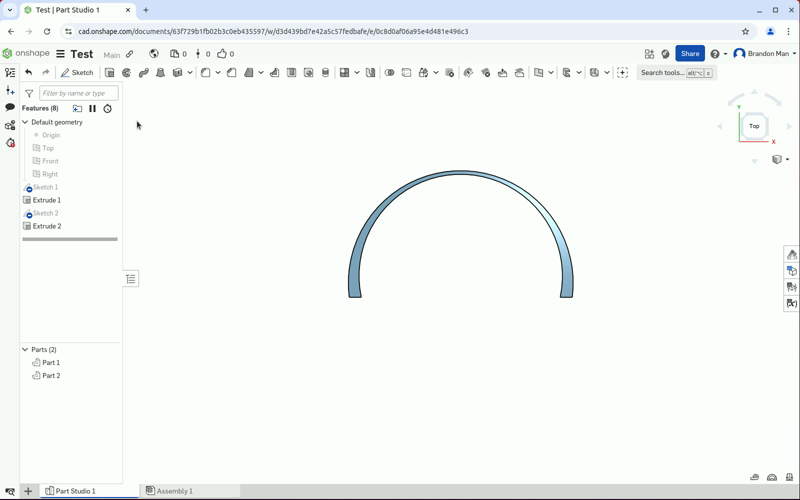
key(shift+h)
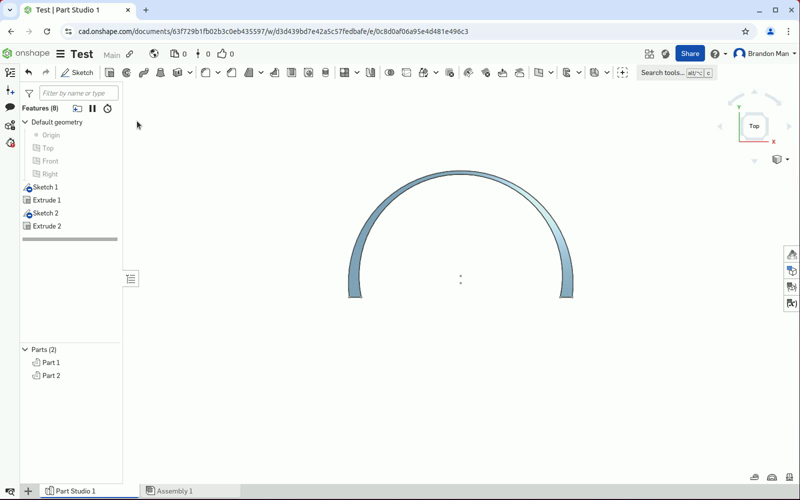
key(shift+h)
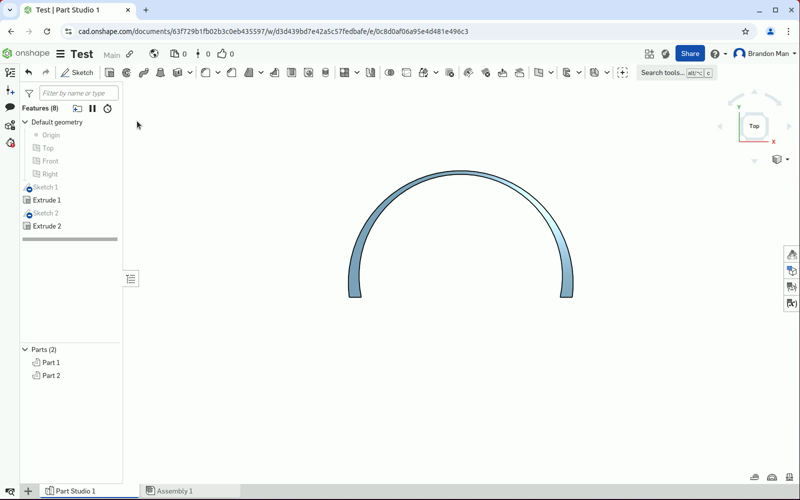
mouse_move(73, 189)
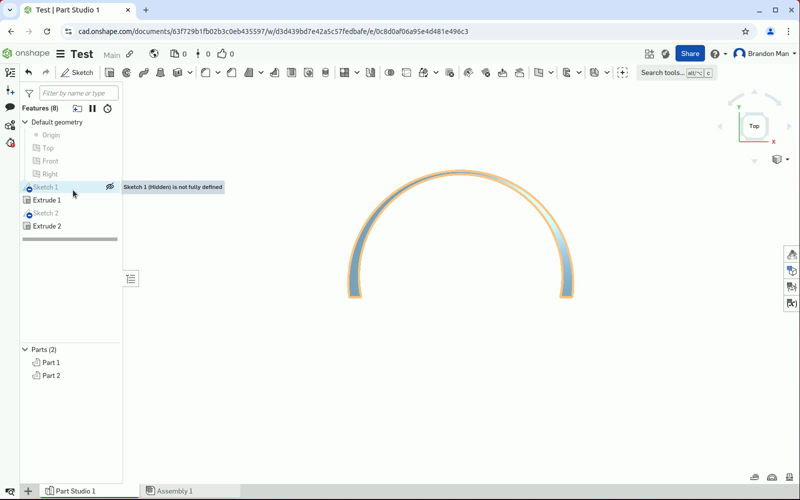
click(73, 189)
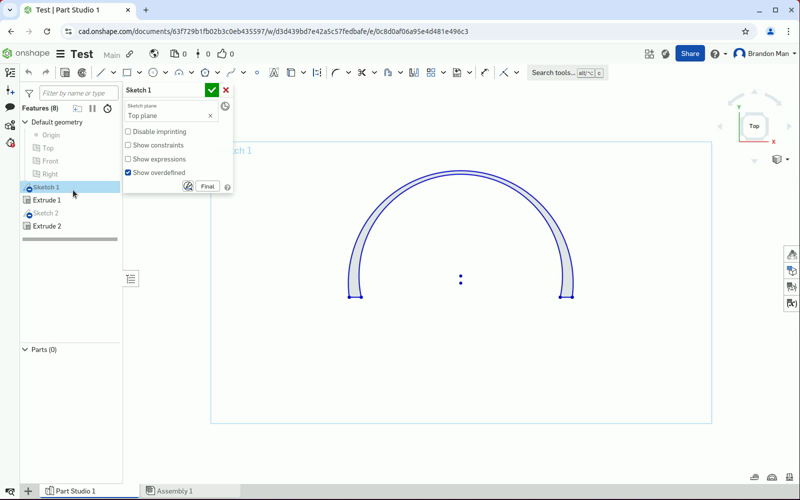
mouse_move(229, 92)
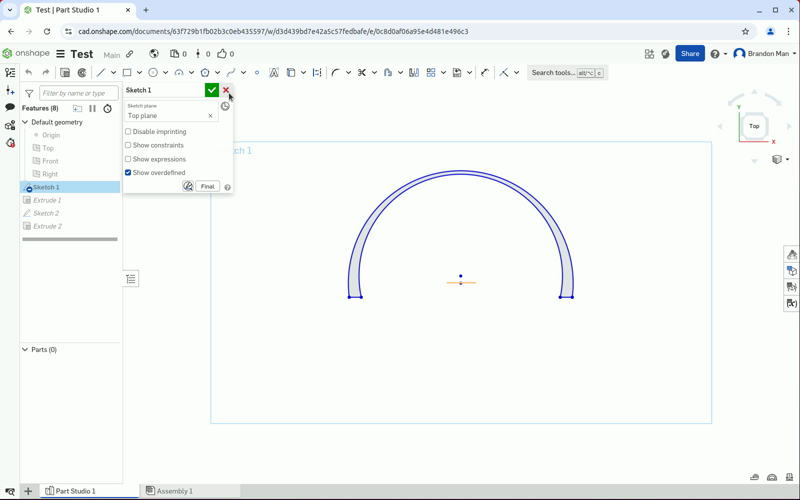
click(229, 92)
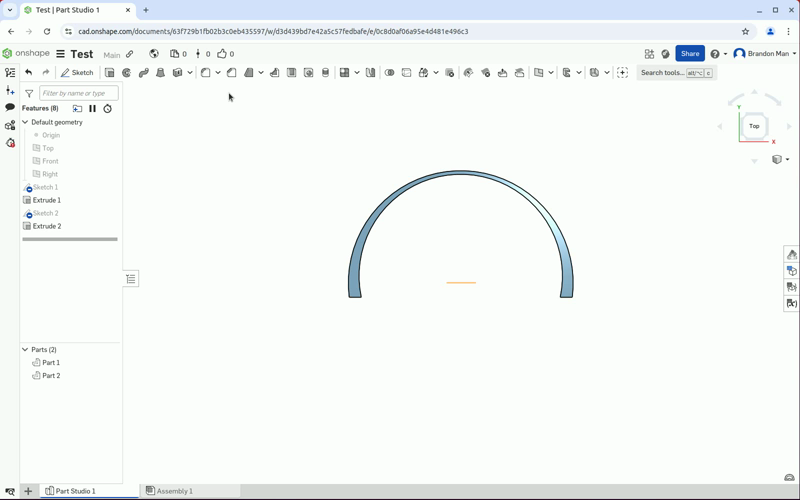
mouse_move(541, 75)
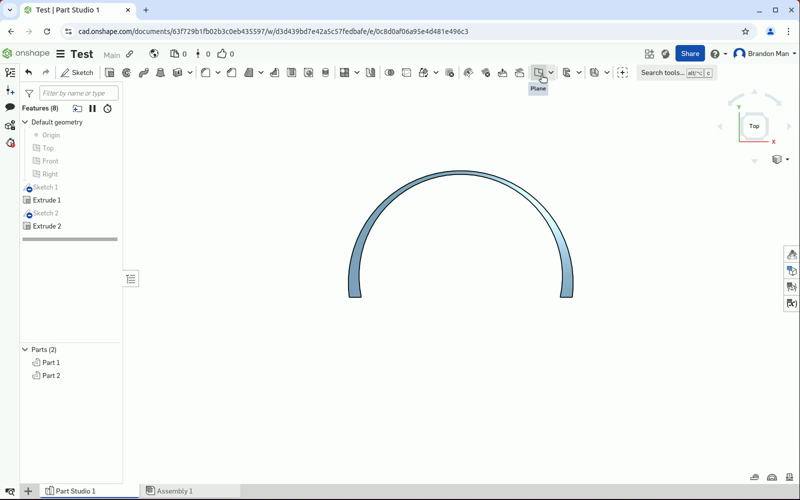
click(541, 75)
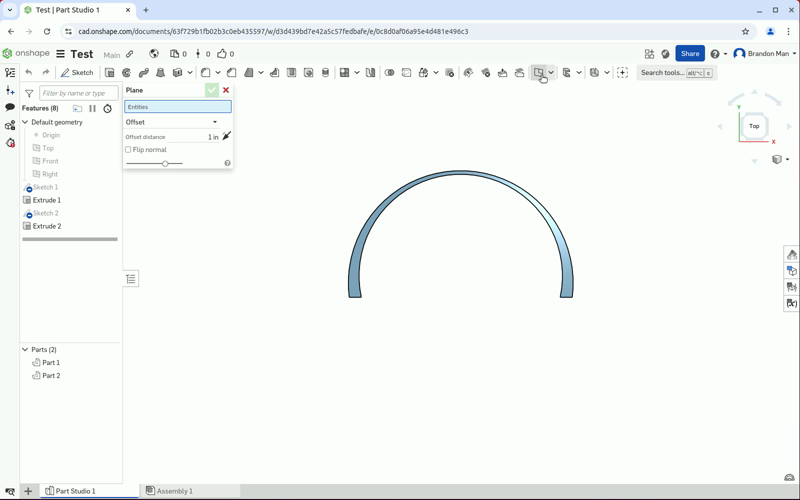
mouse_move(73, 150)
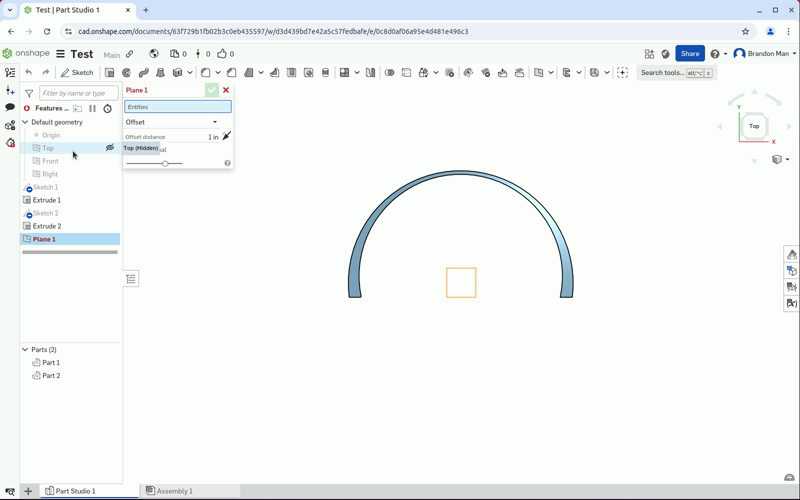
click(73, 150)
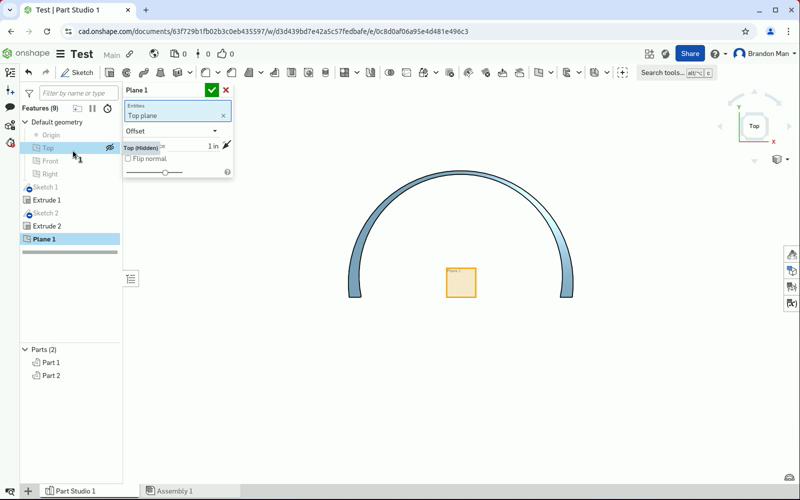
key(tab, 2)
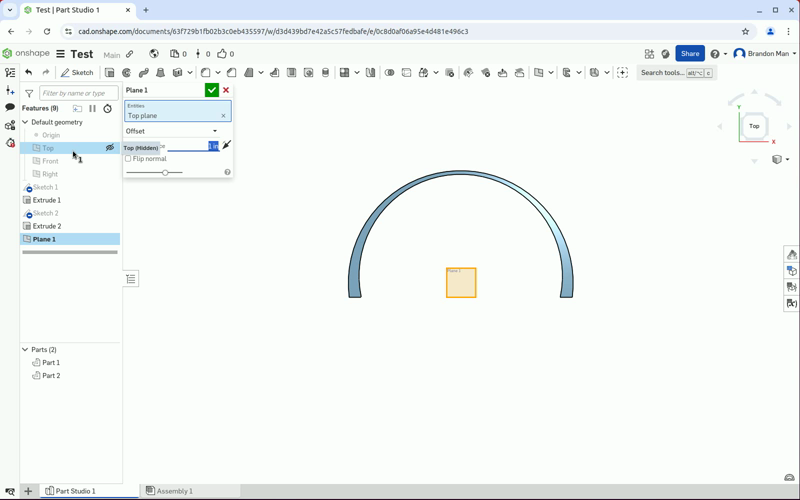
text(4.56)
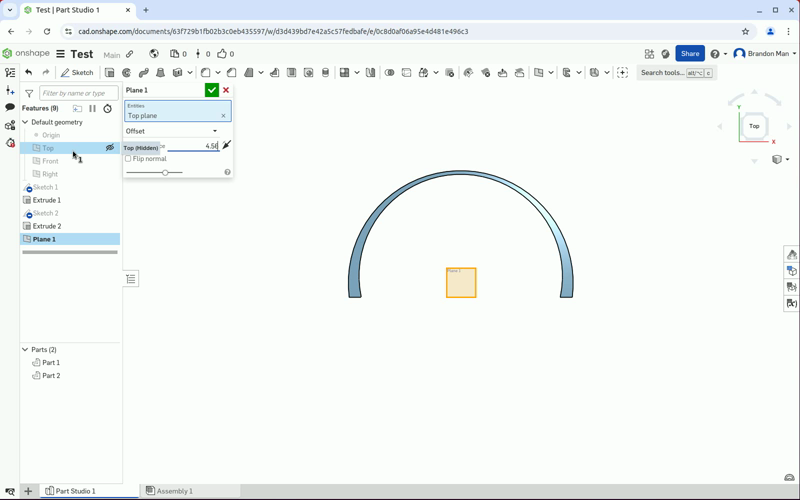
key(enter, 2)
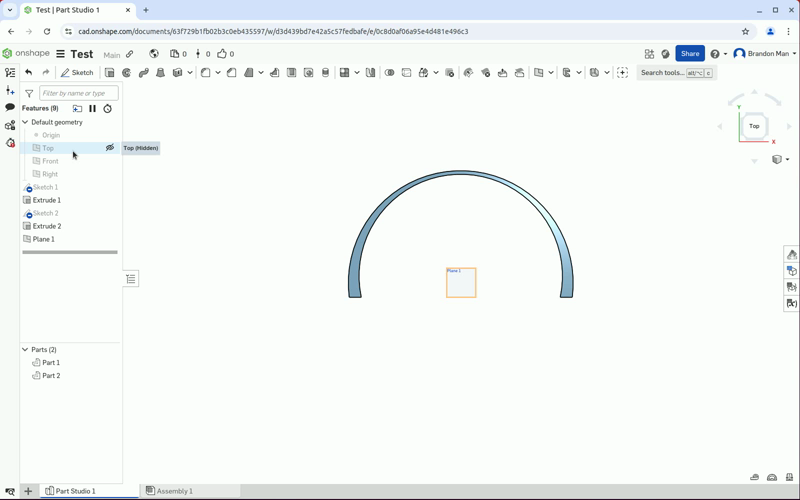
key(shift+s)
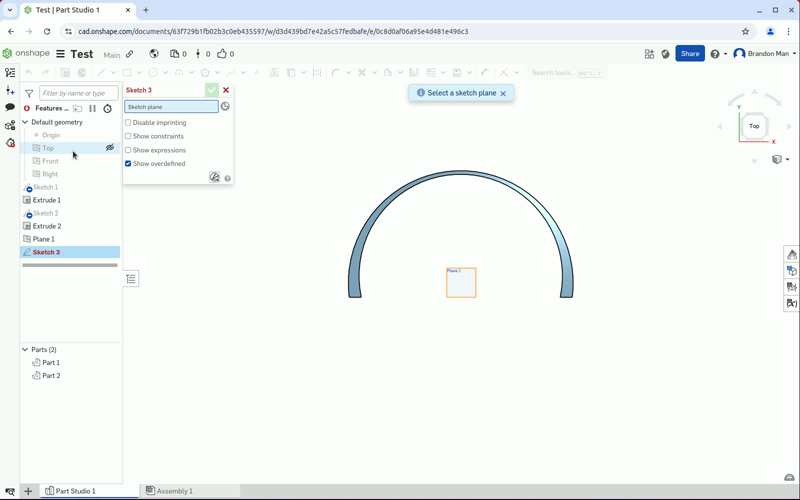
mouse_move(73, 241)
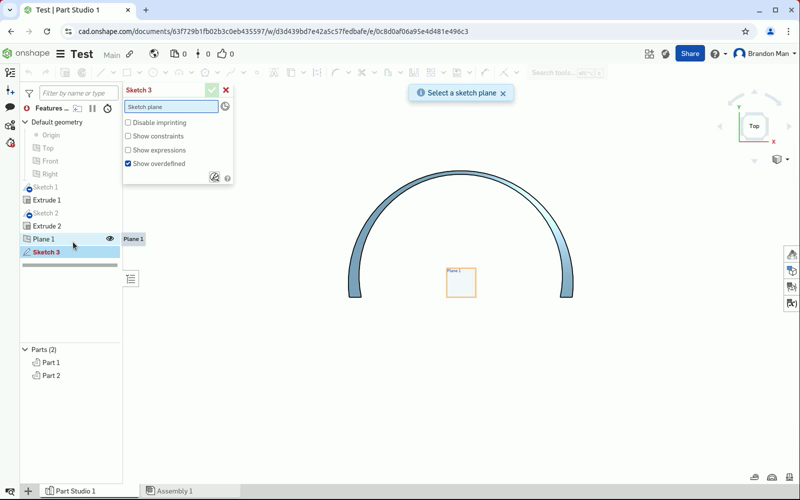
click(73, 241)
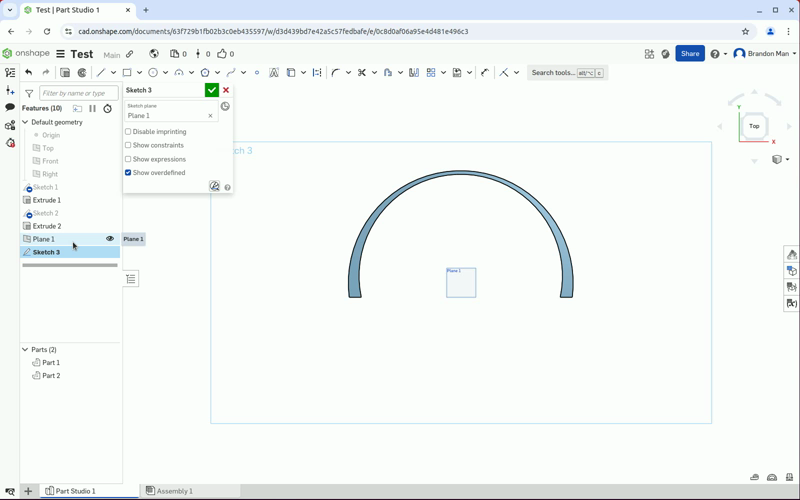
mouse_move(73, 352)
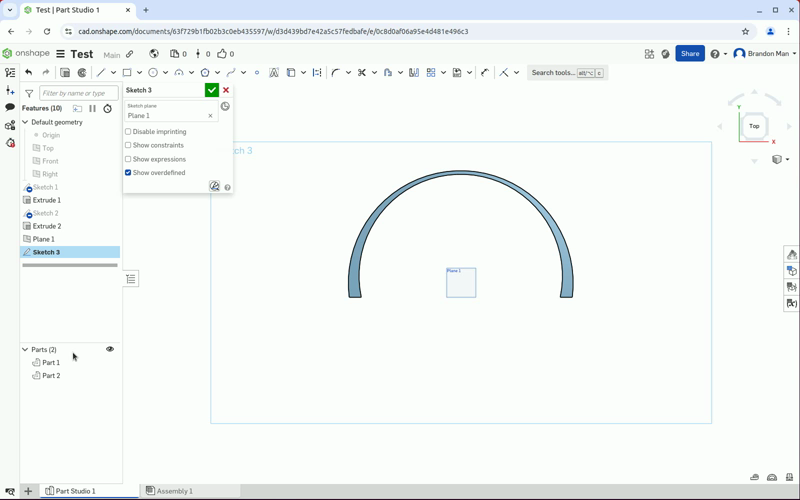
key(y)
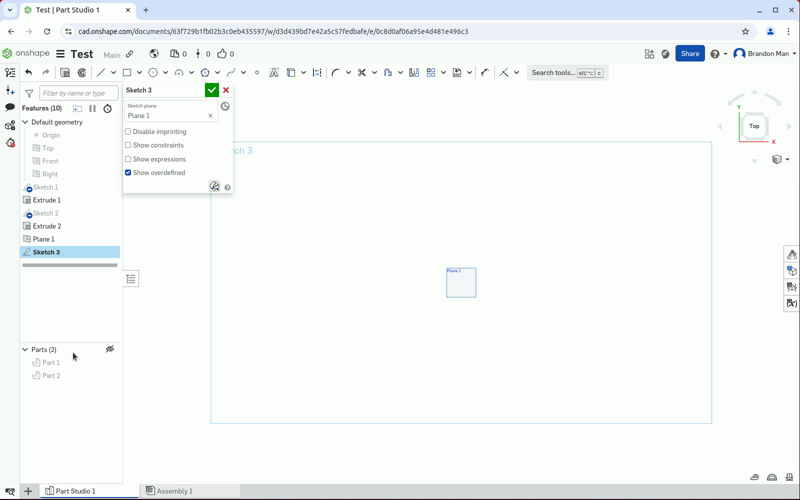
key(l)
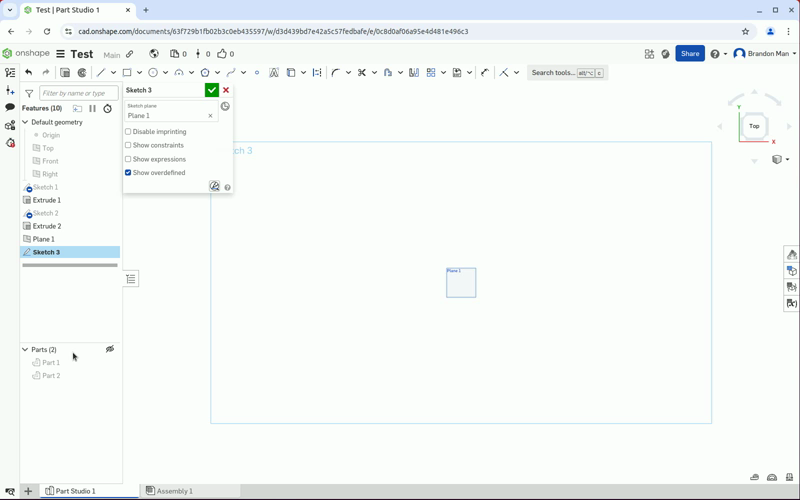
key_down(shift)
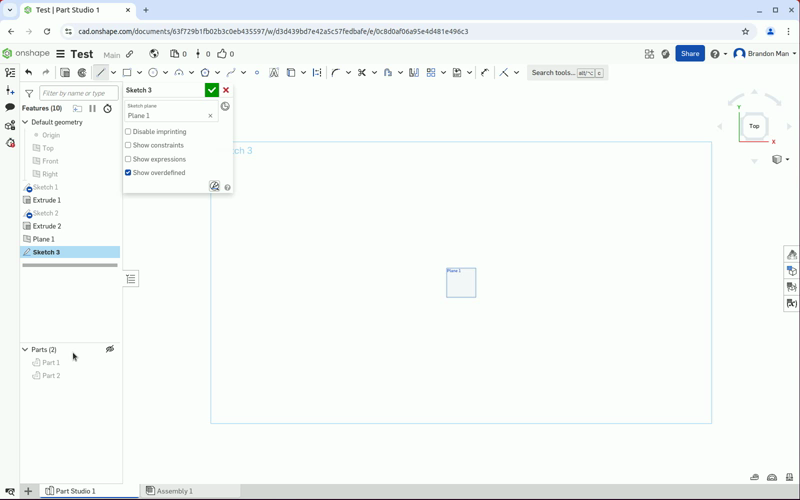
mouse_move(349, 301)
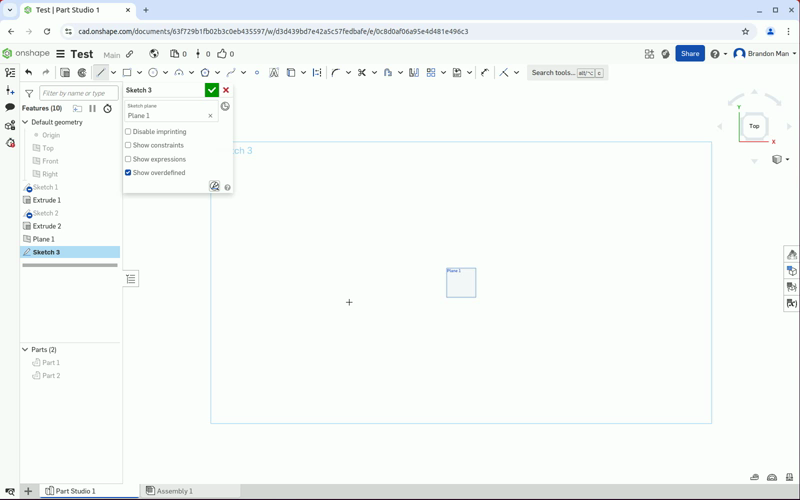
click(349, 301)
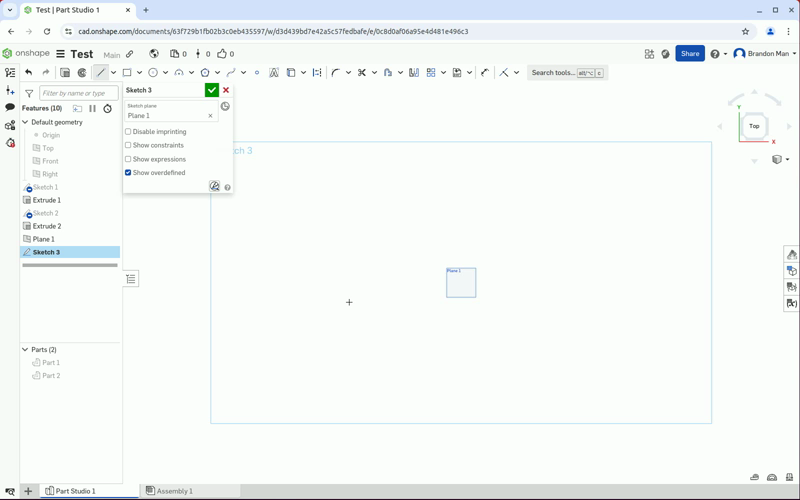
key_up(shift)
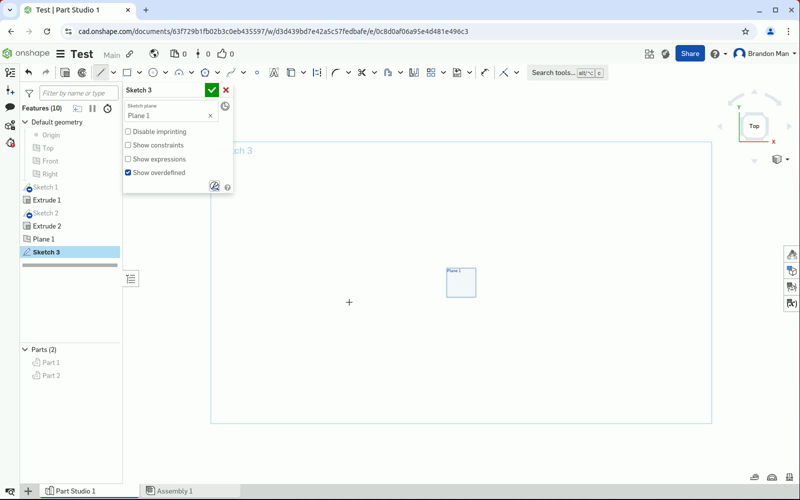
key_down(shift)
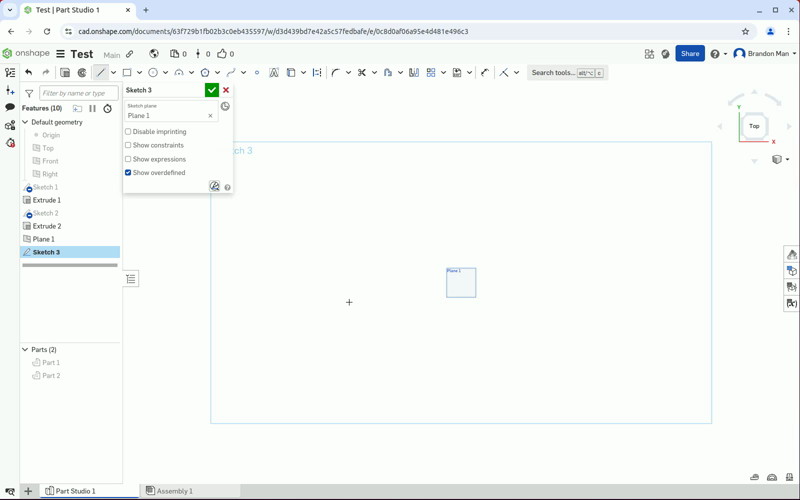
mouse_move(379, 301)
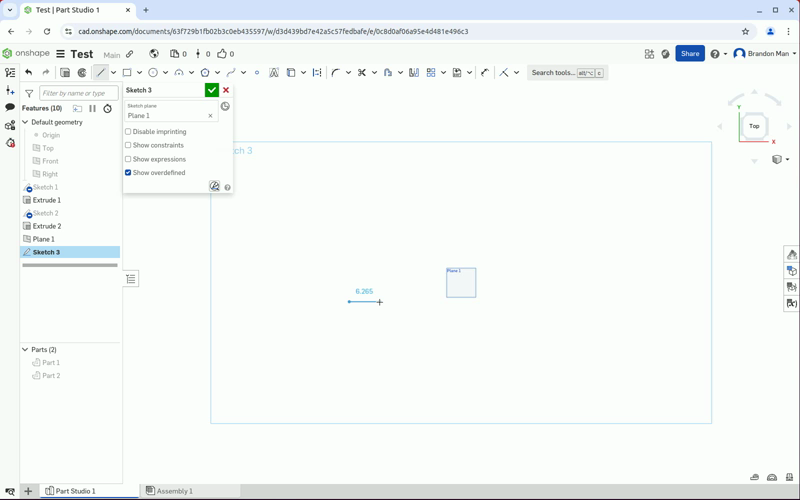
mouse_move(365, 301)
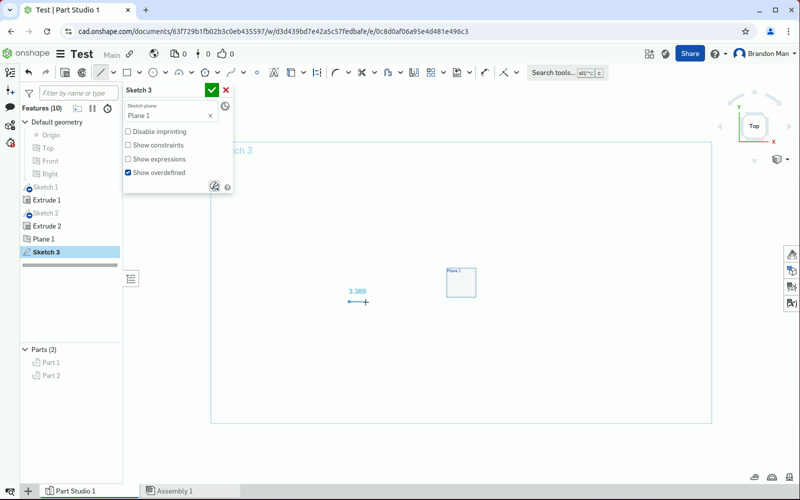
click(365, 301)
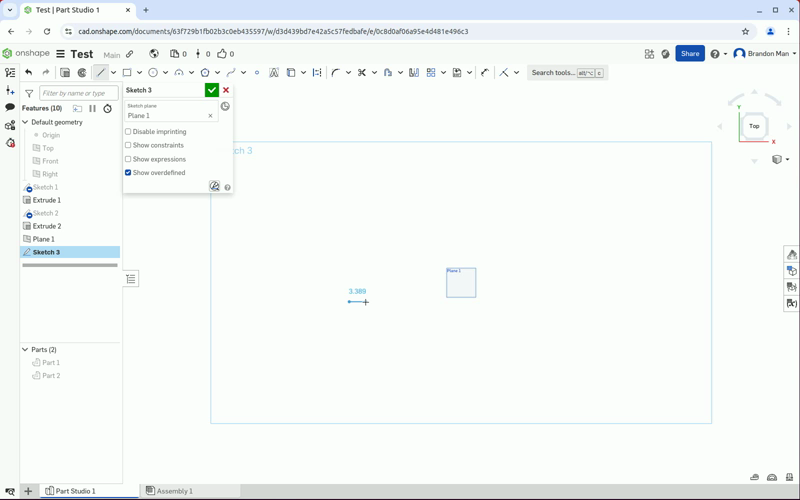
key_up(shift)
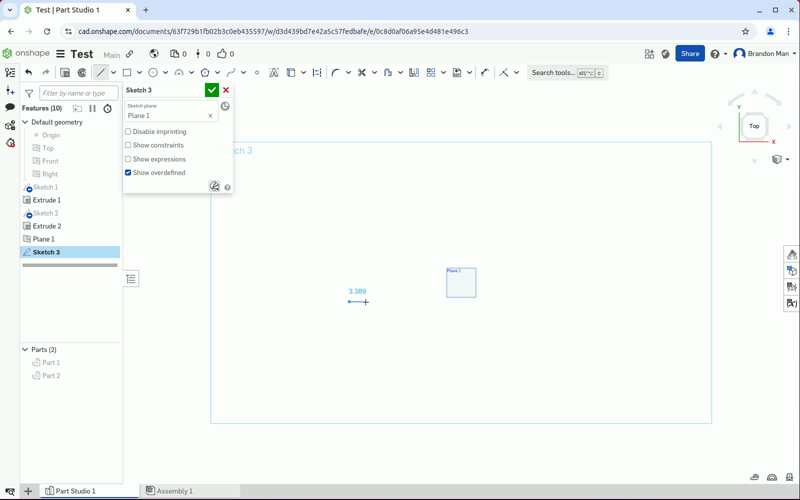
key_down(shift)
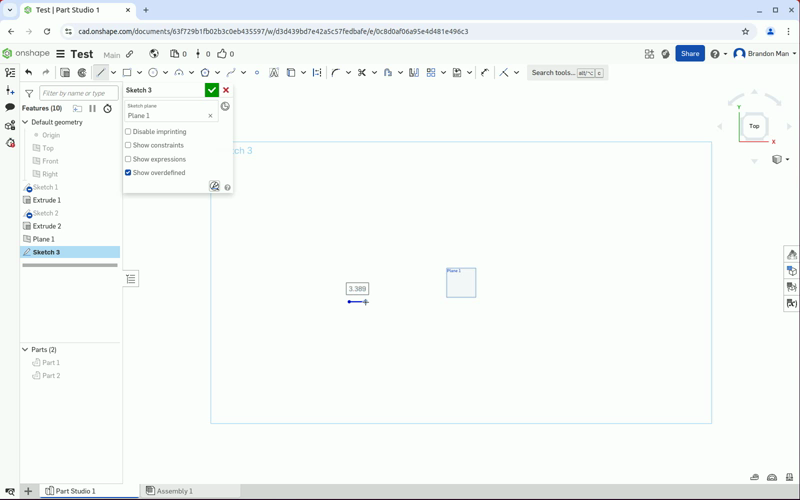
mouse_move(395, 301)
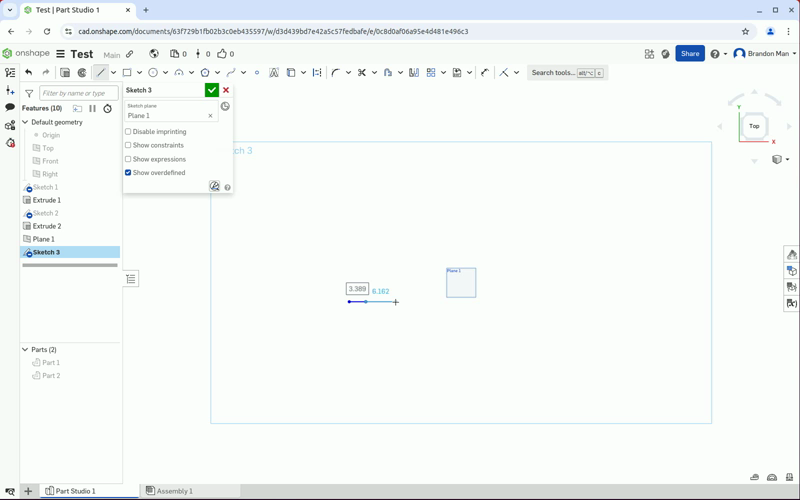
mouse_move(365, 297)
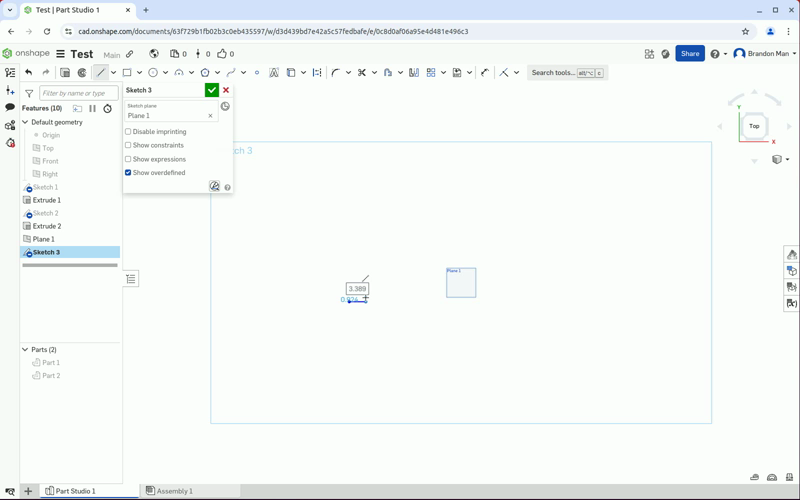
scroll(6)
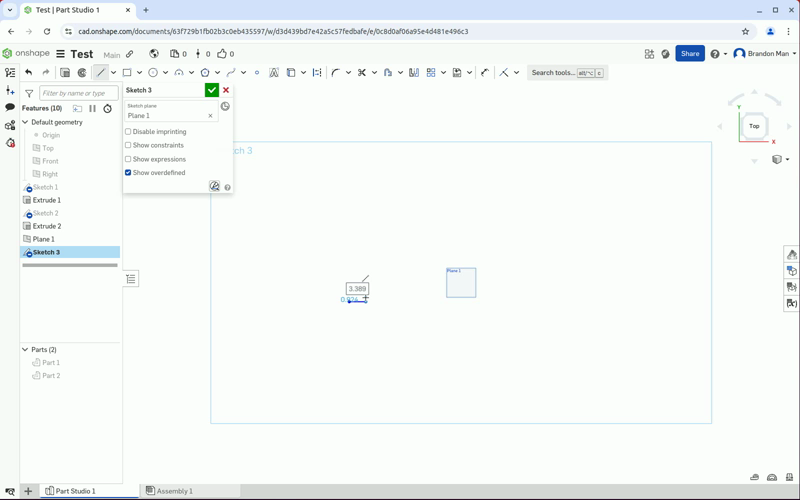
scroll(6)
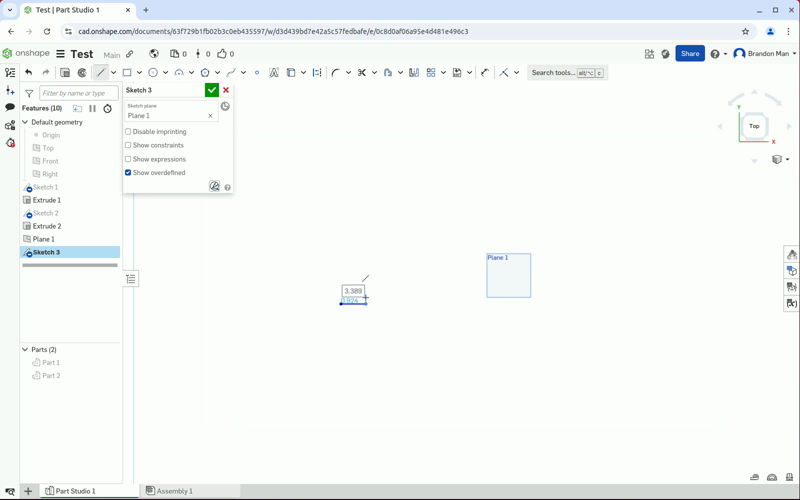
scroll(6)
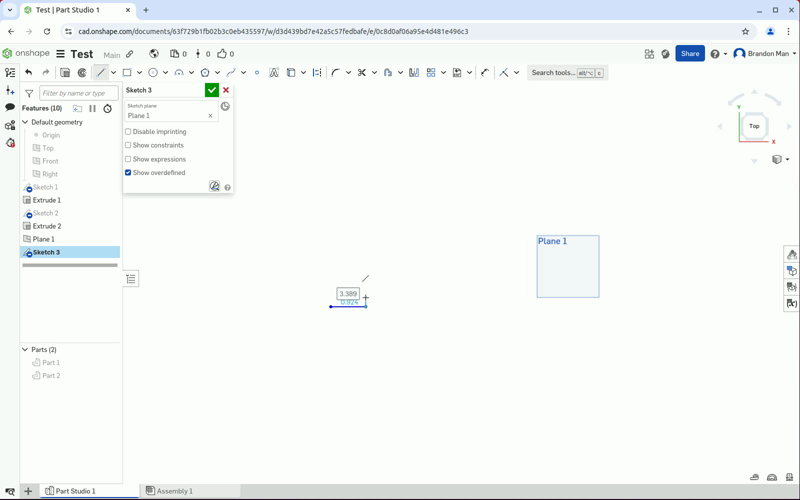
scroll(6)
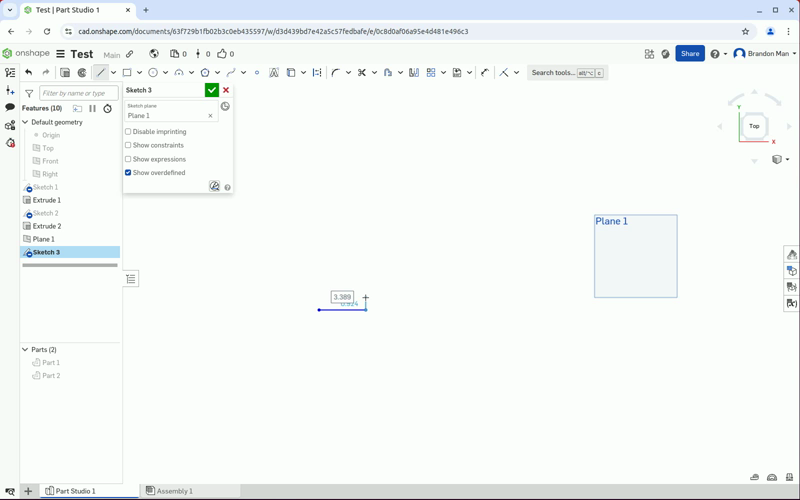
scroll(6)
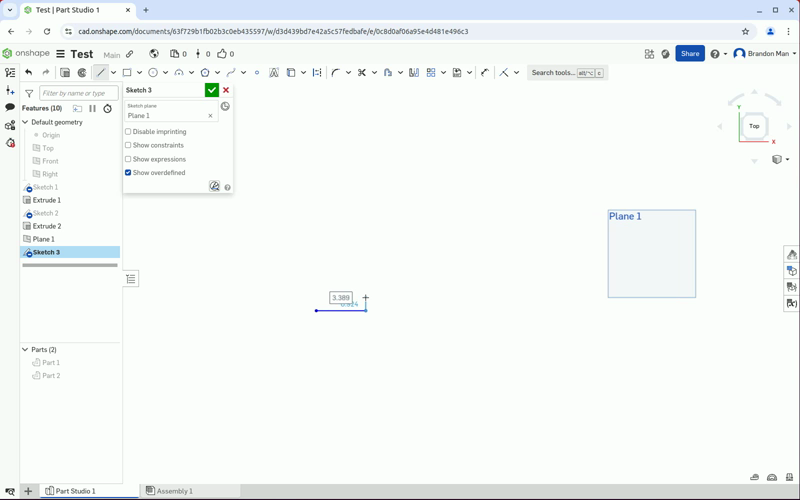
scroll(6)
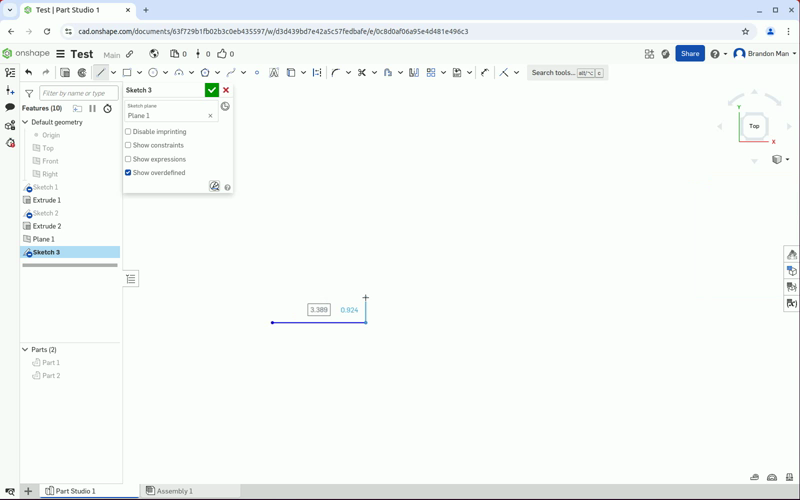
scroll(6)
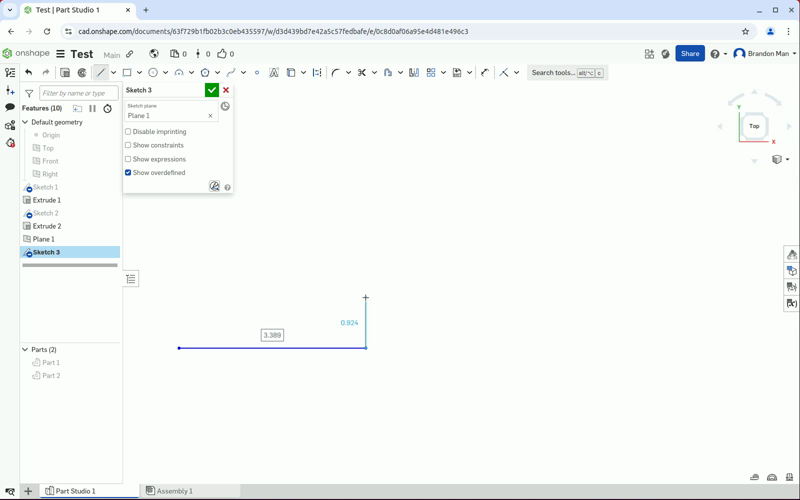
click(365, 297)
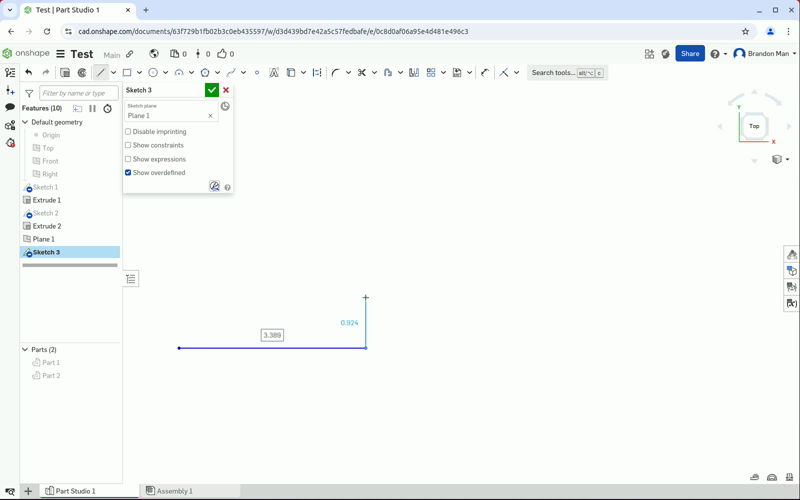
scroll(-6)
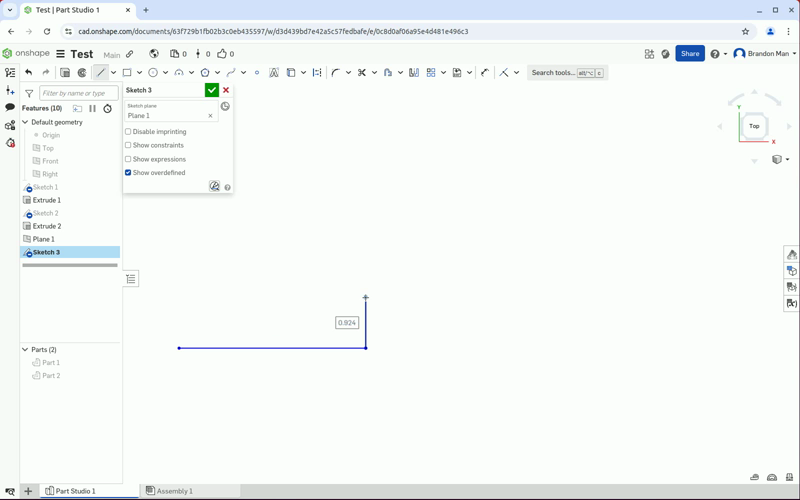
scroll(-6)
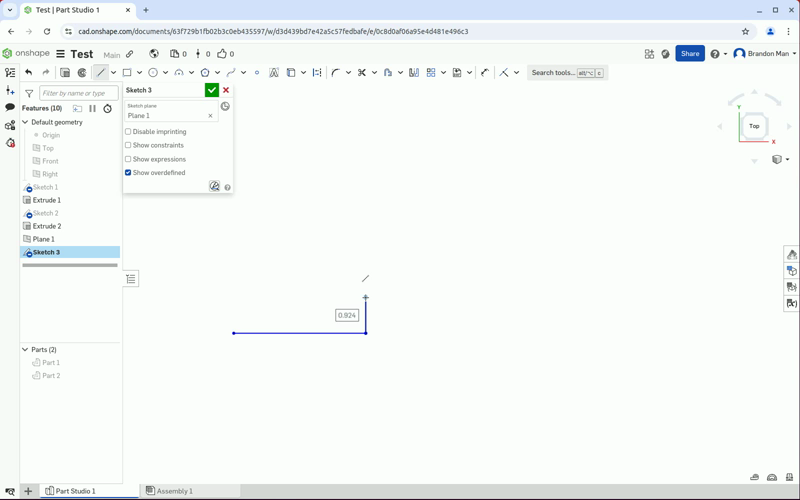
scroll(-6)
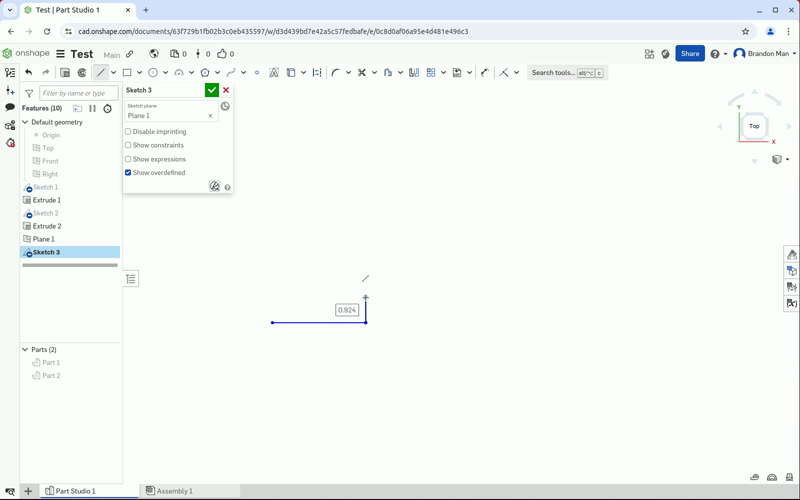
scroll(-6)
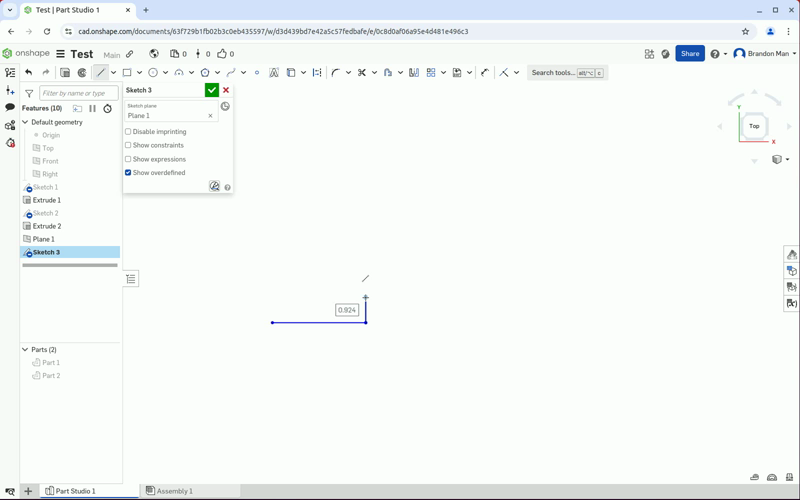
scroll(-6)
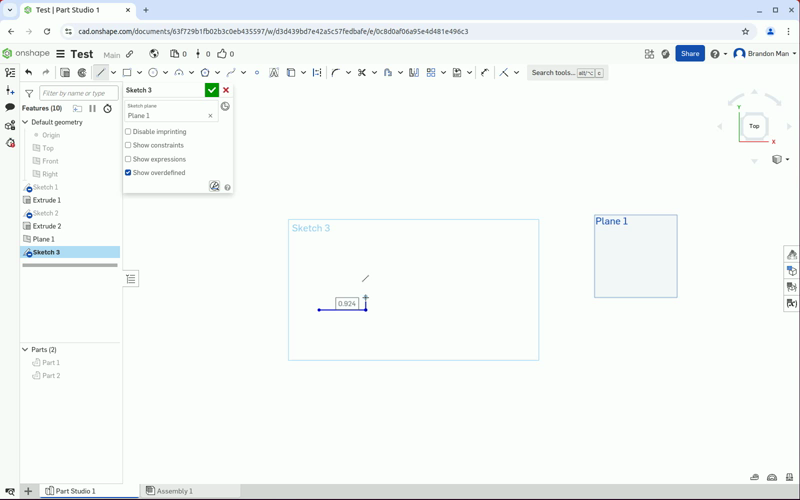
scroll(-6)
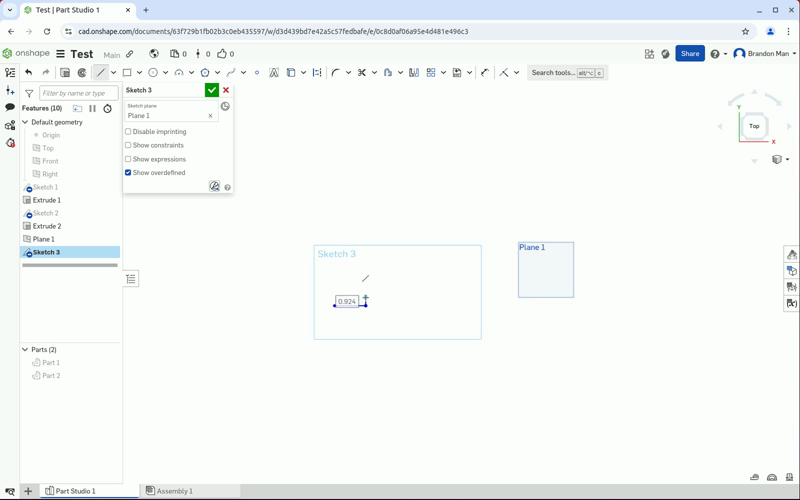
scroll(-6)
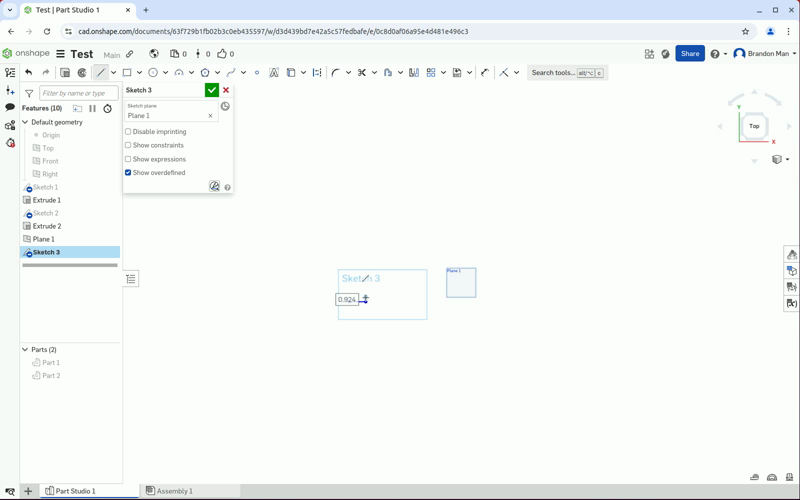
key_up(shift)
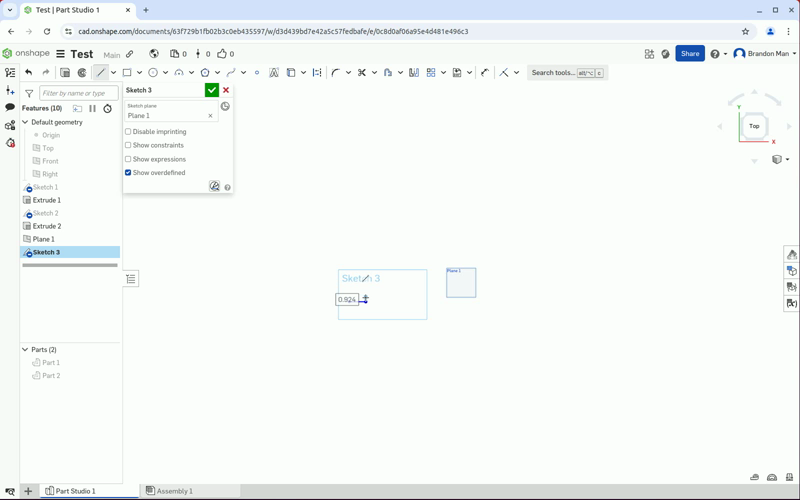
key_down(shift)
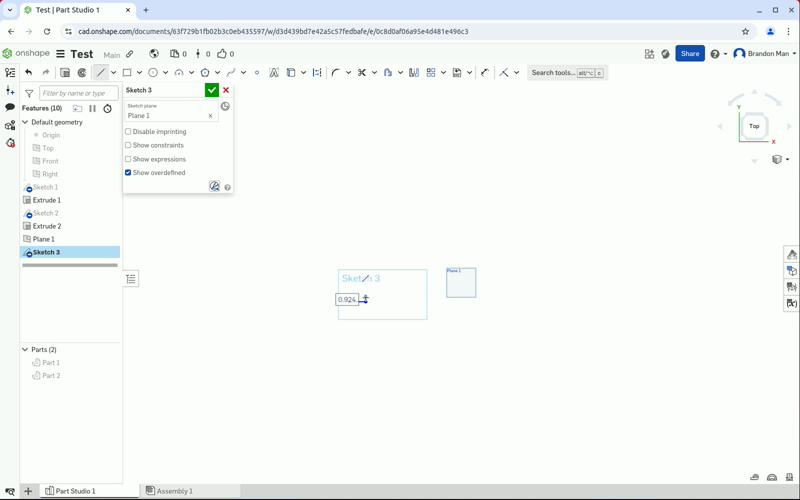
mouse_move(395, 297)
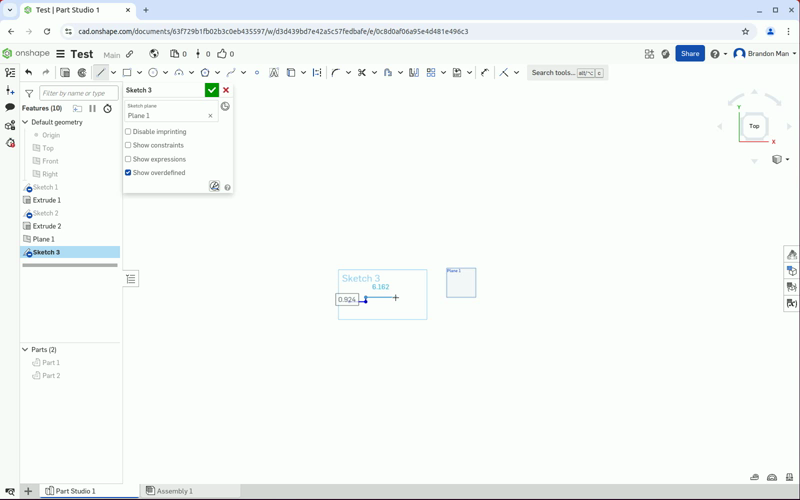
mouse_move(361, 297)
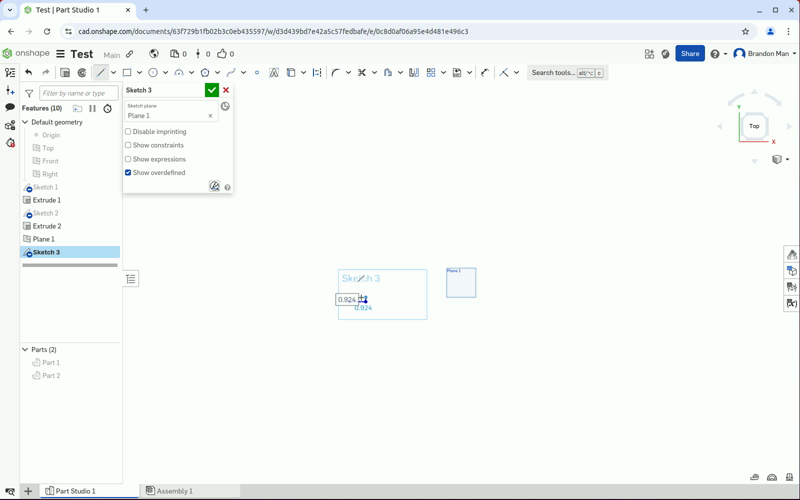
scroll(6)
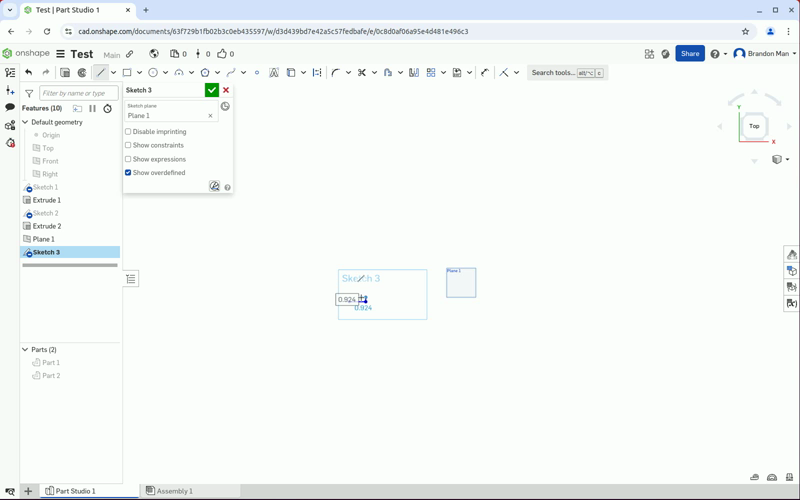
scroll(6)
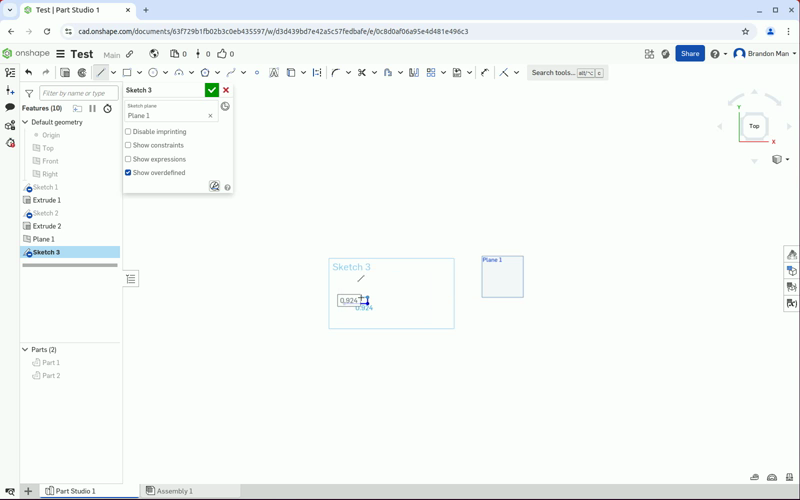
scroll(6)
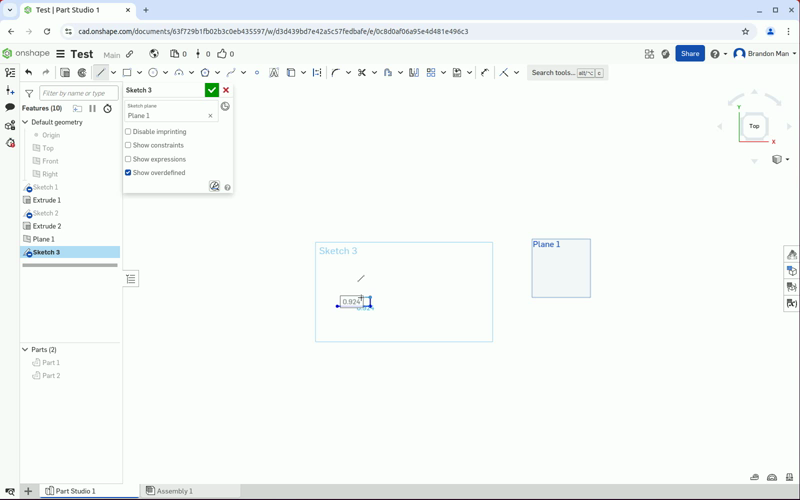
scroll(6)
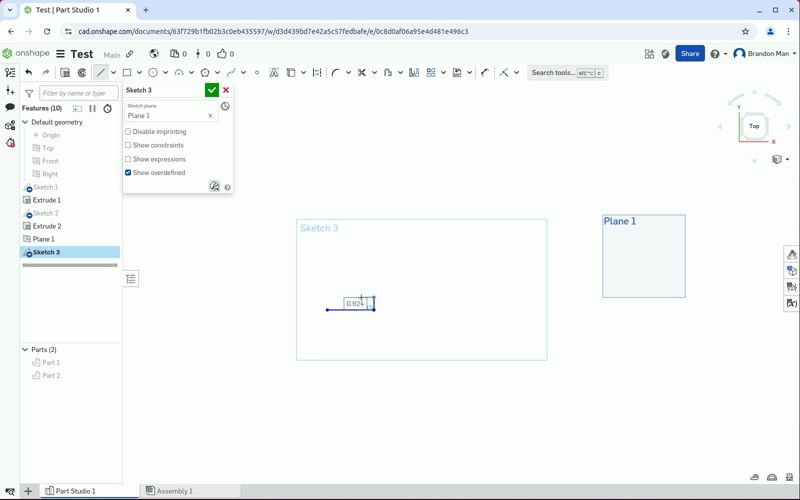
scroll(6)
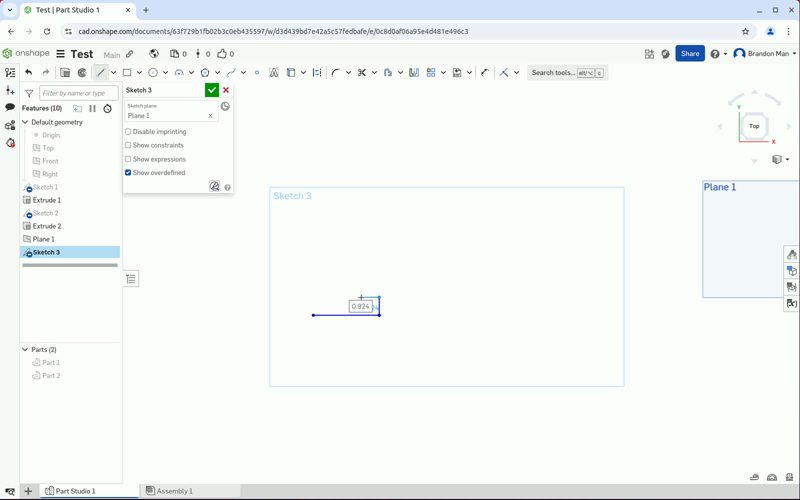
scroll(6)
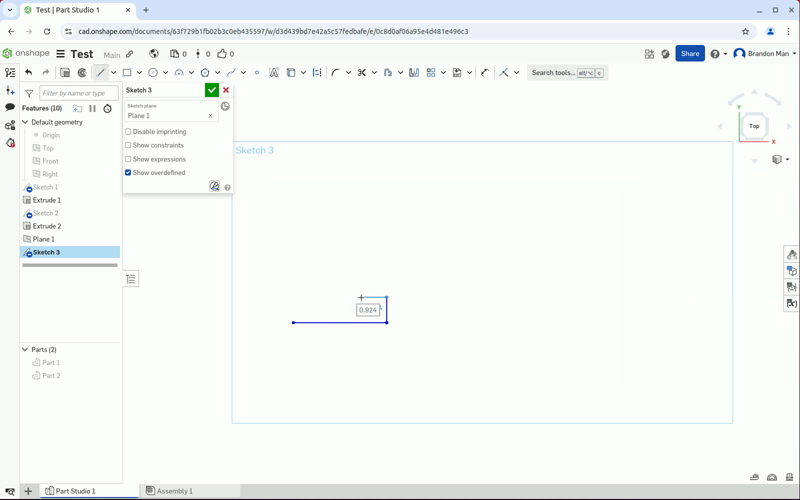
scroll(6)
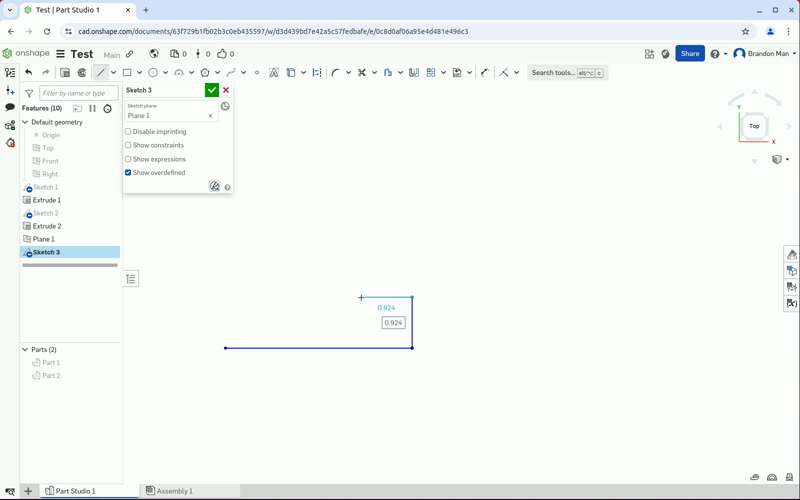
click(361, 297)
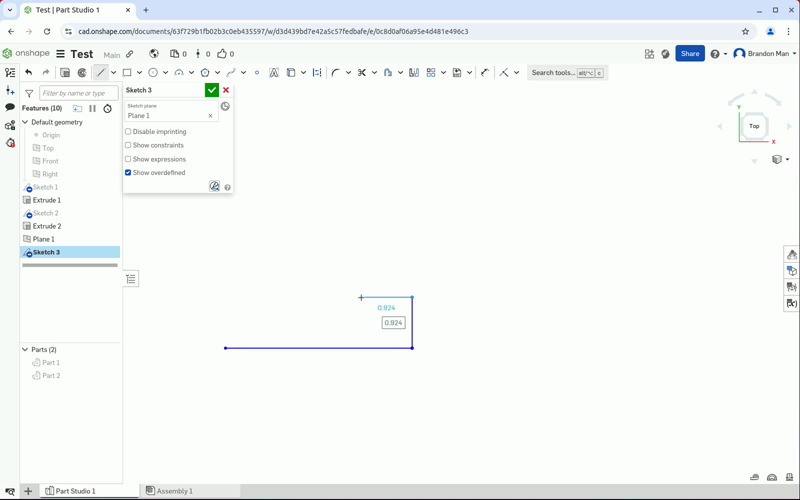
scroll(-6)
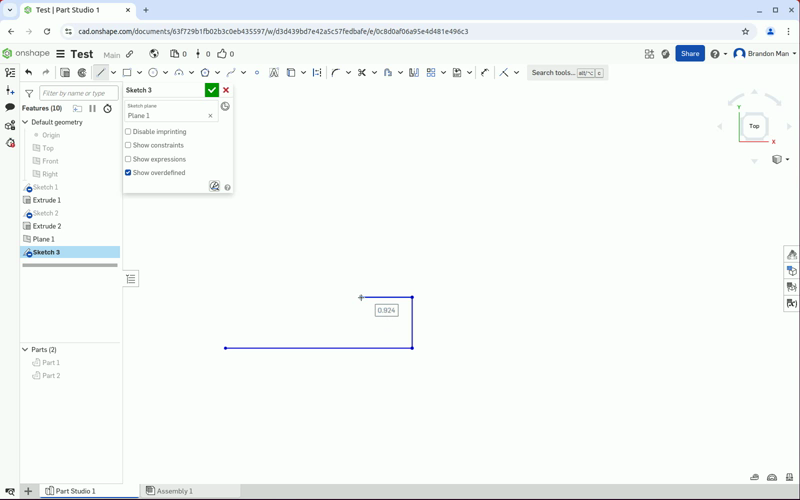
scroll(-6)
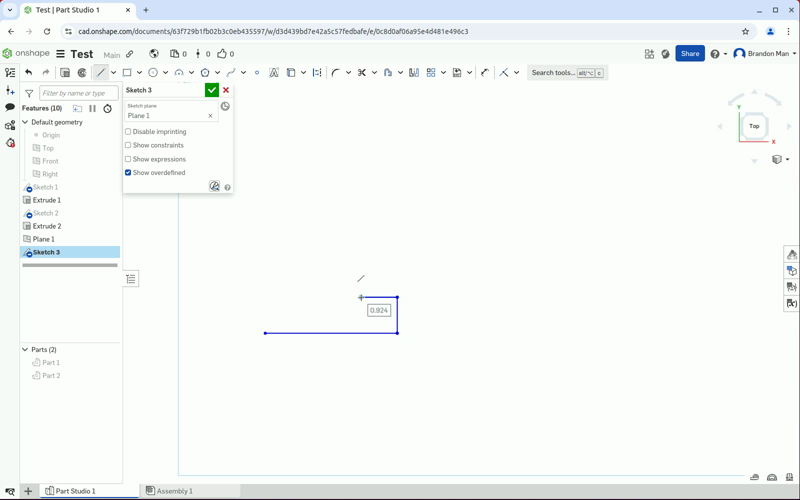
scroll(-6)
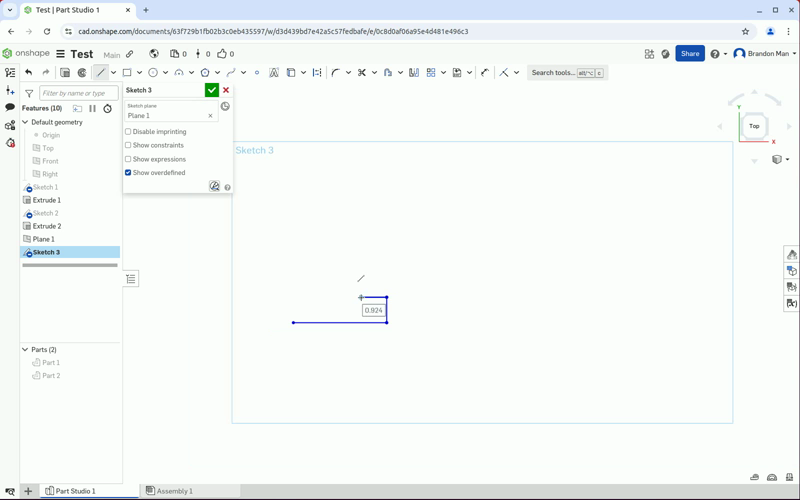
scroll(-6)
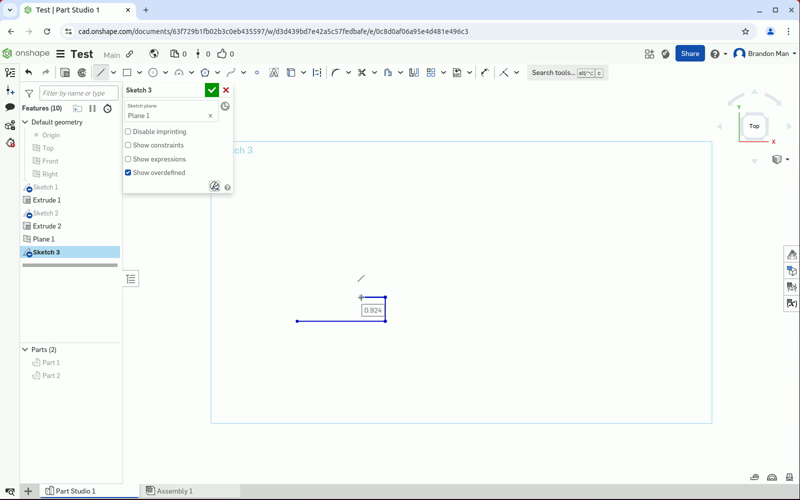
scroll(-6)
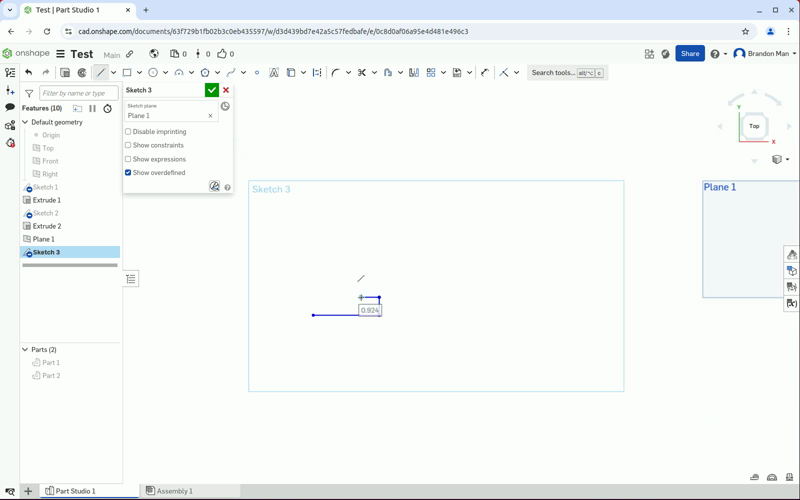
scroll(-6)
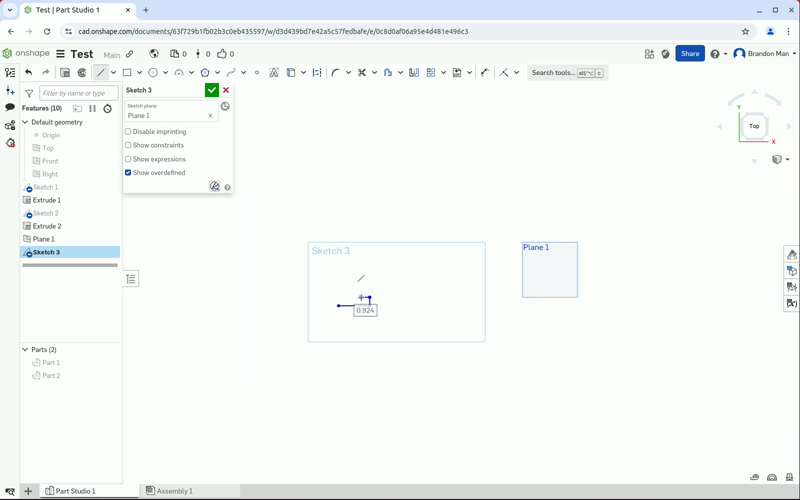
scroll(-6)
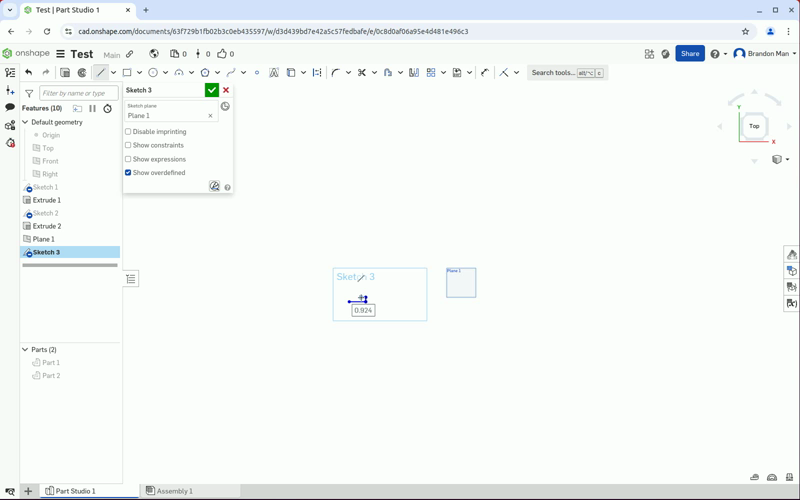
key_up(shift)
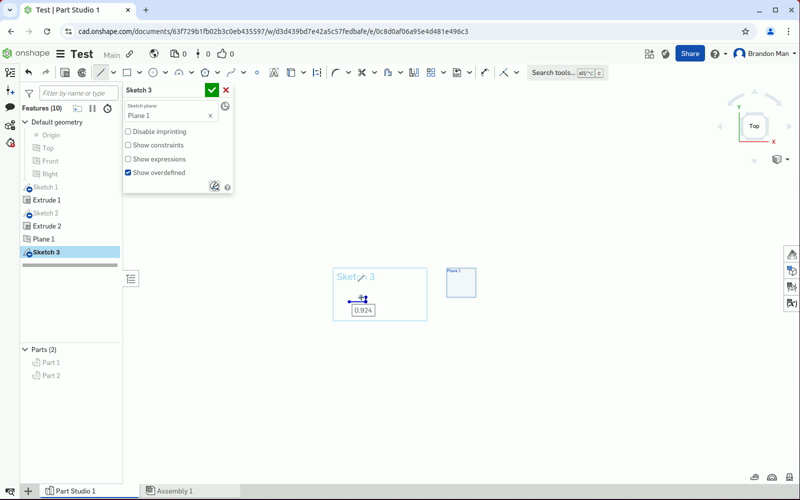
key_down(shift)
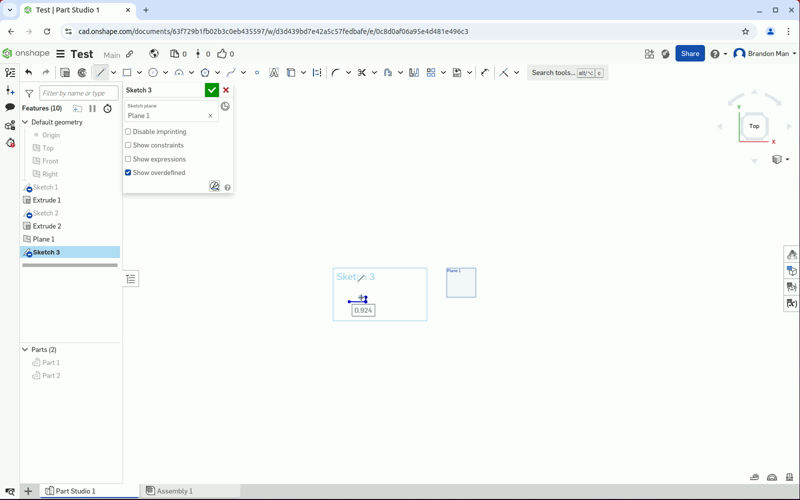
mouse_move(391, 297)
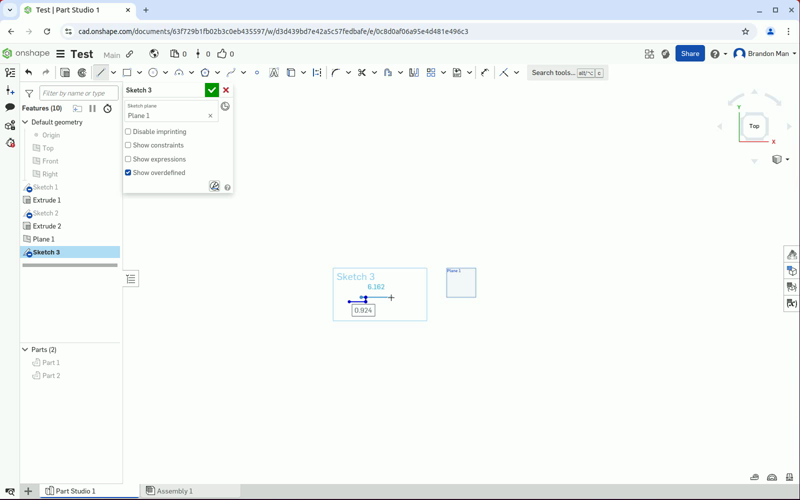
mouse_move(349, 297)
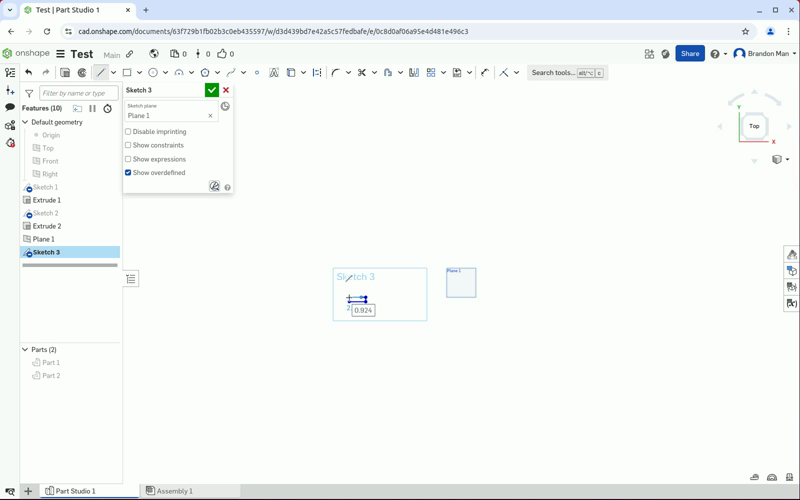
click(349, 297)
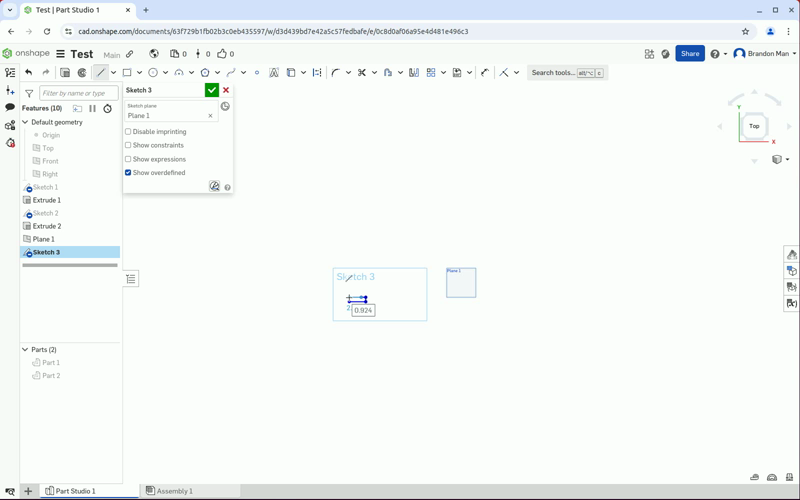
key_up(shift)
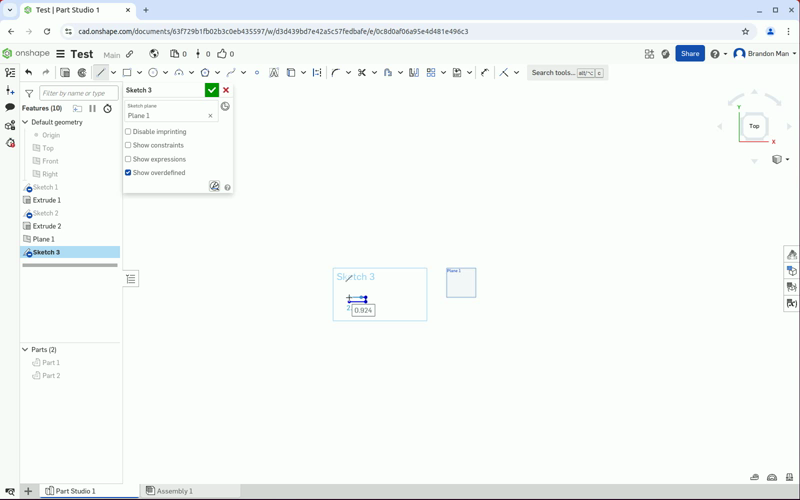
mouse_move(379, 297)
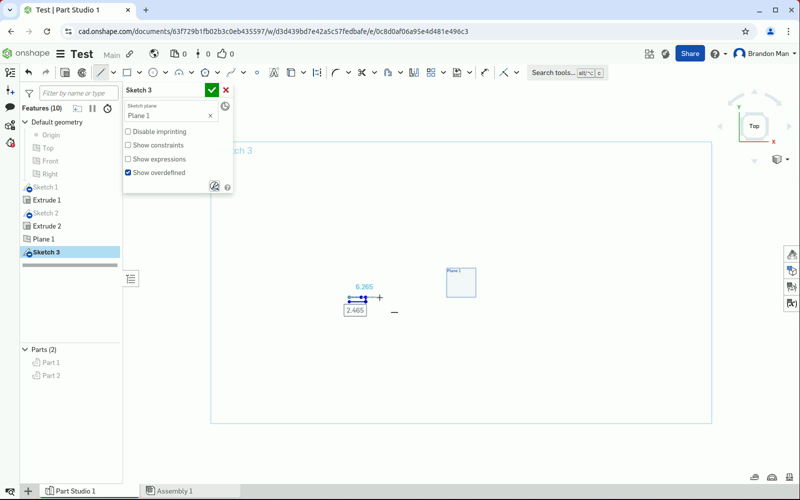
key_down(shift)
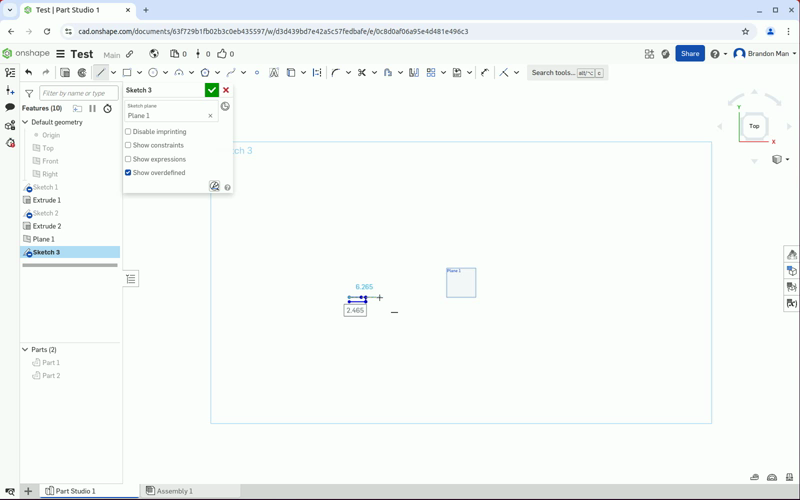
mouse_move(349, 301)
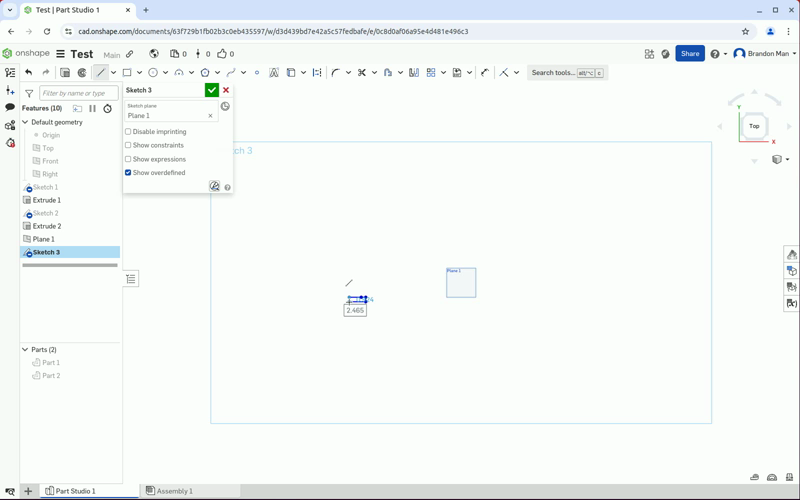
scroll(6)
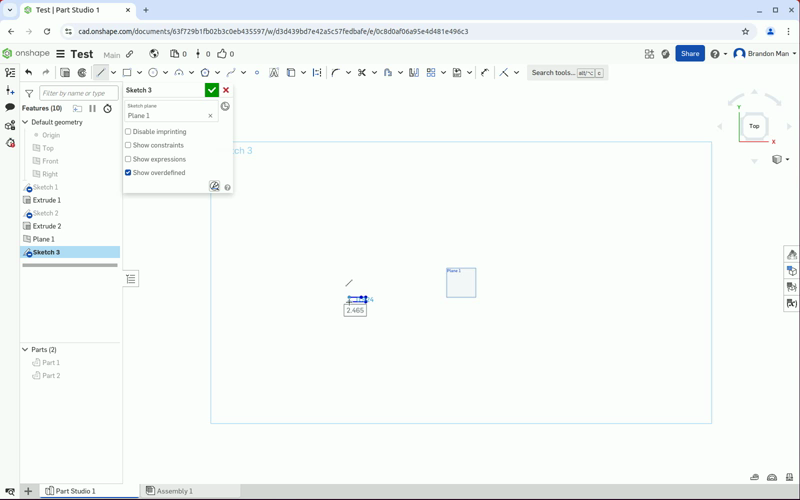
scroll(6)
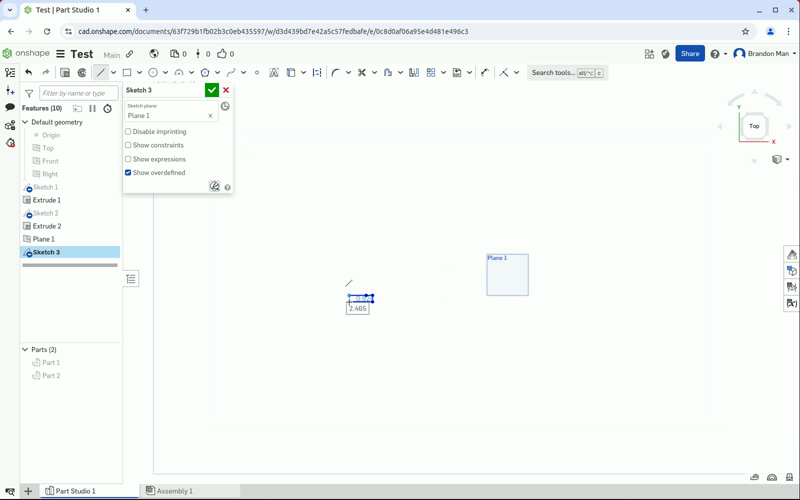
scroll(6)
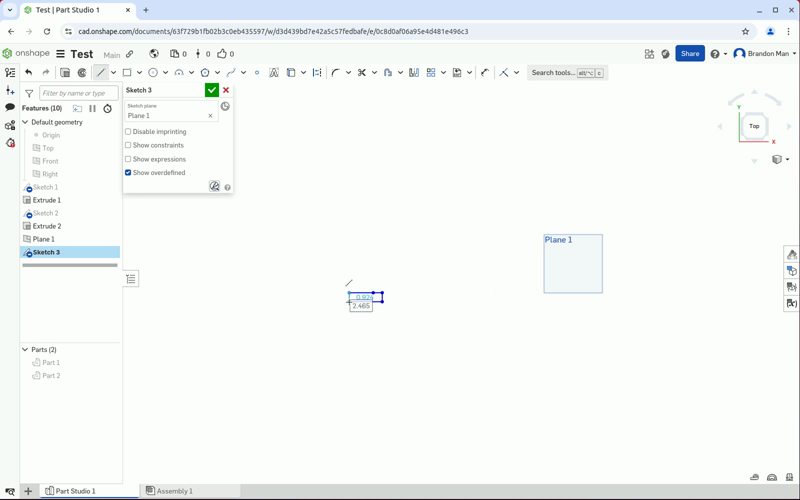
scroll(6)
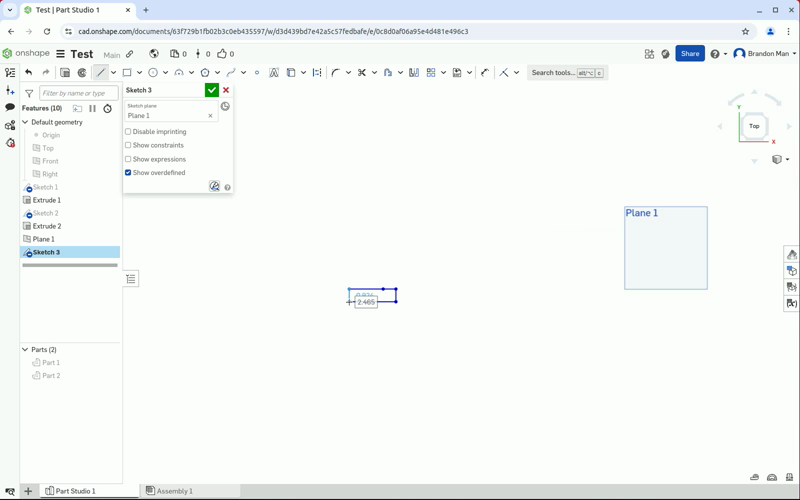
scroll(6)
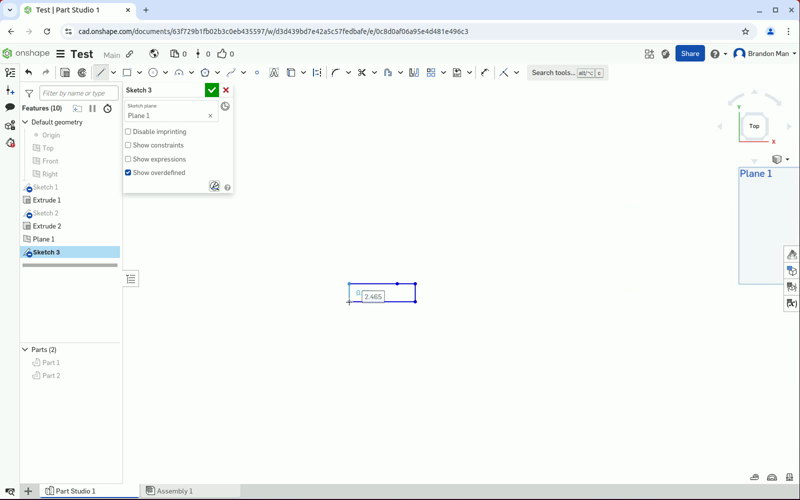
scroll(6)
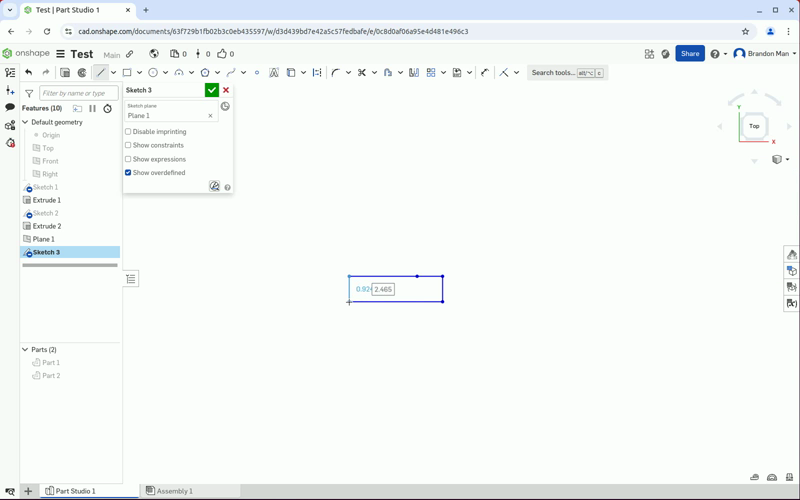
scroll(6)
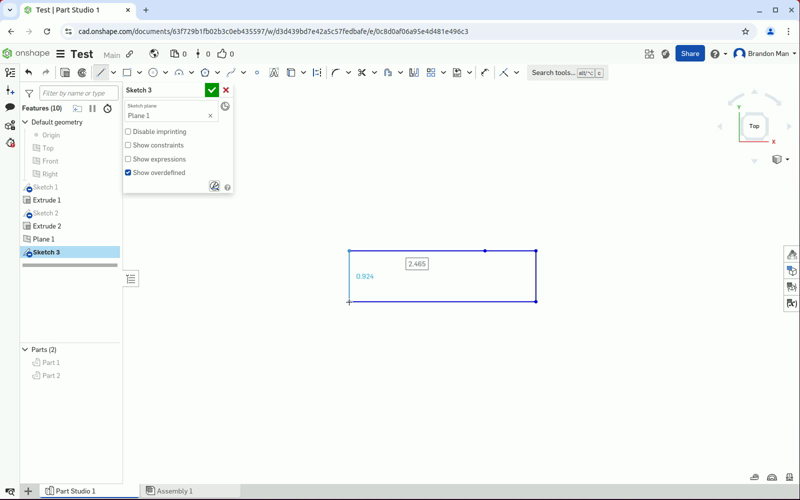
key_up(shift)
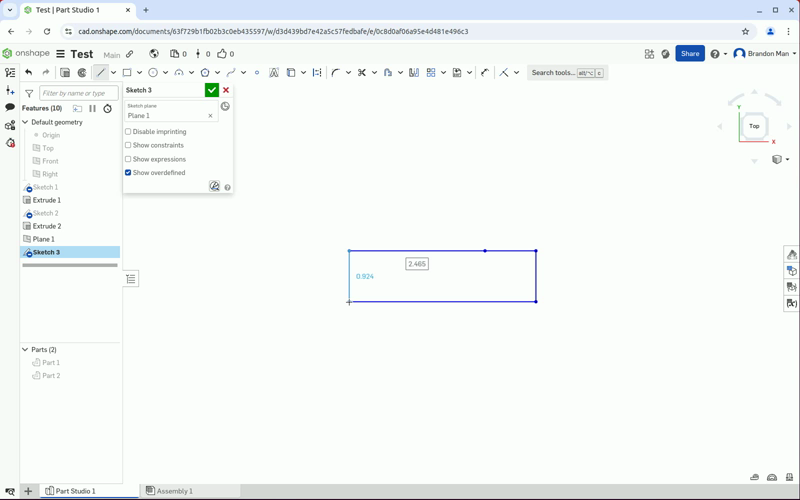
click(349, 301)
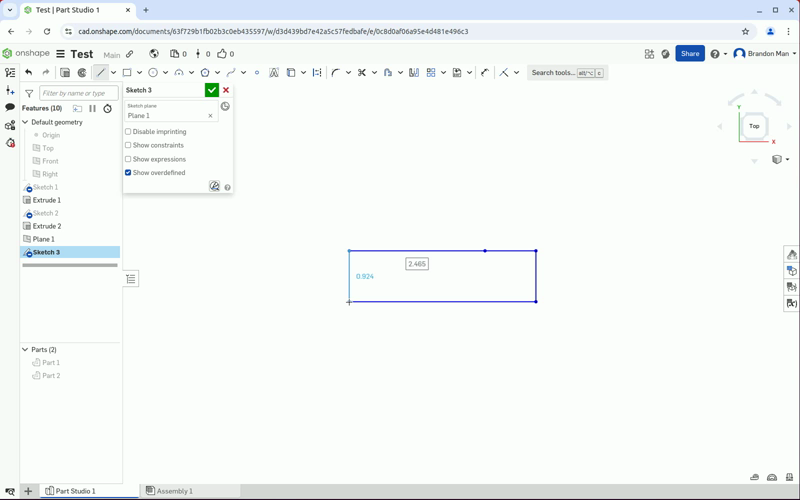
scroll(-6)
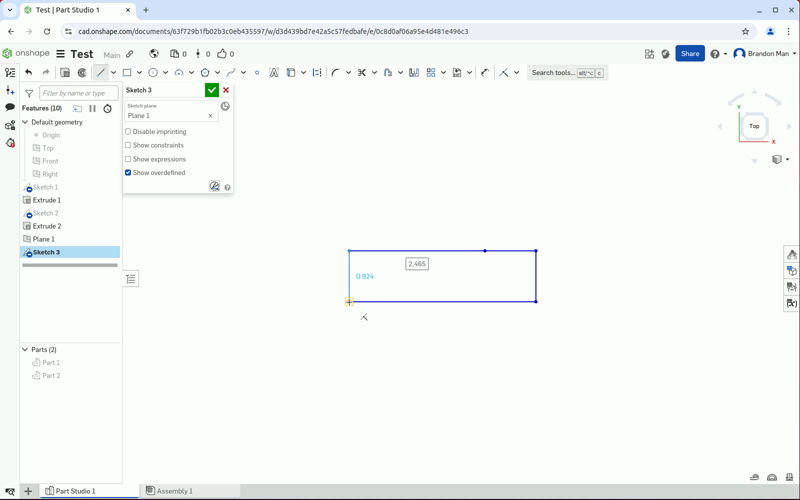
scroll(-6)
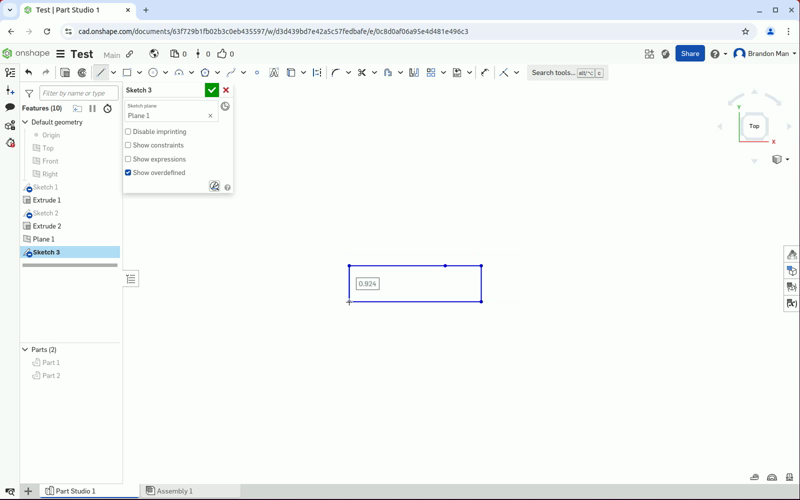
scroll(-6)
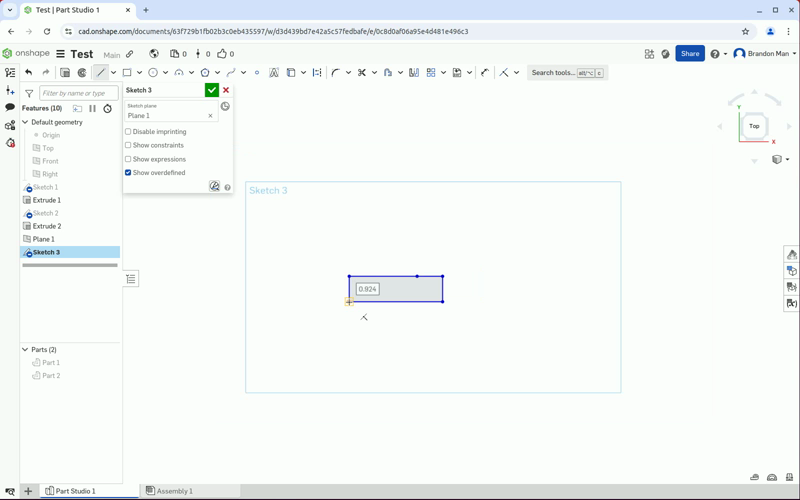
scroll(-6)
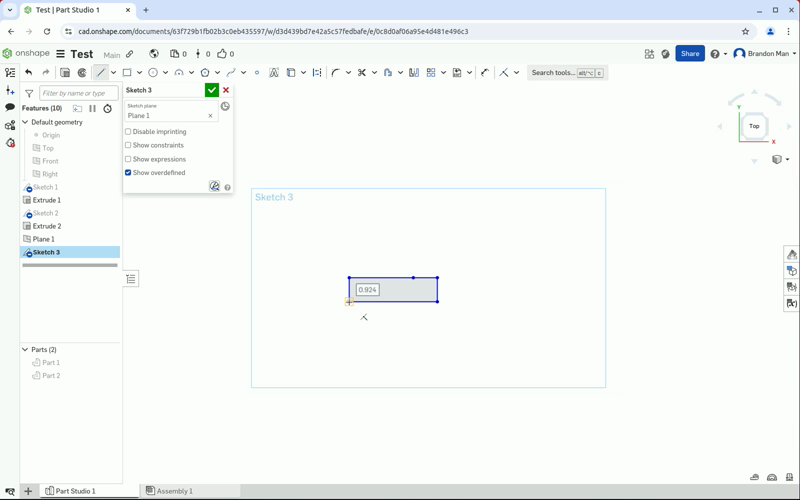
scroll(-6)
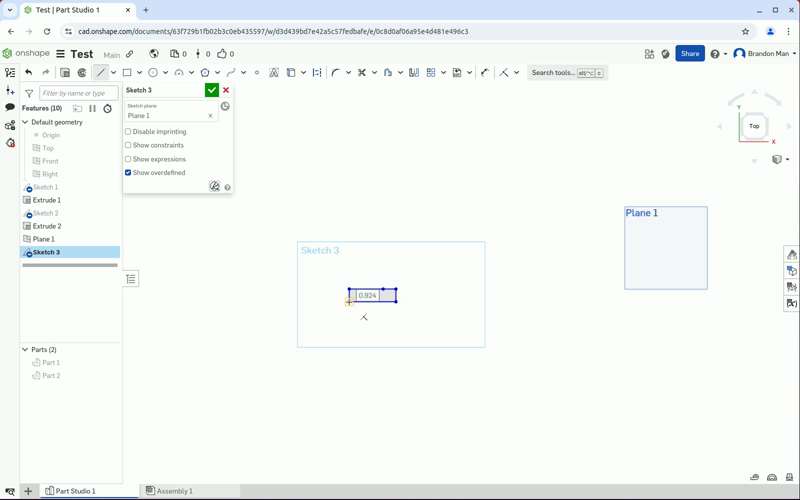
scroll(-6)
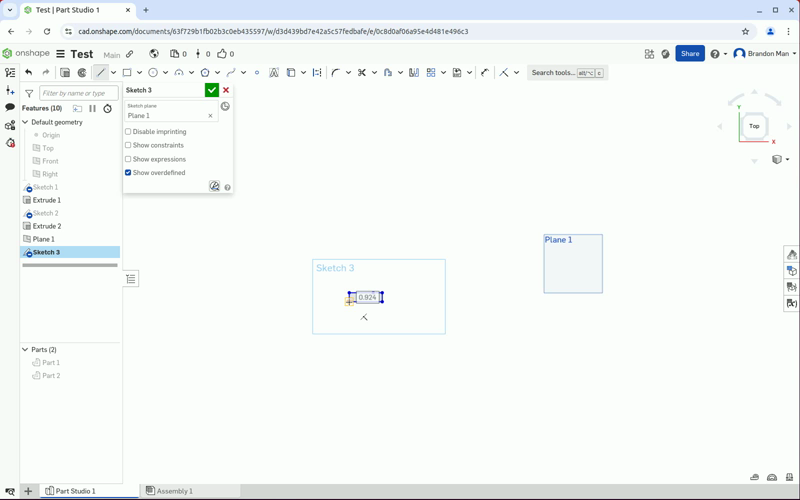
scroll(-6)
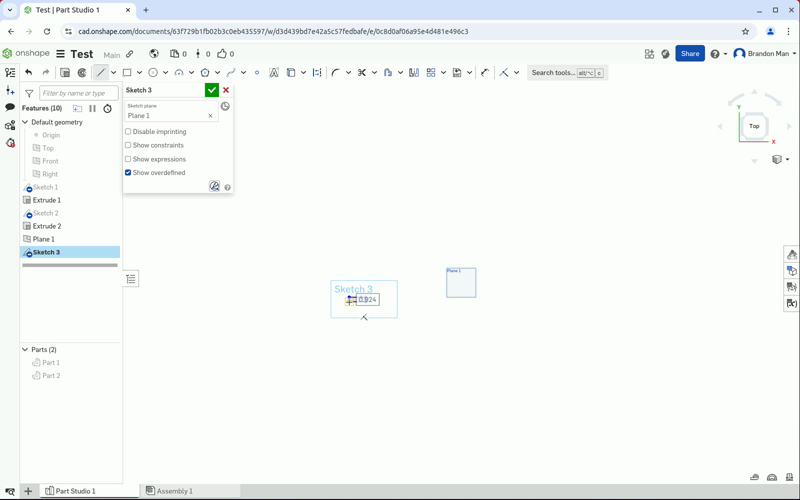
key(esc)
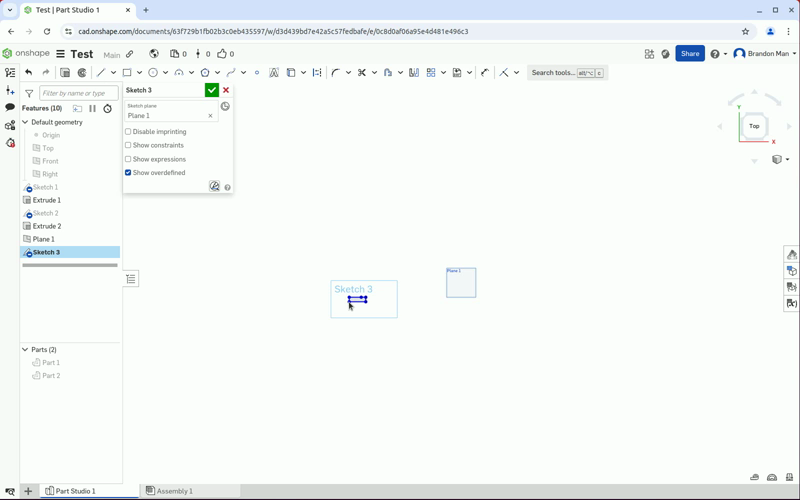
mouse_move(360, 298)
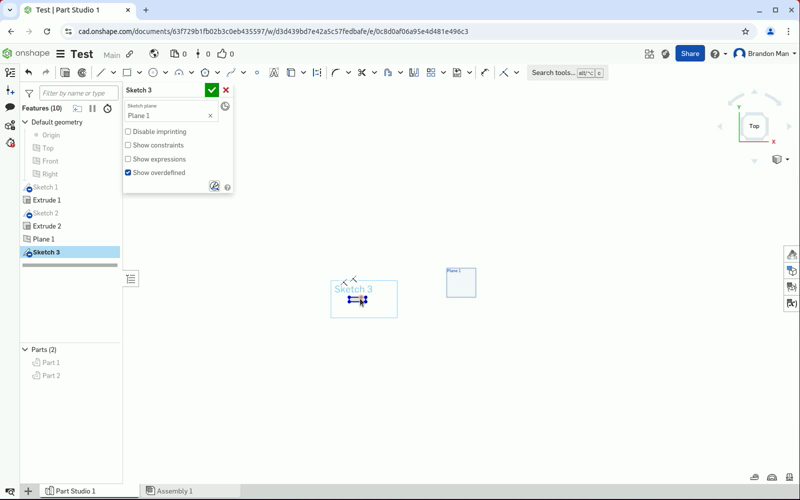
scroll(6)
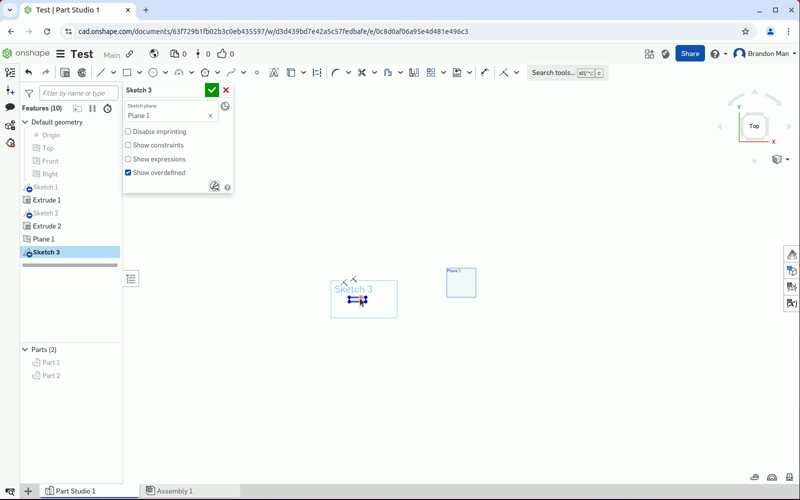
scroll(6)
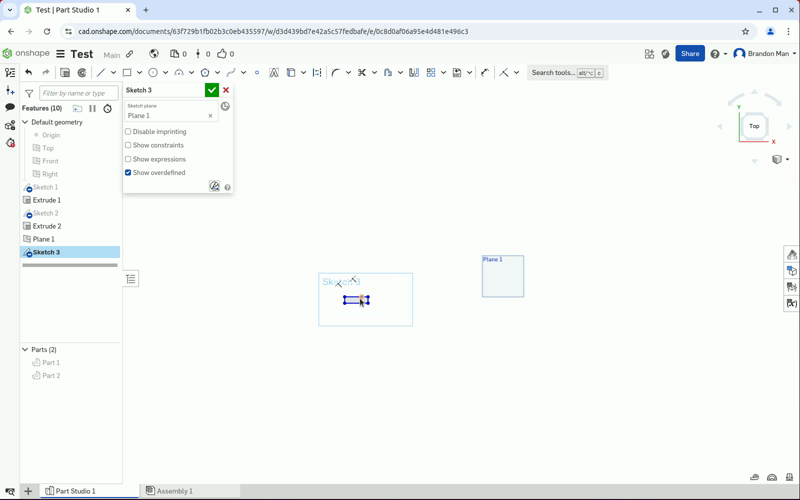
scroll(6)
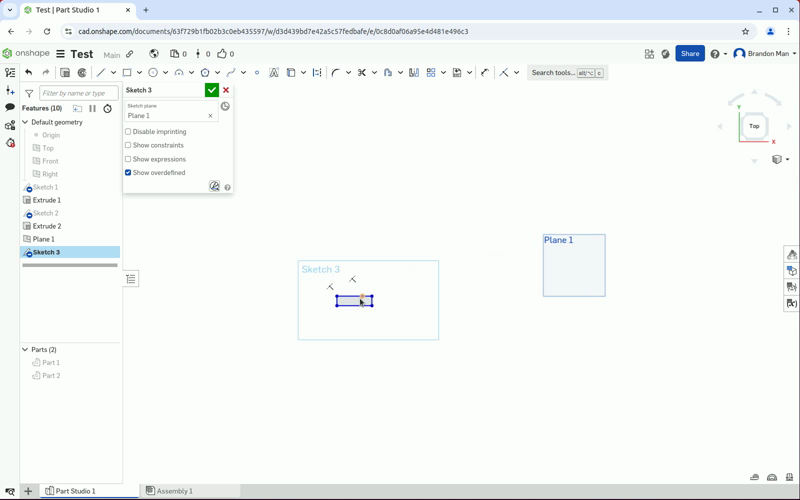
scroll(6)
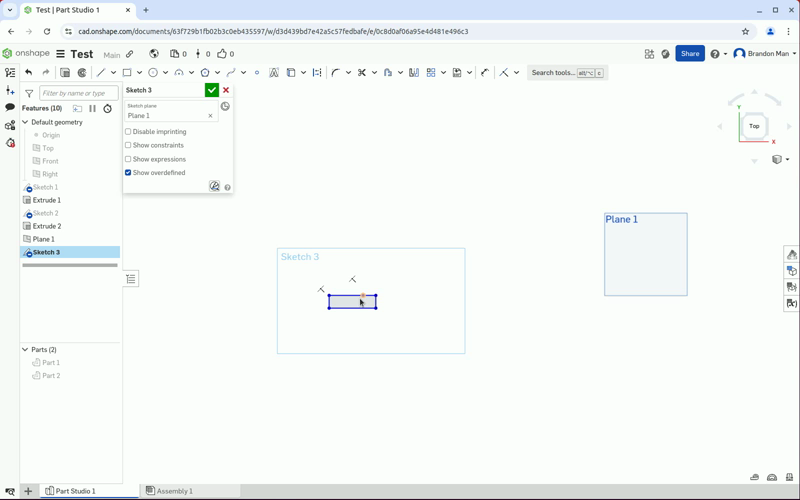
scroll(6)
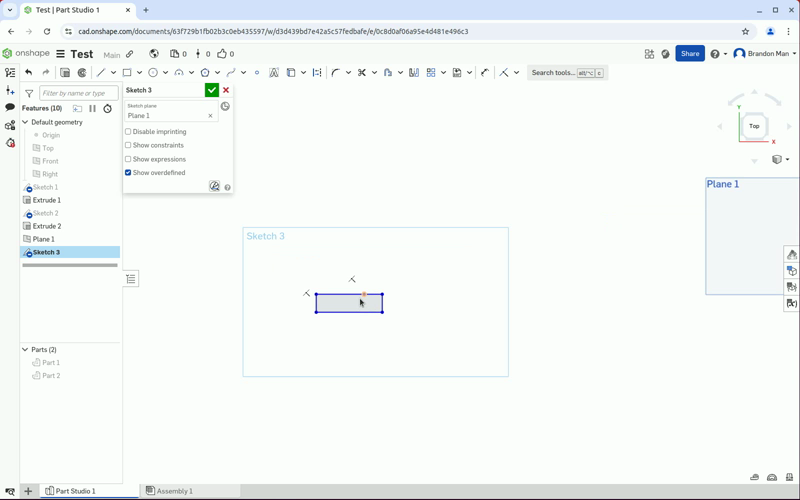
scroll(6)
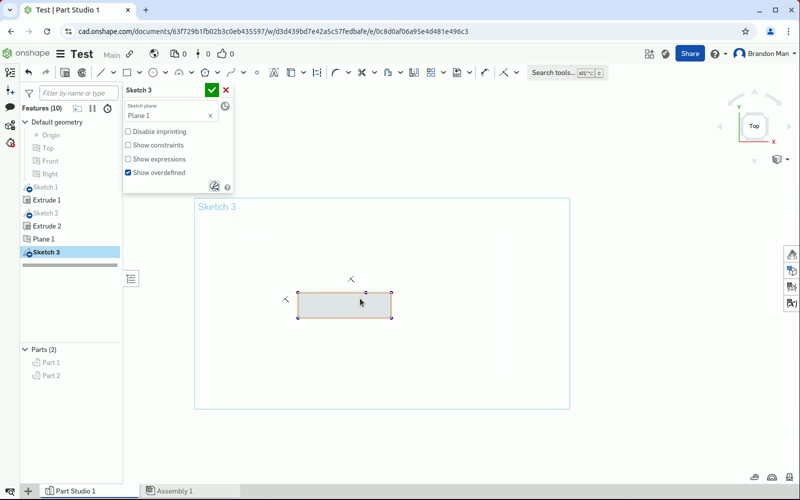
scroll(6)
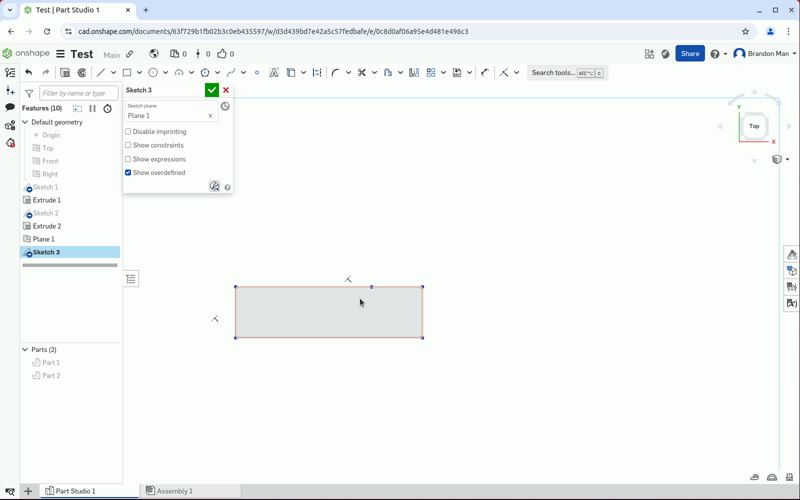
click(360, 298)
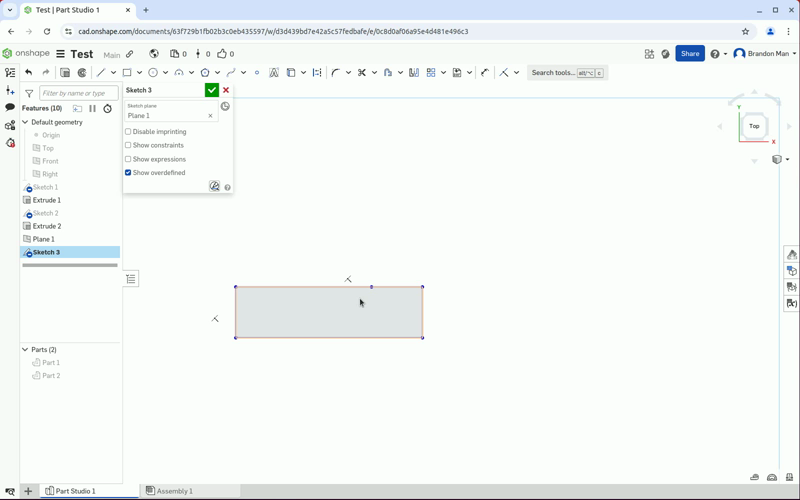
scroll(-6)
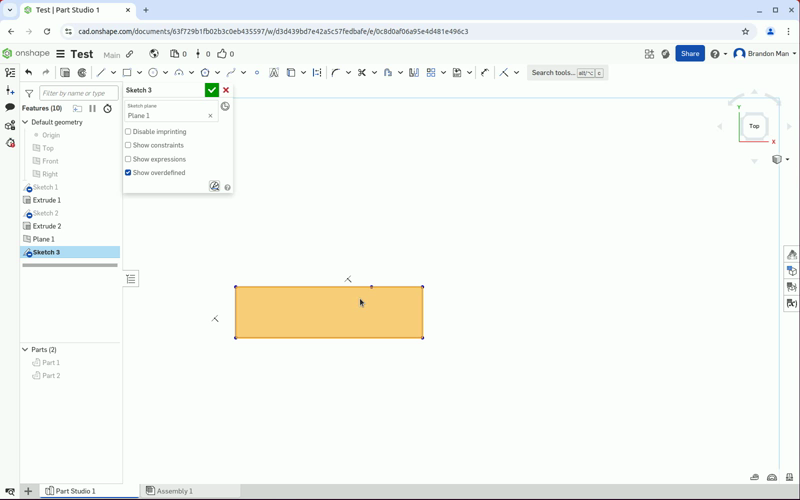
scroll(-6)
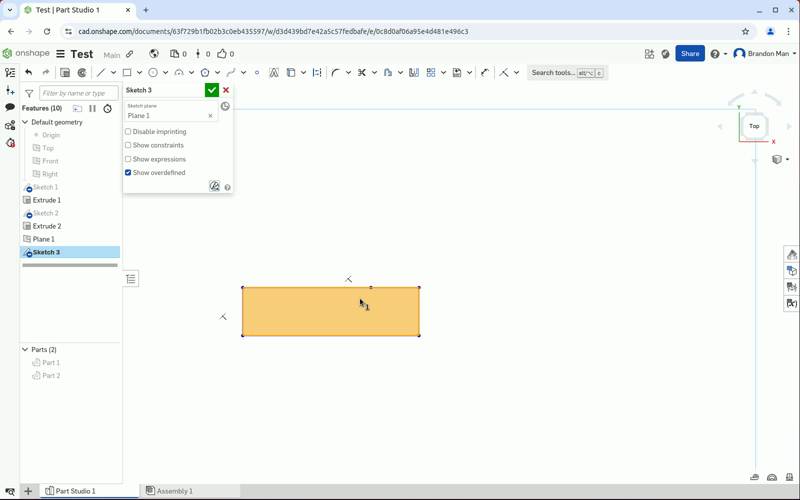
scroll(-6)
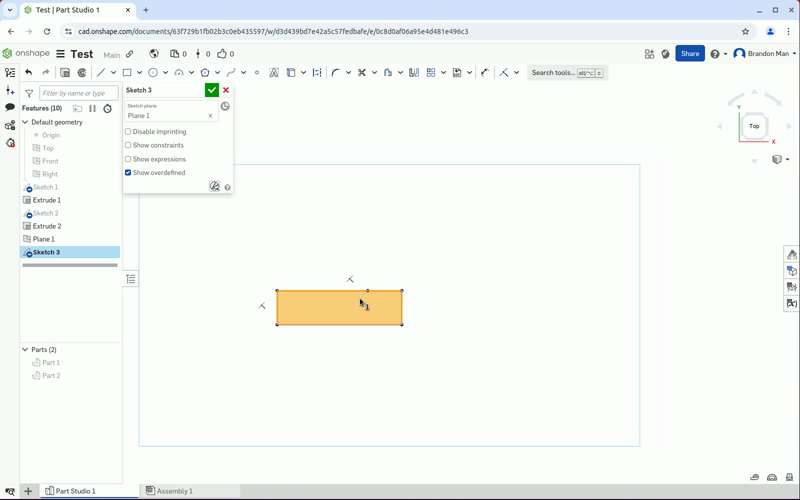
scroll(-6)
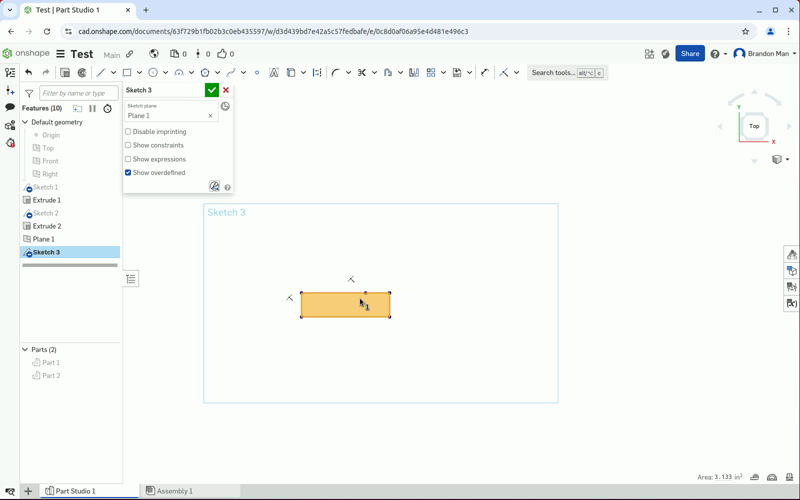
scroll(-6)
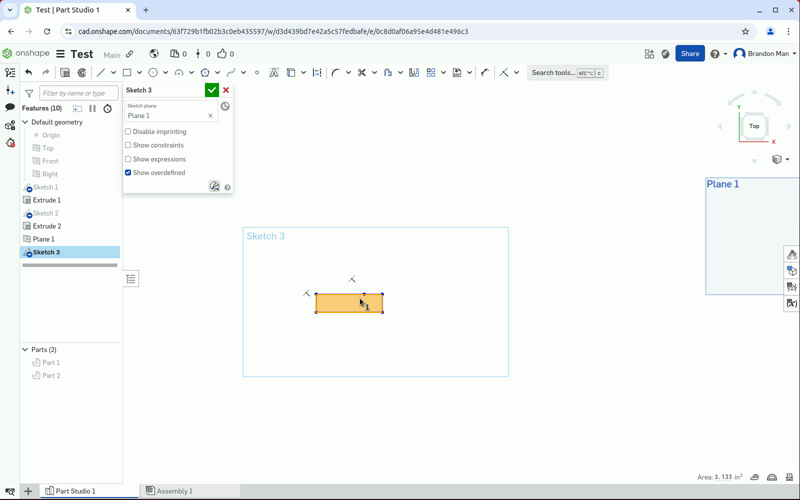
scroll(-6)
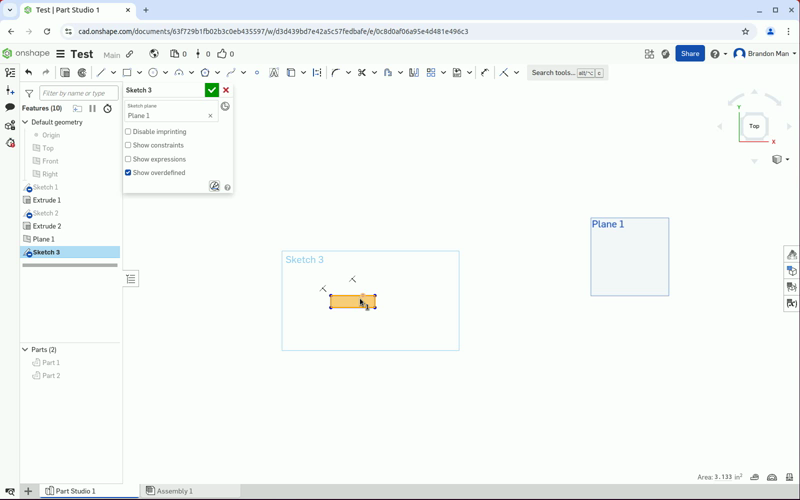
scroll(-6)
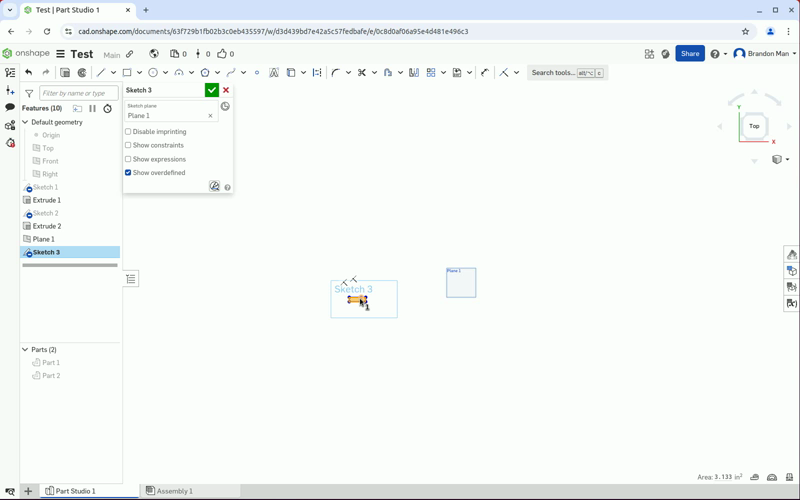
mouse_move(73, 352)
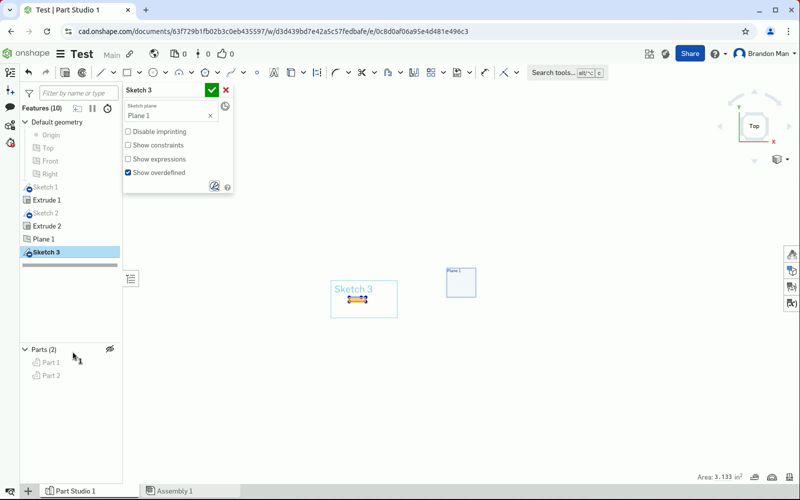
key(shift+y)
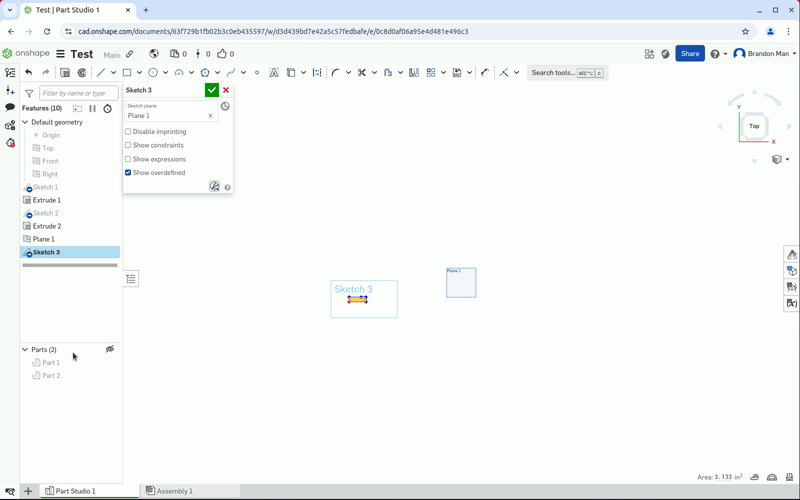
key(shift+e)
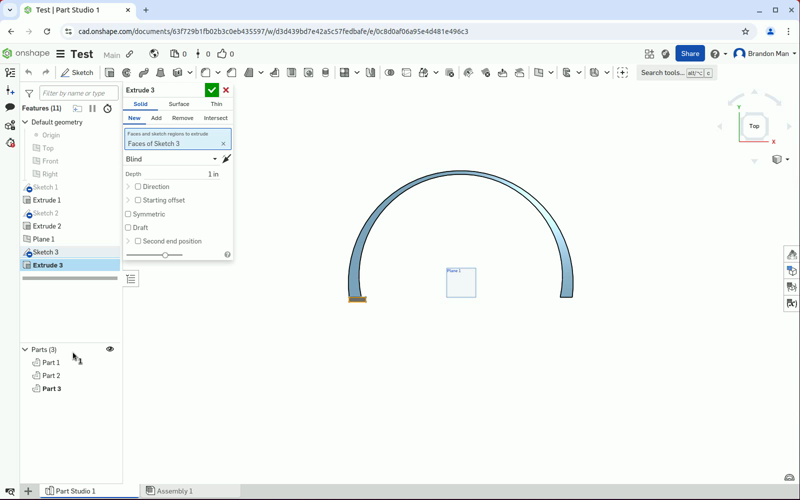
mouse_move(143, 106)
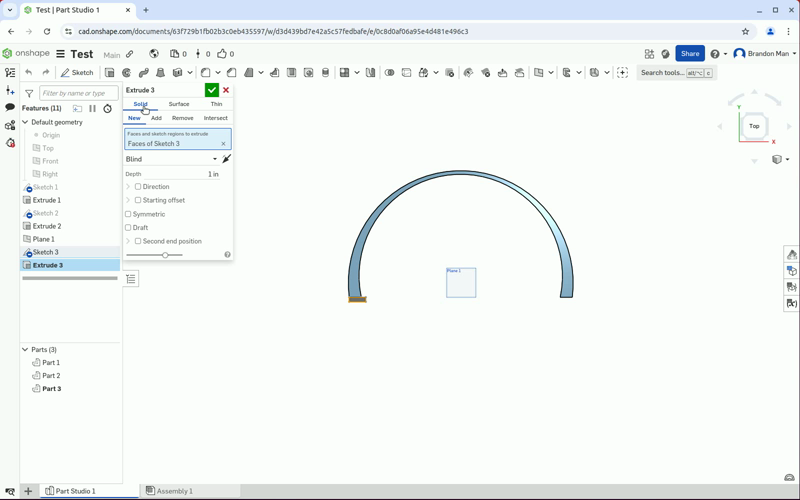
click(143, 106)
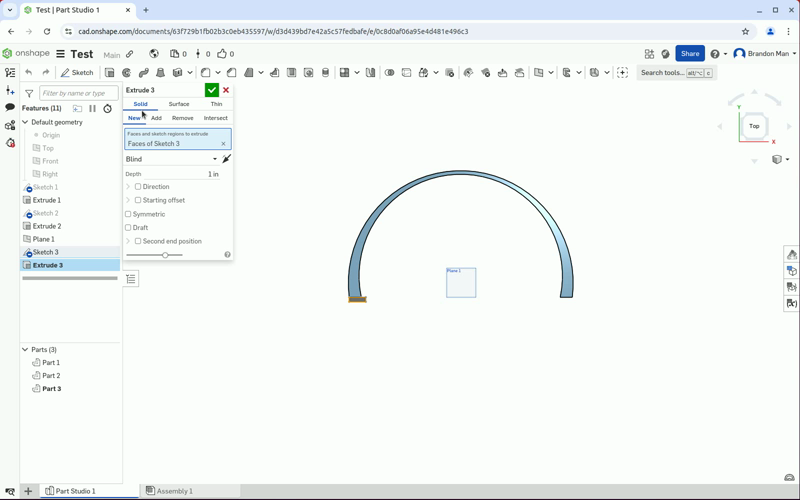
mouse_move(137, 120)
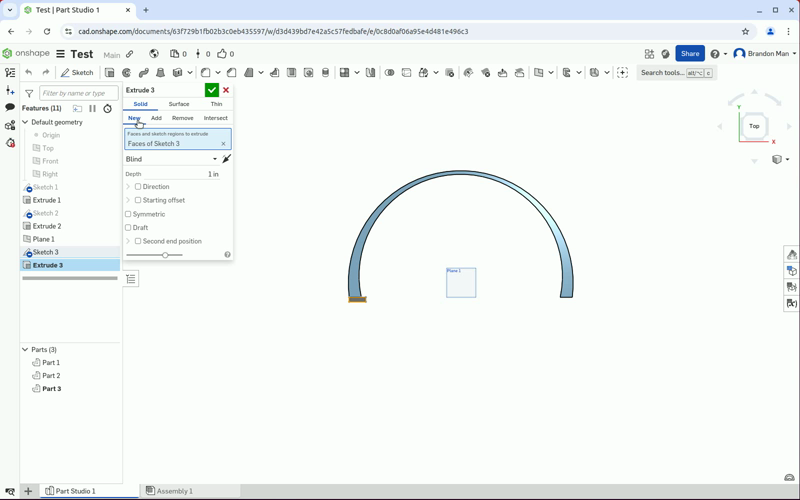
click(137, 120)
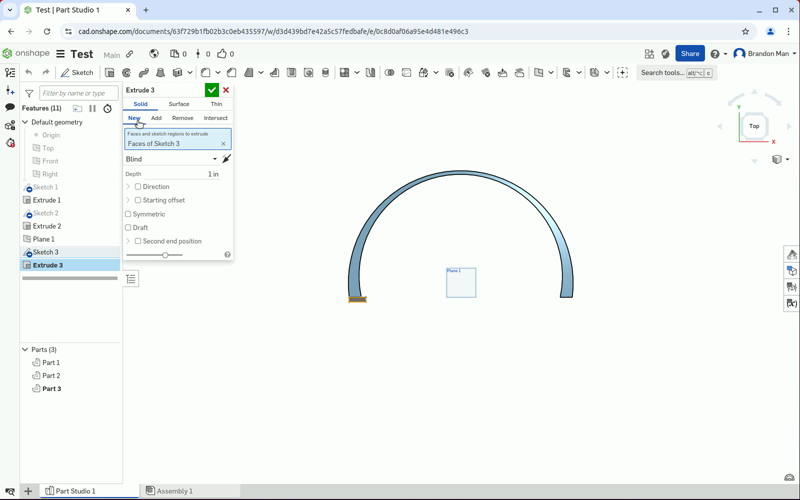
key(tab, 4)
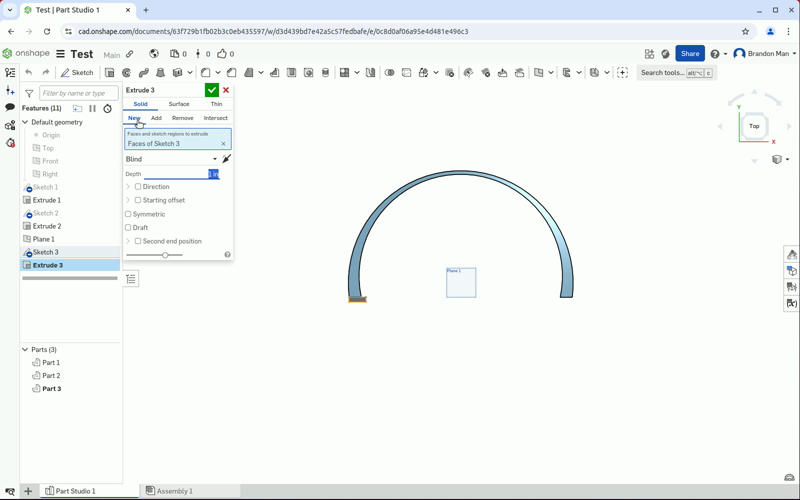
text(-4.574)
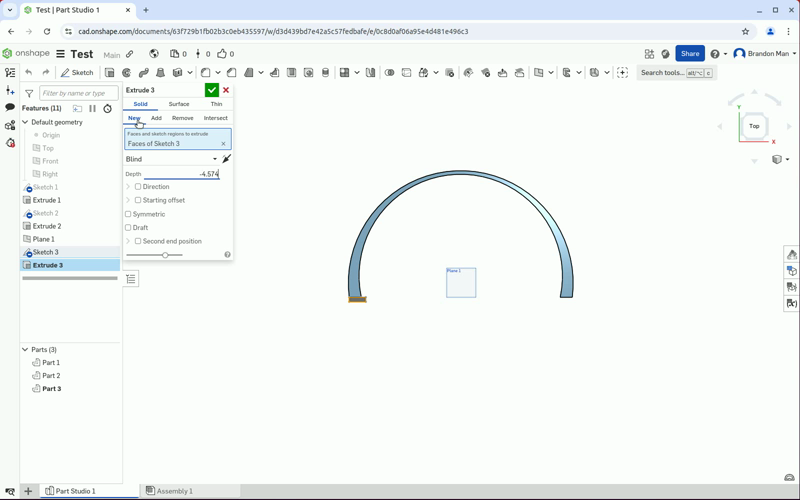
key(enter)
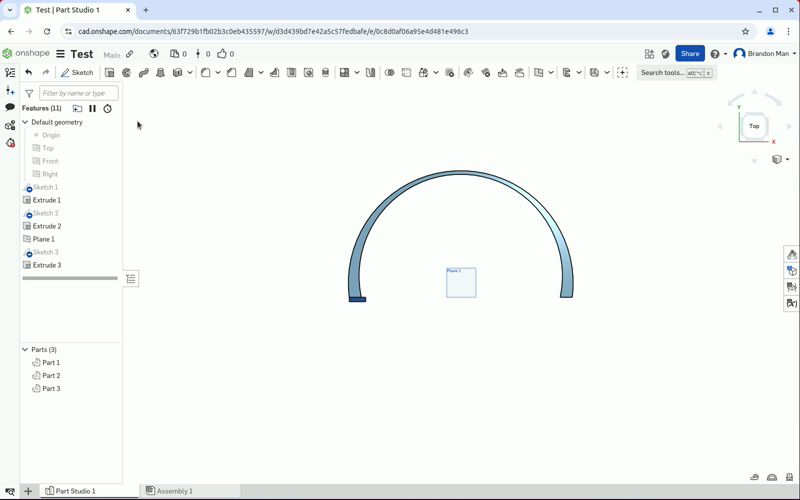
key(shift+h)
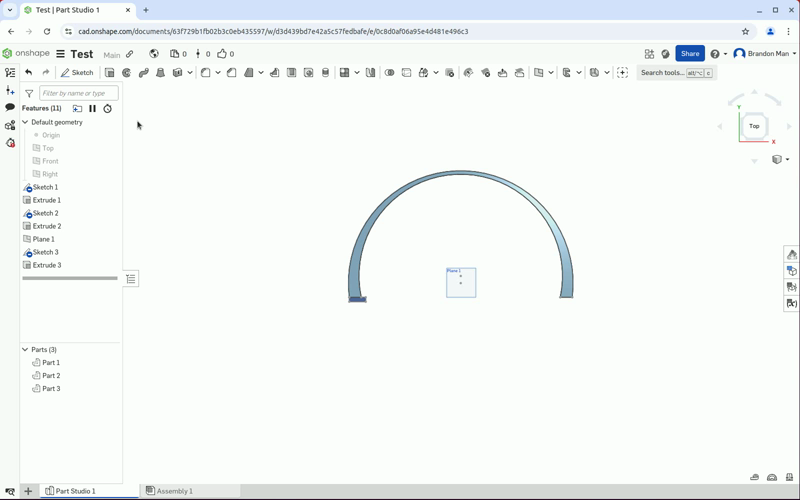
key(shift+h)
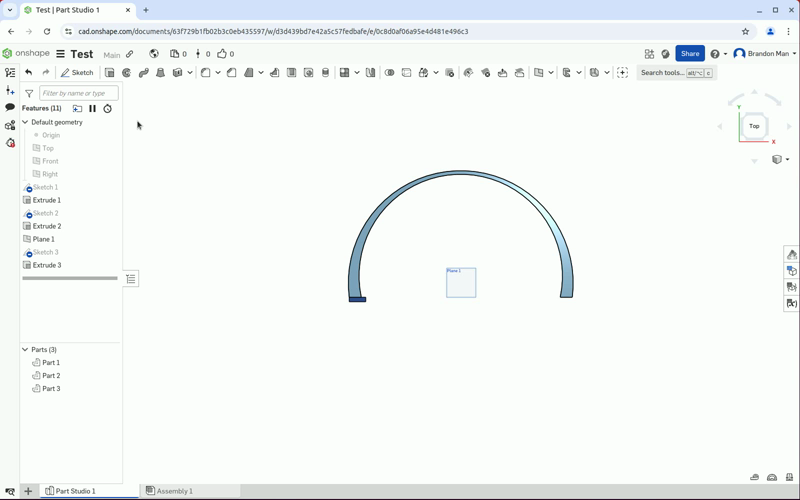
mouse_move(73, 189)
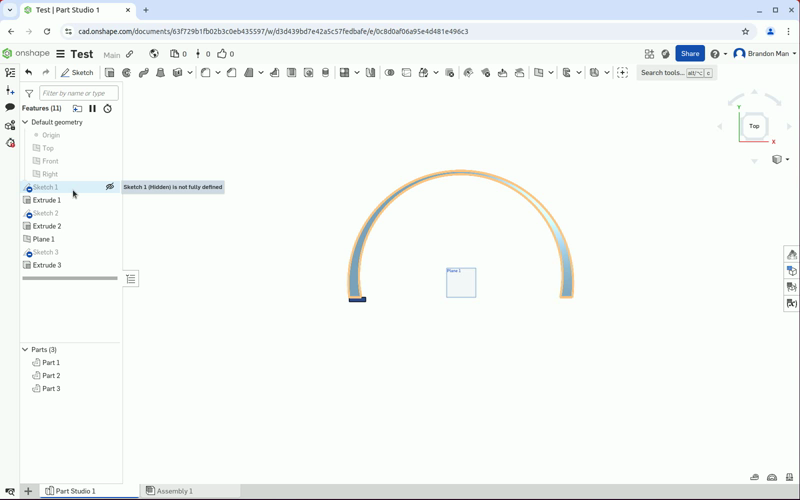
click(73, 189)
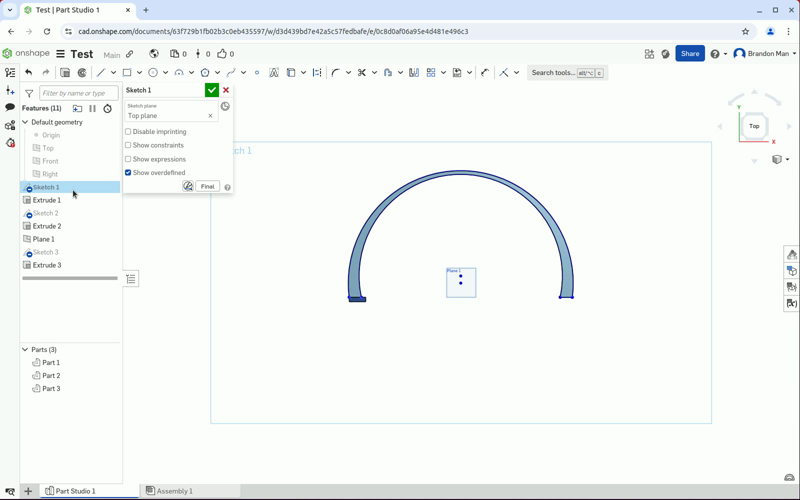
mouse_move(229, 92)
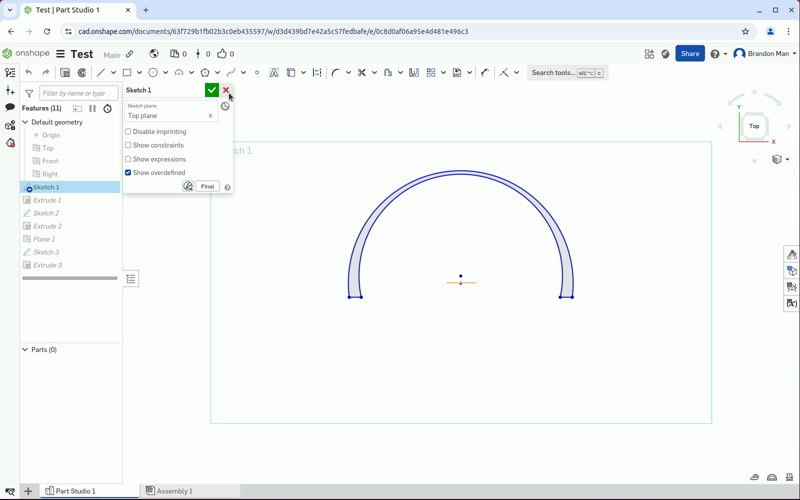
click(229, 92)
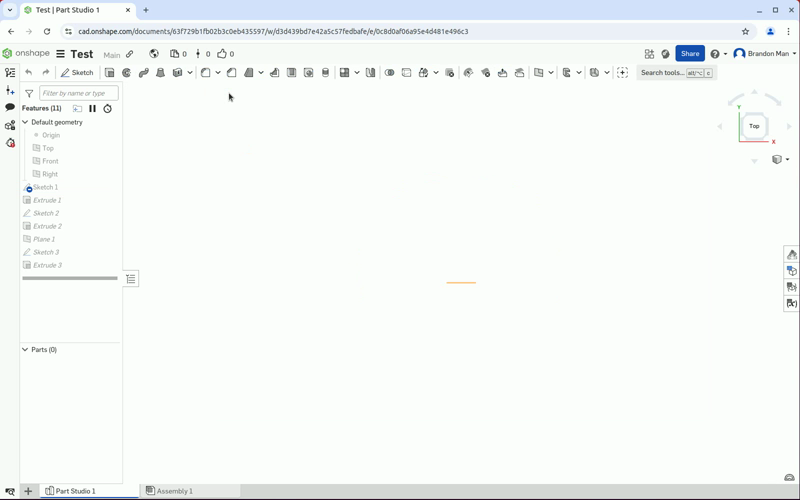
key(shift+s)
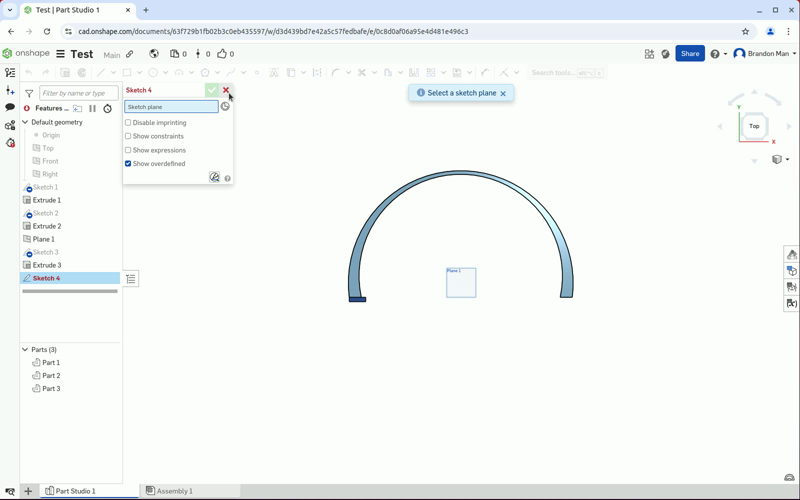
mouse_move(73, 241)
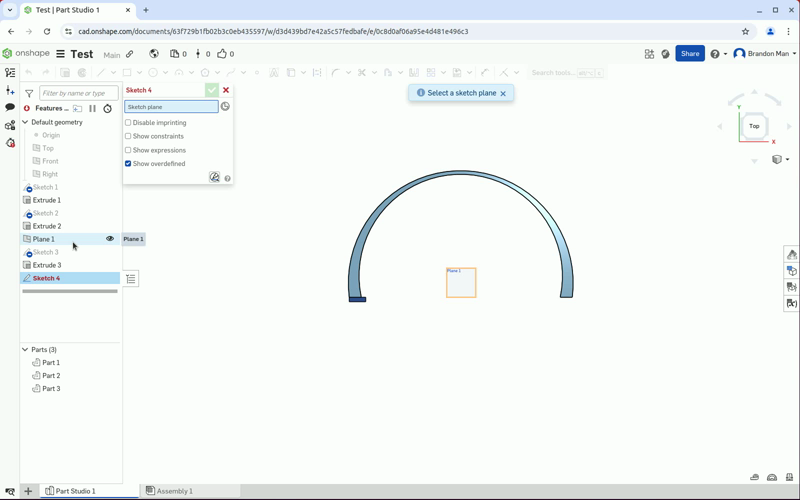
click(73, 241)
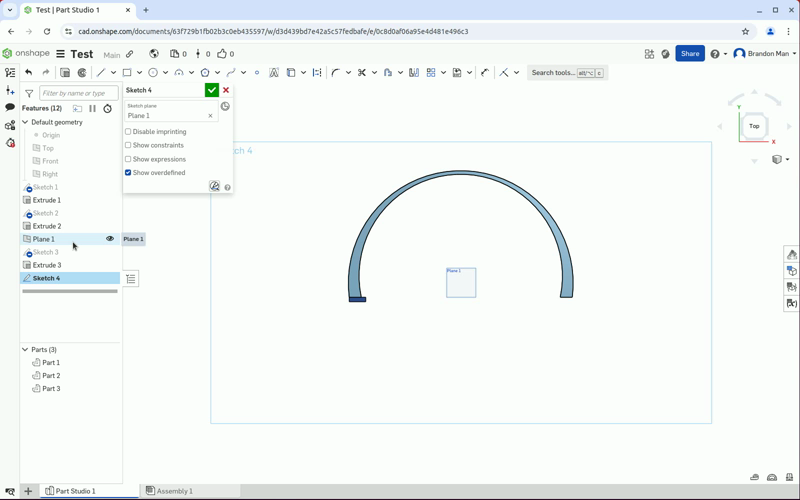
mouse_move(73, 352)
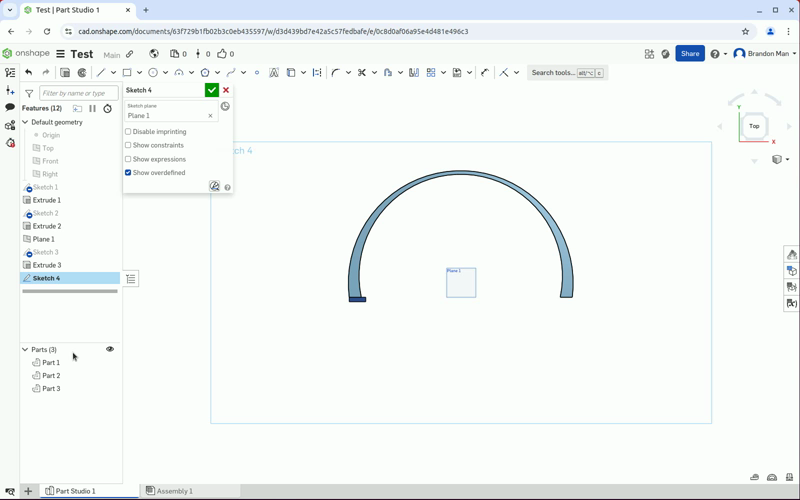
key(y)
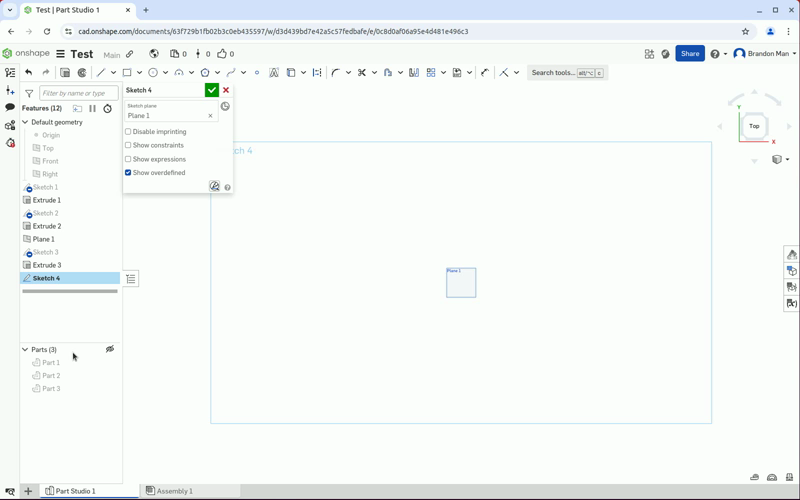
key(l)
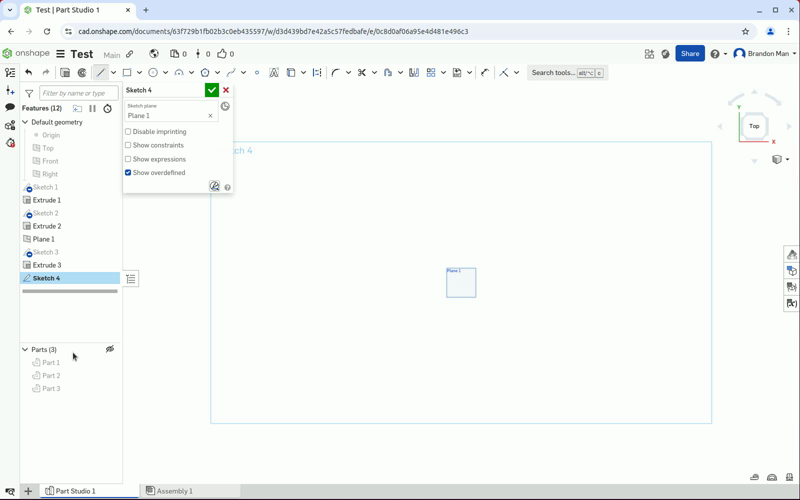
key_down(shift)
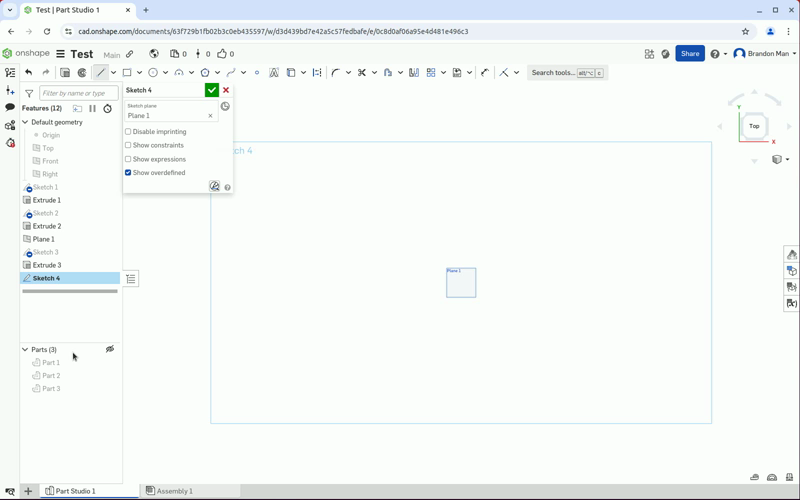
mouse_move(556, 301)
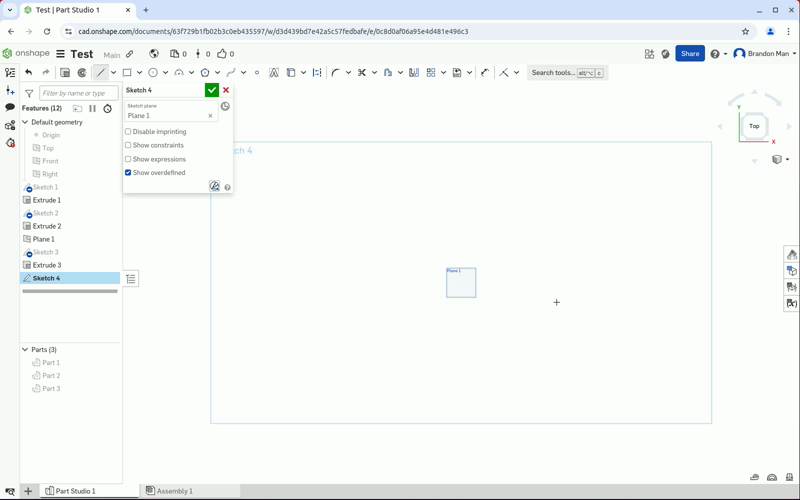
click(556, 301)
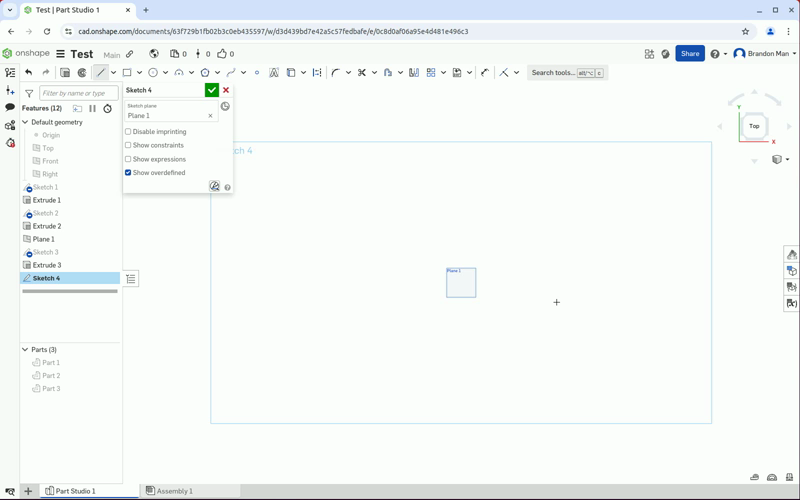
key_up(shift)
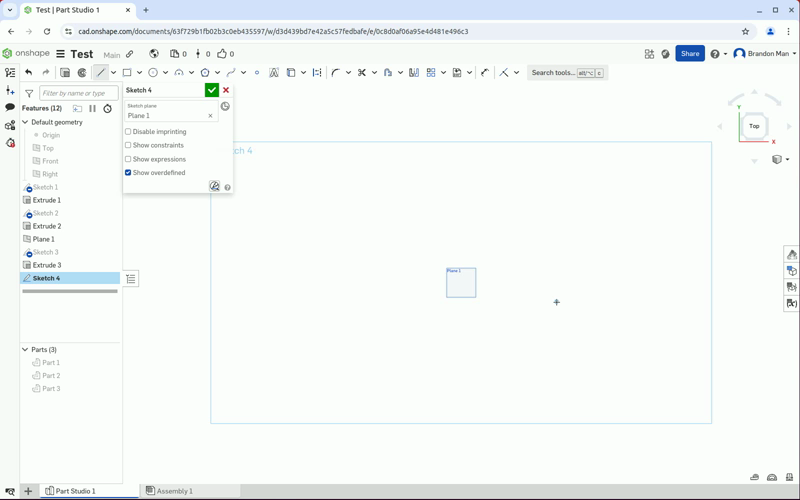
key_down(shift)
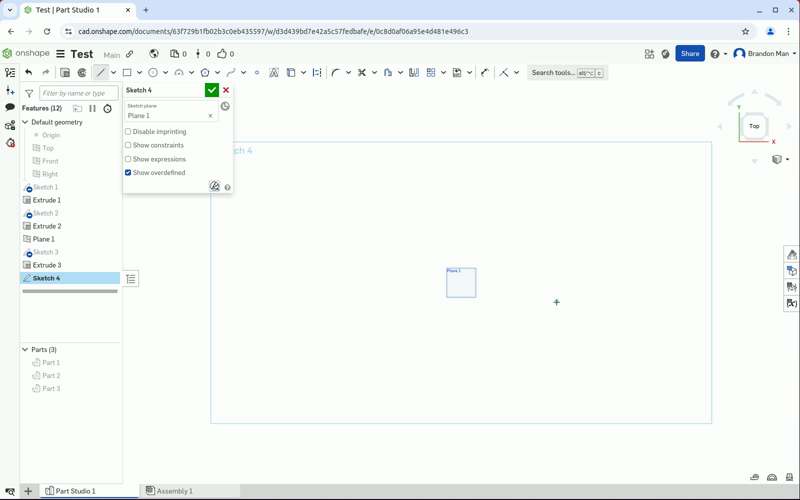
mouse_move(586, 301)
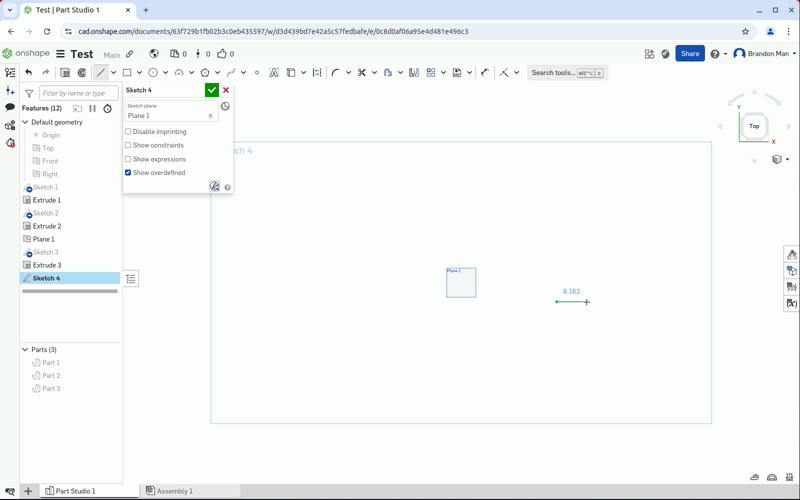
mouse_move(573, 301)
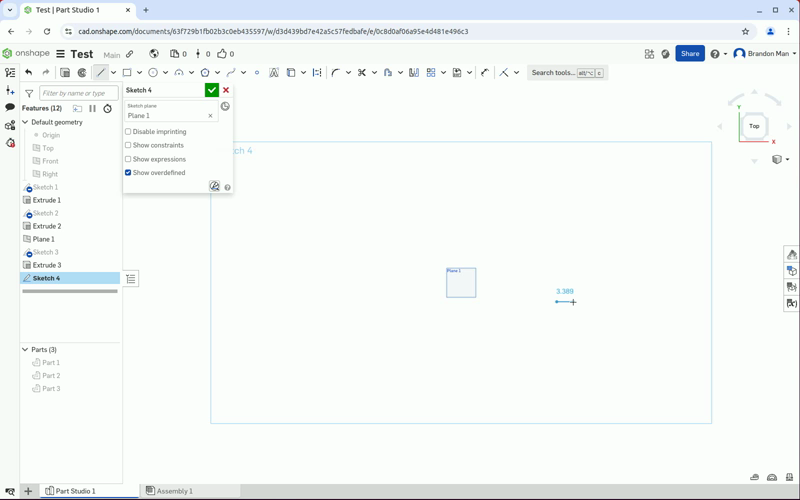
click(573, 301)
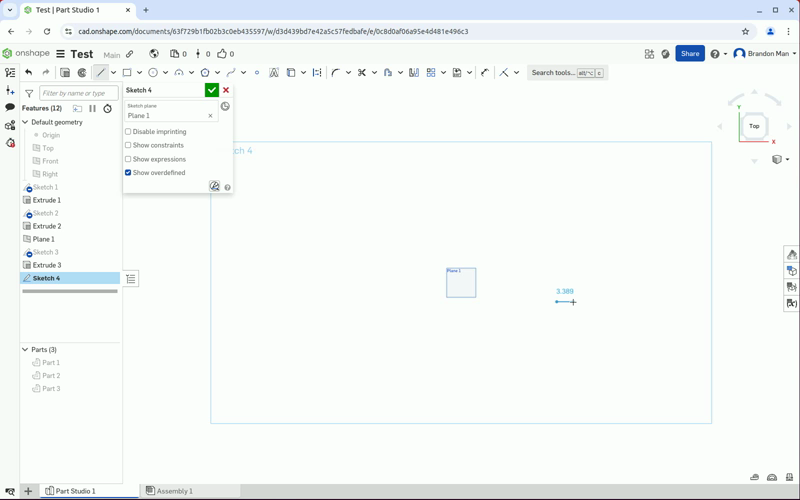
key_up(shift)
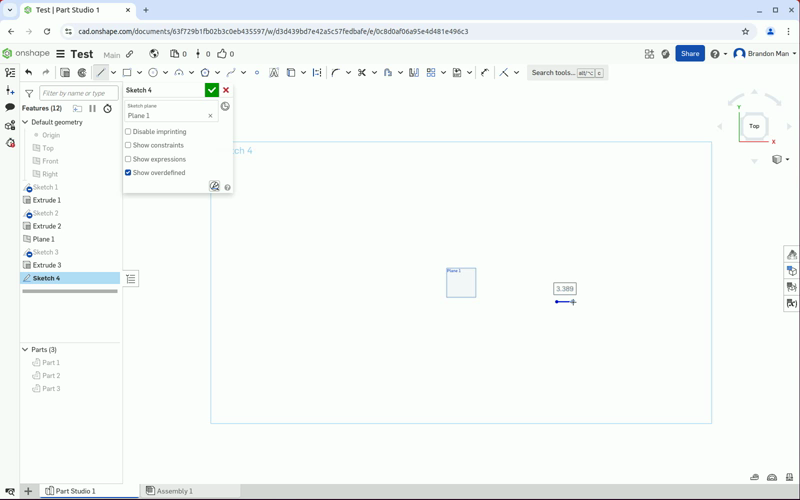
key_down(shift)
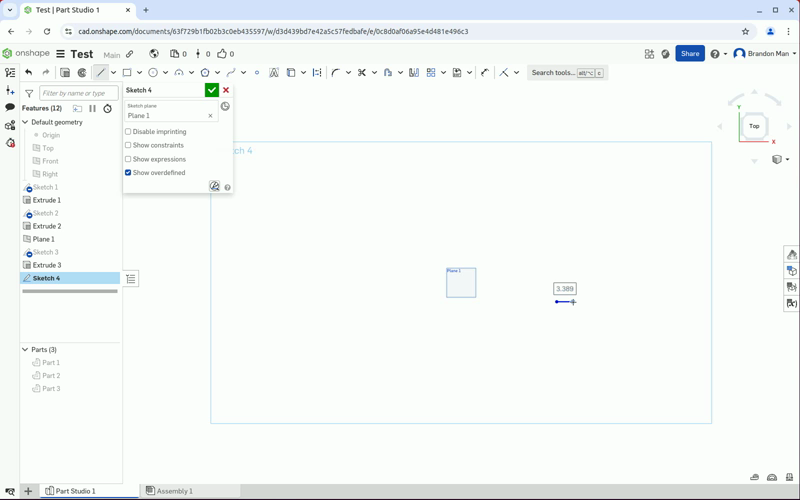
mouse_move(589, 301)
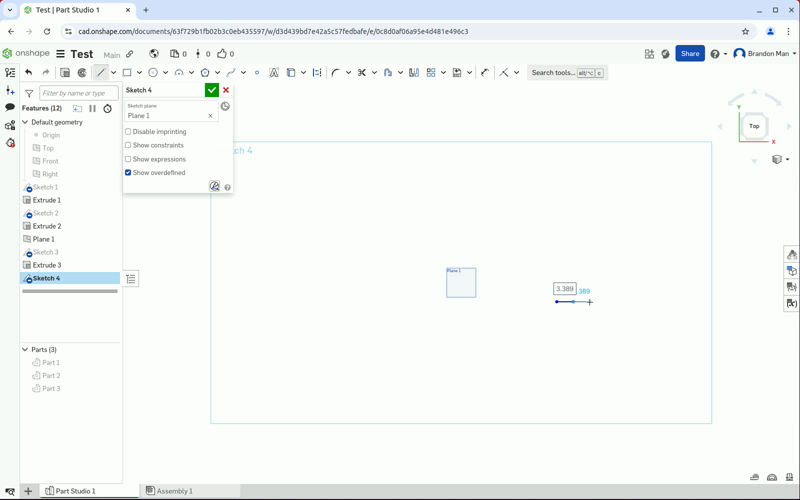
mouse_move(573, 297)
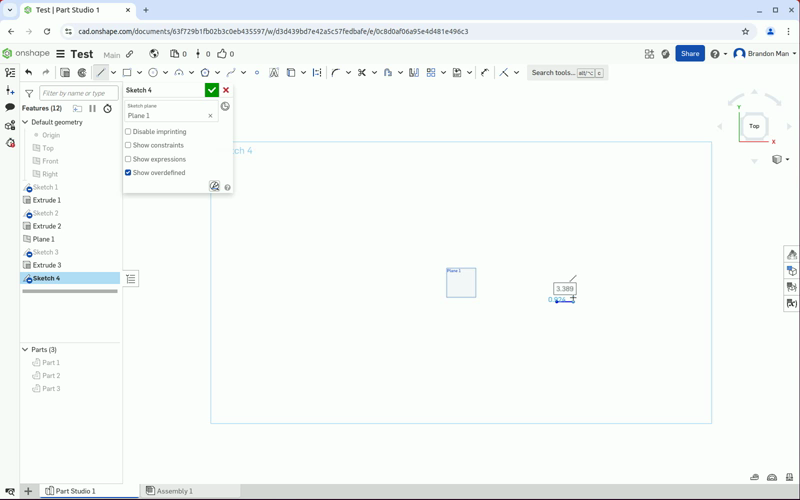
scroll(6)
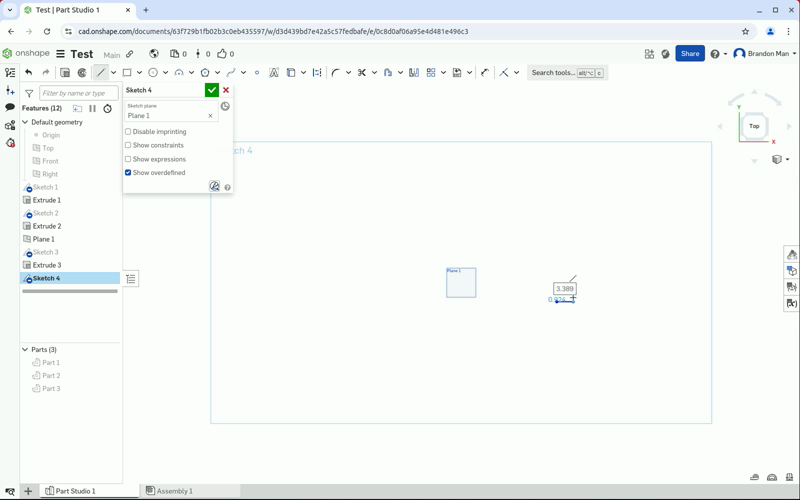
scroll(6)
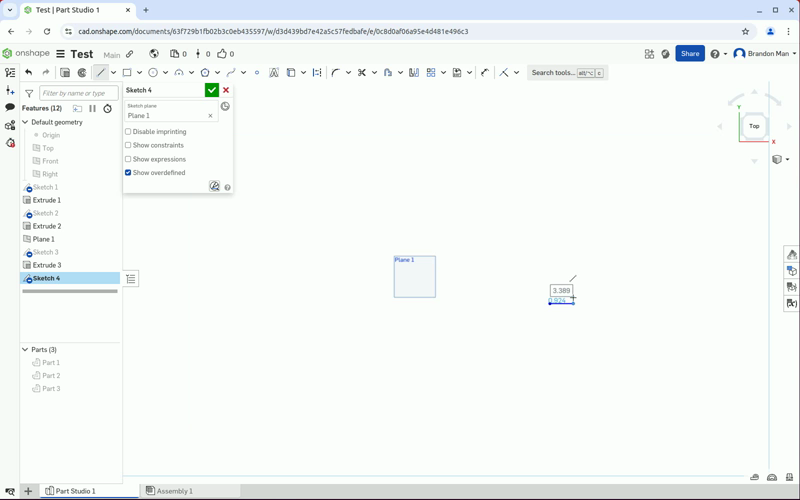
scroll(6)
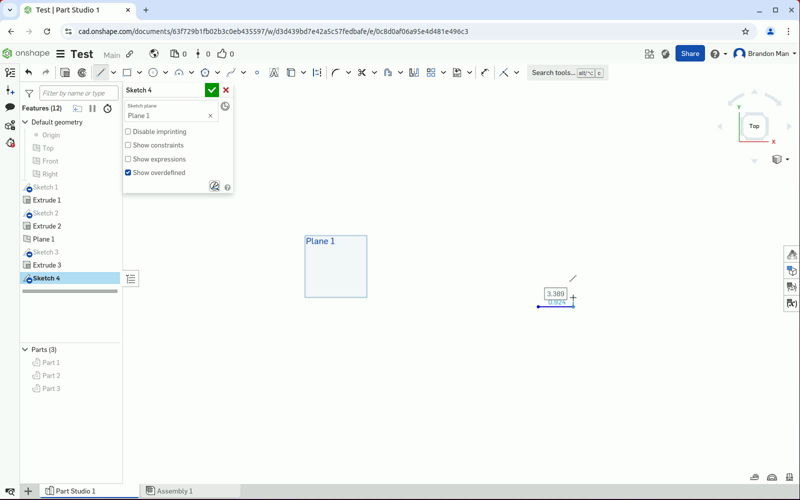
scroll(6)
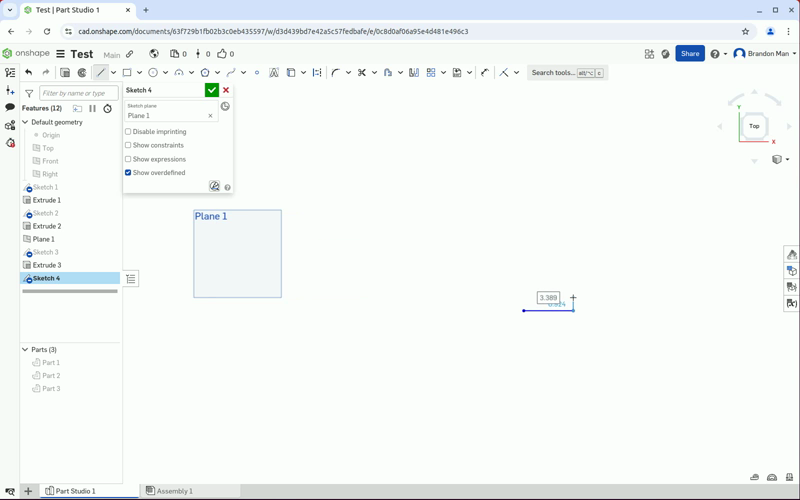
scroll(6)
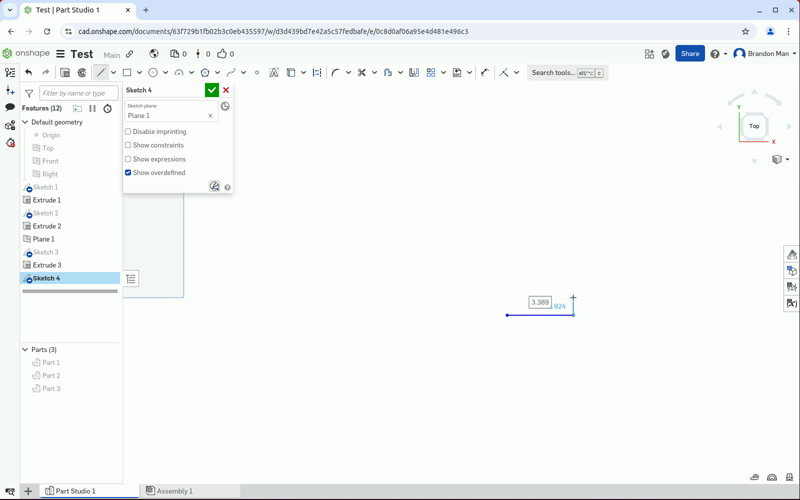
scroll(6)
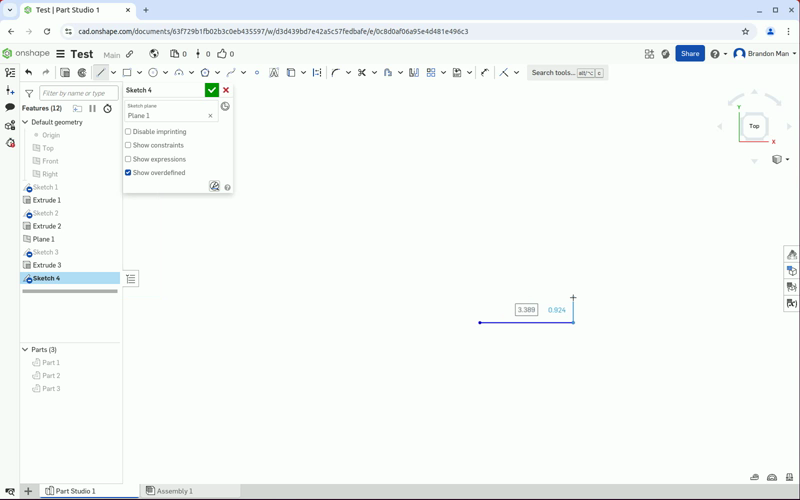
scroll(6)
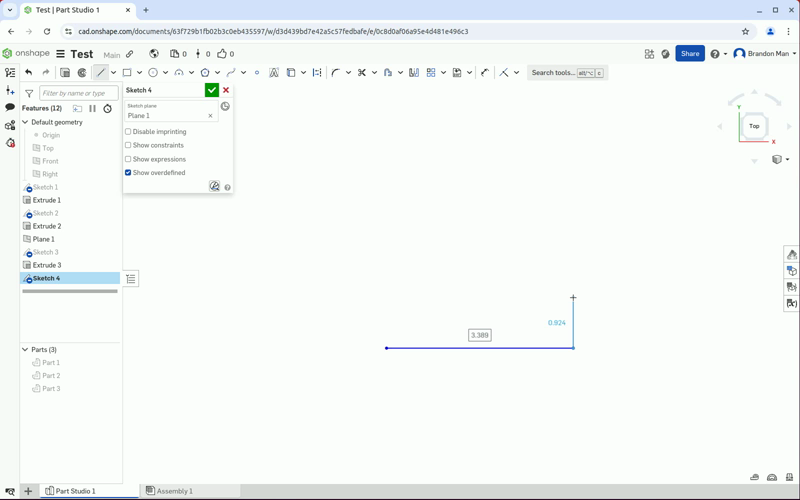
click(573, 297)
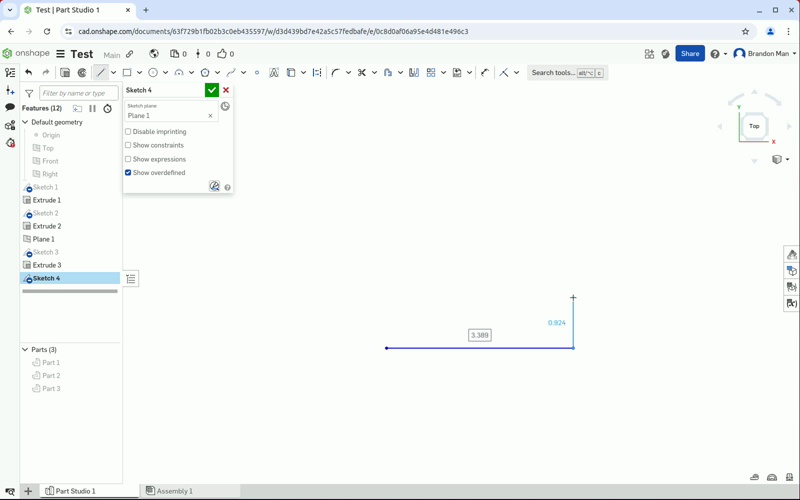
scroll(-6)
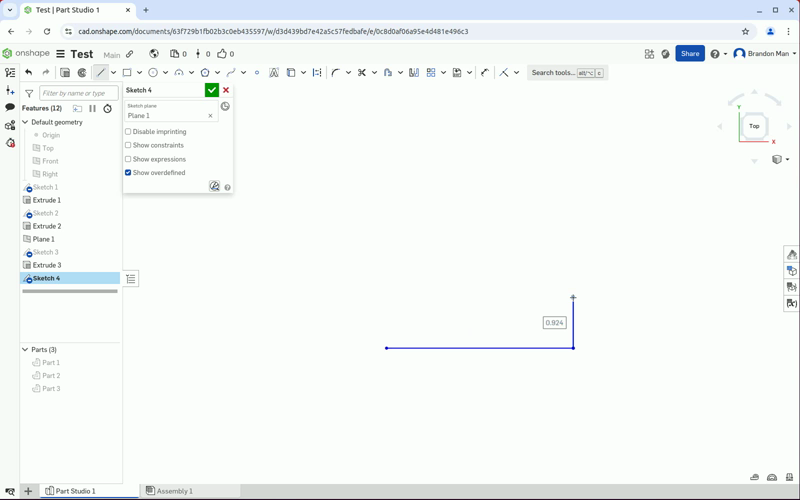
scroll(-6)
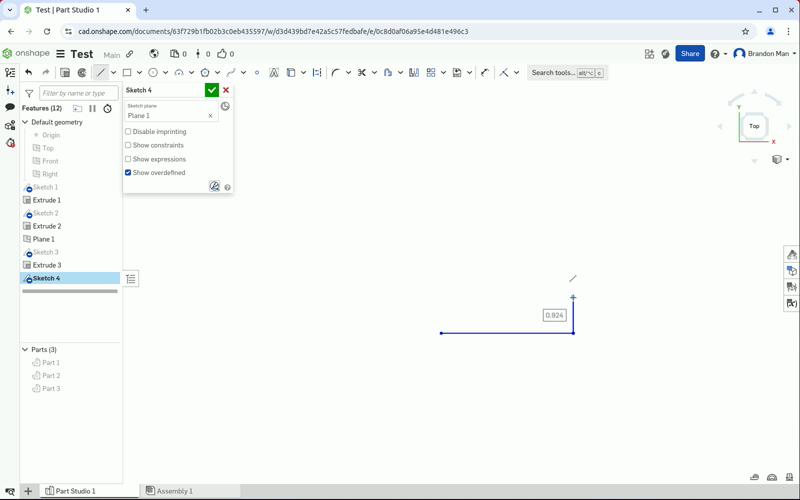
scroll(-6)
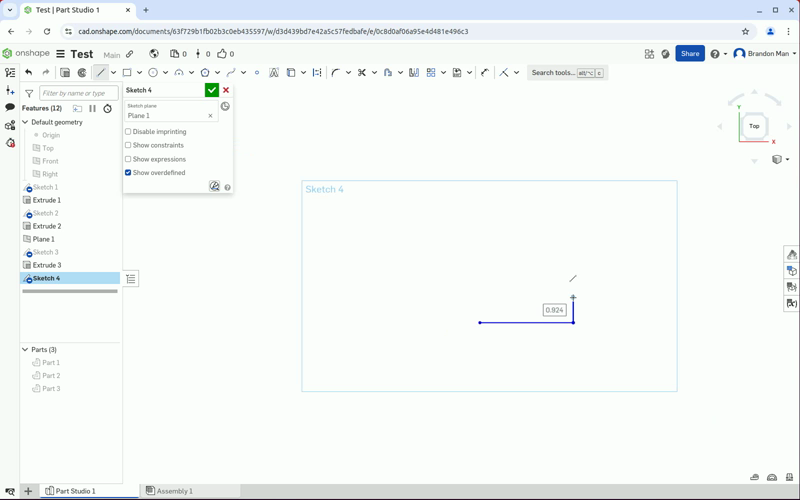
scroll(-6)
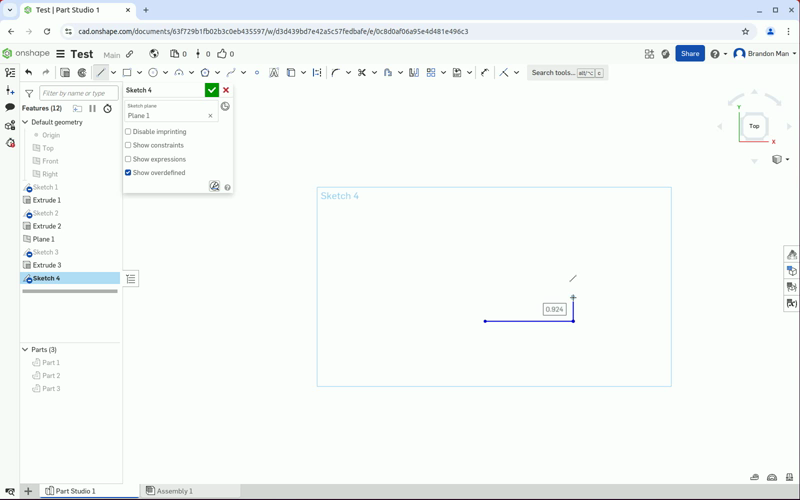
scroll(-6)
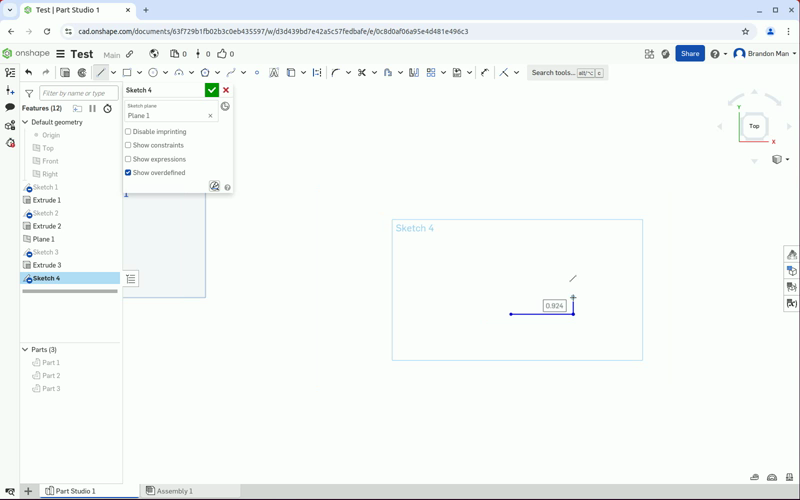
scroll(-6)
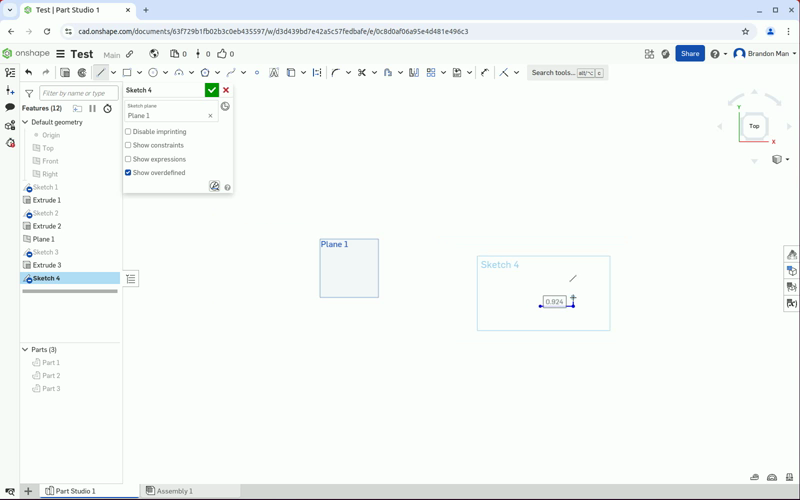
scroll(-6)
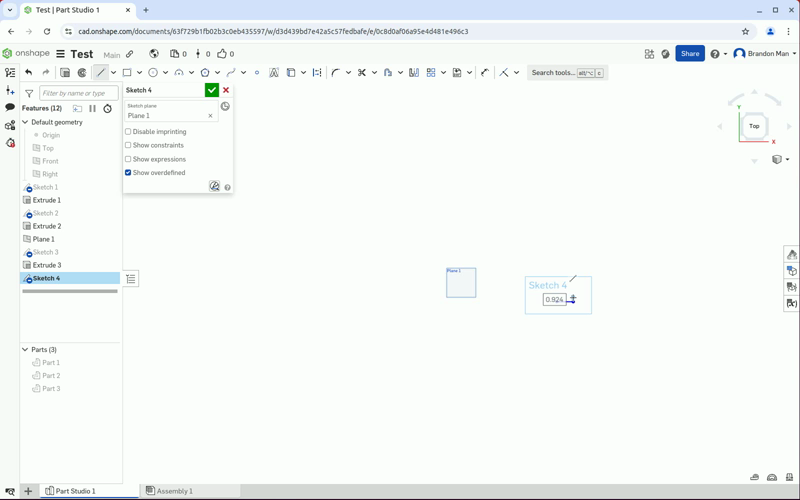
key_up(shift)
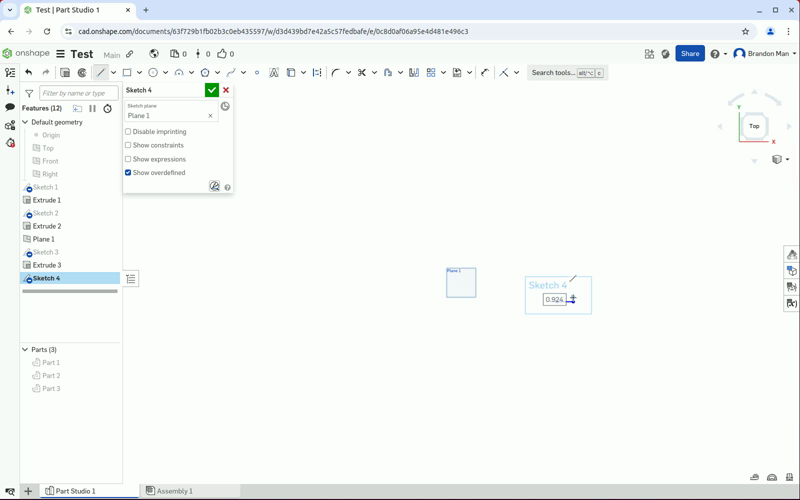
key_down(shift)
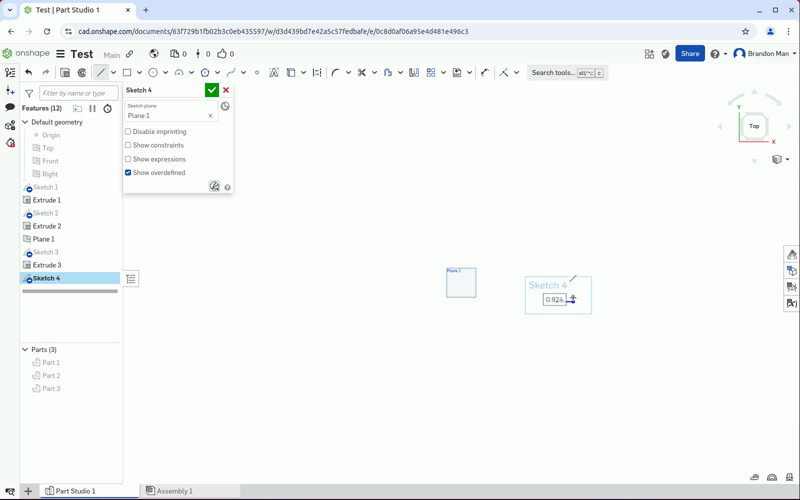
mouse_move(589, 297)
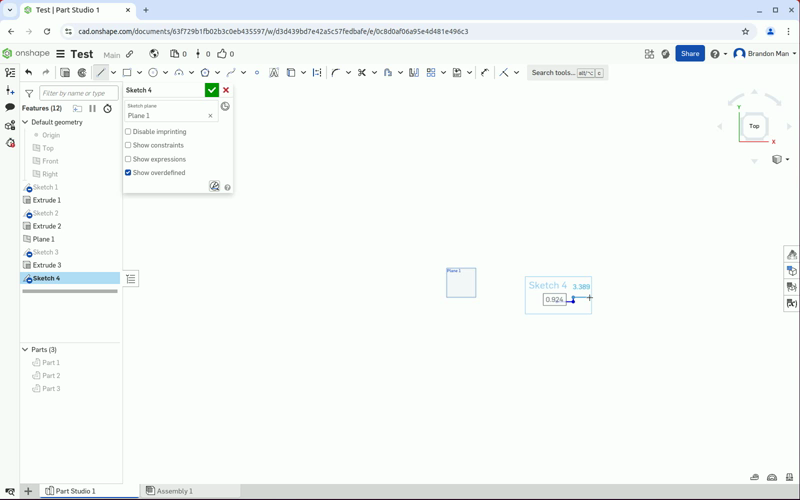
mouse_move(561, 297)
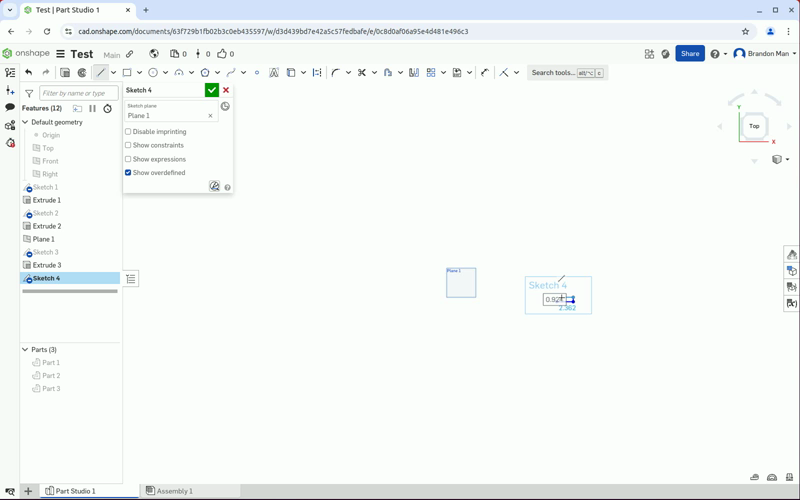
click(561, 297)
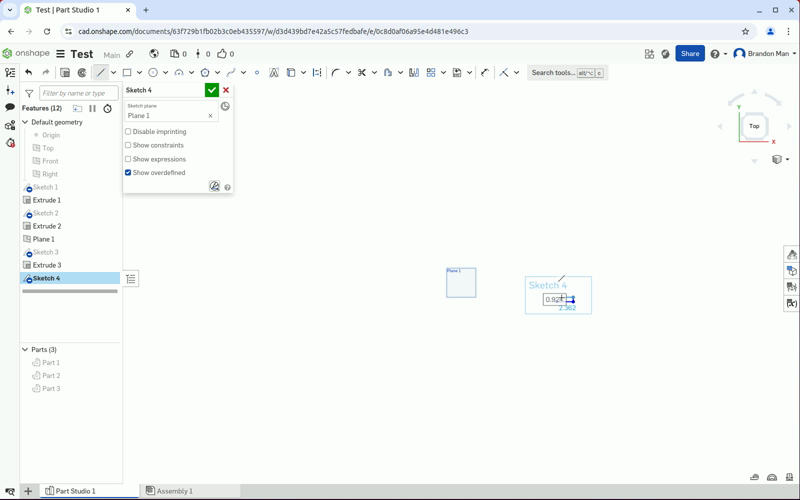
key_up(shift)
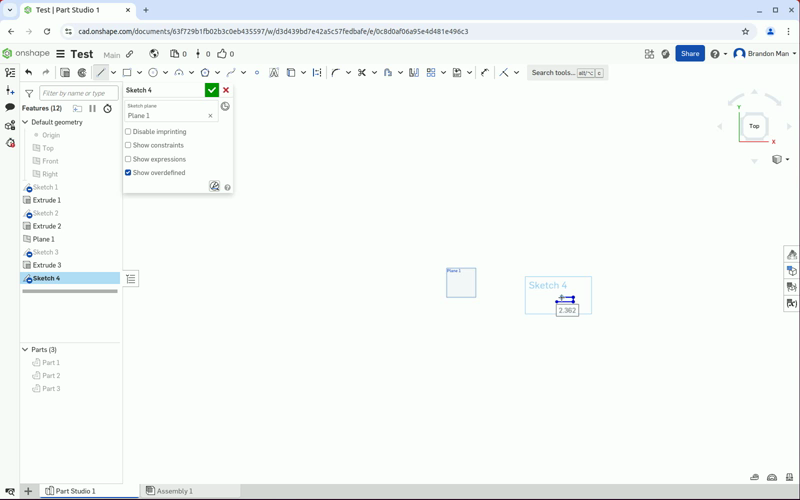
key_down(shift)
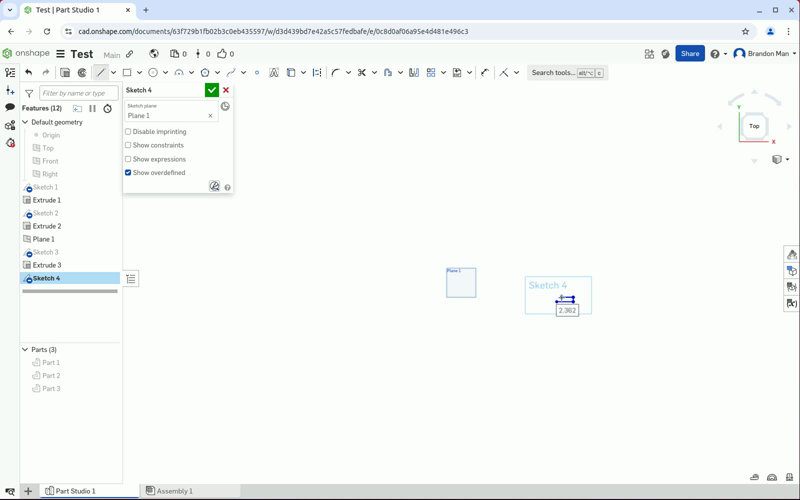
mouse_move(589, 297)
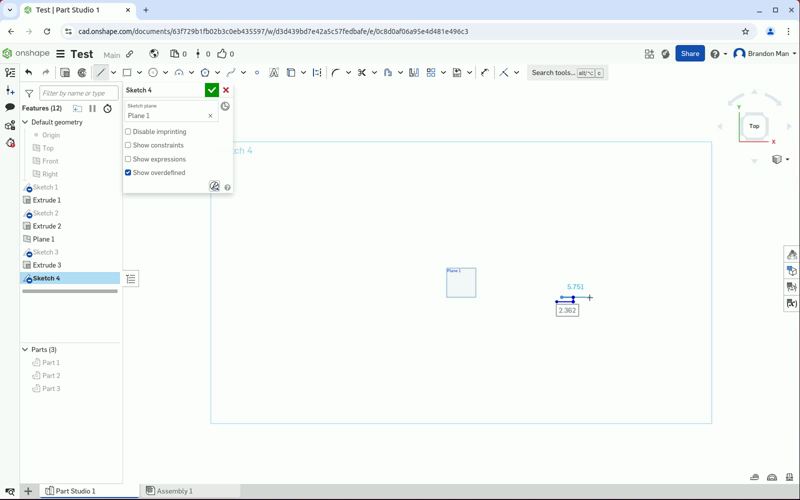
mouse_move(556, 297)
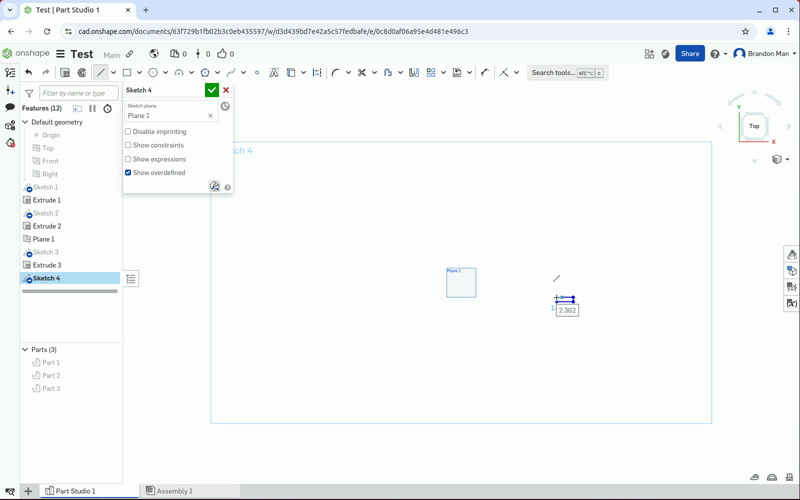
scroll(6)
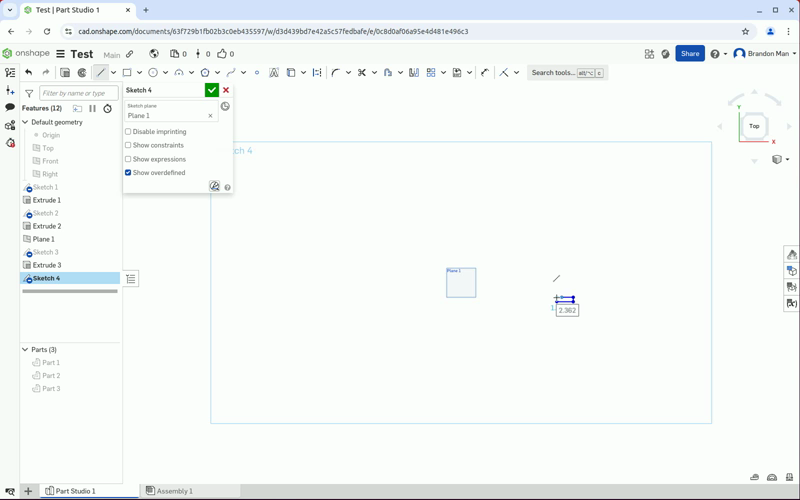
scroll(6)
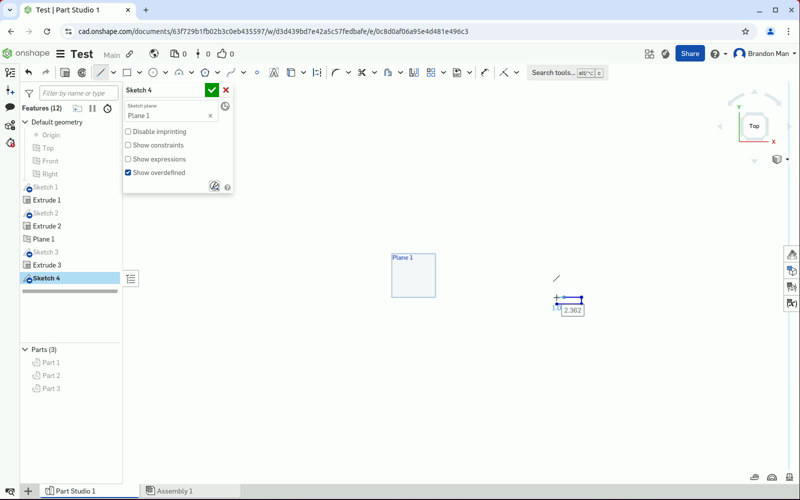
scroll(6)
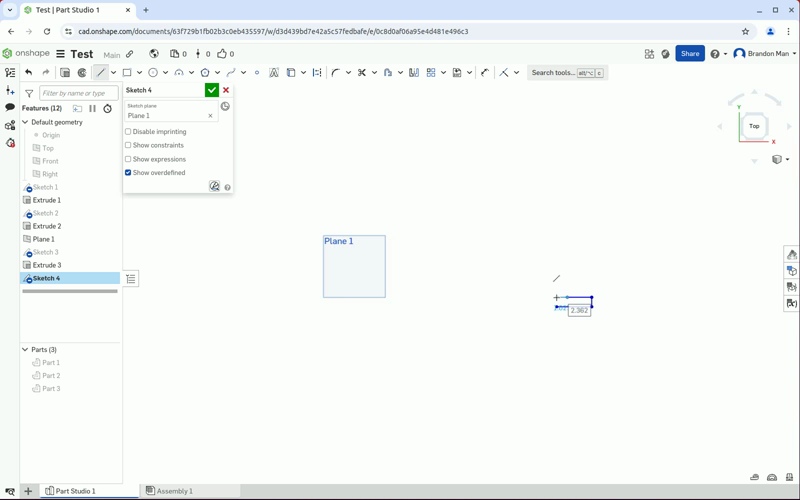
scroll(6)
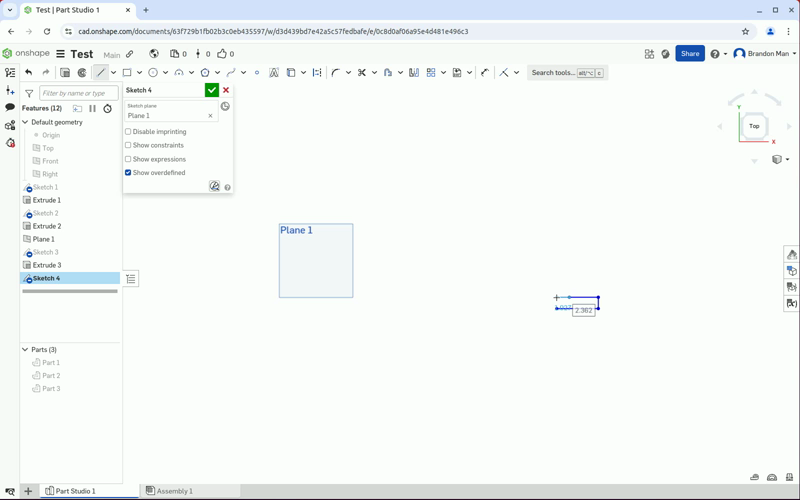
scroll(6)
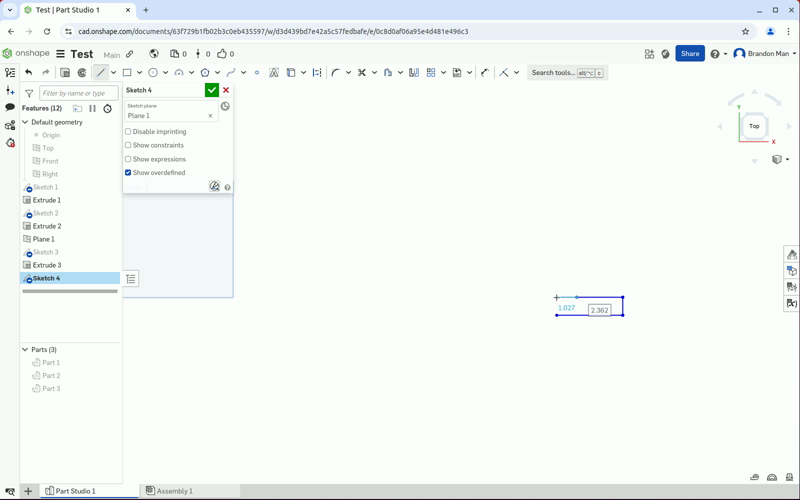
scroll(6)
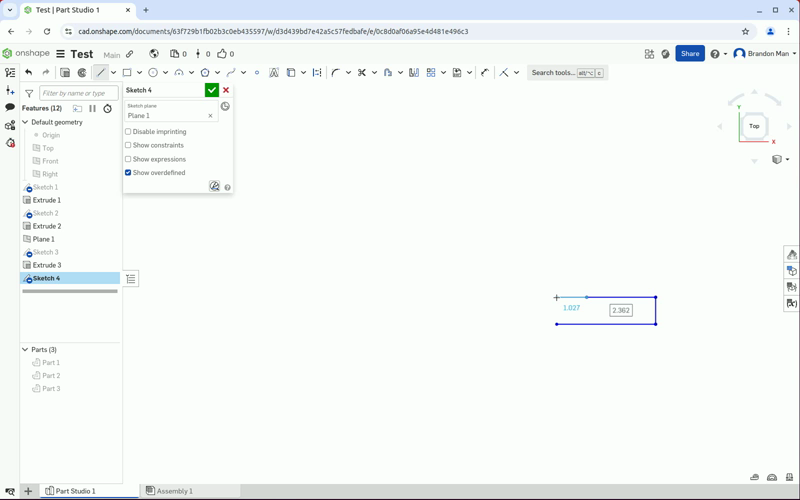
scroll(6)
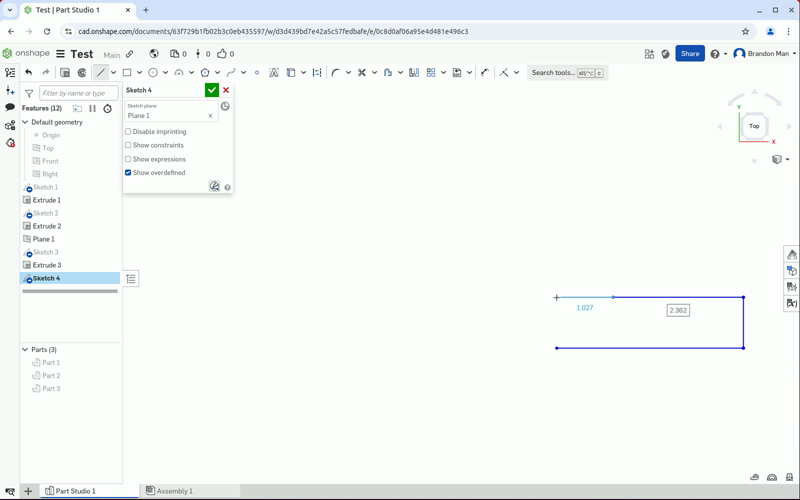
click(556, 297)
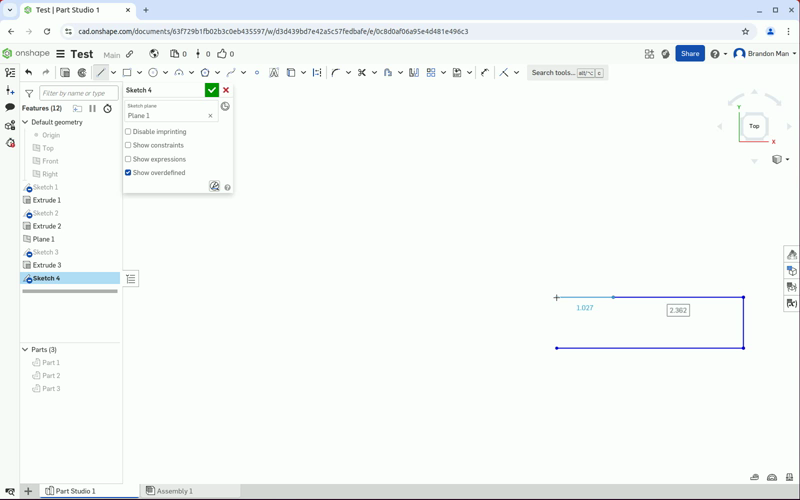
scroll(-6)
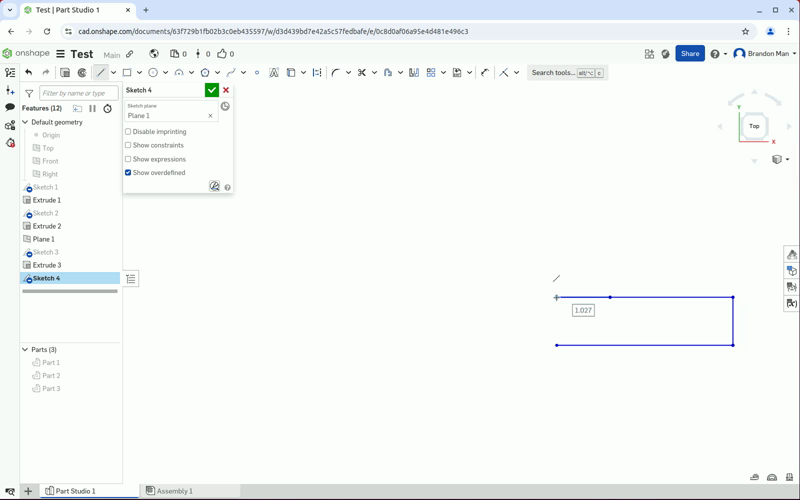
scroll(-6)
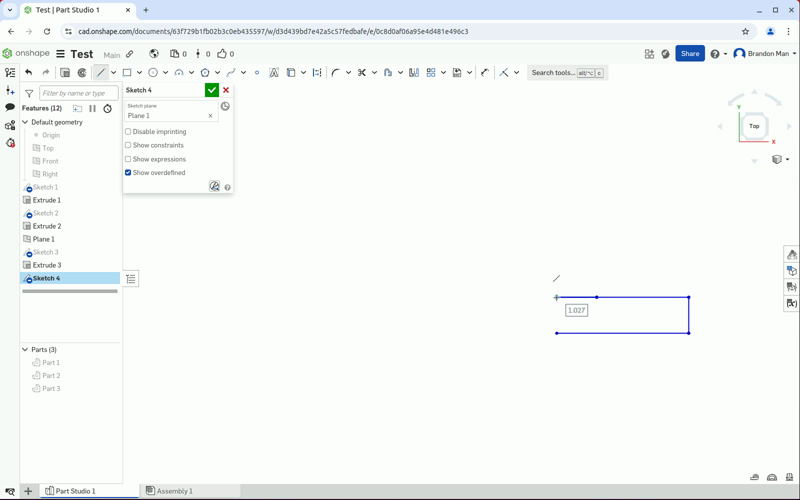
scroll(-6)
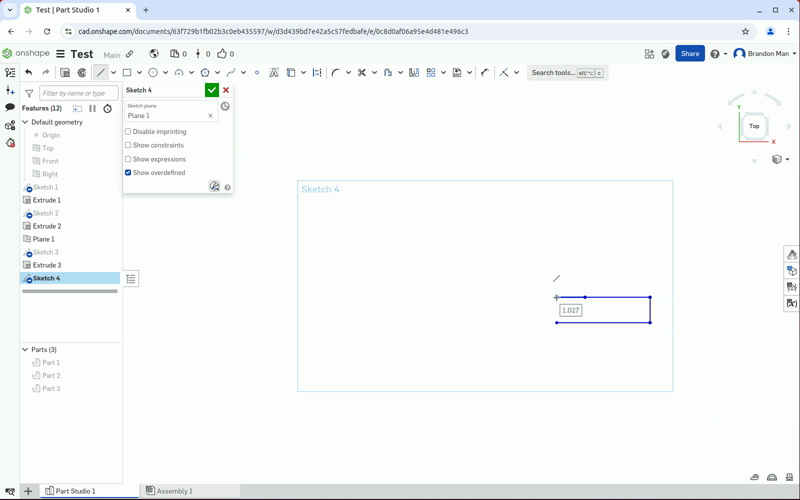
scroll(-6)
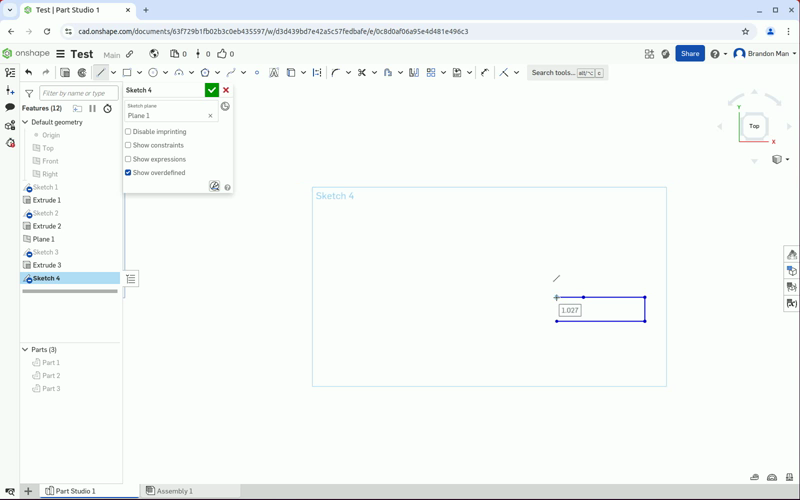
scroll(-6)
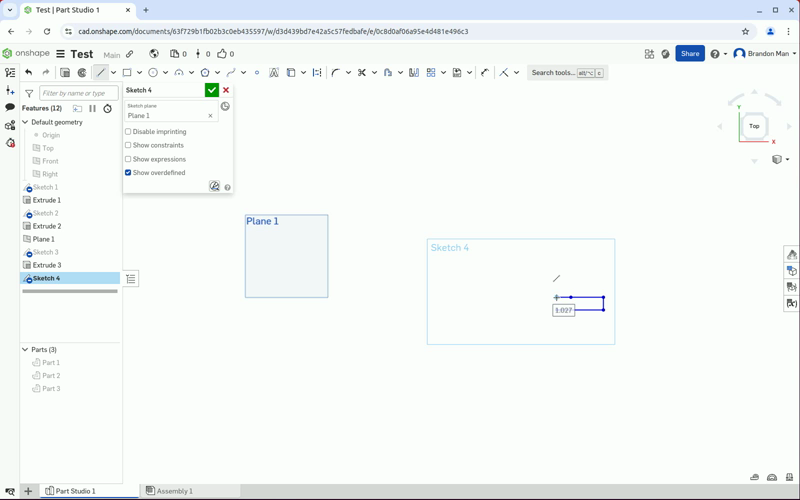
scroll(-6)
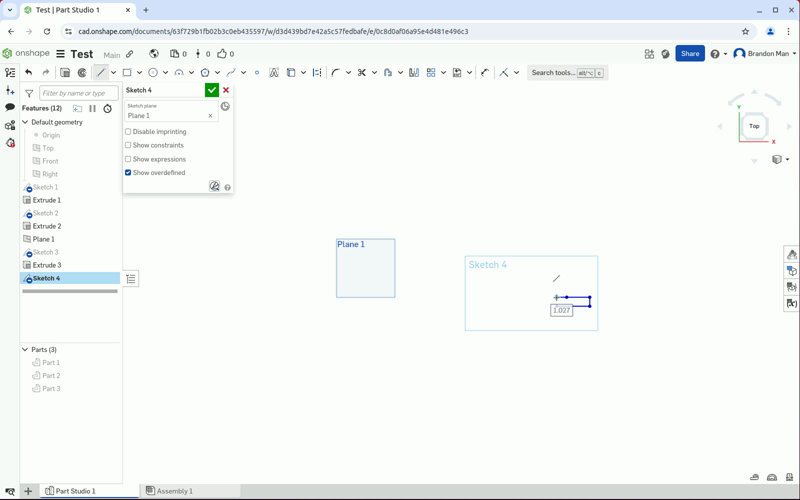
scroll(-6)
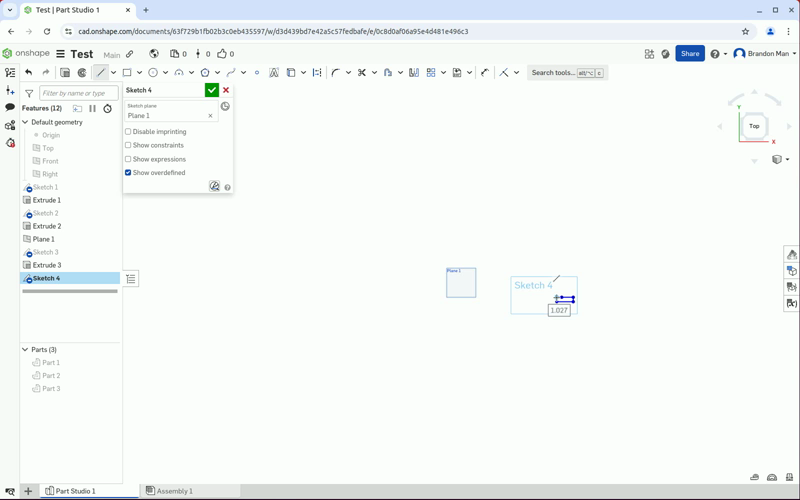
key_up(shift)
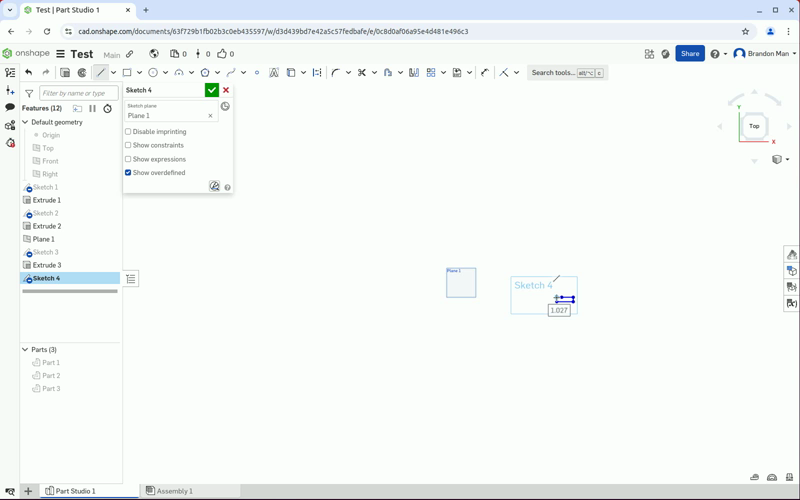
mouse_move(586, 297)
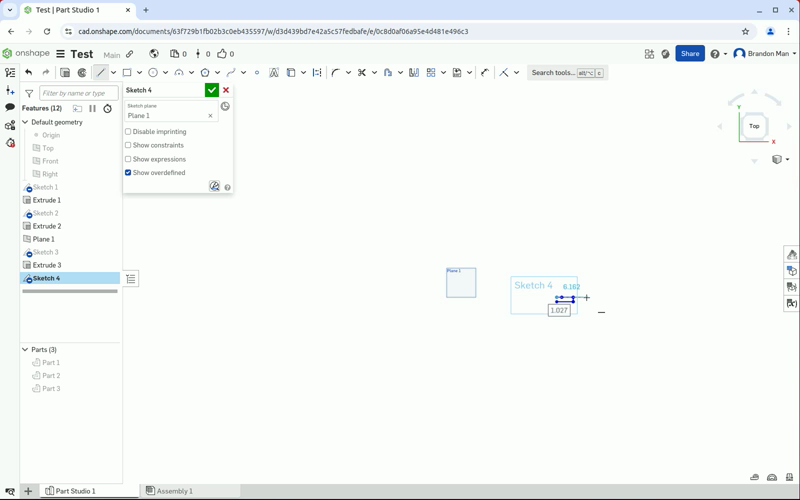
key_down(shift)
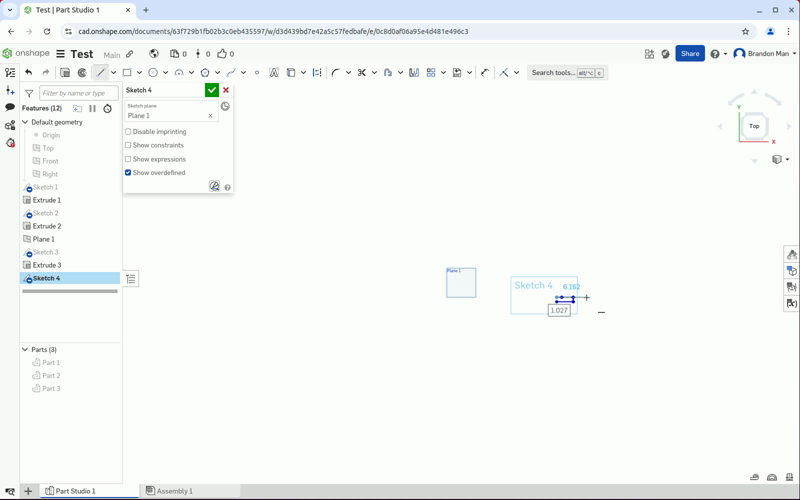
mouse_move(556, 301)
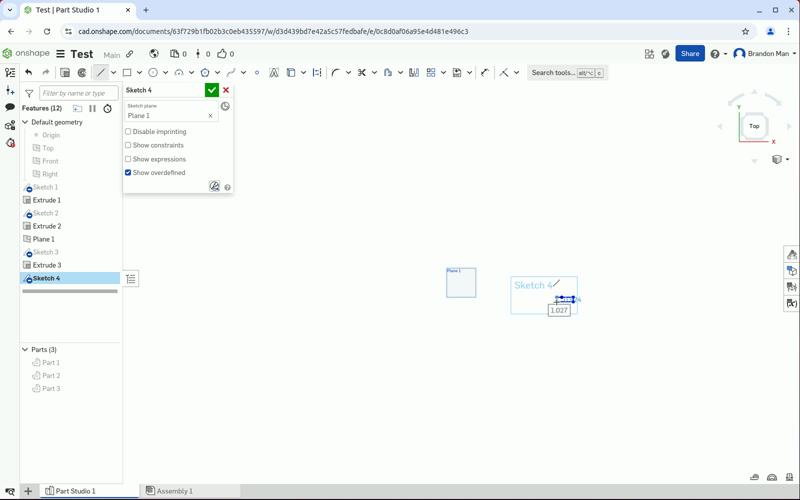
scroll(6)
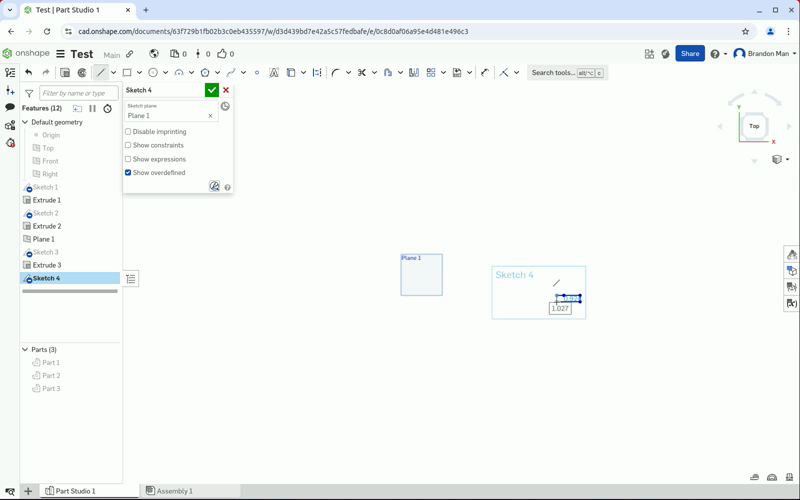
scroll(6)
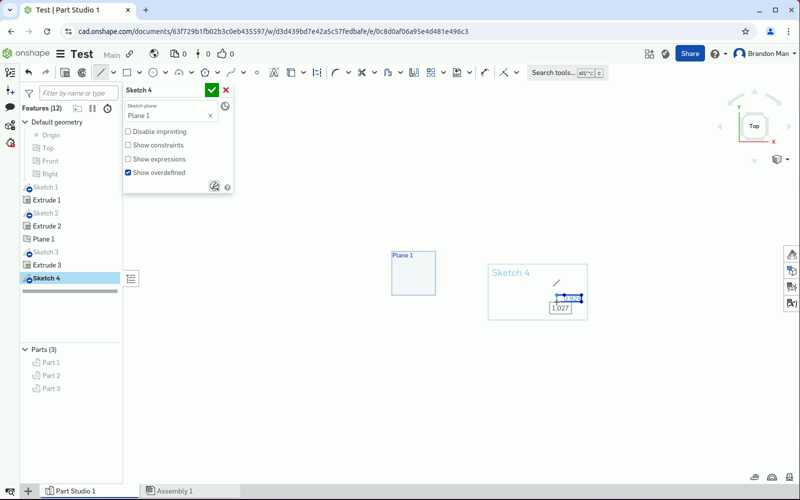
scroll(6)
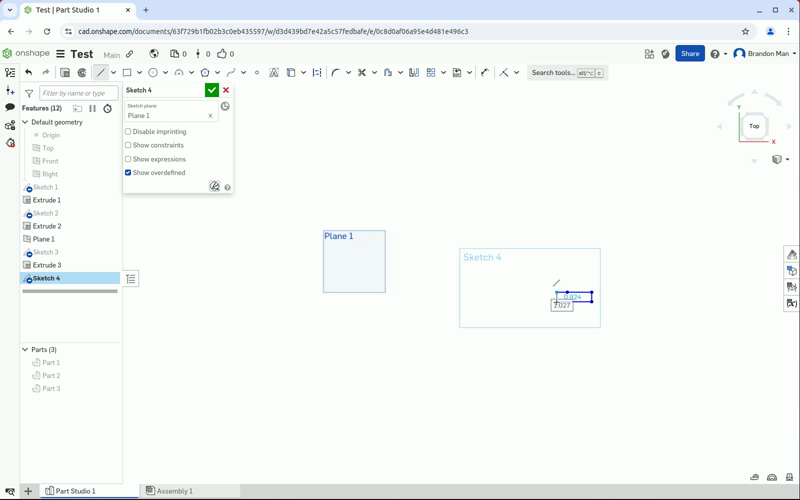
scroll(6)
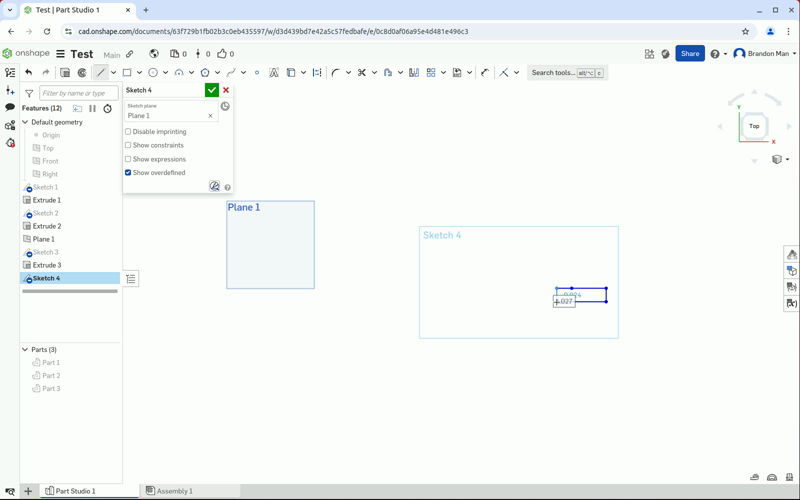
scroll(6)
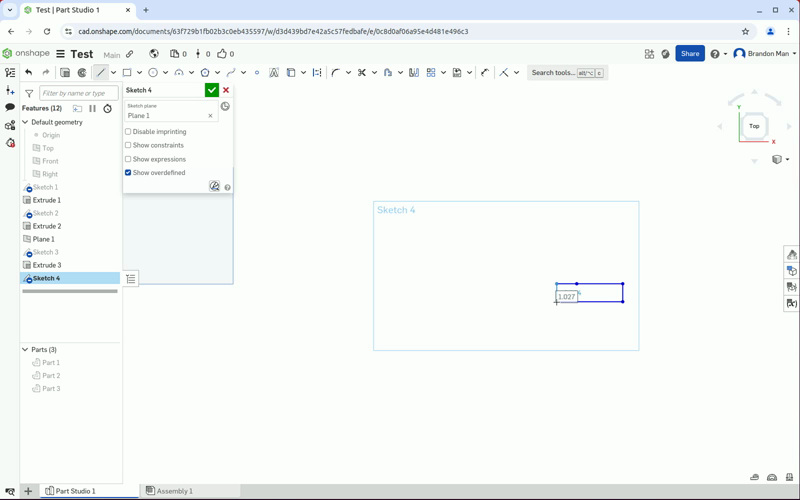
scroll(6)
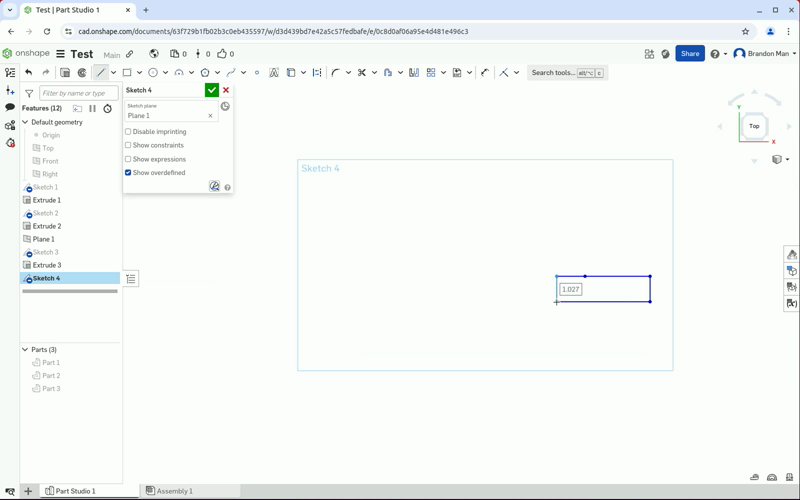
scroll(6)
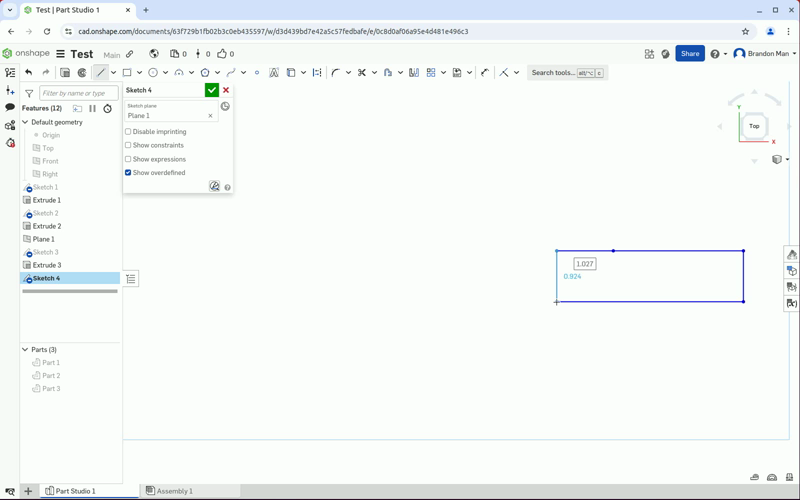
key_up(shift)
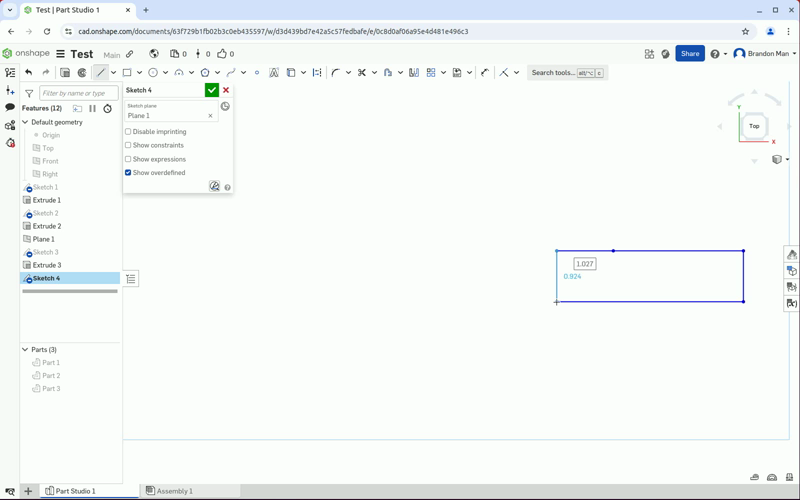
click(556, 301)
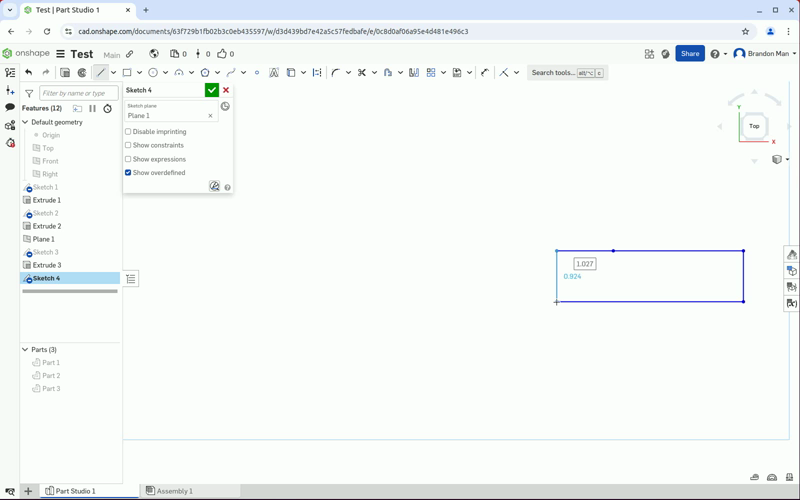
scroll(-6)
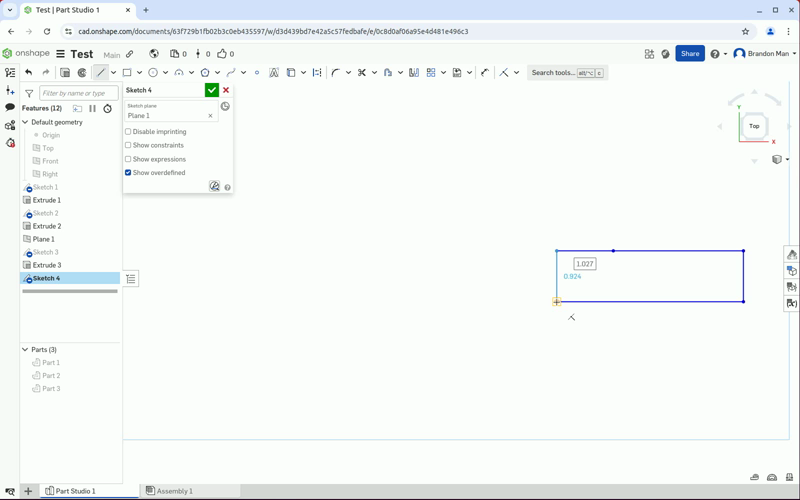
scroll(-6)
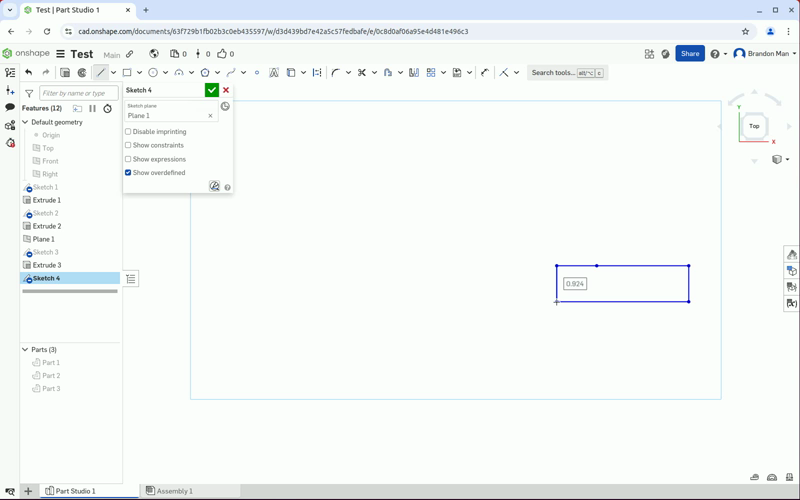
scroll(-6)
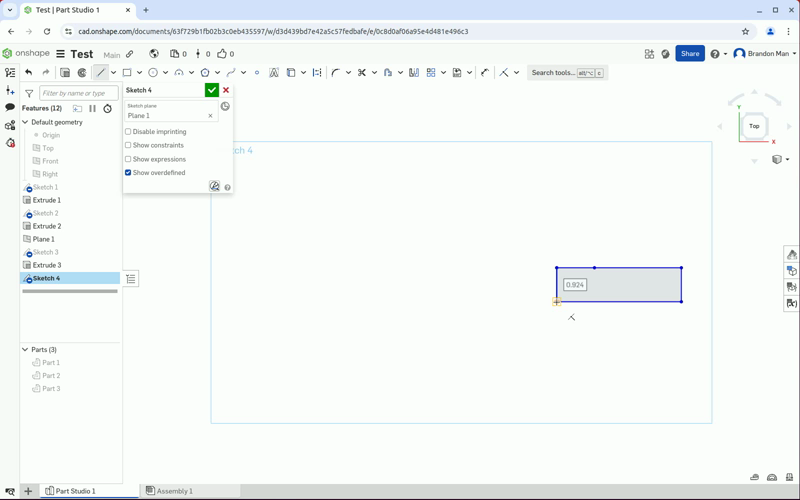
scroll(-6)
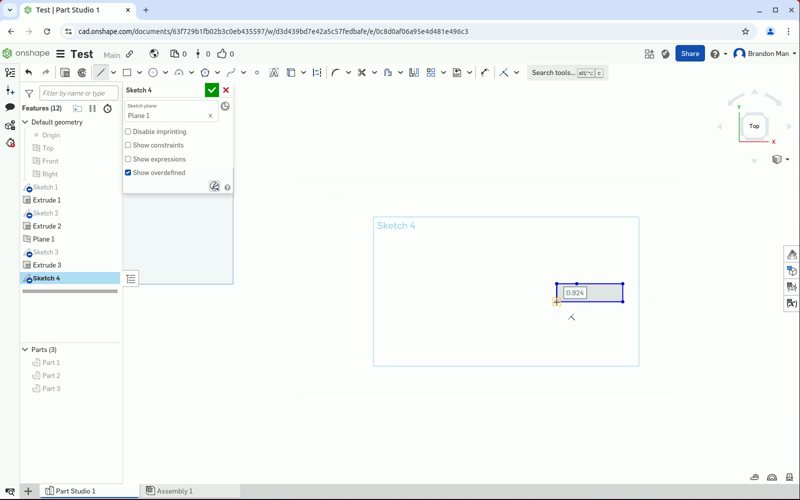
scroll(-6)
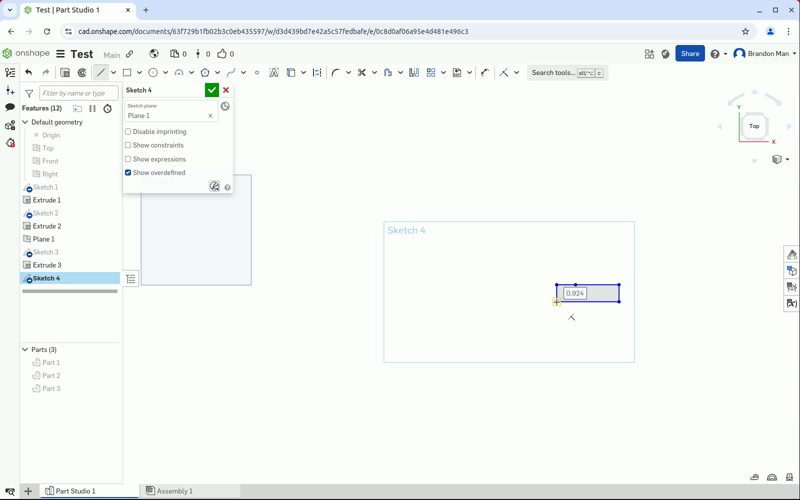
scroll(-6)
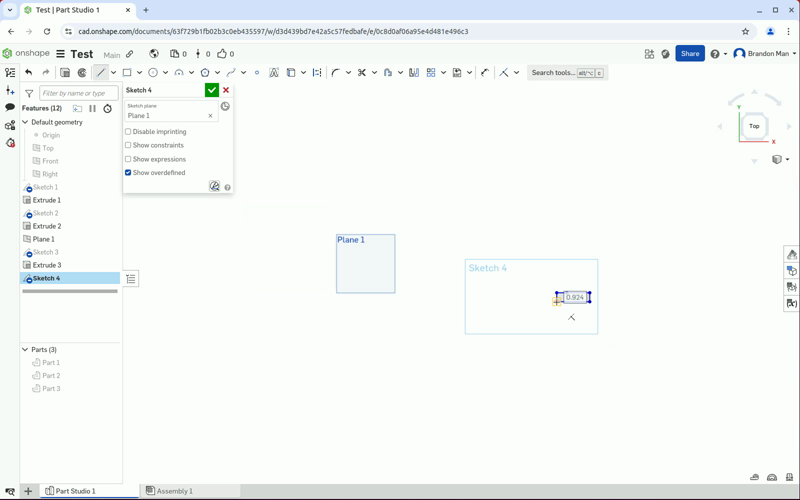
scroll(-6)
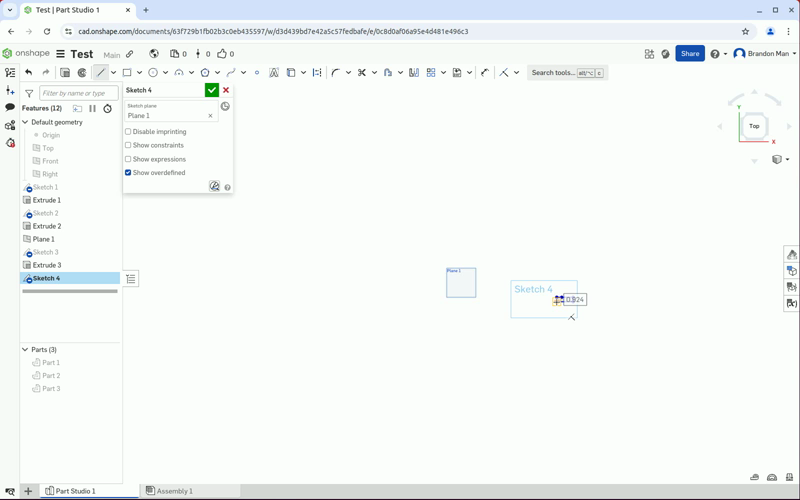
key(esc)
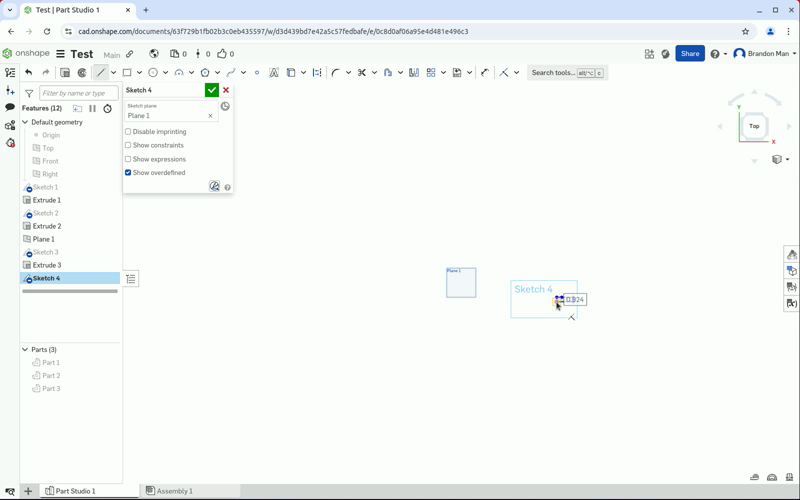
mouse_move(565, 297)
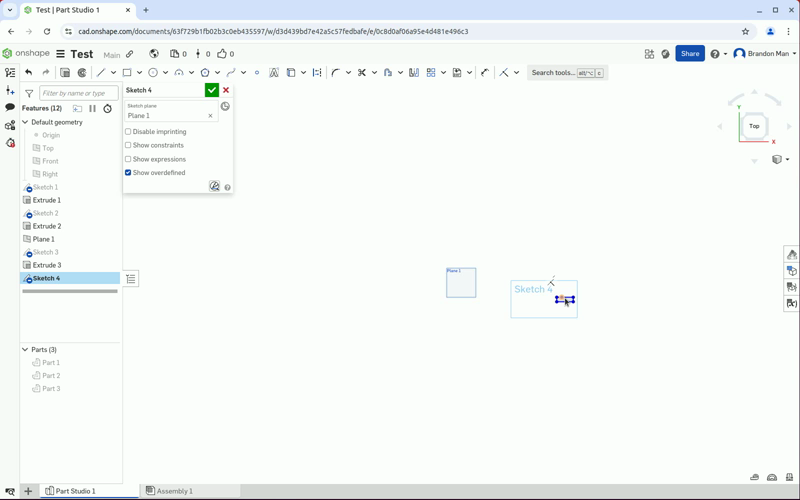
scroll(6)
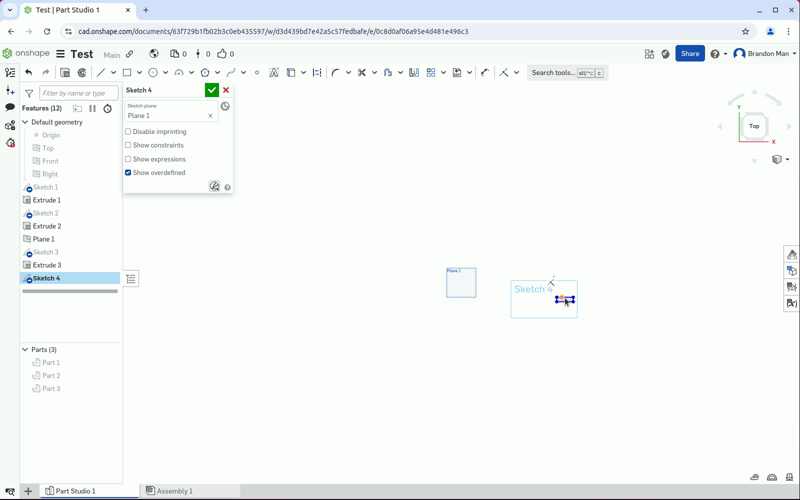
scroll(6)
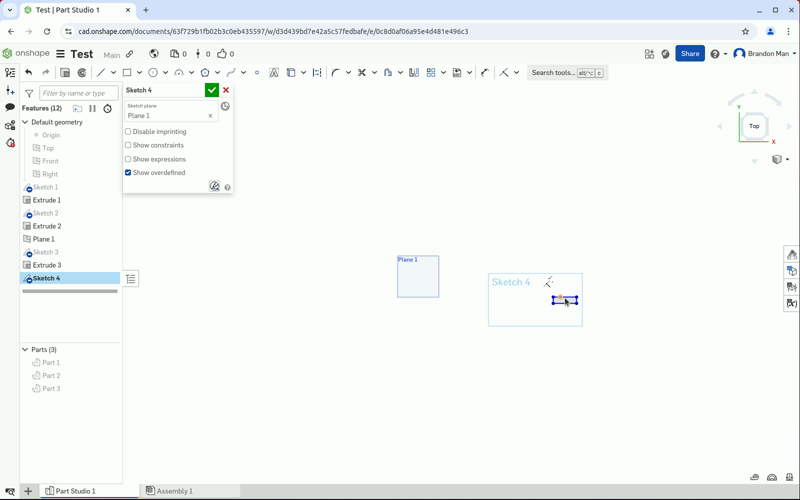
scroll(6)
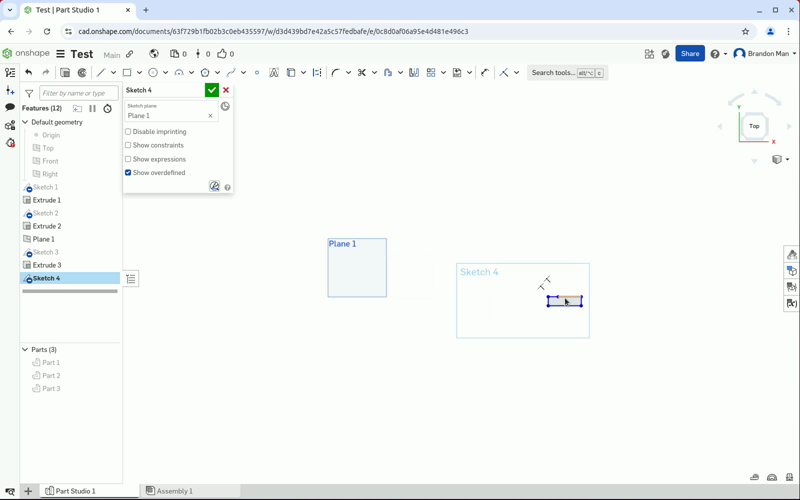
scroll(6)
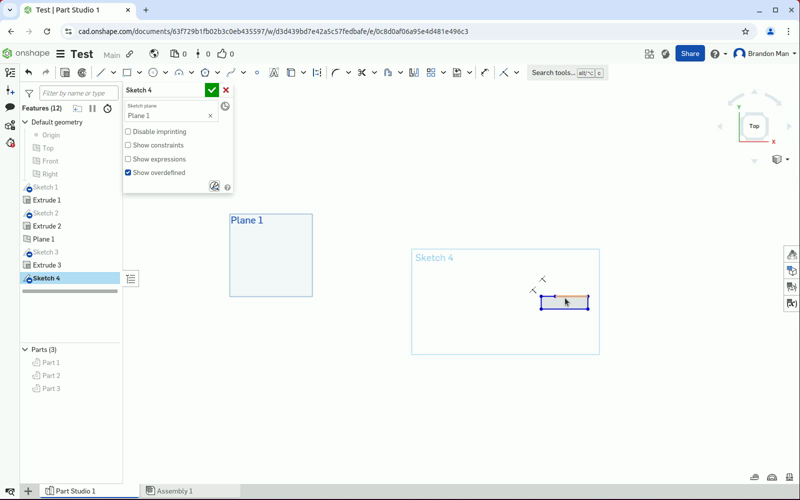
scroll(6)
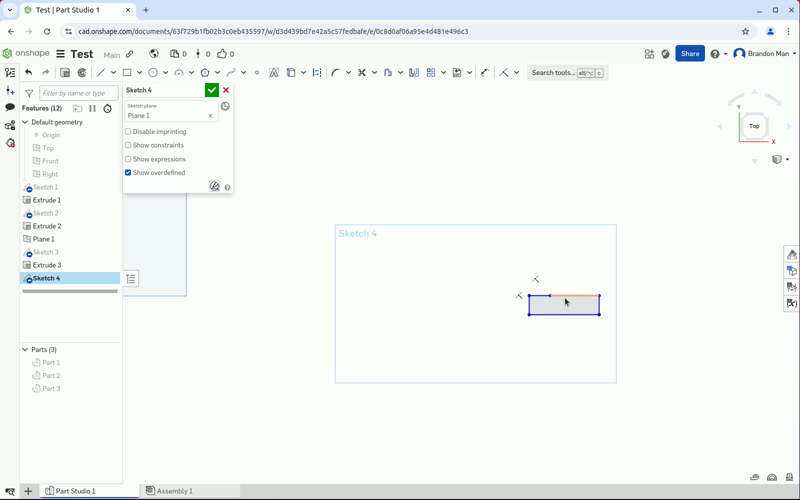
scroll(6)
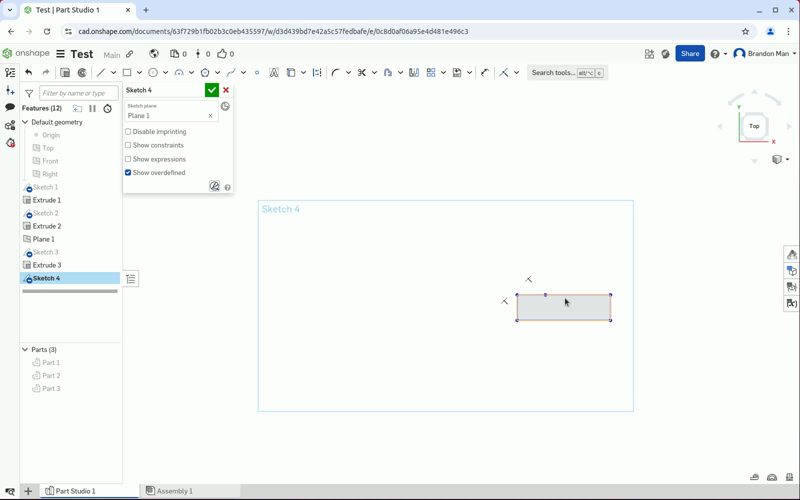
scroll(6)
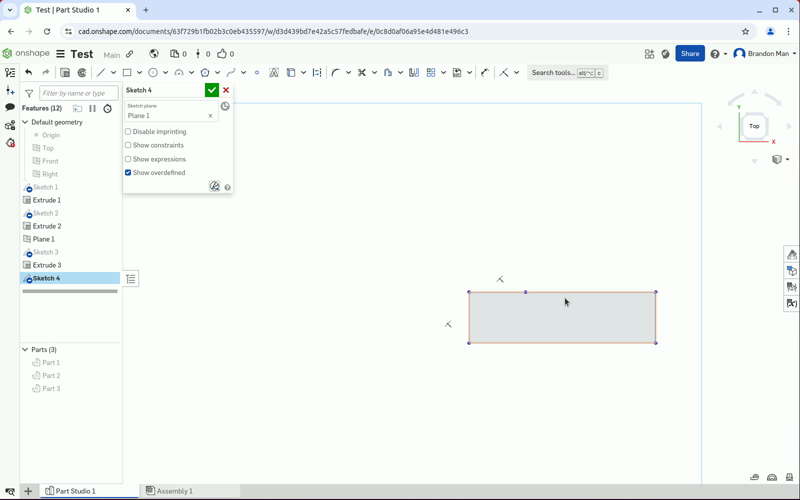
click(565, 297)
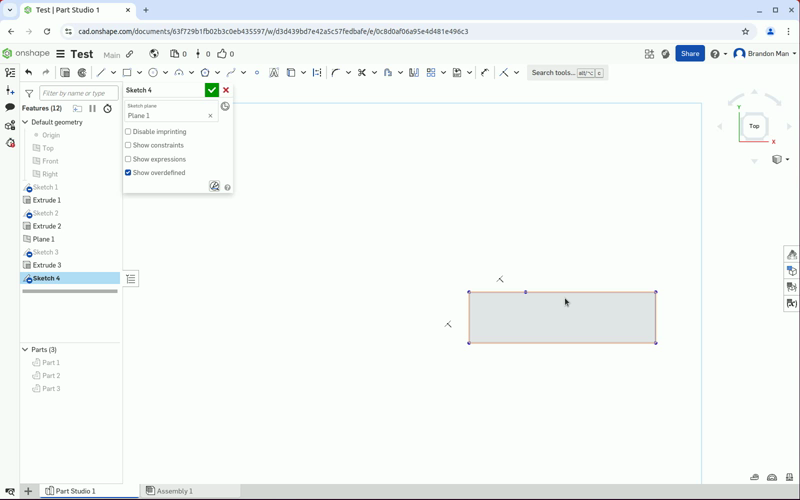
scroll(-6)
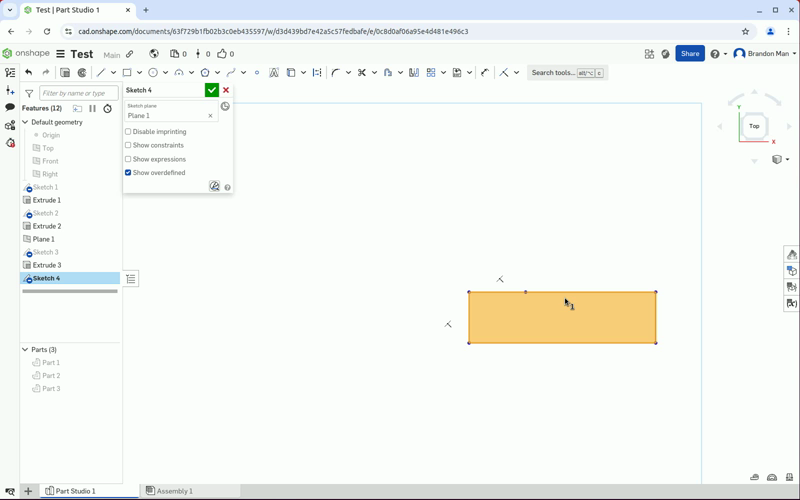
scroll(-6)
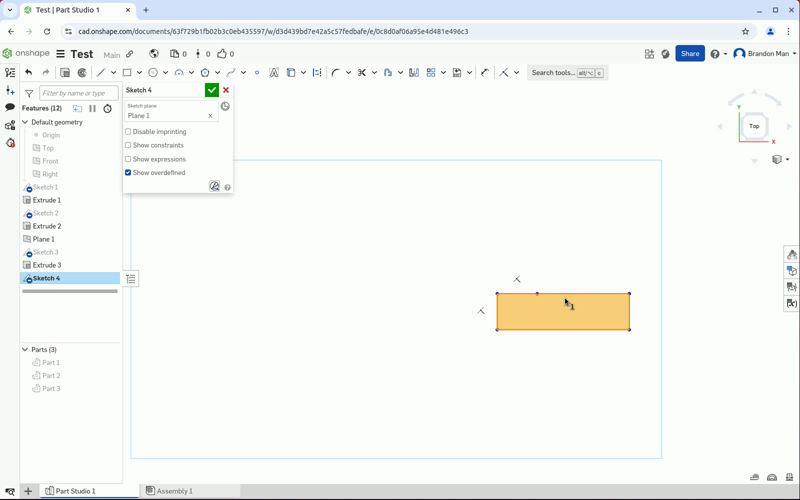
scroll(-6)
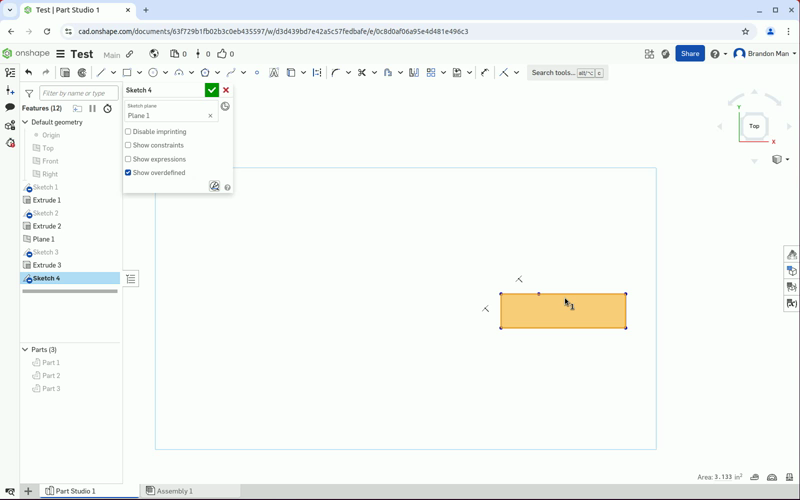
scroll(-6)
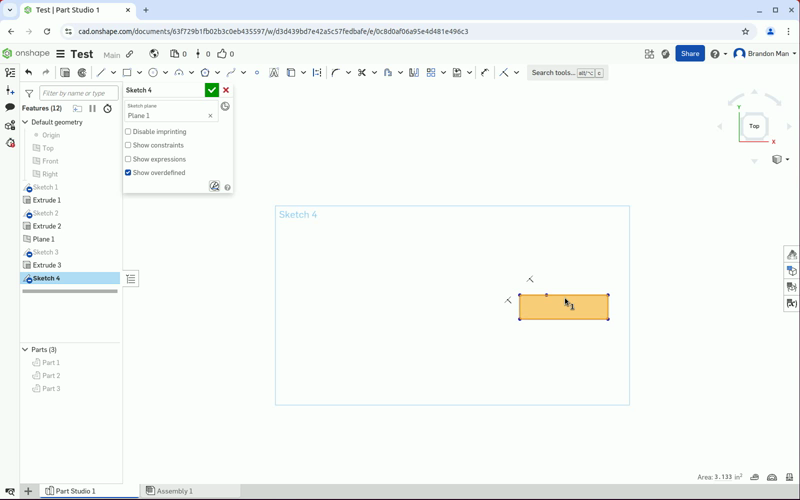
scroll(-6)
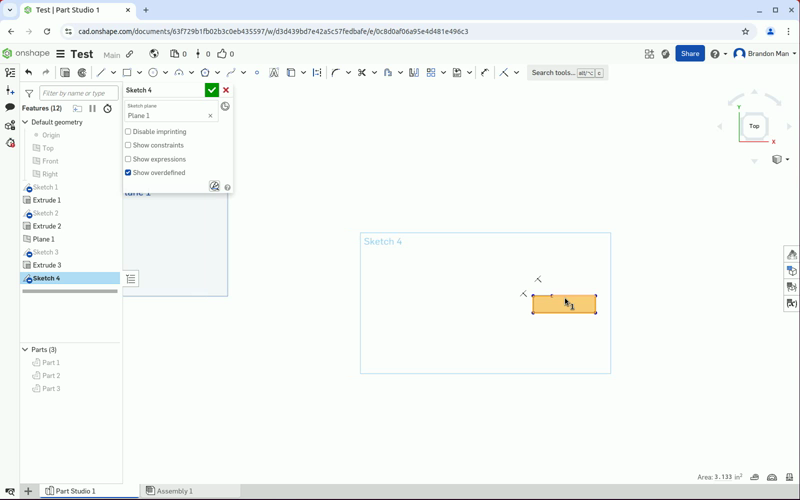
scroll(-6)
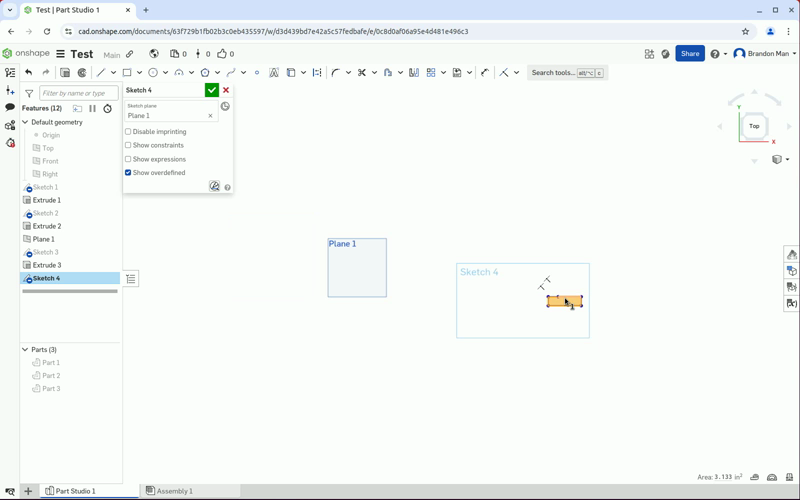
scroll(-6)
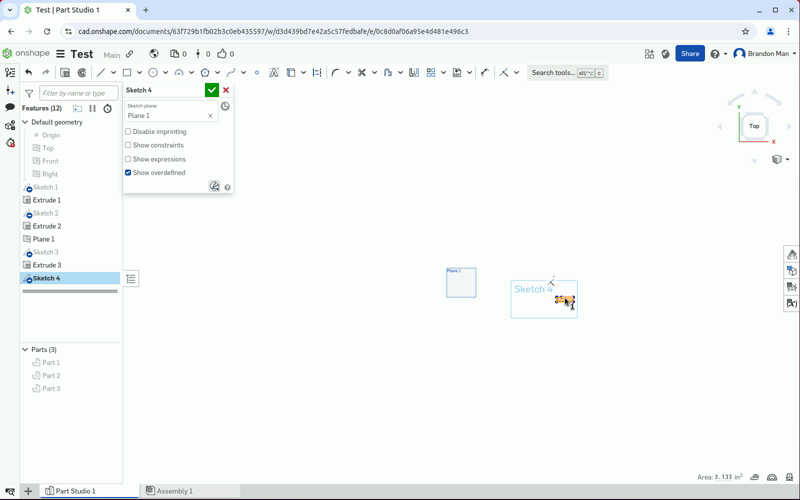
mouse_move(73, 352)
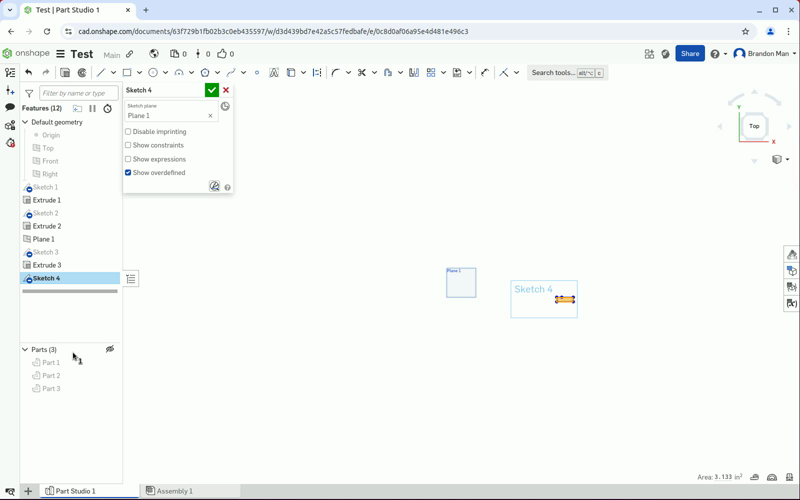
key(shift+y)
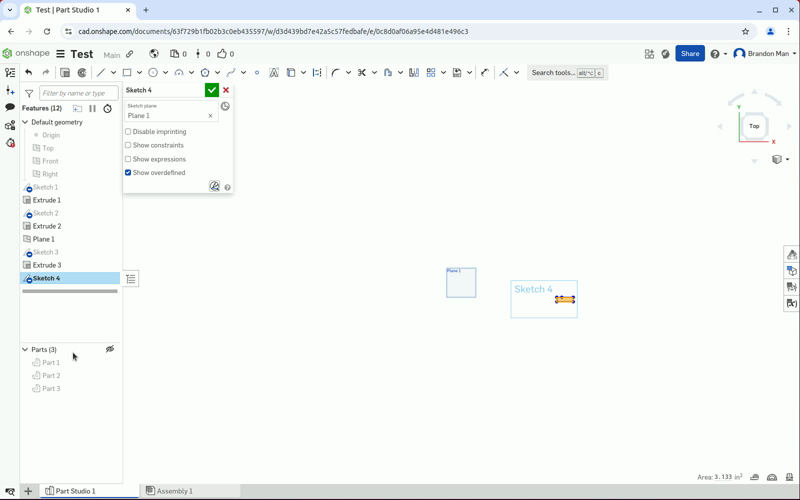
key(shift+e)
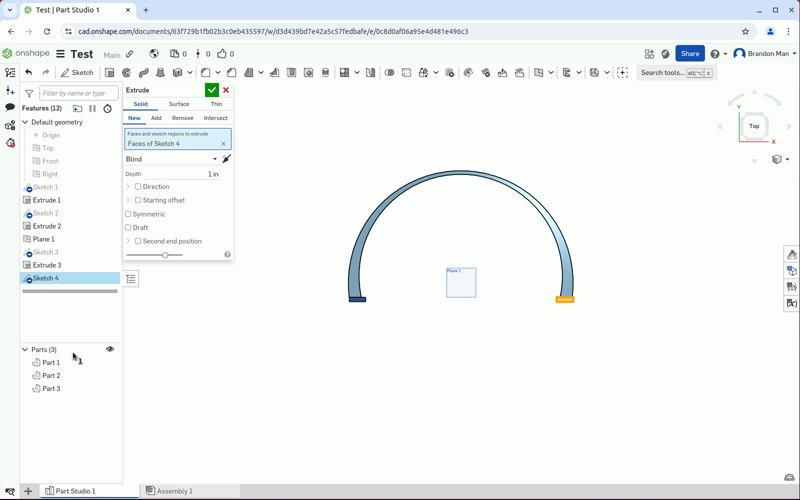
mouse_move(143, 106)
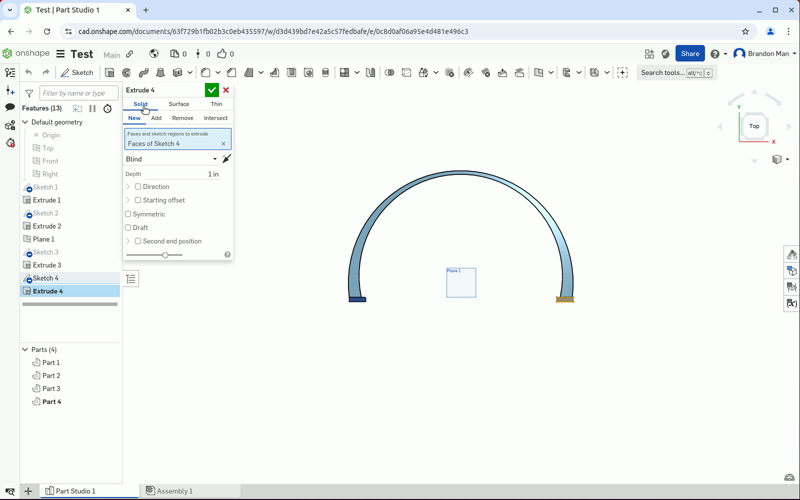
click(143, 106)
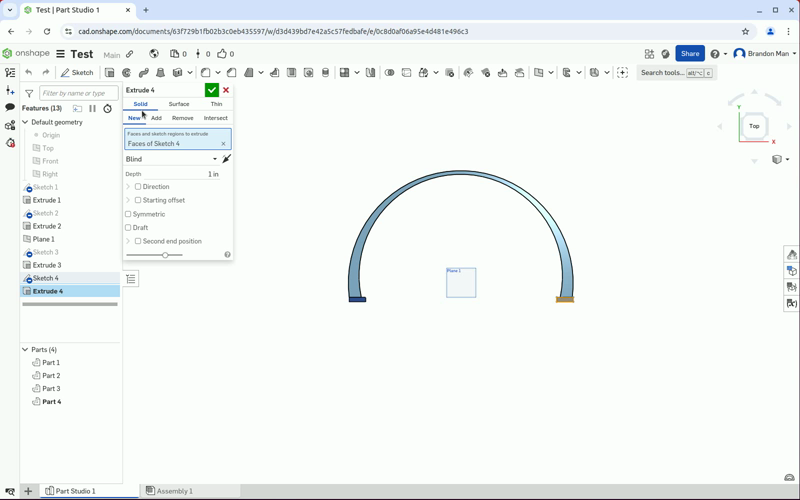
mouse_move(137, 120)
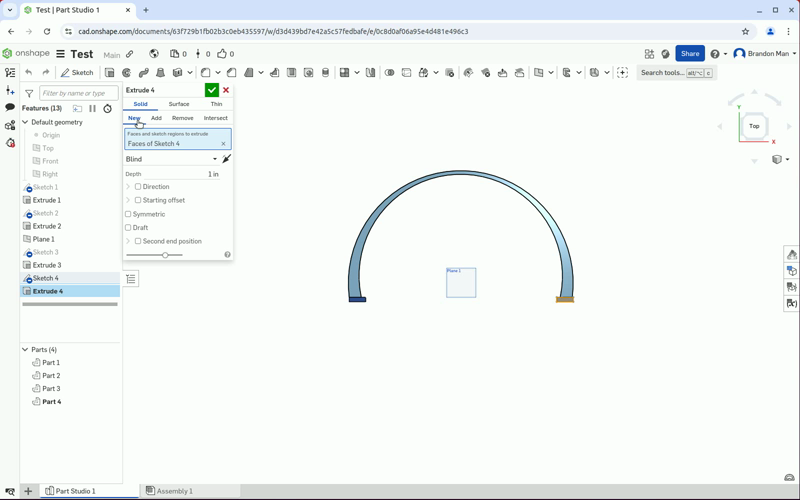
click(137, 120)
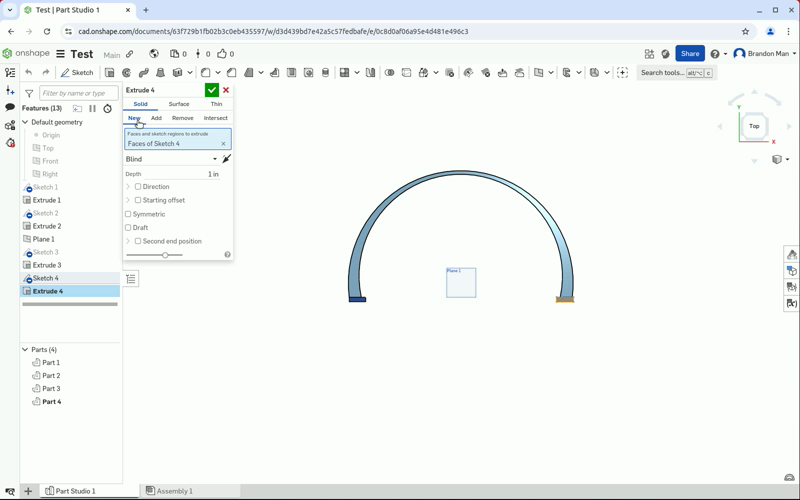
key(tab, 4)
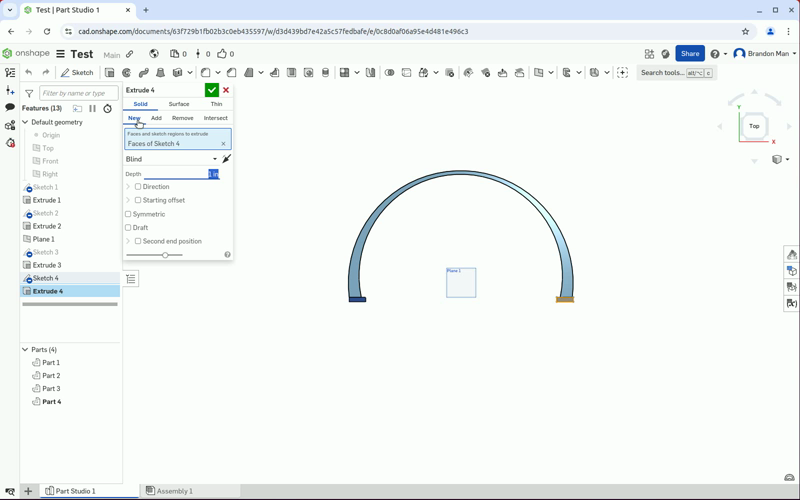
text(-4.574)
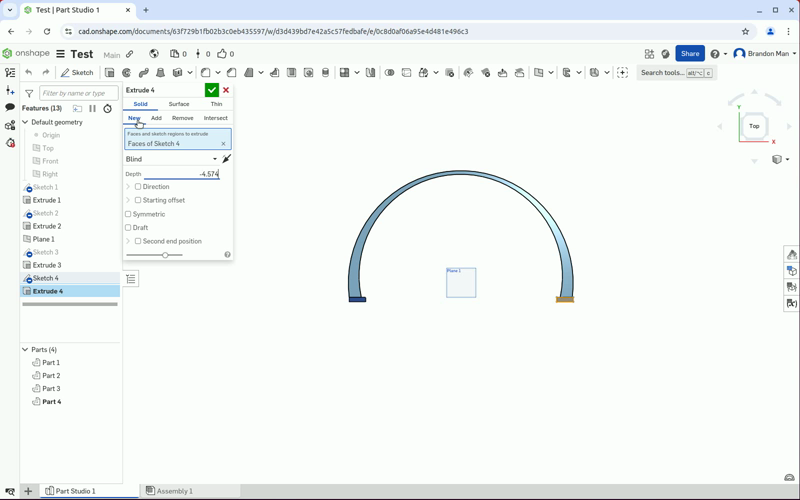
key(enter)
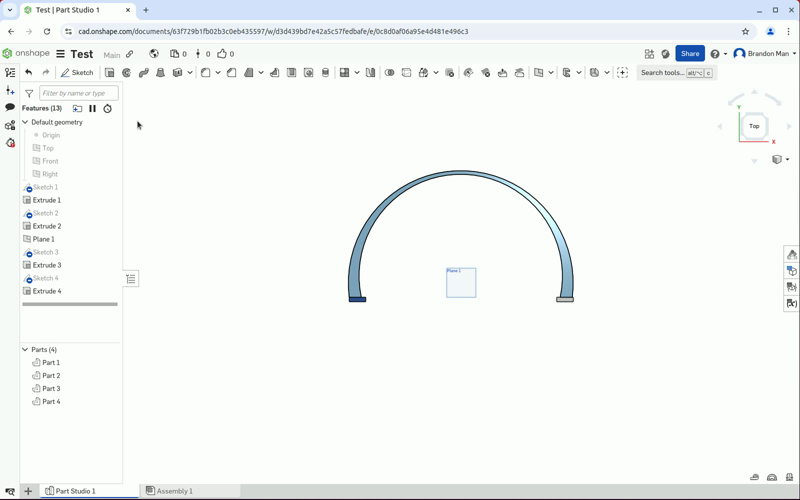
key(shift+h)
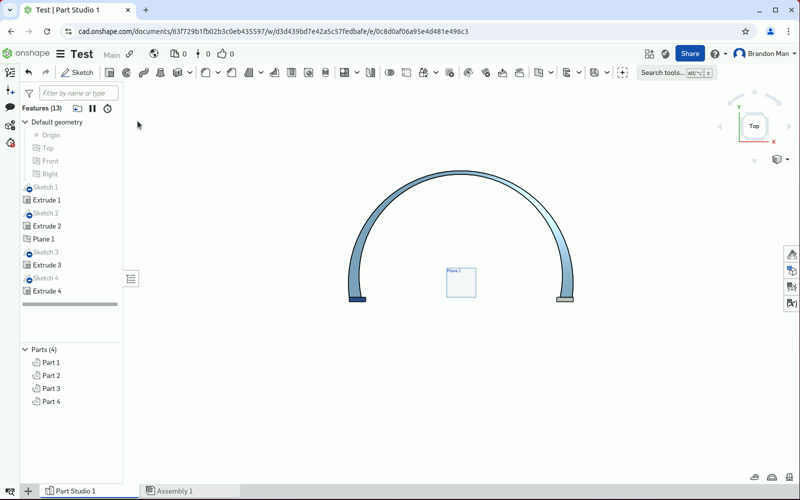
key(shift+h)
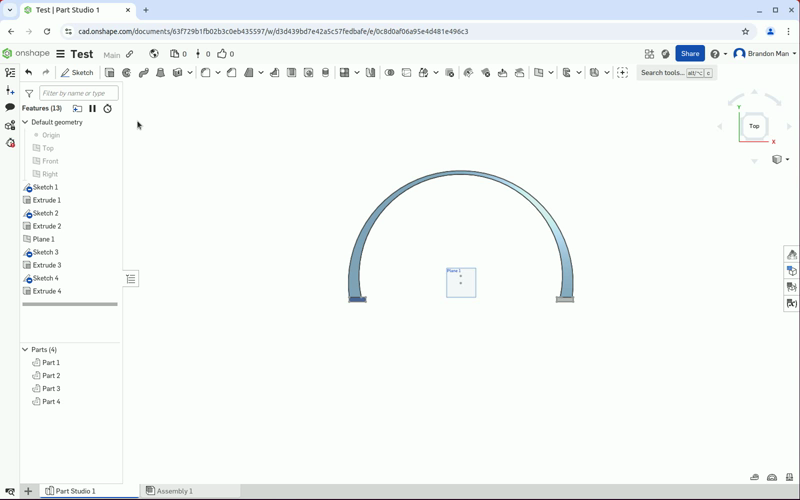
key(shift+7)
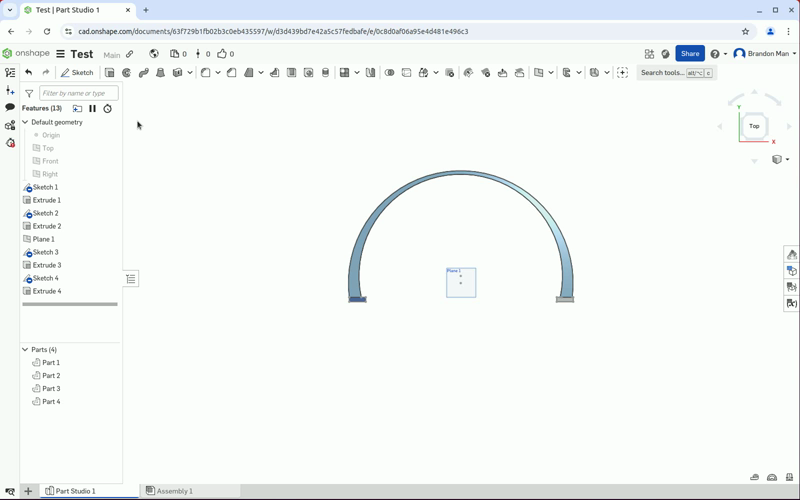
key(up, 3)
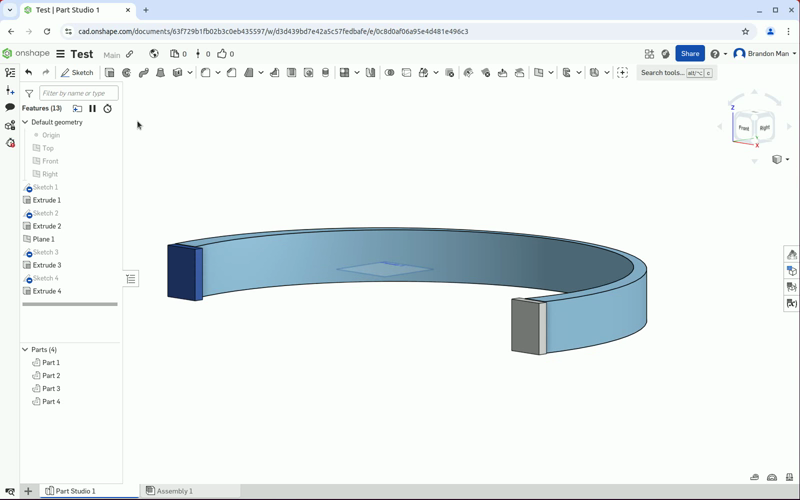
key(left, 3)
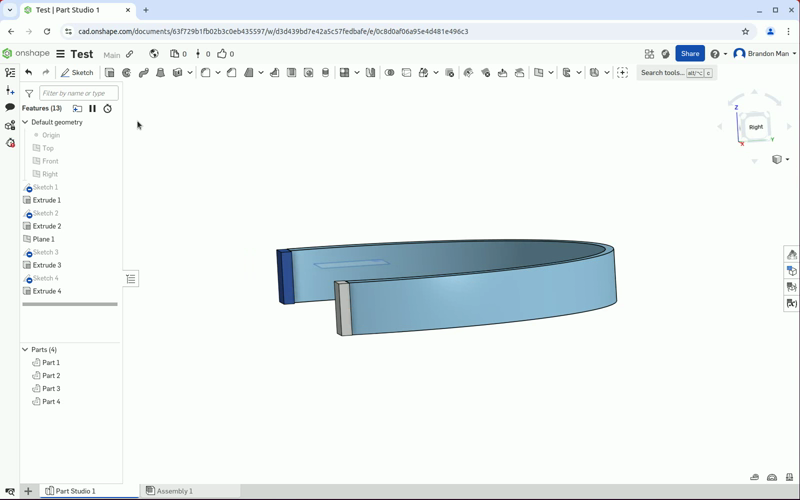
key(right, 3)
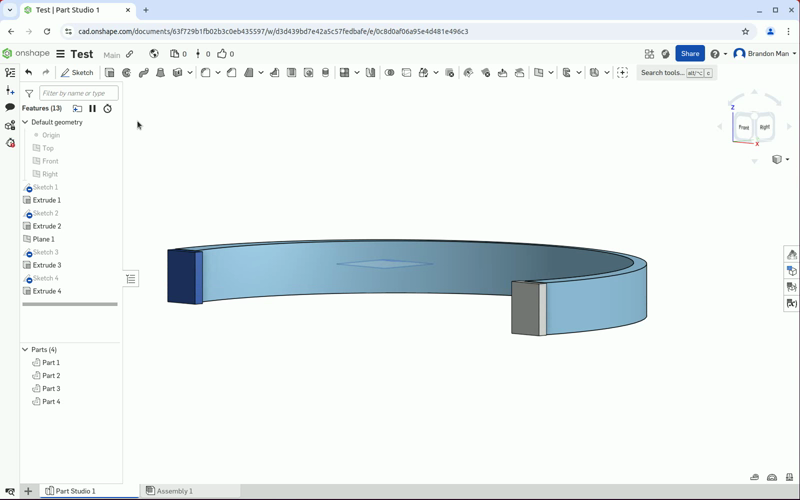
key(down, 3)
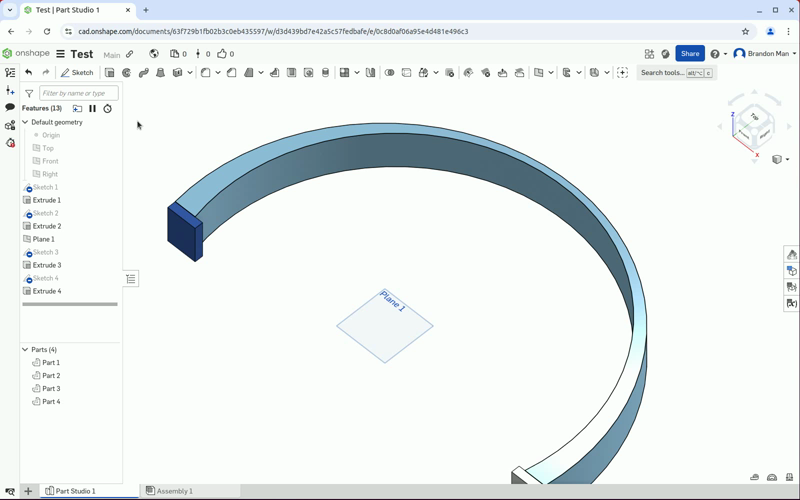
mouse_move(73, 189)
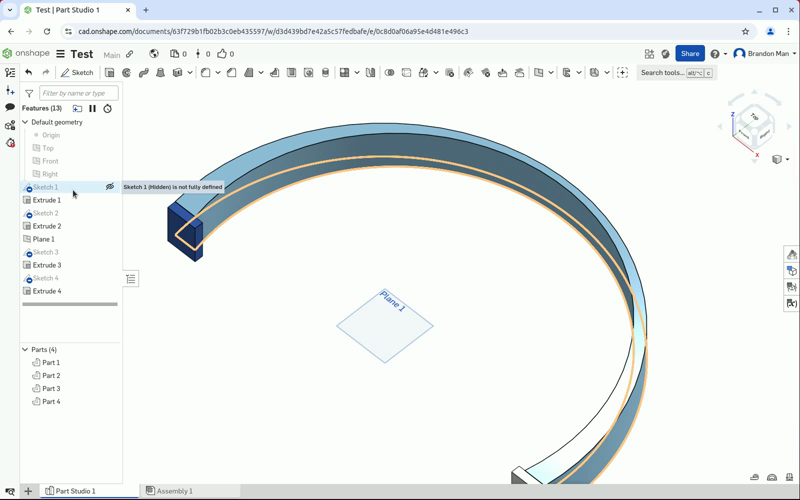
click(73, 189)